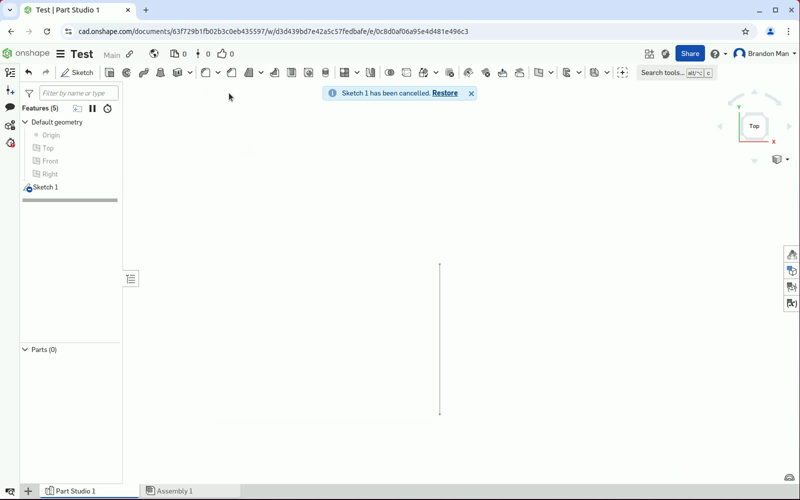
key(shift+h)
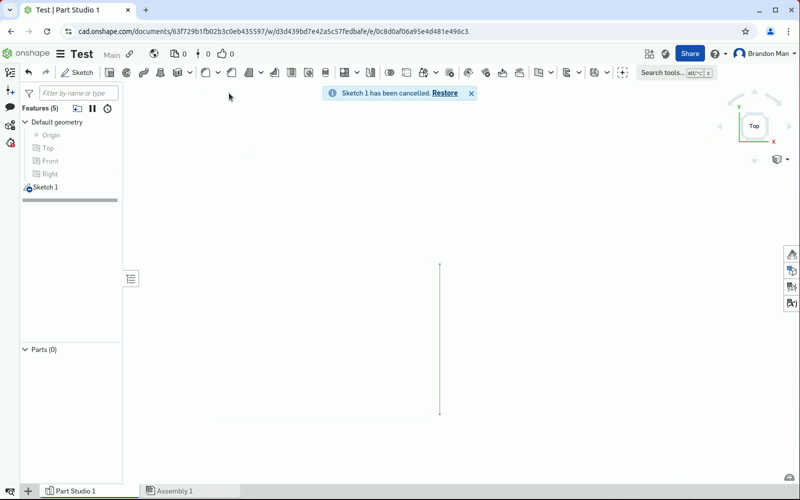
key(shift+s)
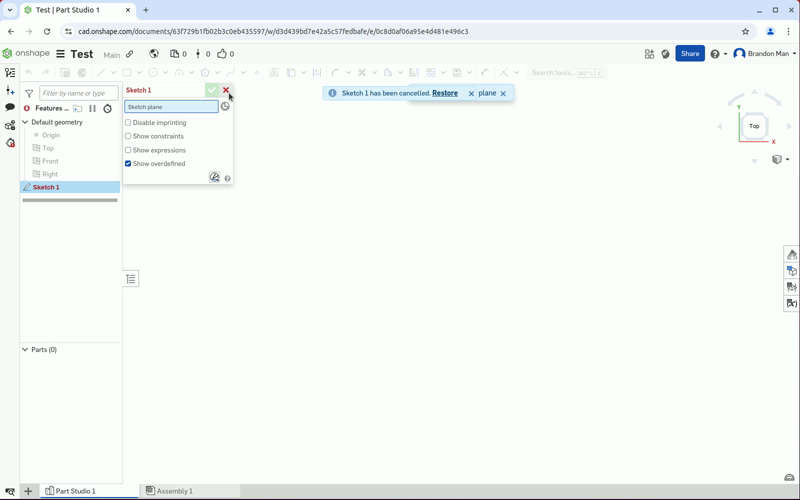
mouse_move(73, 150)
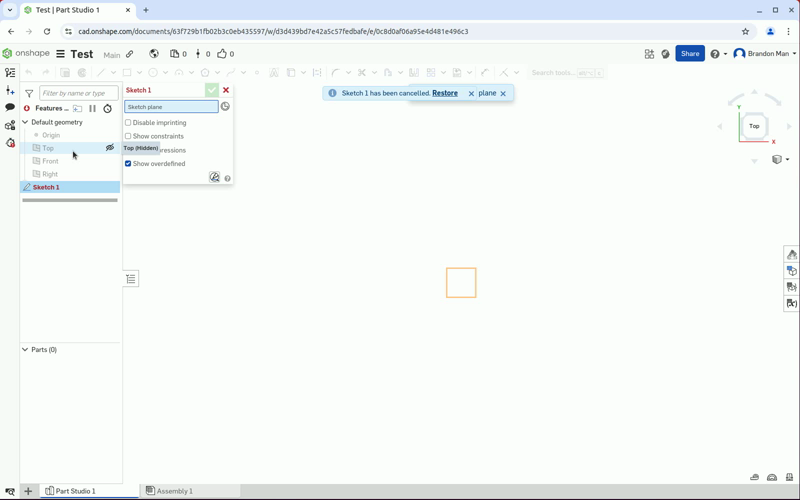
click(73, 150)
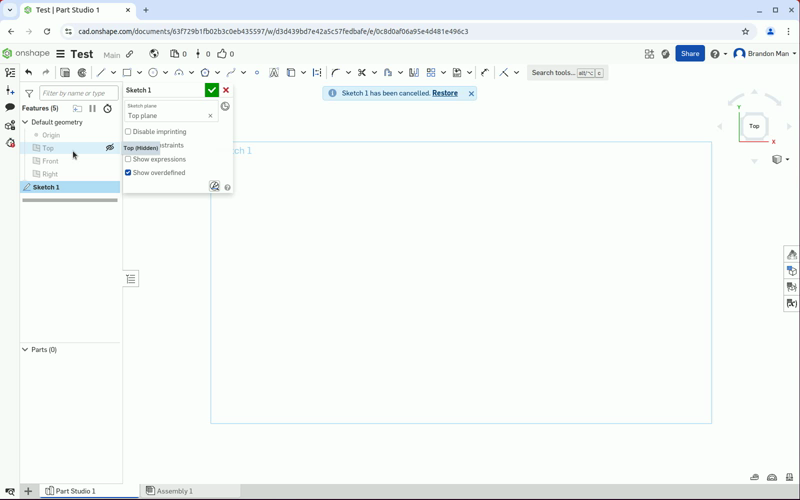
mouse_move(73, 352)
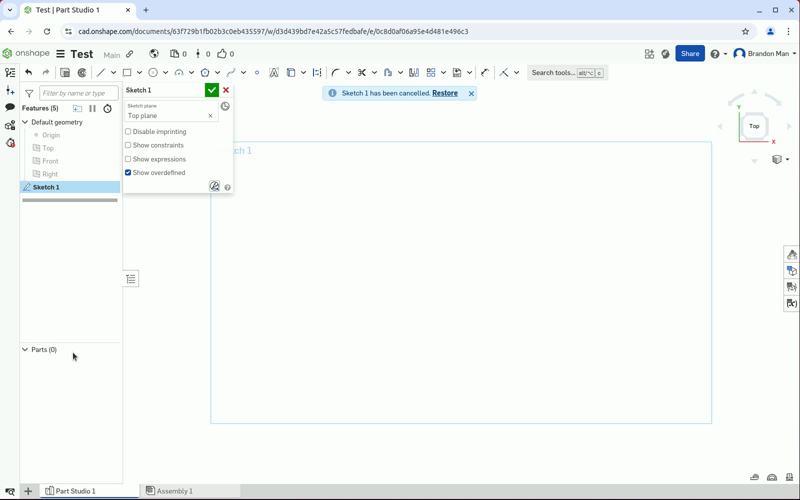
key(y)
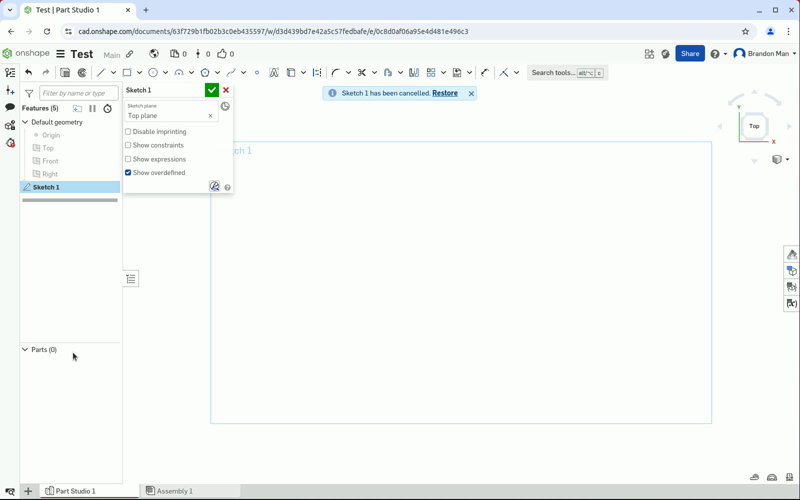
key(l)
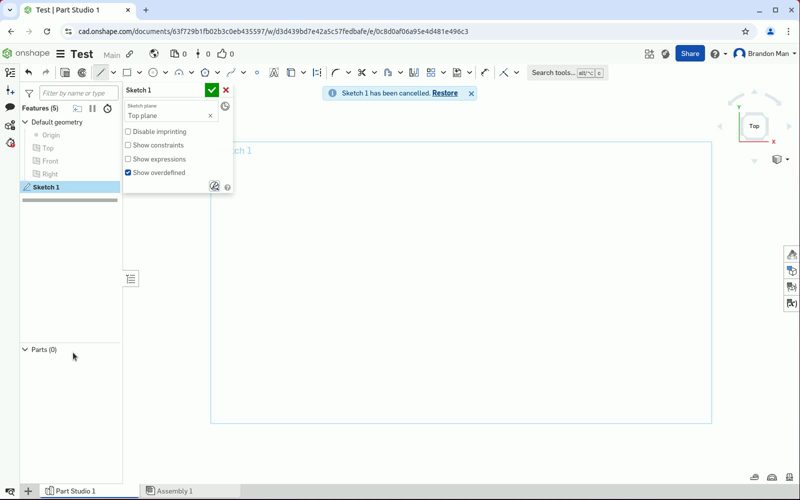
key_down(shift)
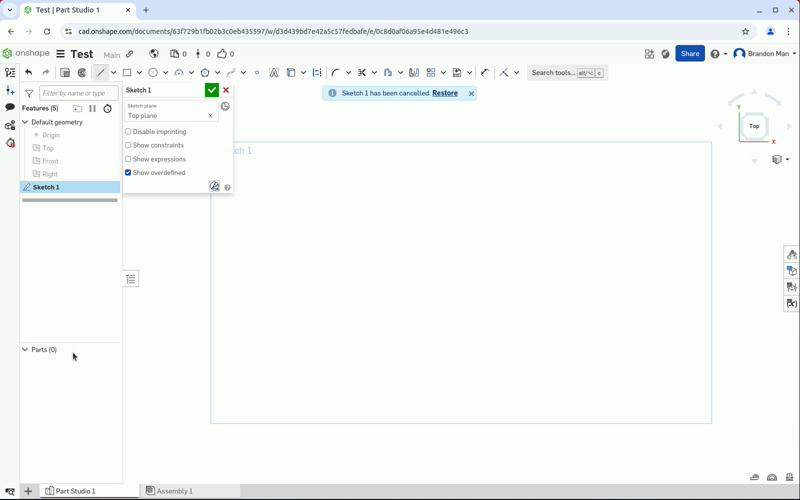
mouse_move(348, 394)
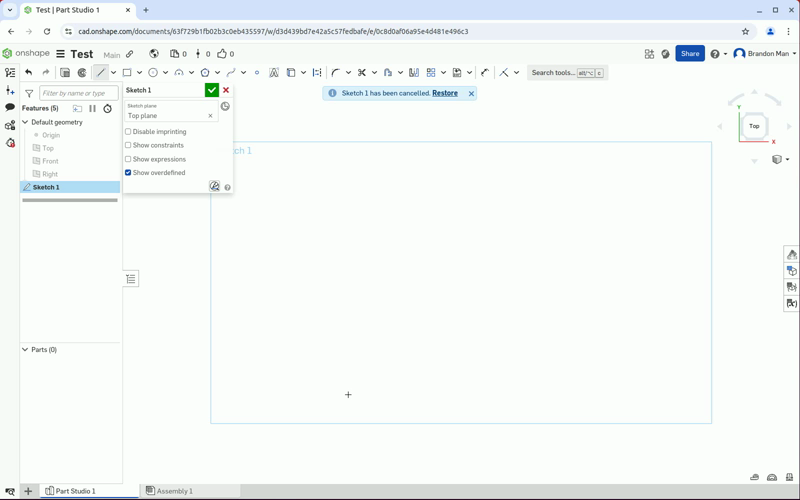
click(348, 394)
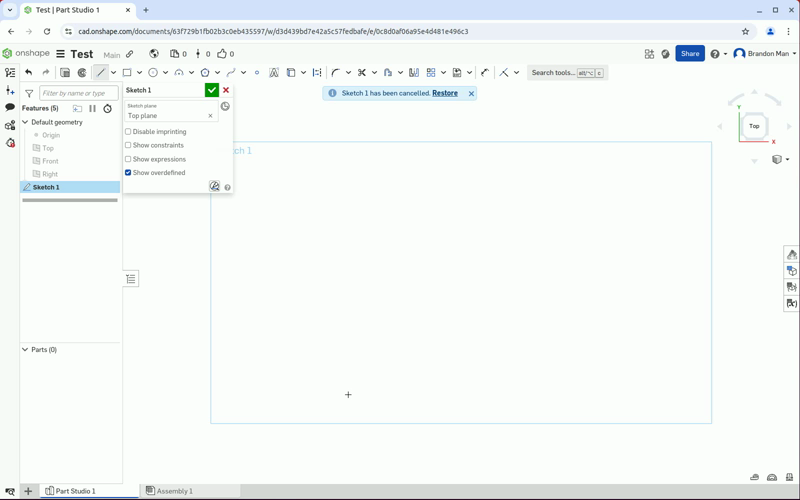
key_up(shift)
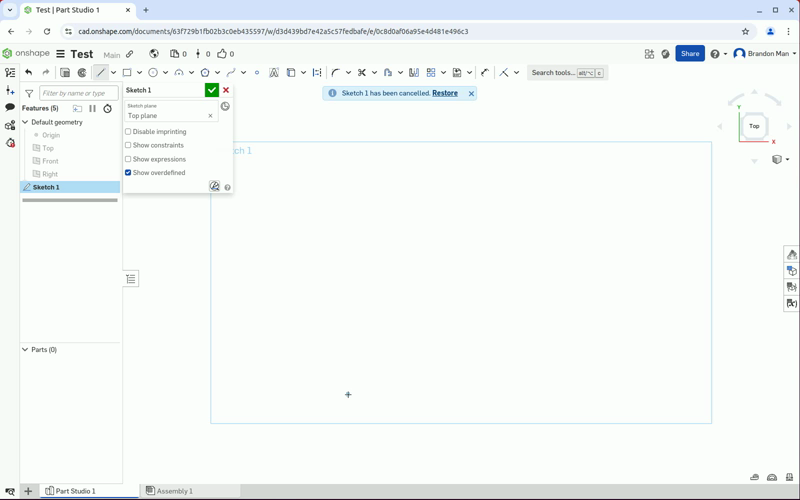
key_down(shift)
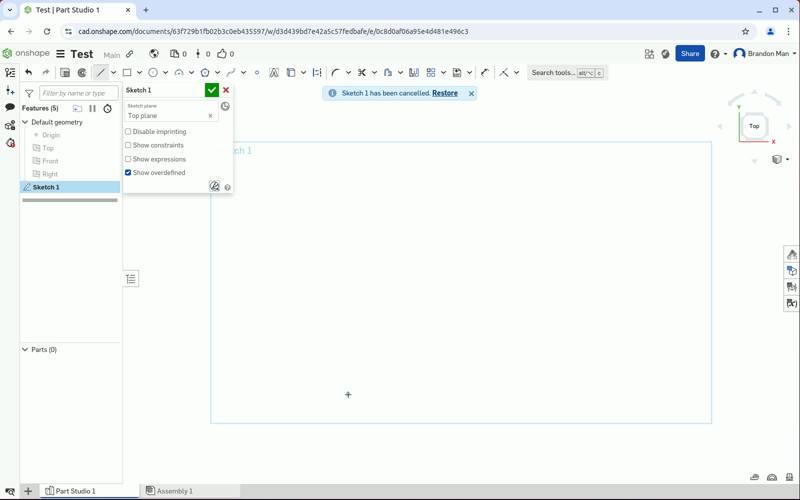
mouse_move(561, 394)
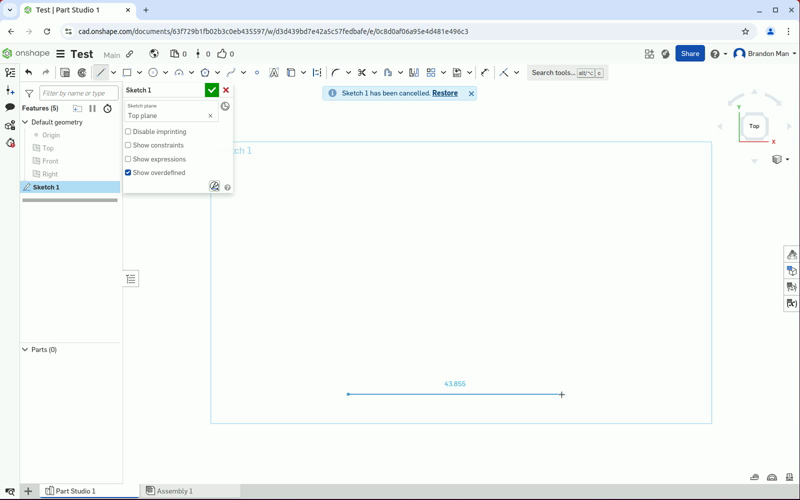
click(561, 394)
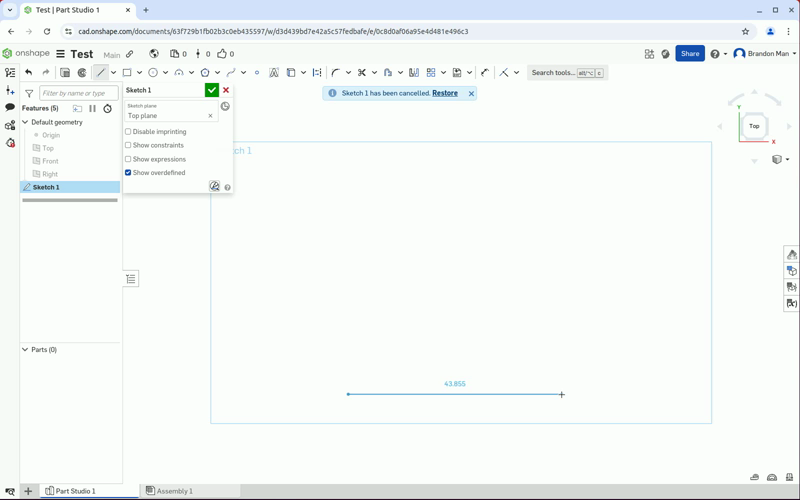
key_up(shift)
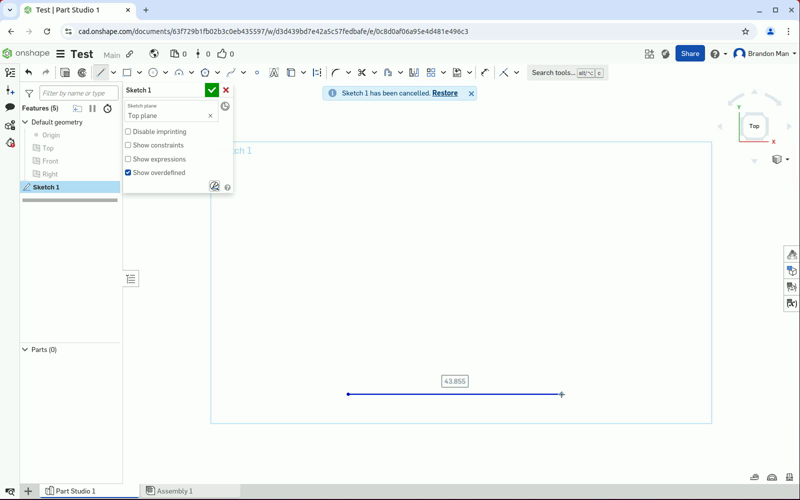
key_down(shift)
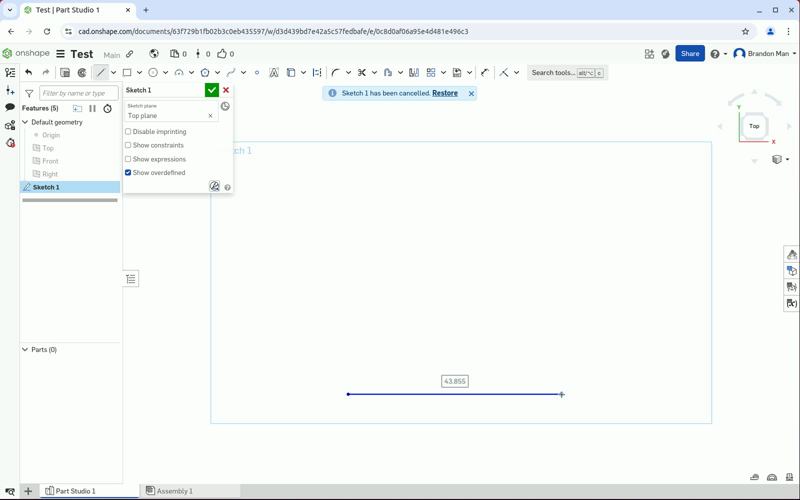
mouse_move(561, 180)
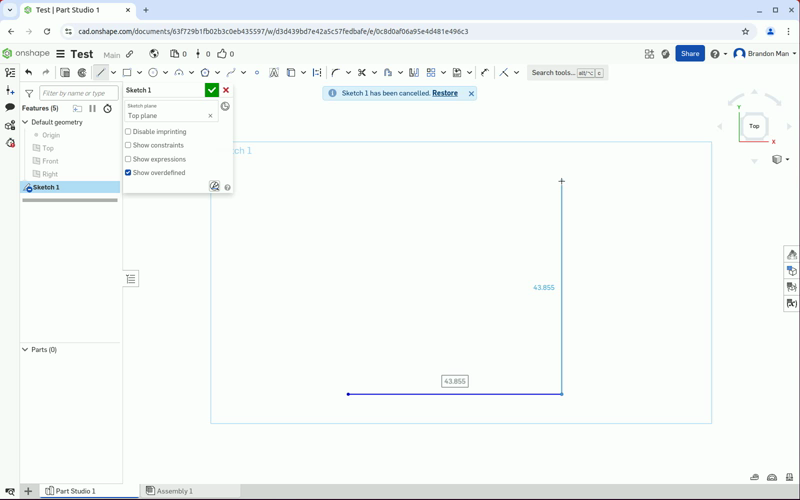
click(561, 180)
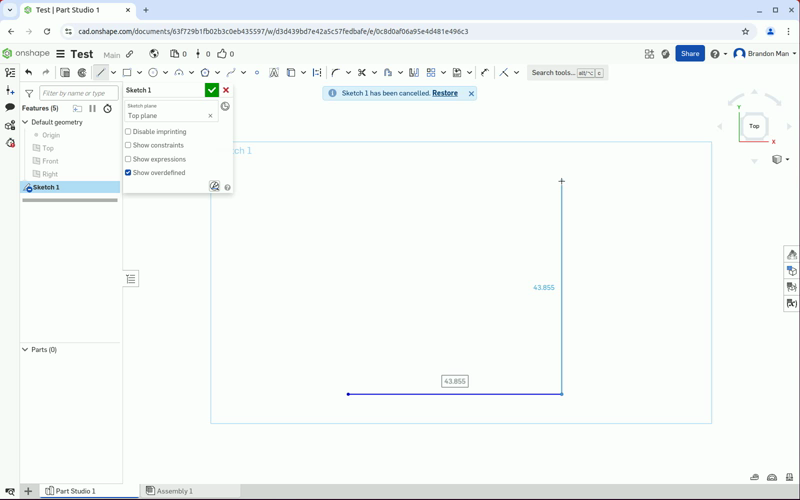
key_up(shift)
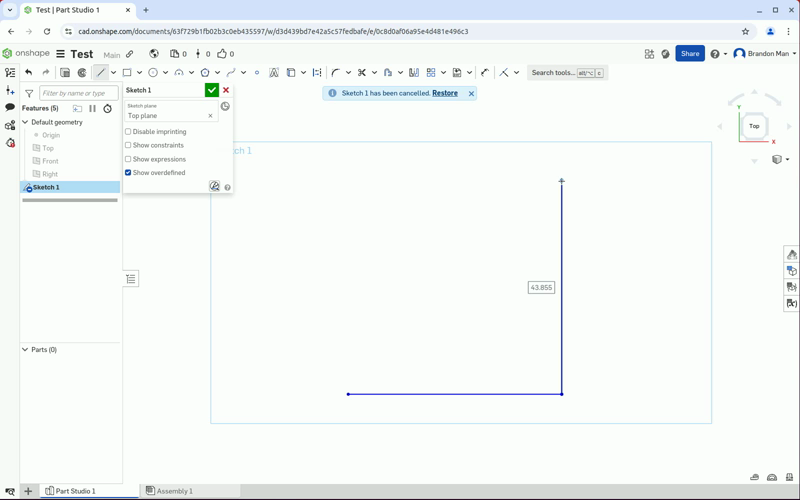
key_down(shift)
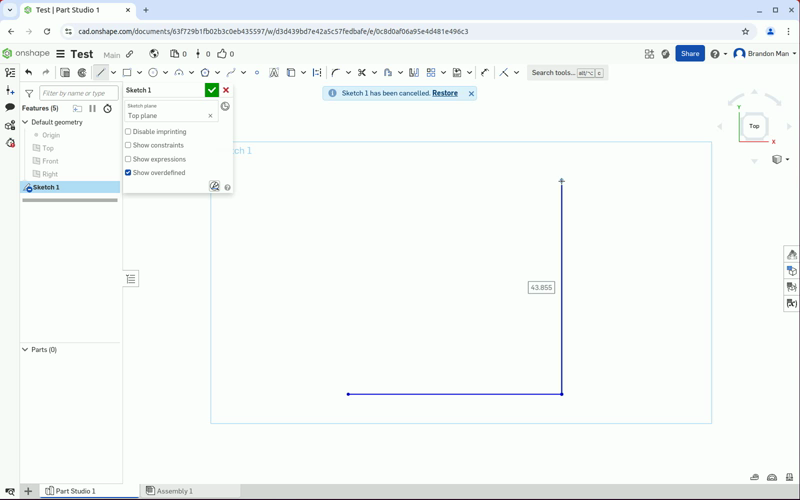
mouse_move(348, 180)
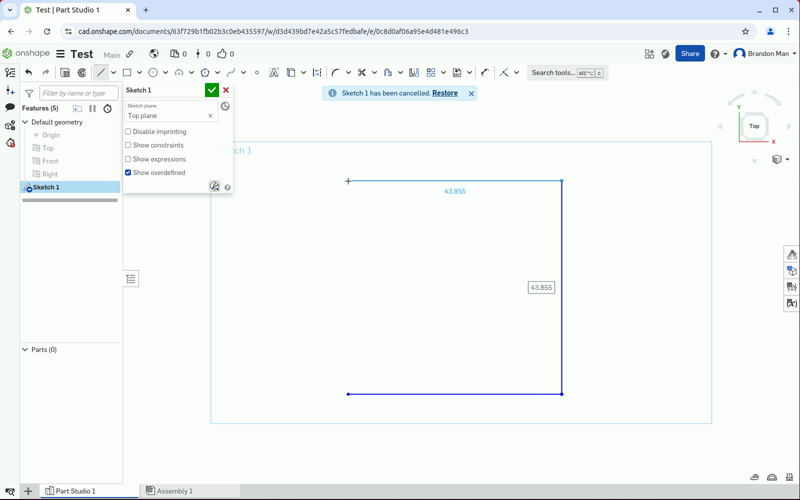
click(348, 180)
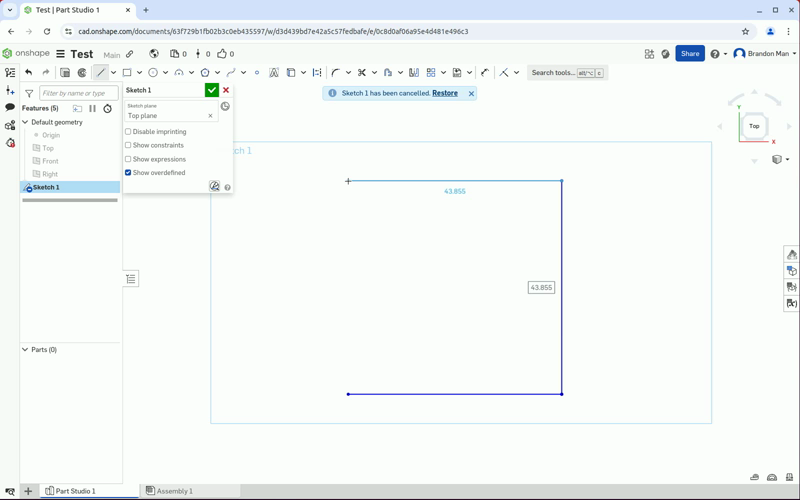
key_up(shift)
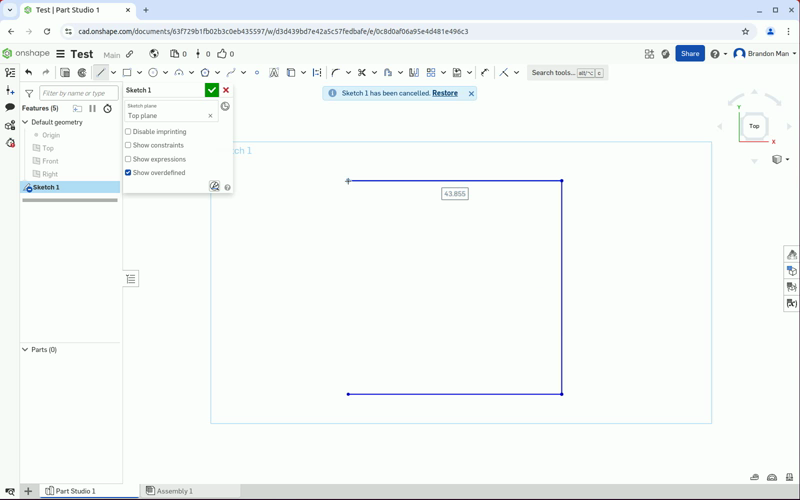
key_down(shift)
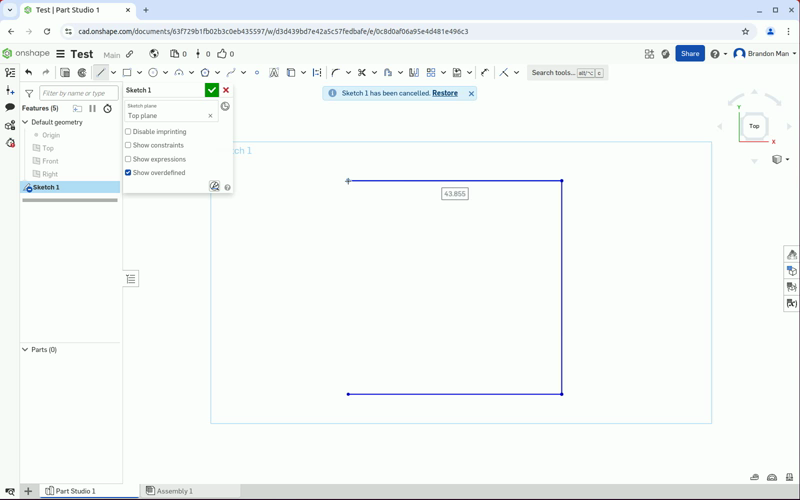
mouse_move(348, 394)
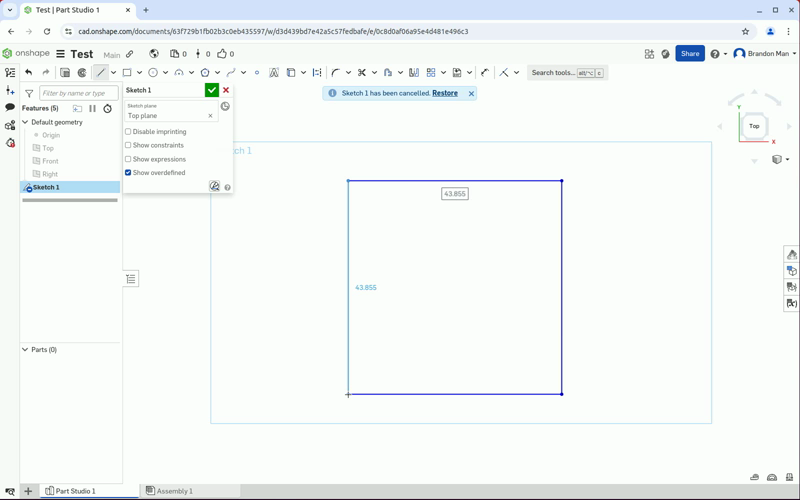
key_up(shift)
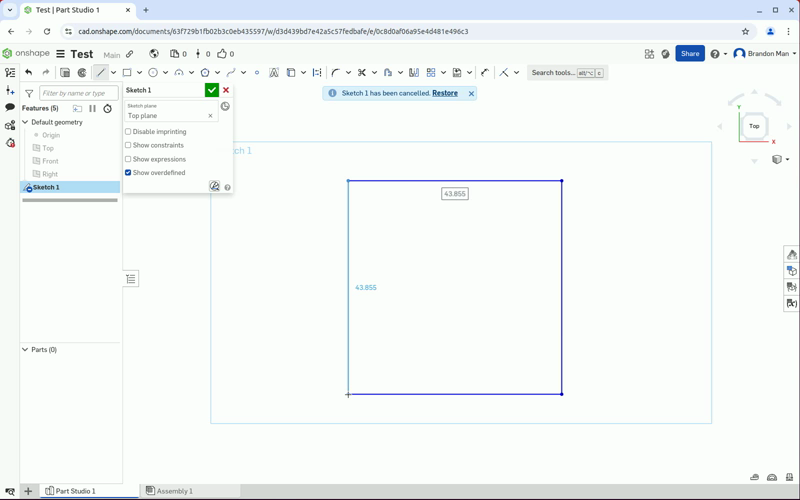
click(348, 394)
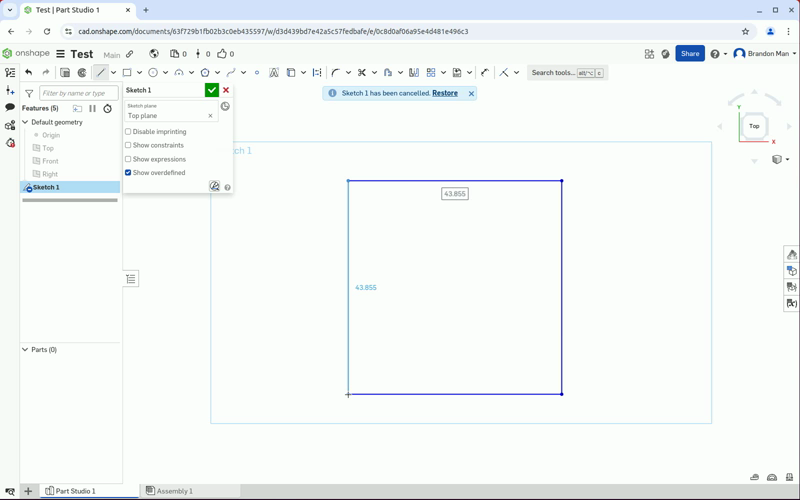
key(esc)
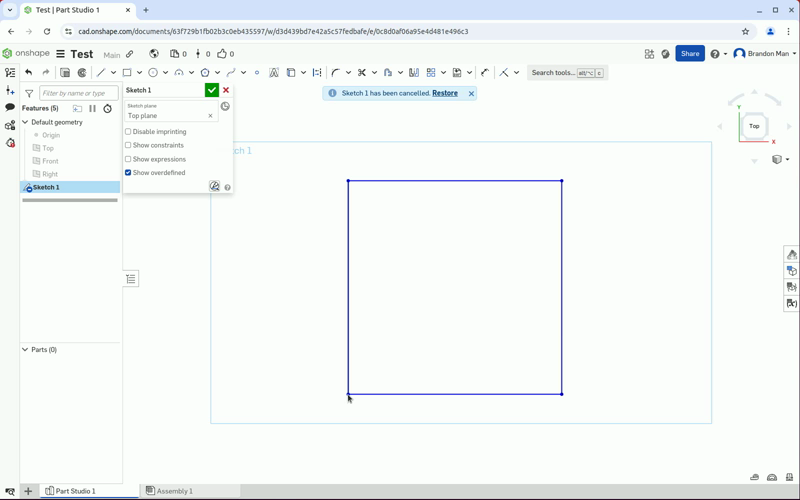
mouse_move(458, 316)
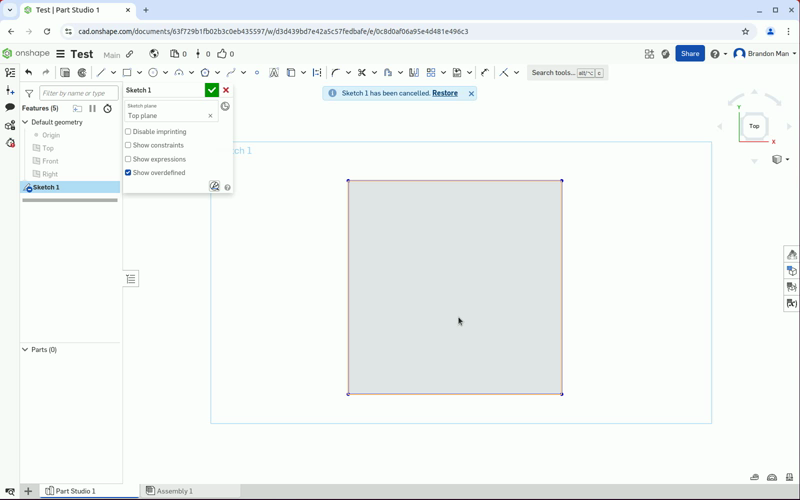
click(458, 316)
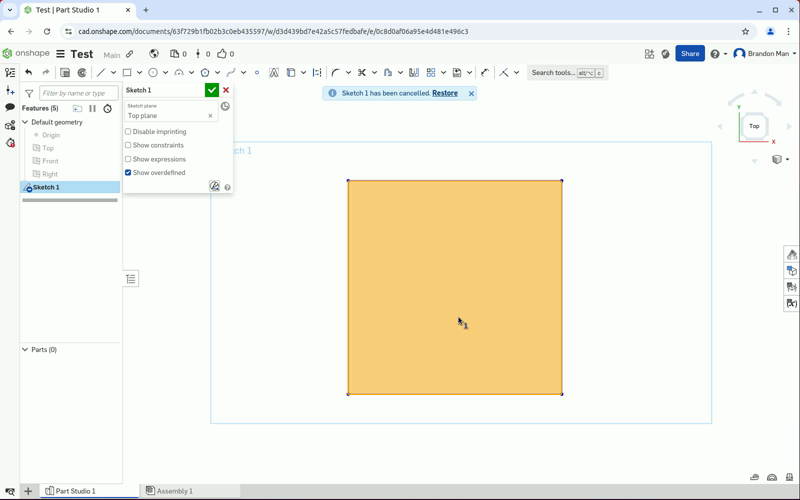
mouse_move(73, 352)
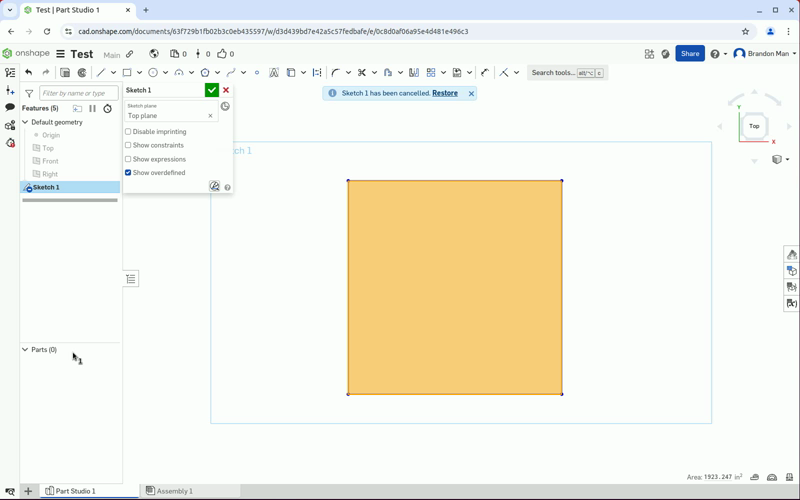
key(shift+y)
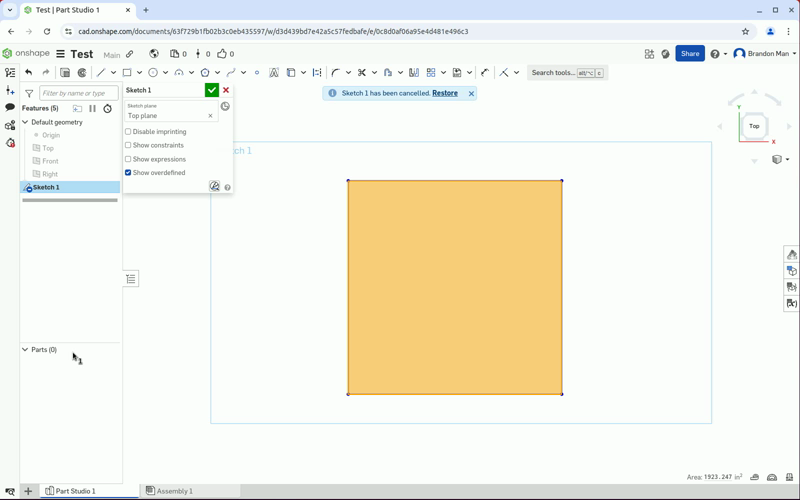
key(shift+e)
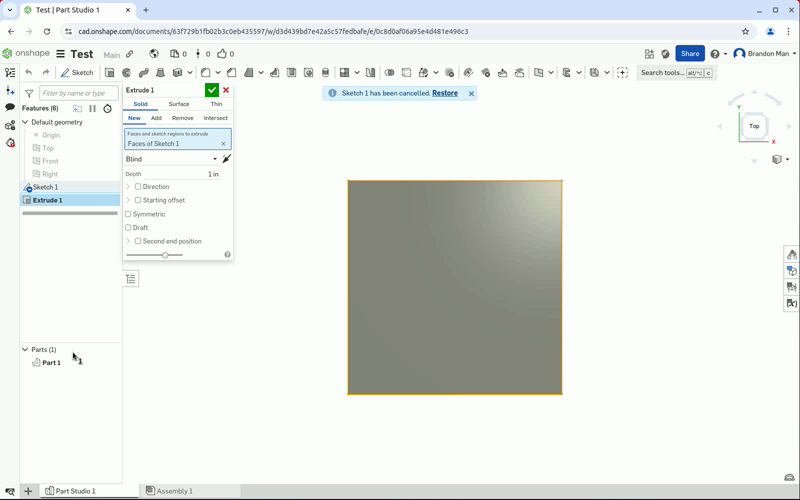
mouse_move(143, 106)
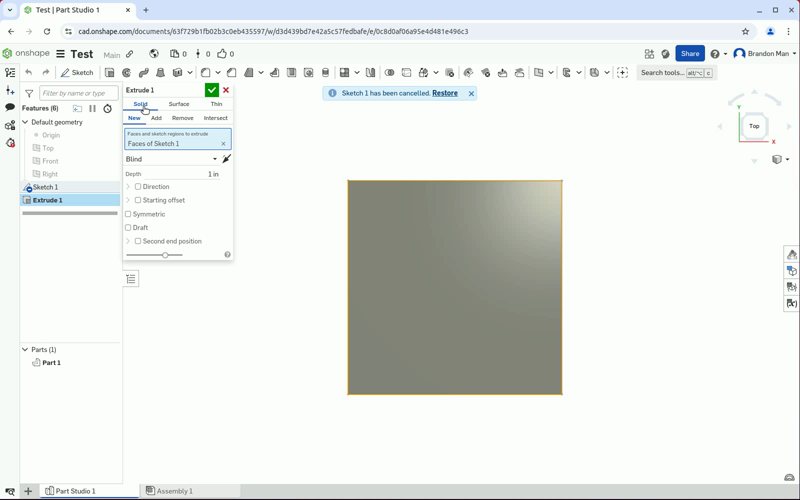
click(143, 106)
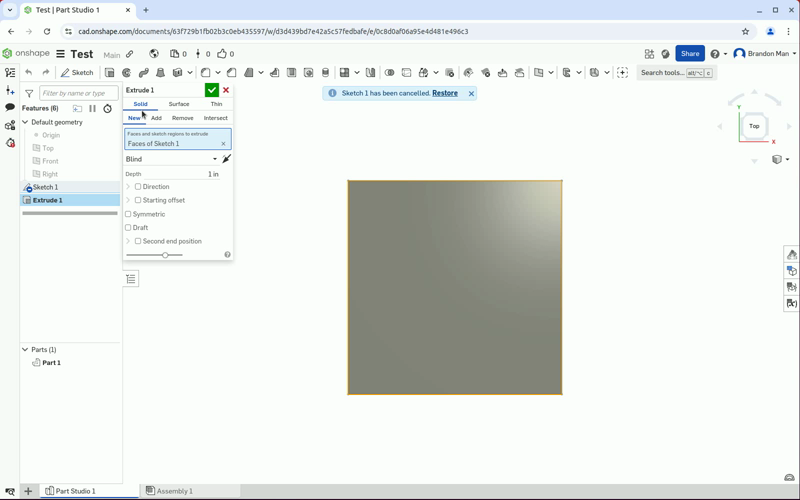
mouse_move(137, 120)
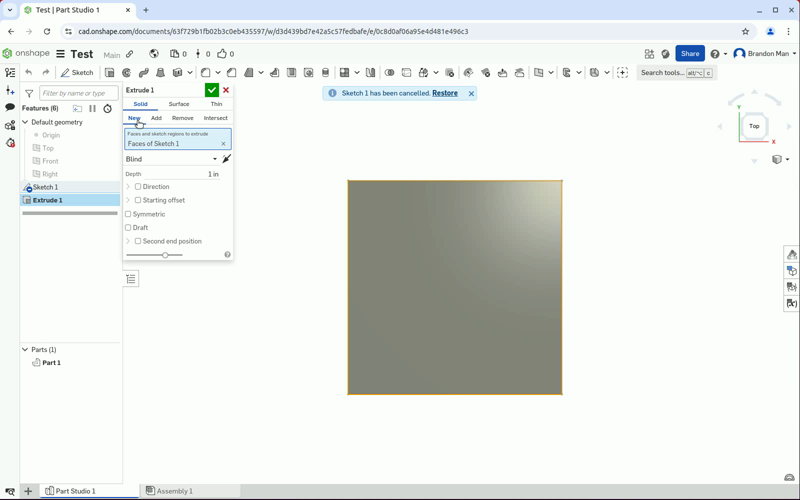
click(137, 120)
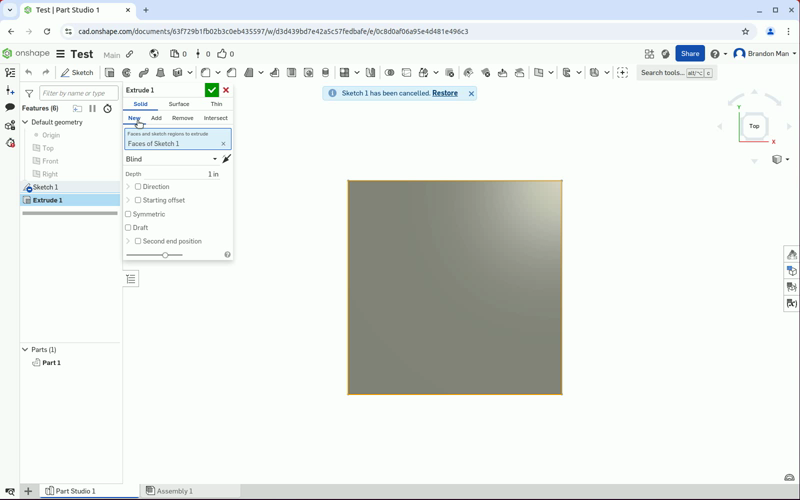
key(tab, 4)
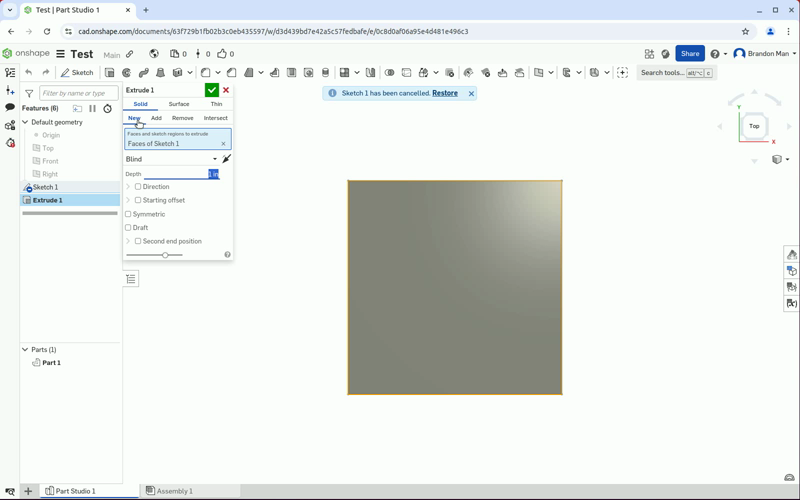
text(4.092)
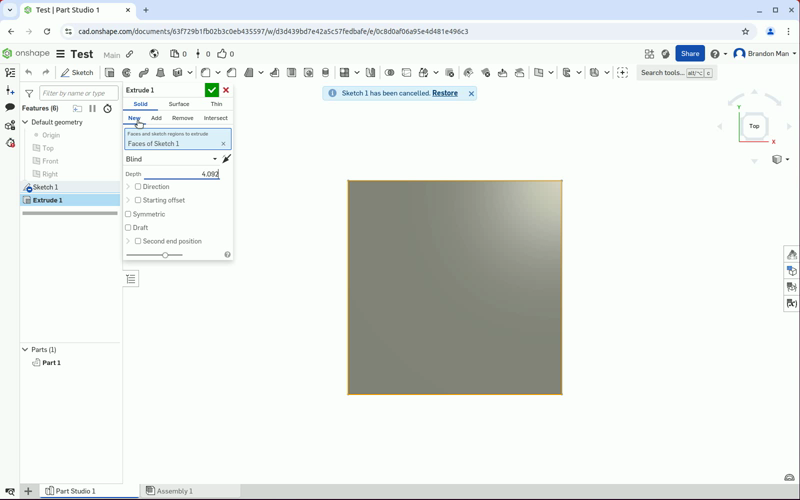
key(enter)
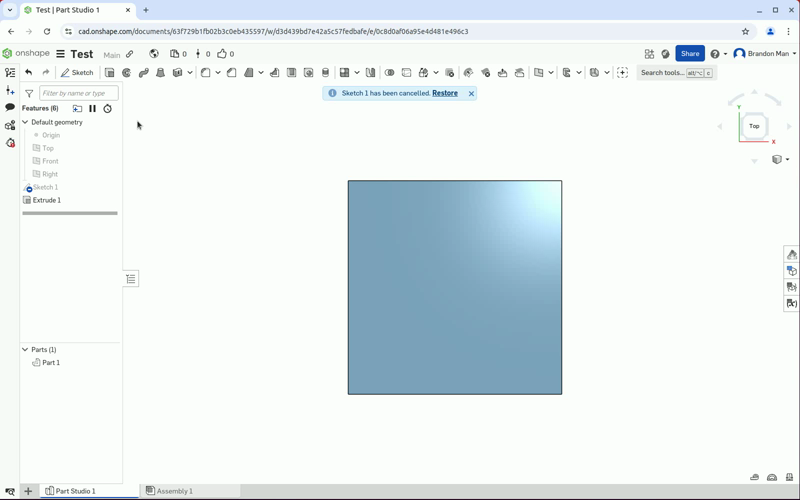
key(shift+h)
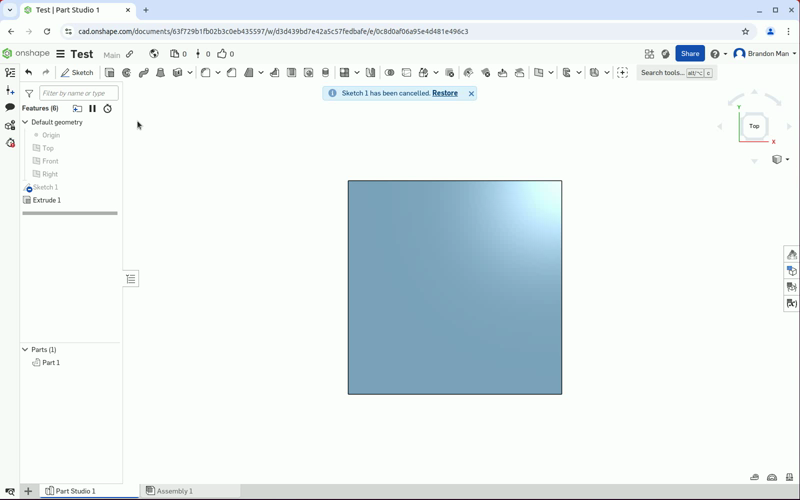
key(shift+h)
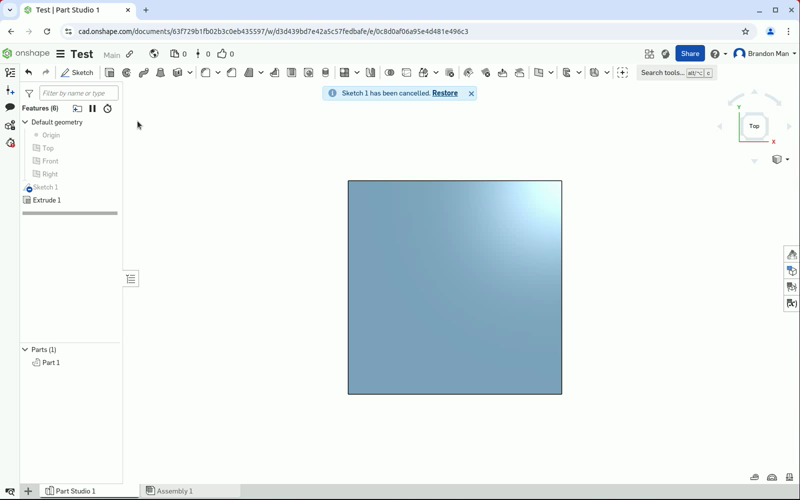
mouse_move(73, 189)
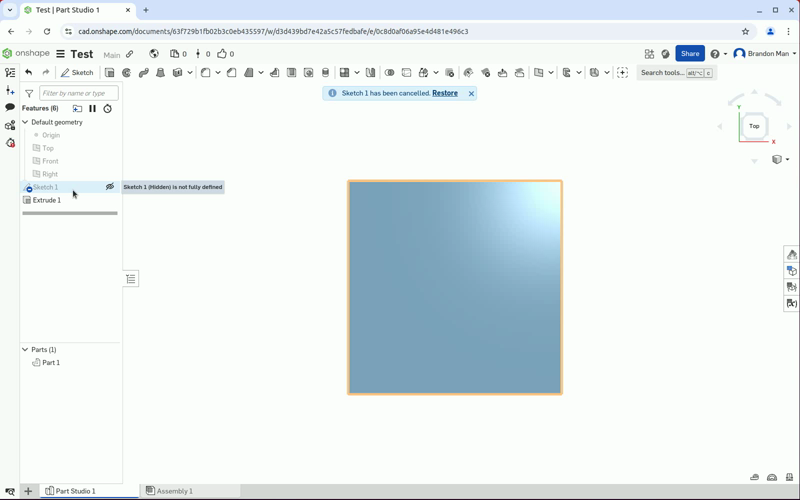
click(73, 189)
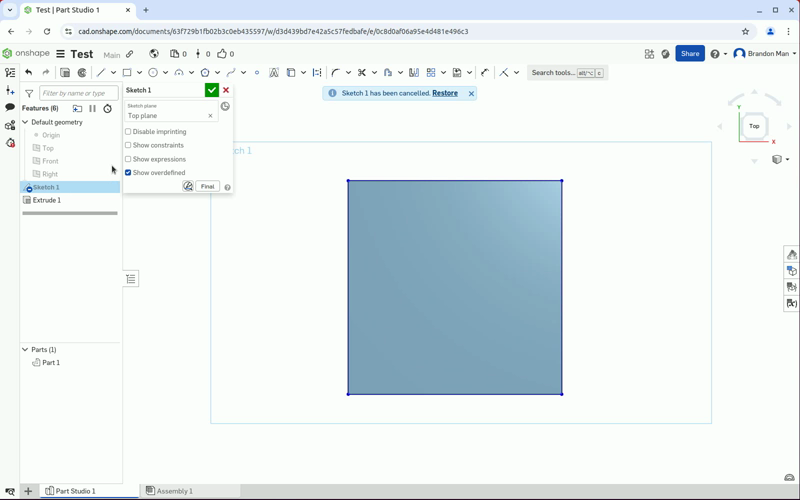
mouse_move(229, 92)
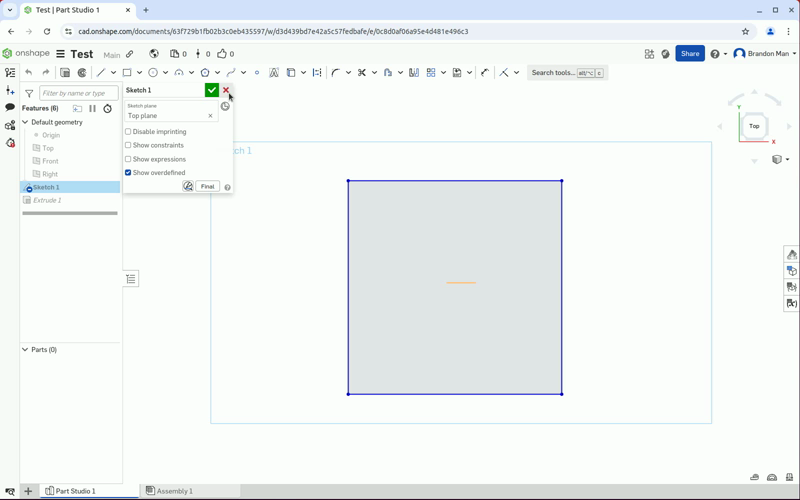
click(229, 92)
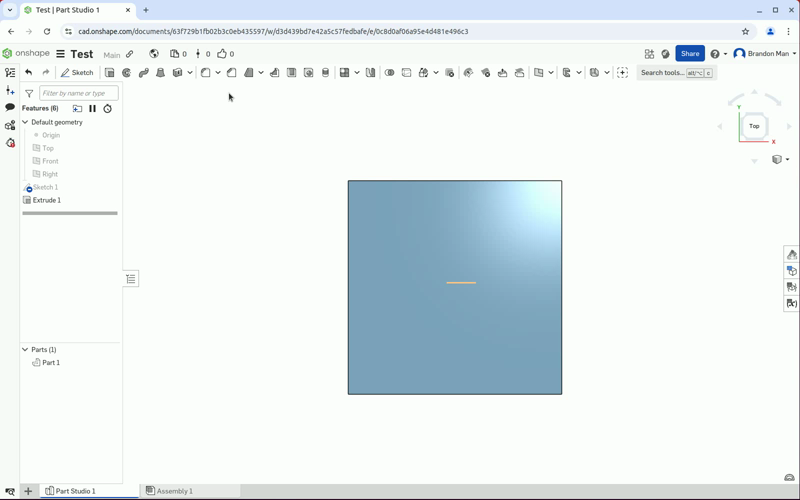
mouse_move(541, 75)
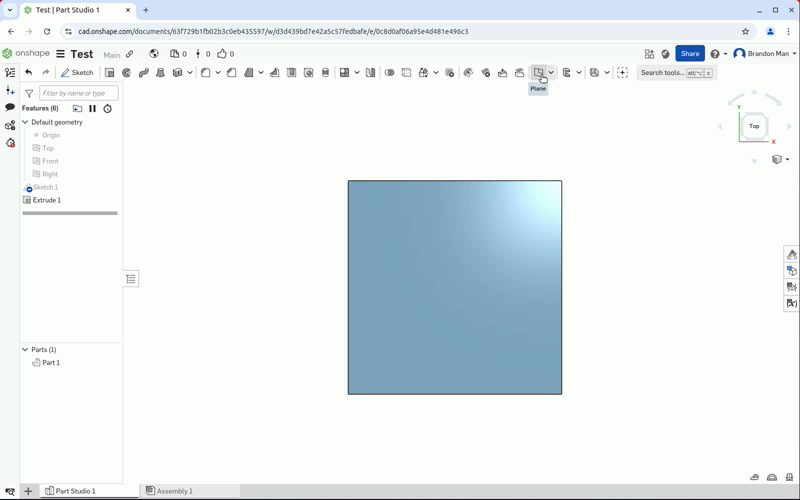
click(541, 75)
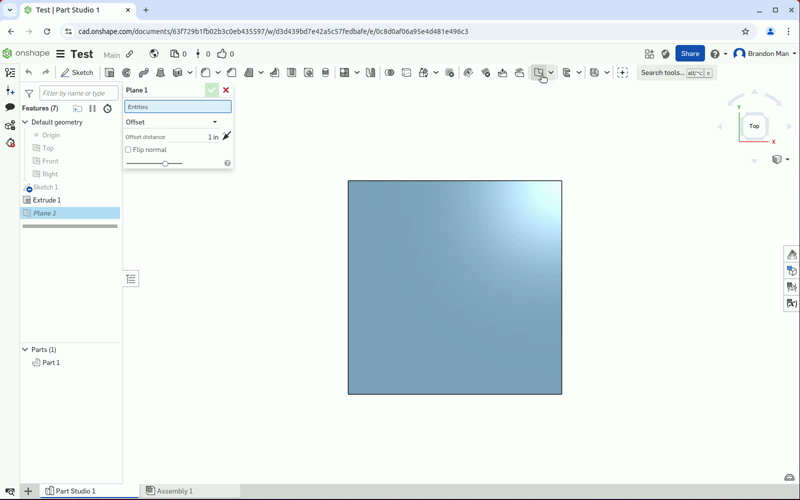
mouse_move(73, 150)
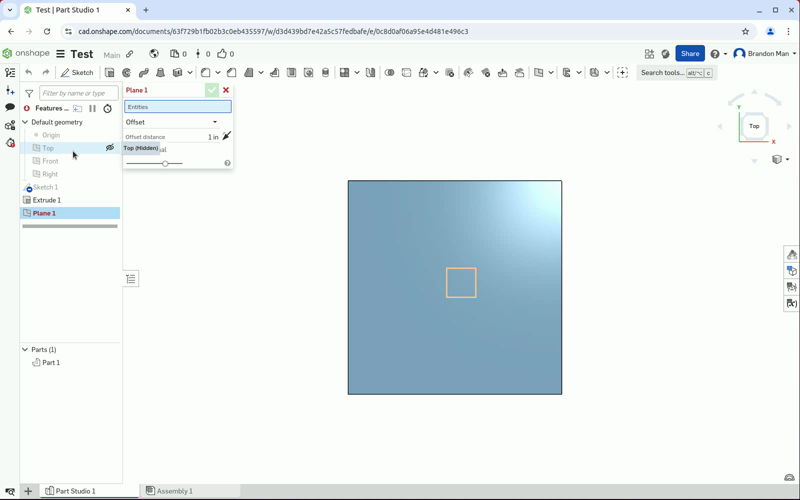
click(73, 150)
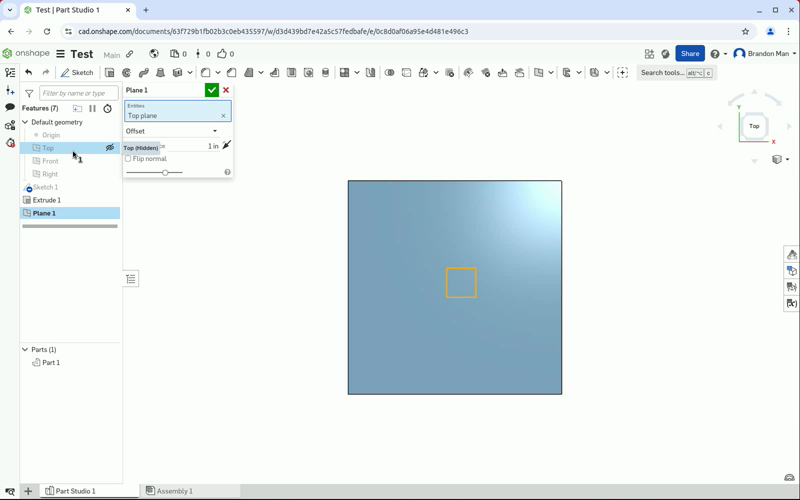
key(tab, 2)
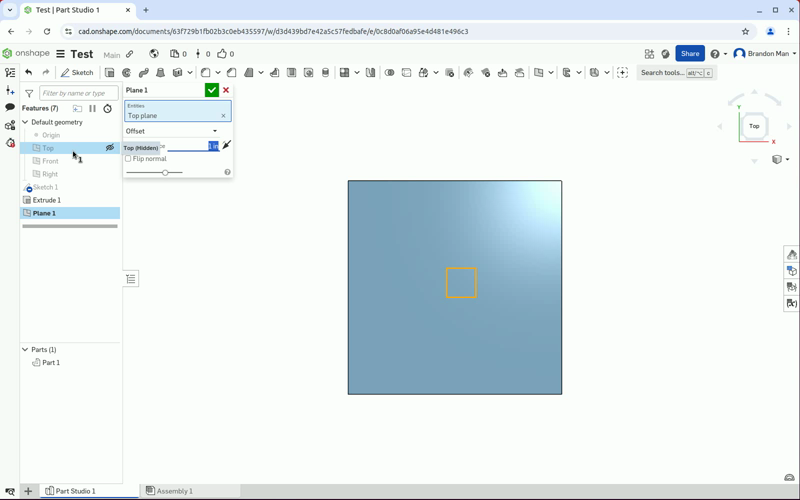
text(4.098)
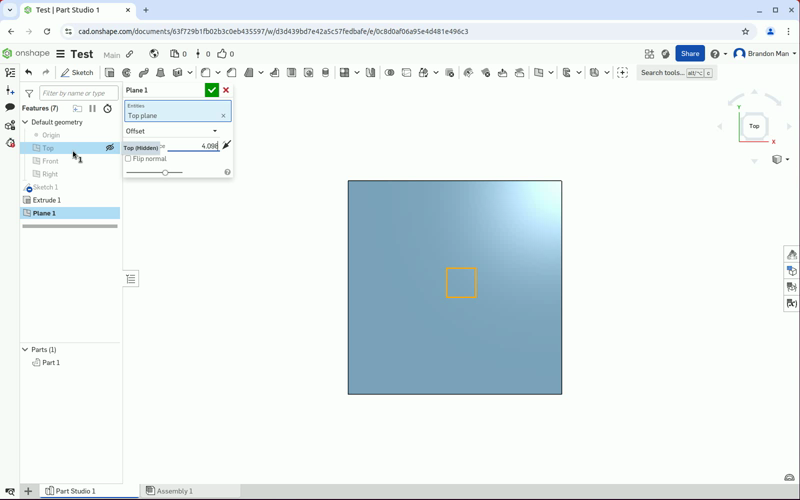
key(enter, 2)
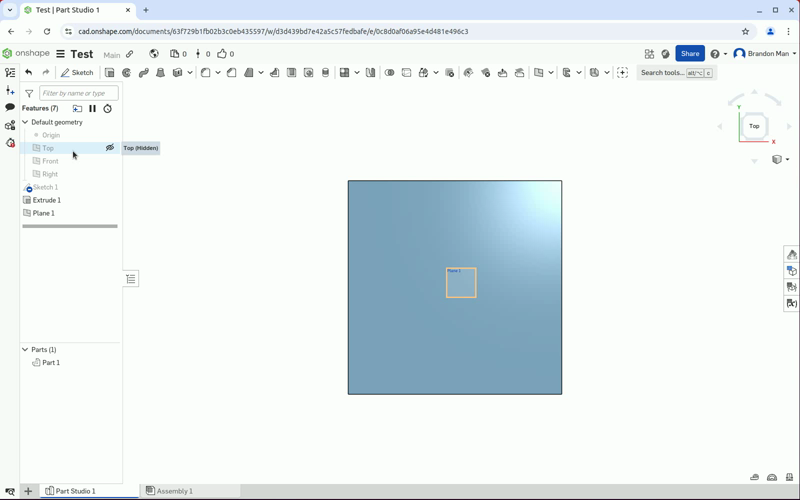
key(shift+s)
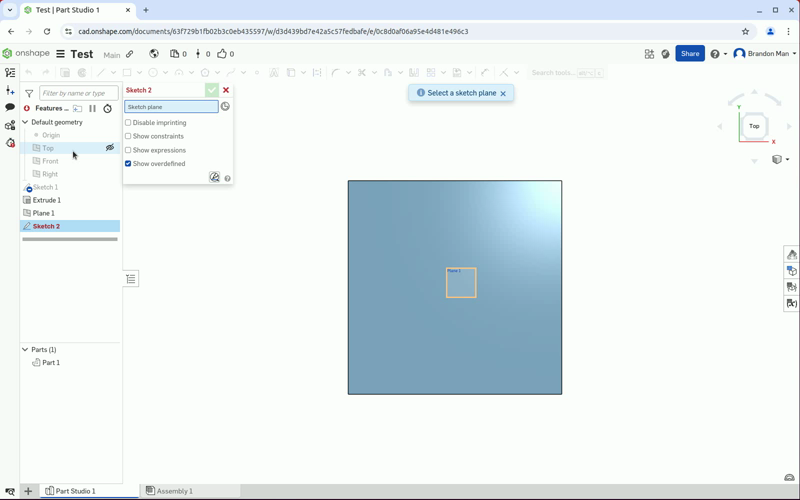
mouse_move(73, 215)
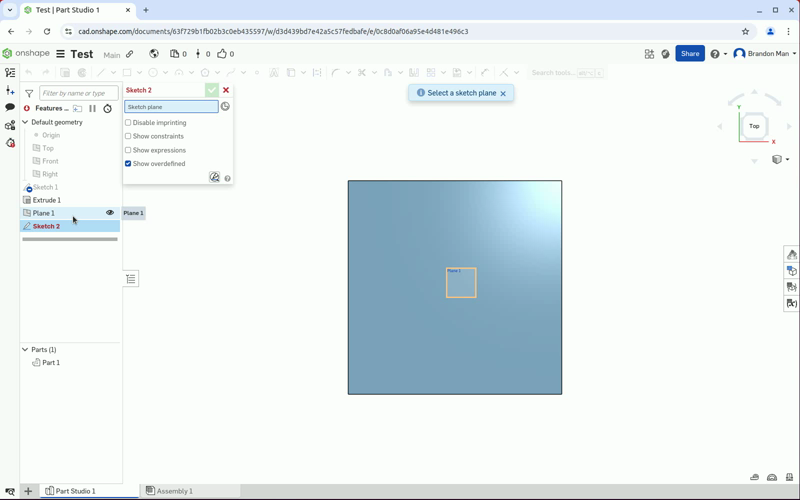
click(73, 215)
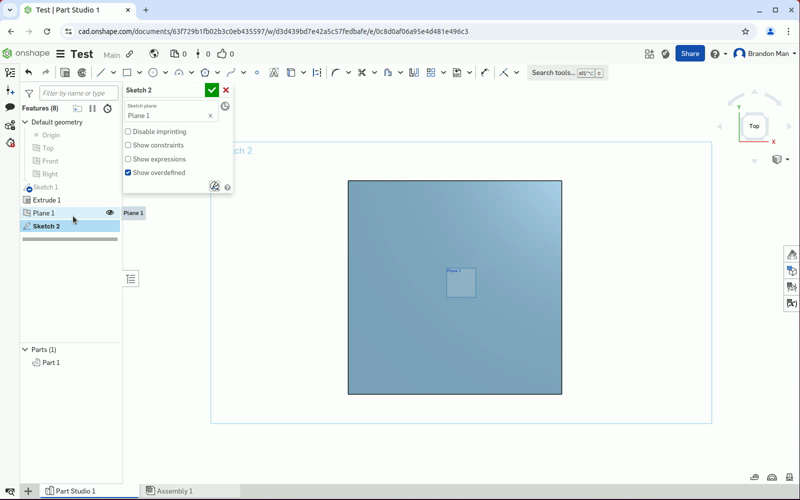
mouse_move(73, 352)
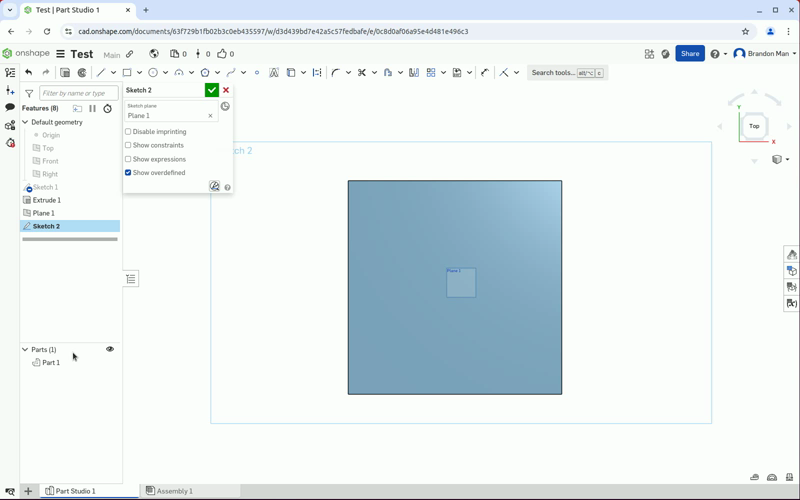
key(y)
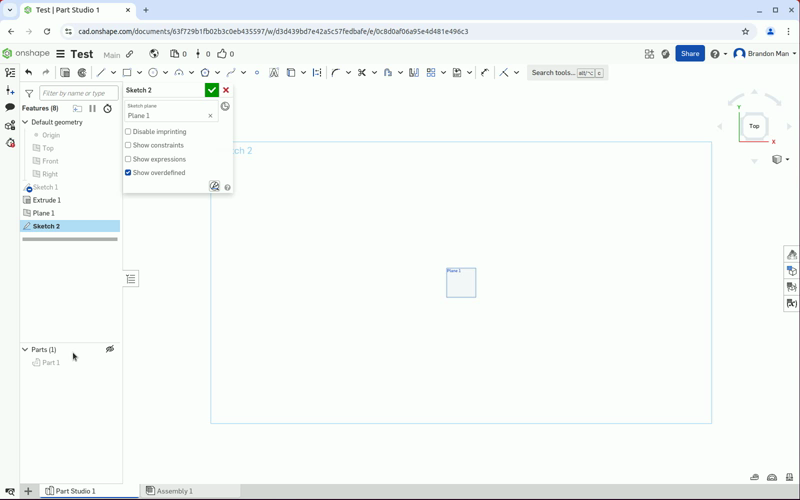
key(c)
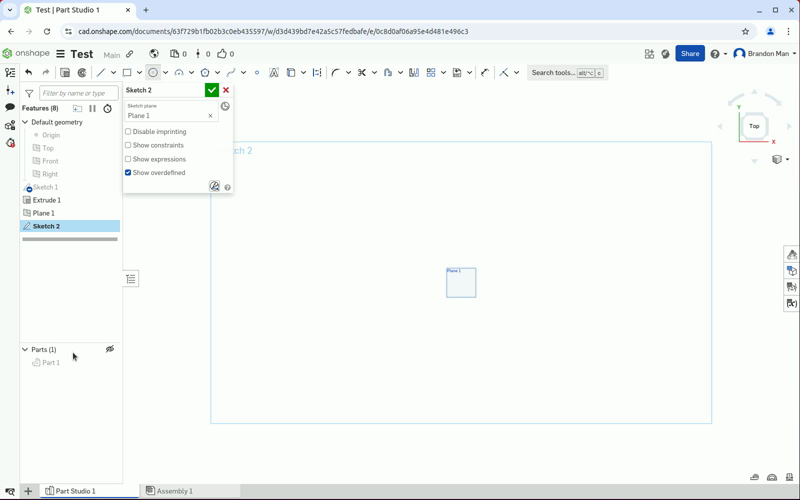
key_down(shift)
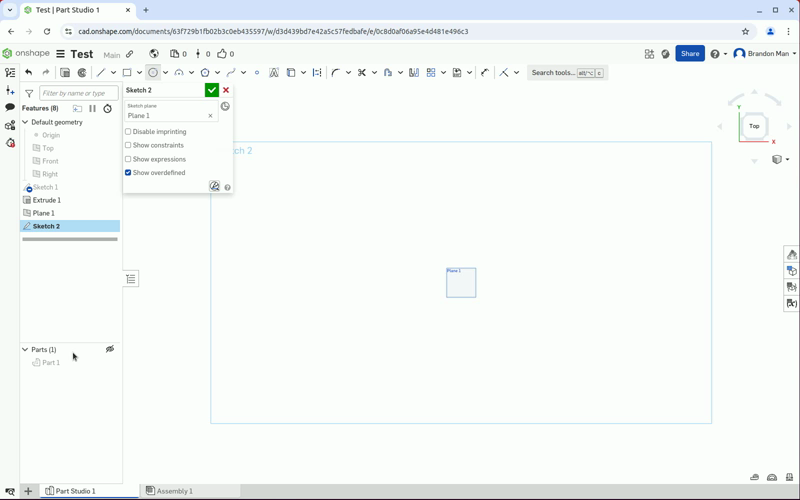
mouse_move(377, 365)
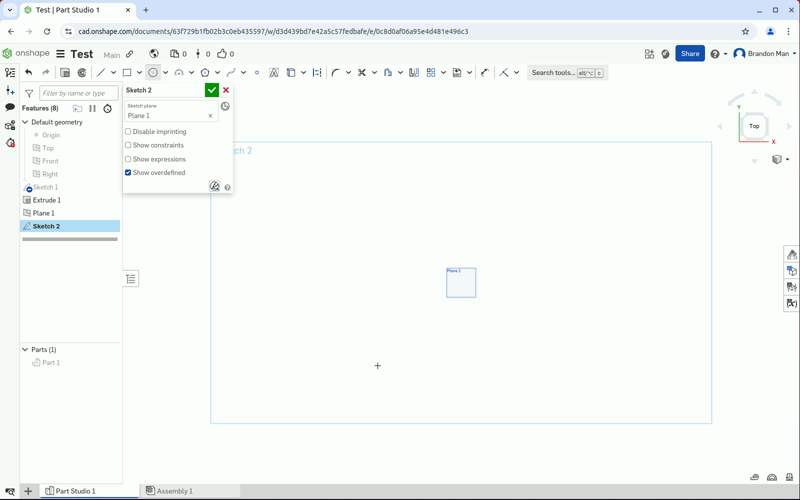
click(377, 365)
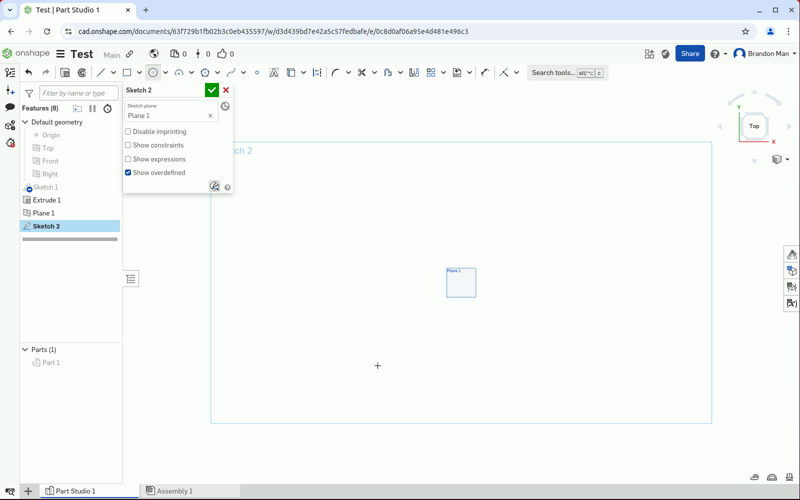
key_up(shift)
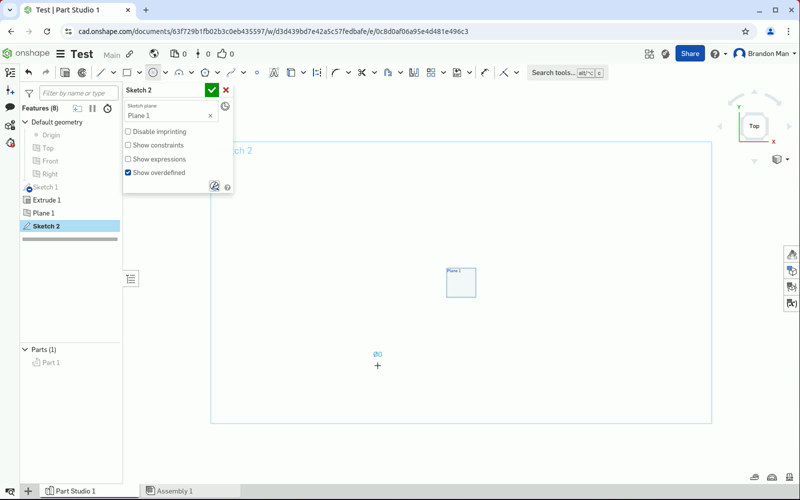
mouse_move(386, 365)
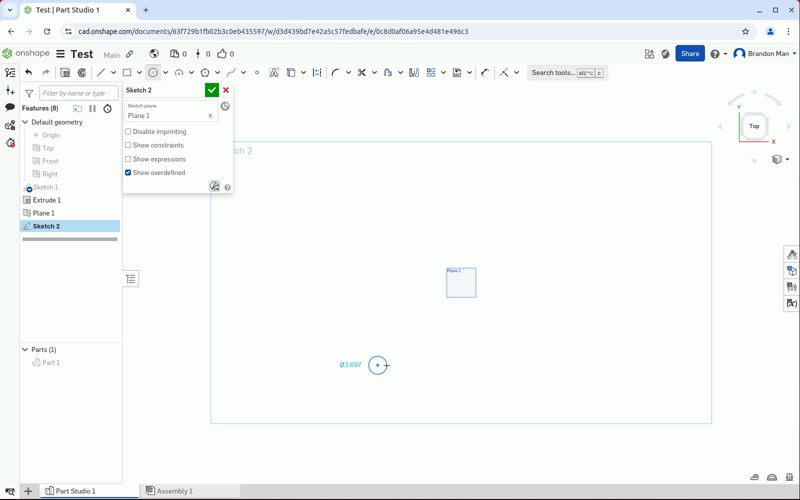
click(386, 365)
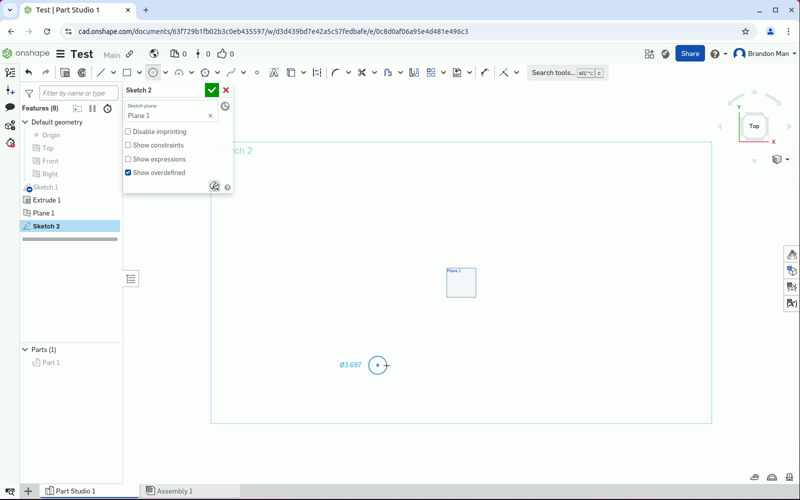
key(esc)
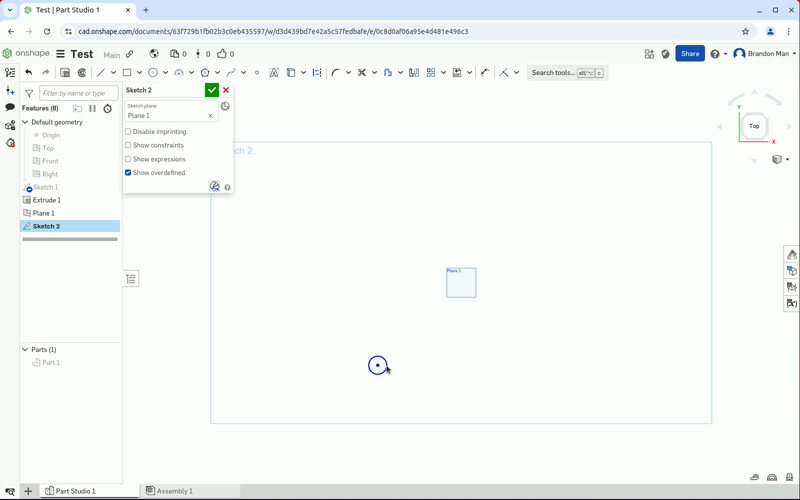
mouse_move(371, 358)
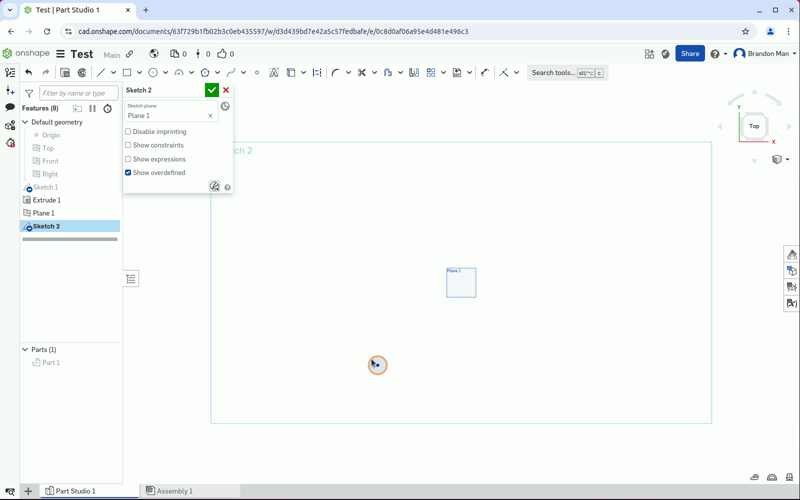
scroll(6)
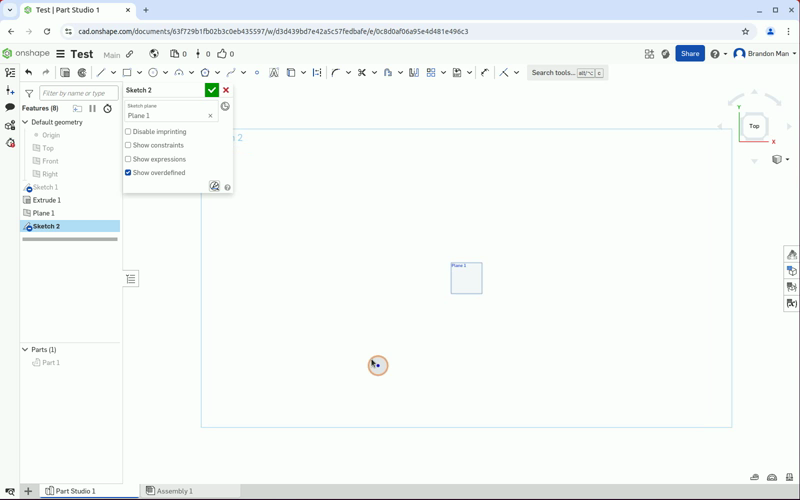
scroll(6)
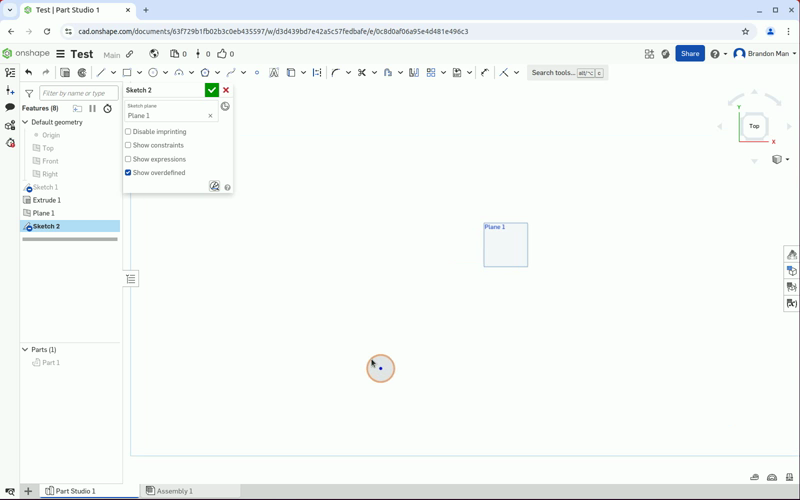
scroll(6)
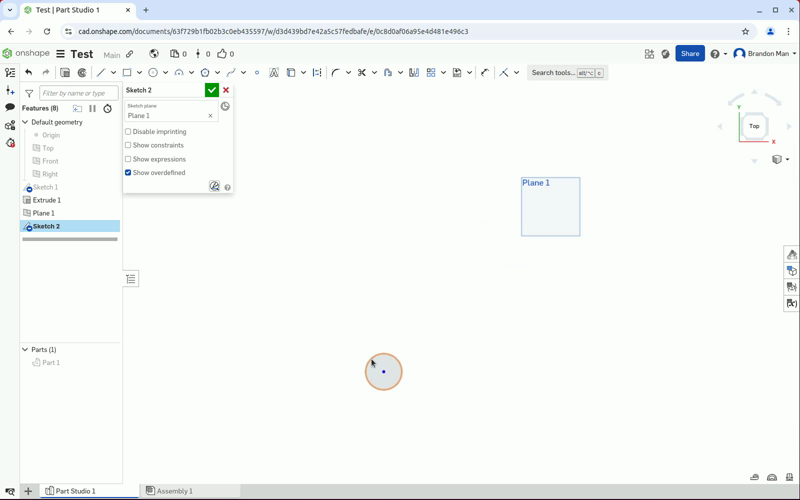
scroll(6)
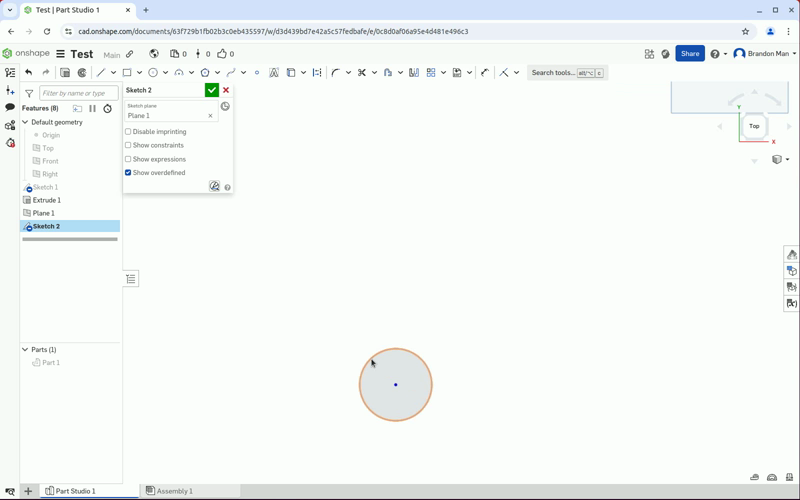
scroll(6)
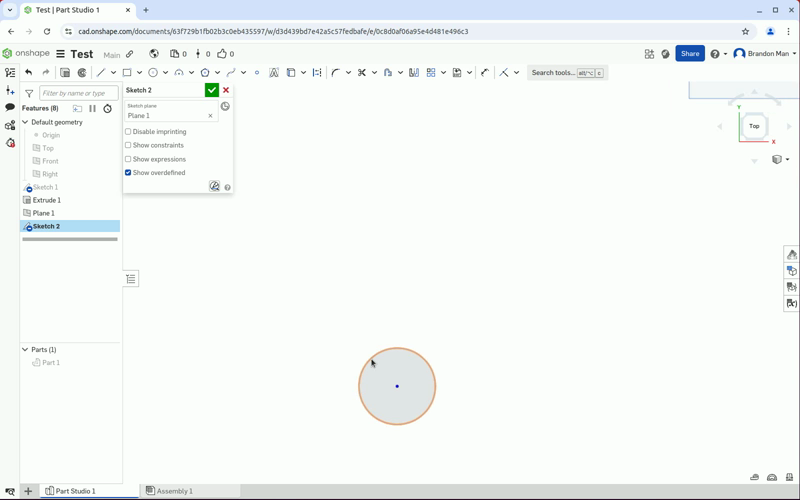
scroll(6)
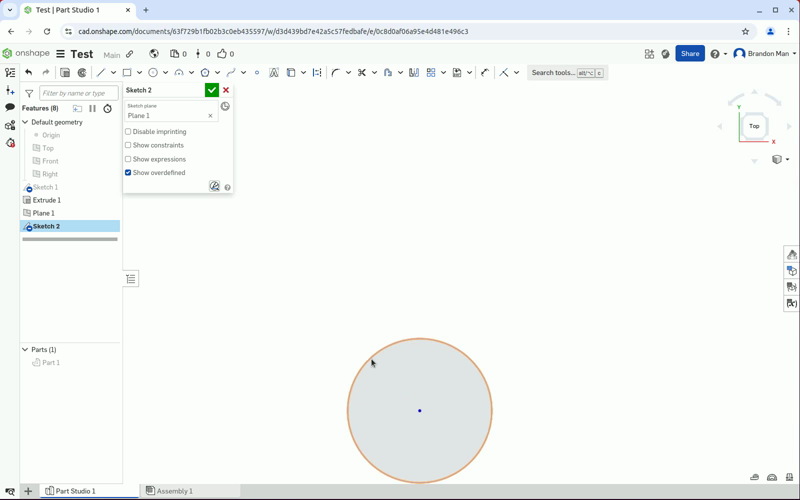
scroll(6)
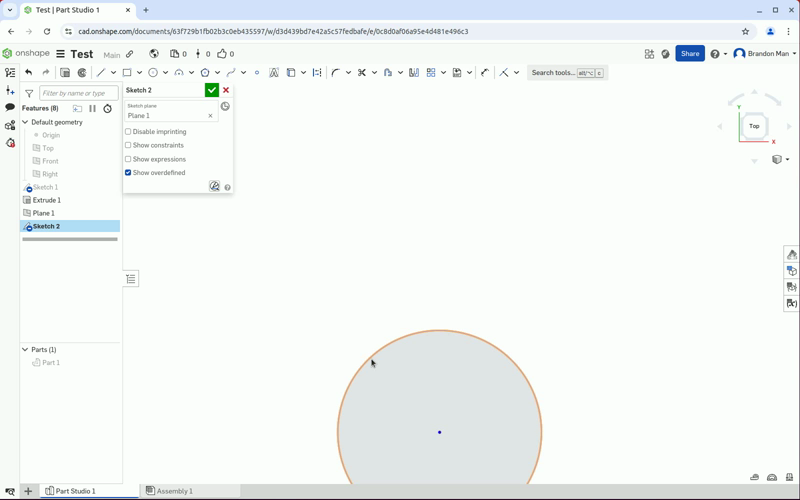
click(371, 358)
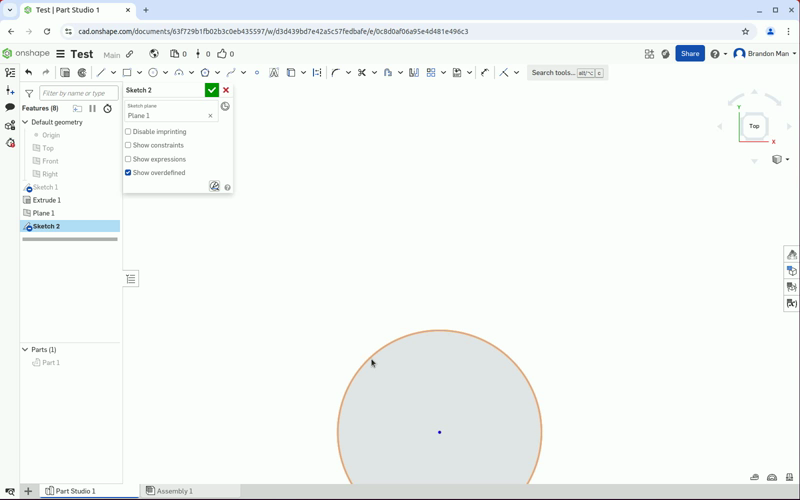
scroll(-6)
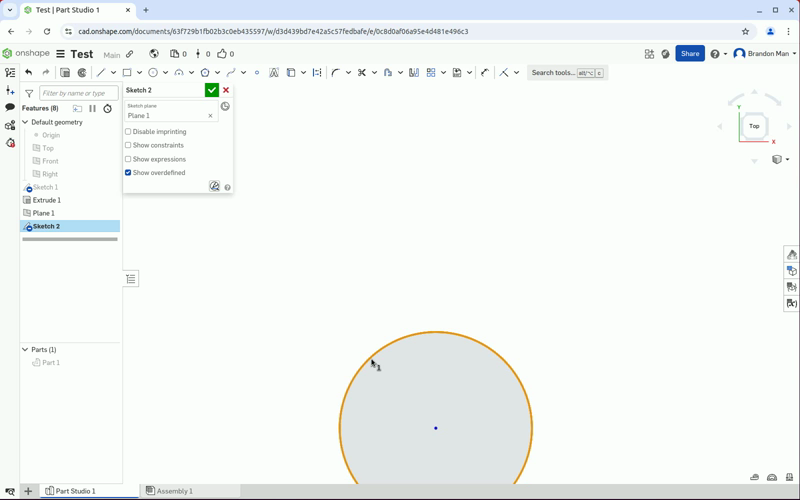
scroll(-6)
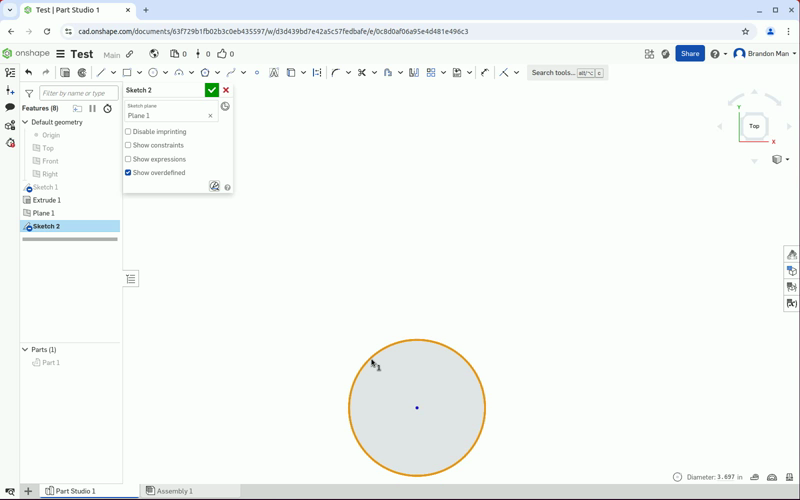
scroll(-6)
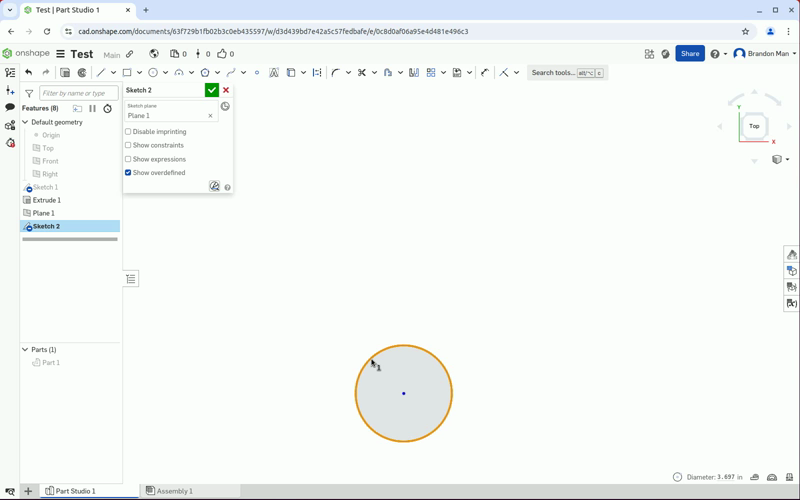
scroll(-6)
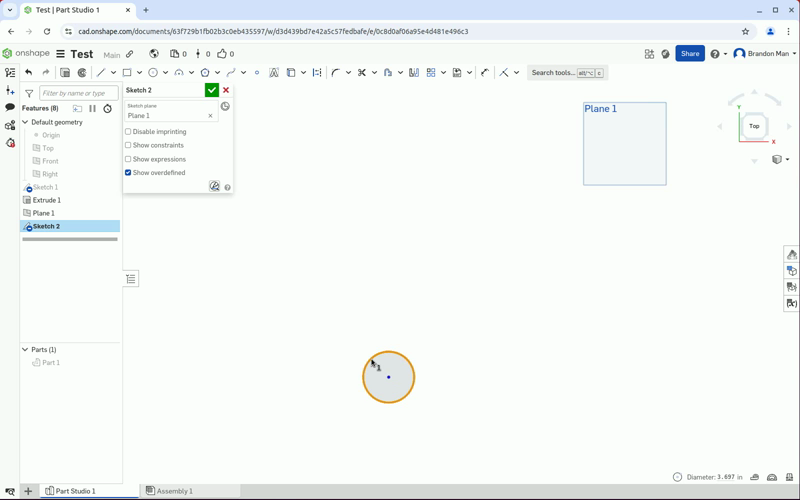
scroll(-6)
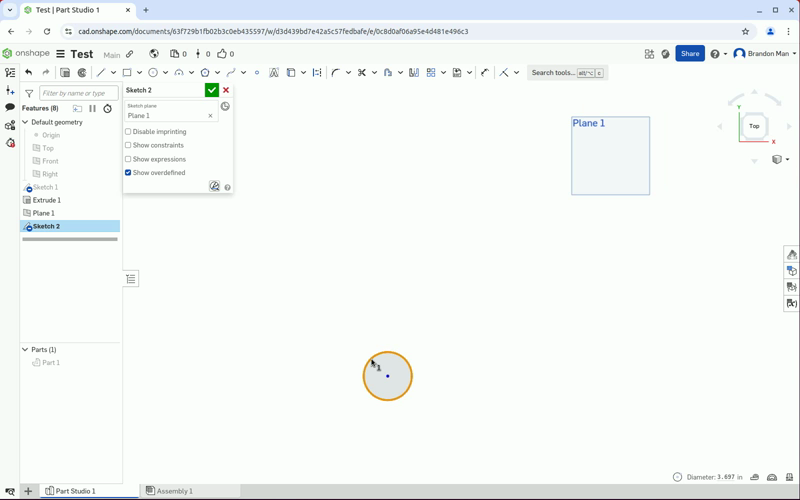
scroll(-6)
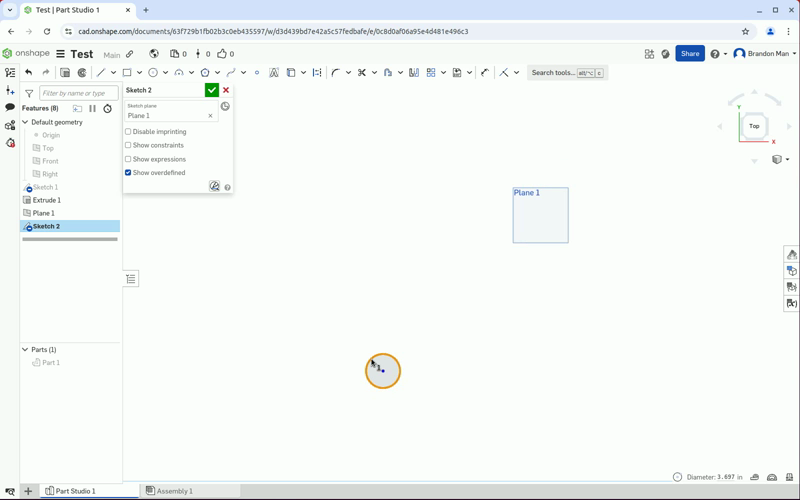
scroll(-6)
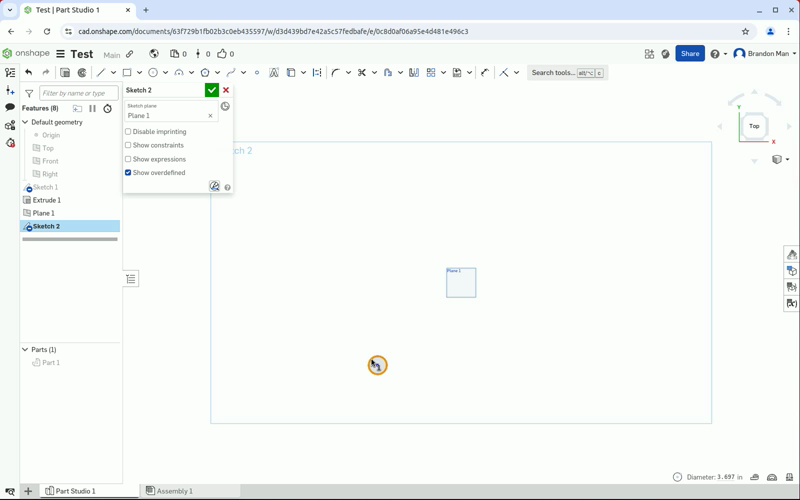
mouse_move(73, 352)
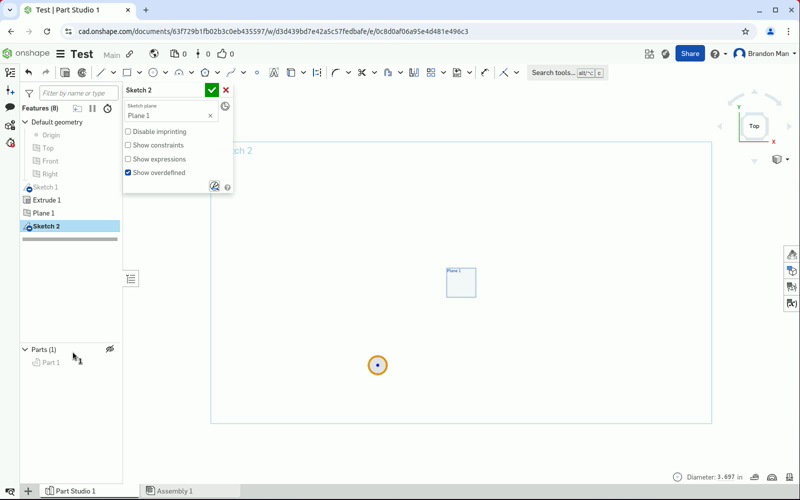
key(shift+y)
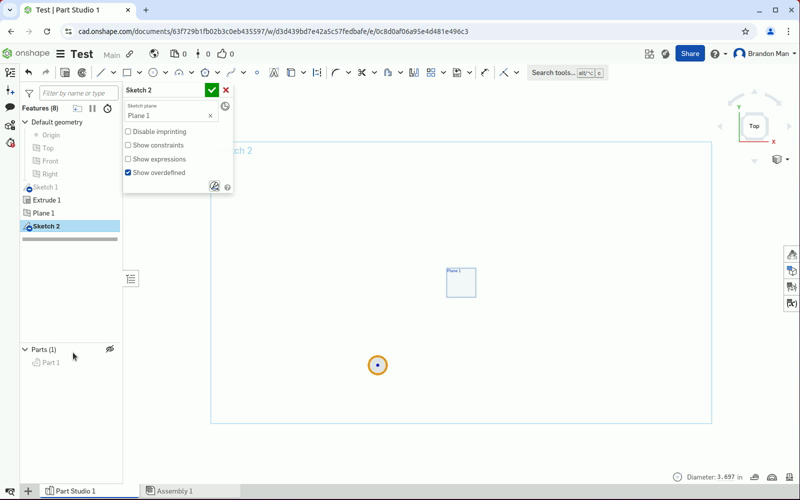
key(shift+e)
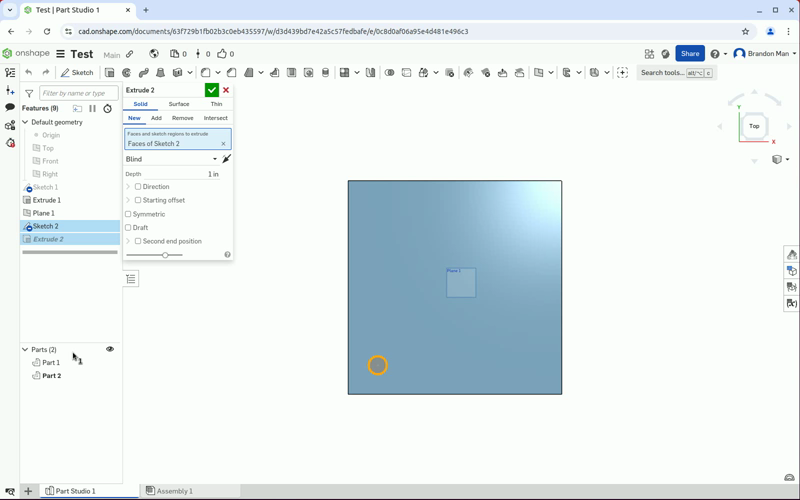
mouse_move(143, 106)
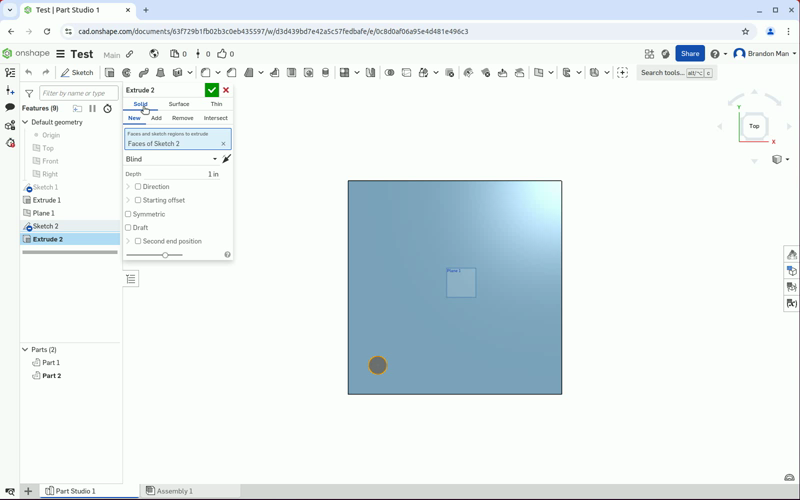
click(143, 106)
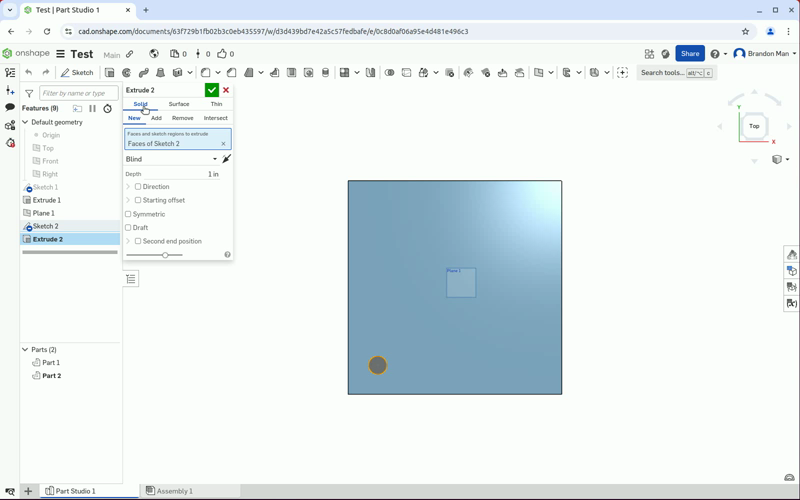
mouse_move(186, 120)
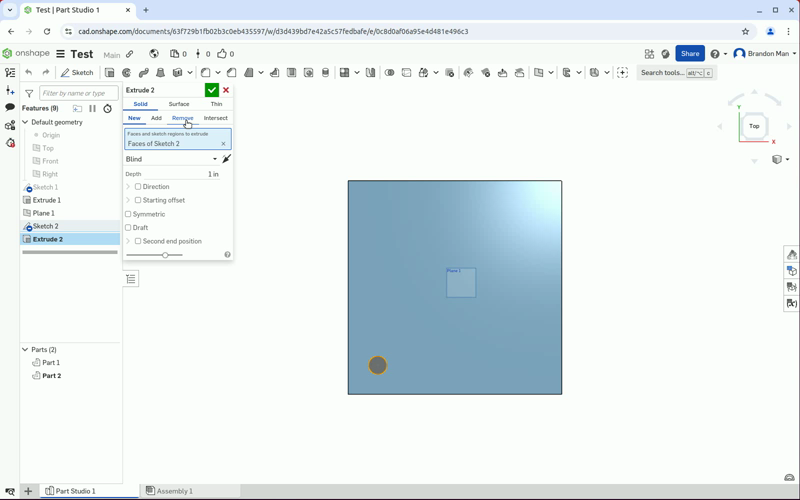
click(186, 120)
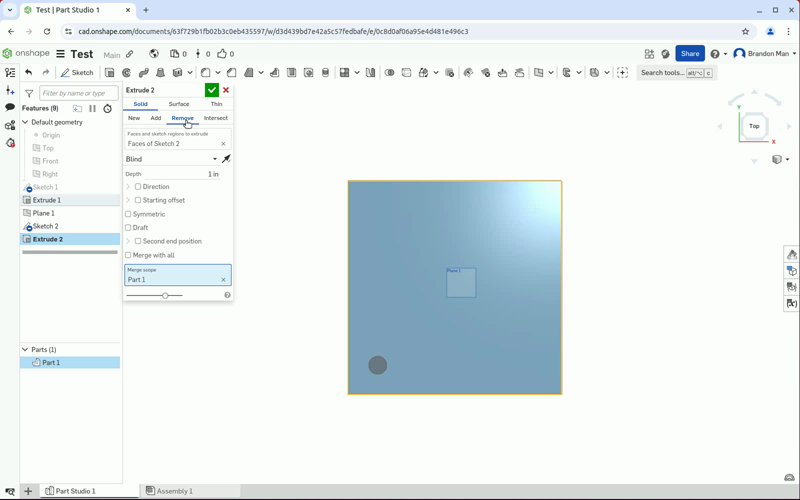
key(tab, 4)
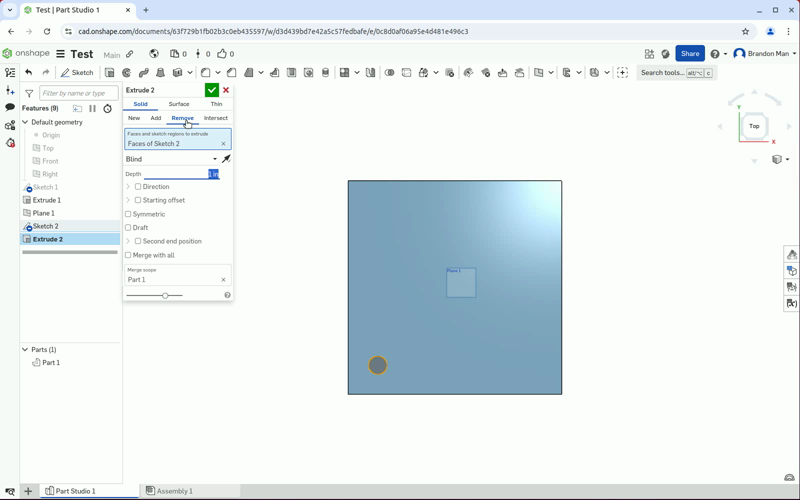
text(25.997)
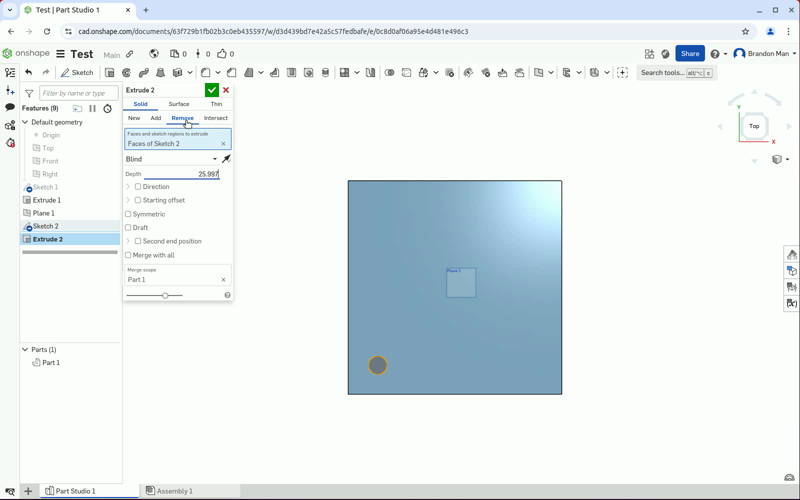
key(tab, 6)
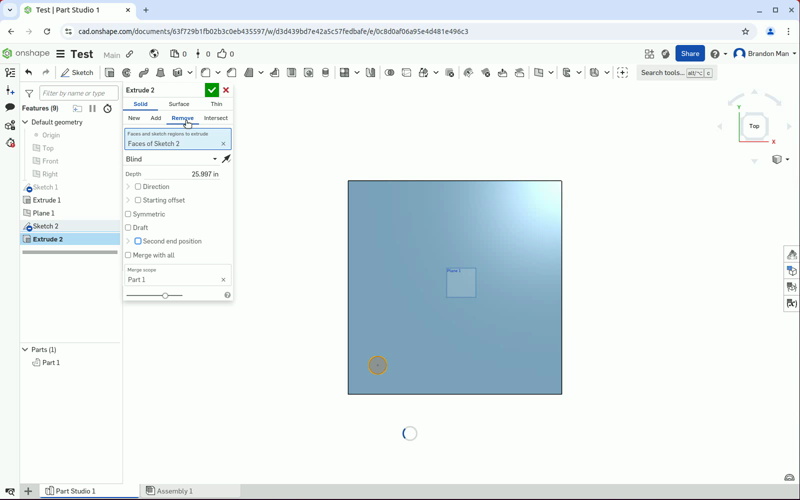
key(space)
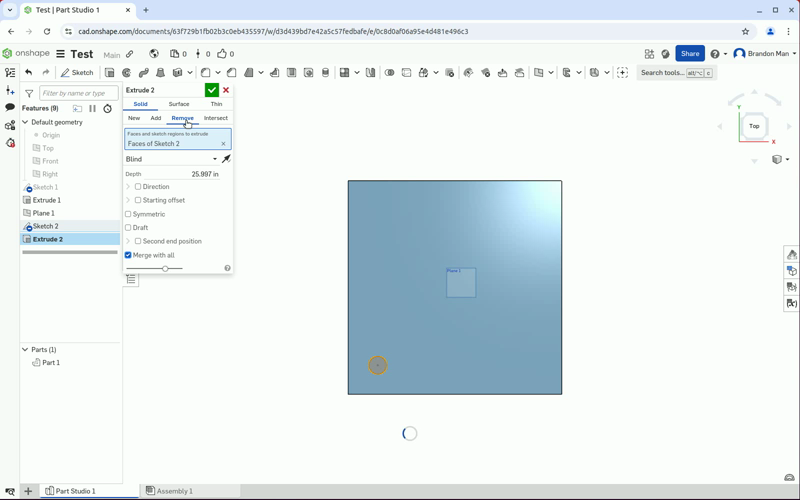
key(enter)
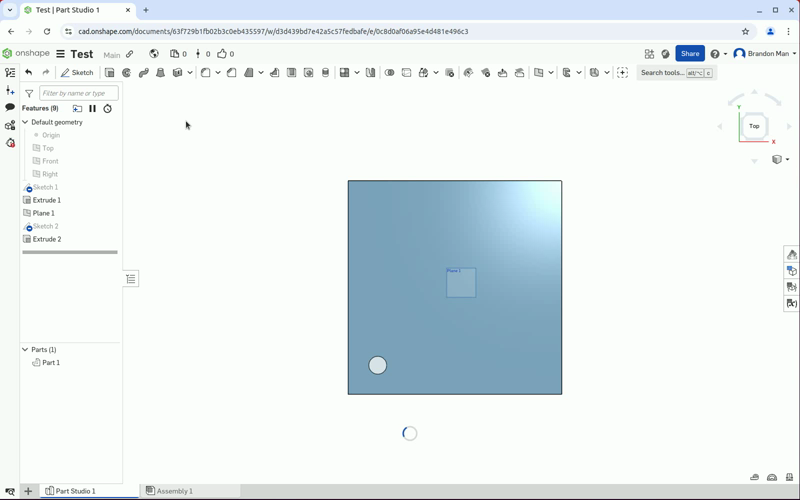
key(shift+h)
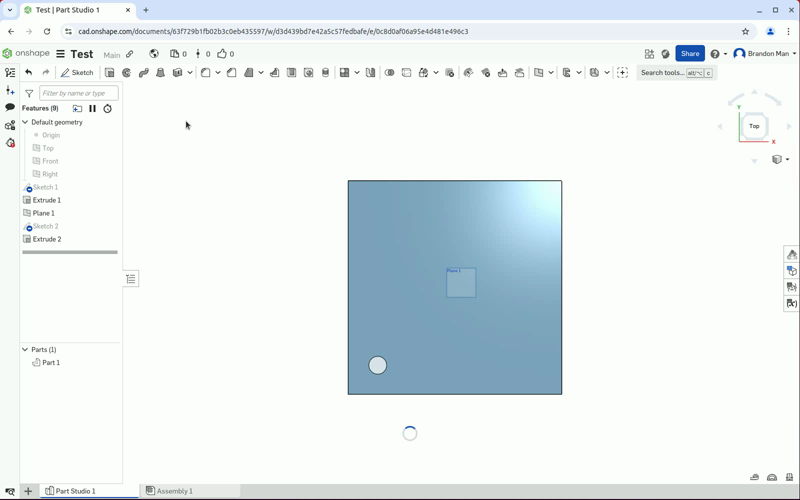
key(shift+h)
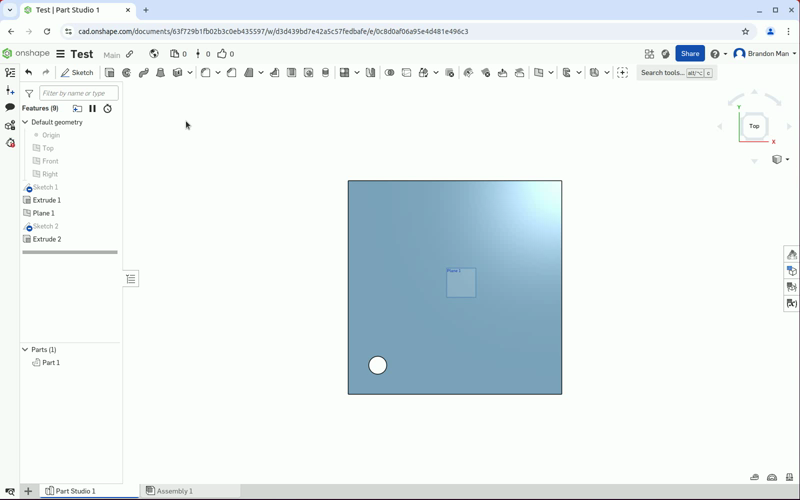
mouse_move(73, 189)
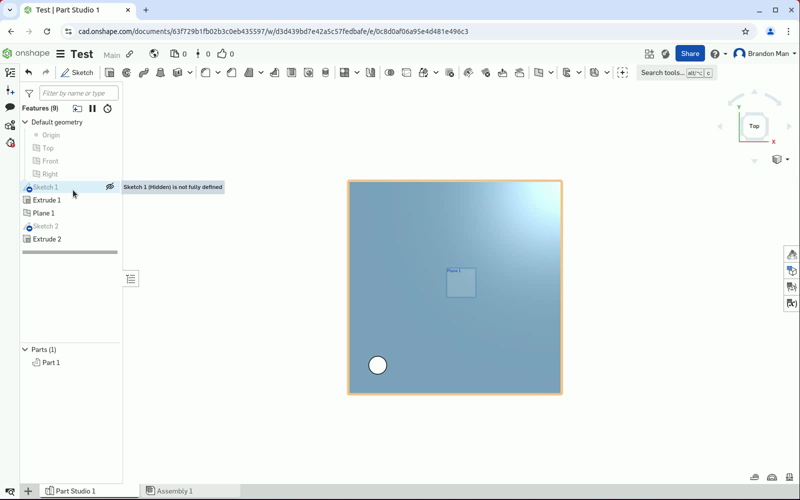
click(73, 189)
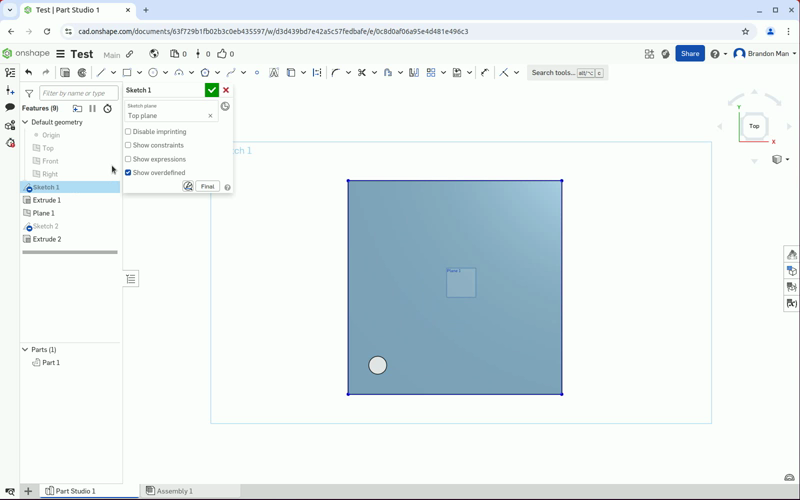
mouse_move(229, 92)
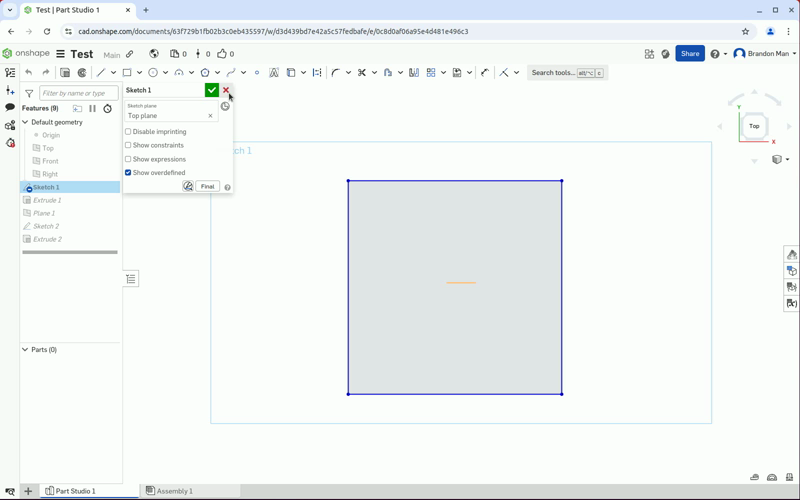
click(229, 92)
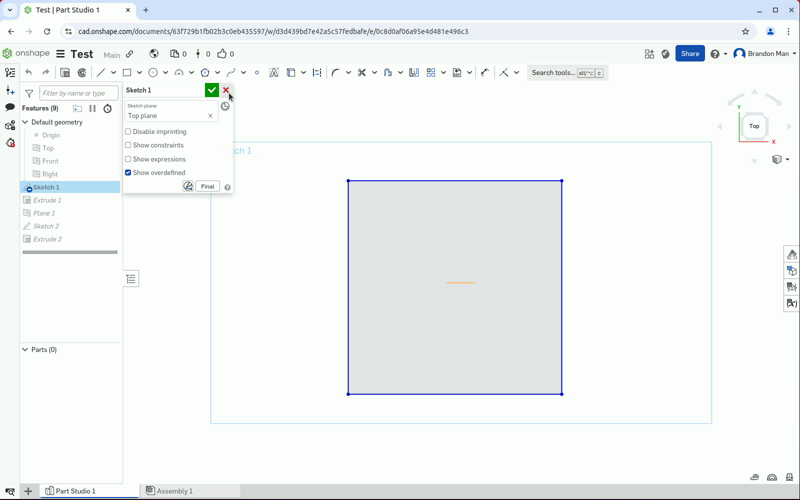
key(shift+s)
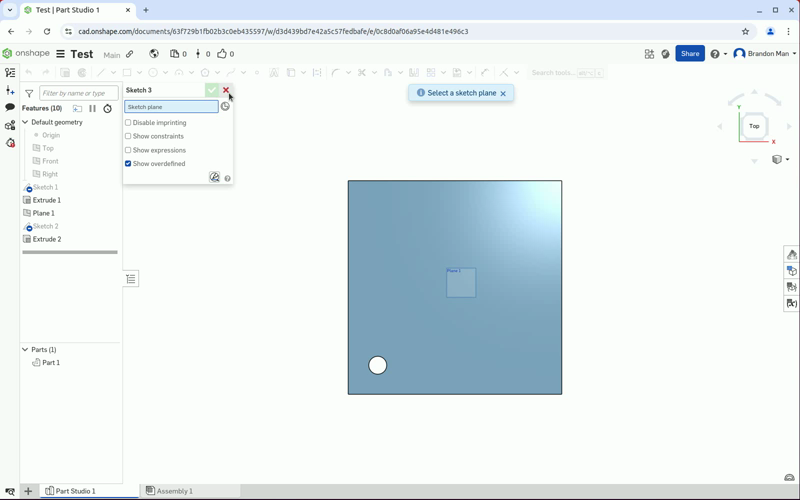
mouse_move(73, 215)
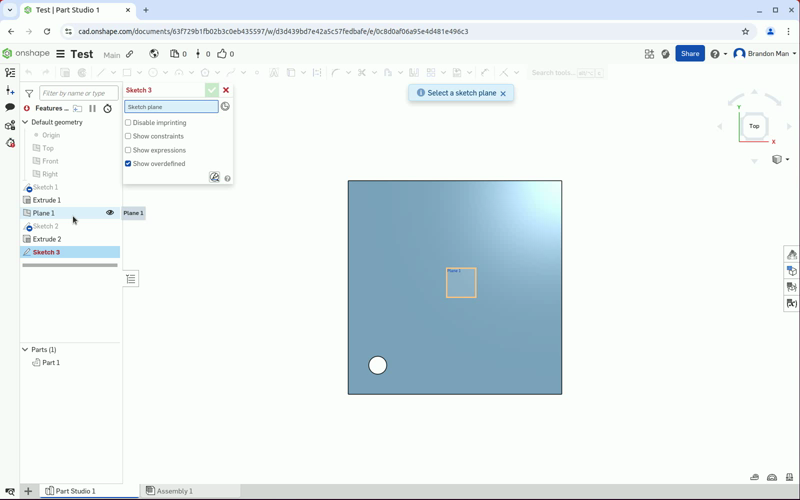
click(73, 215)
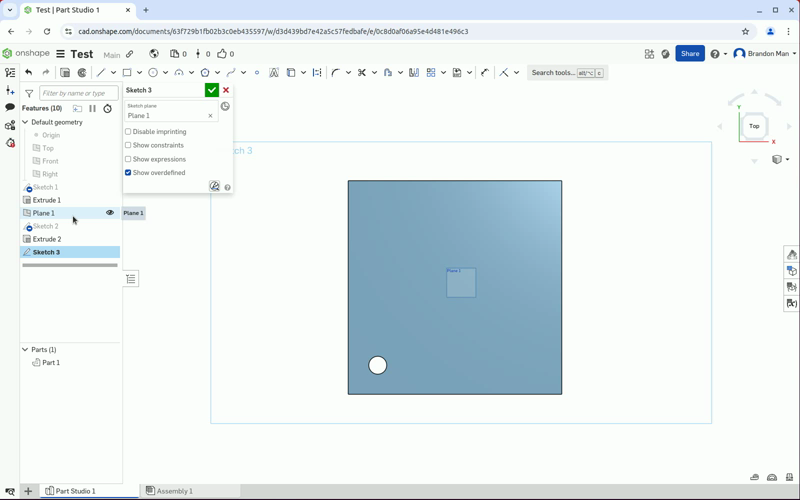
mouse_move(73, 352)
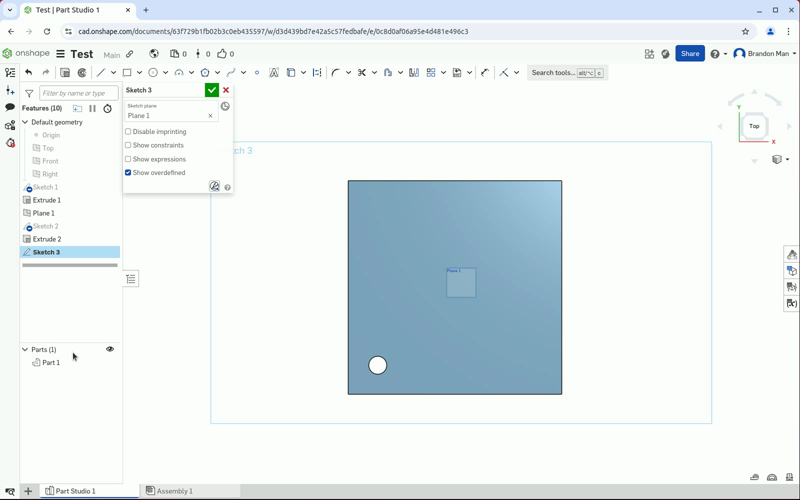
key(y)
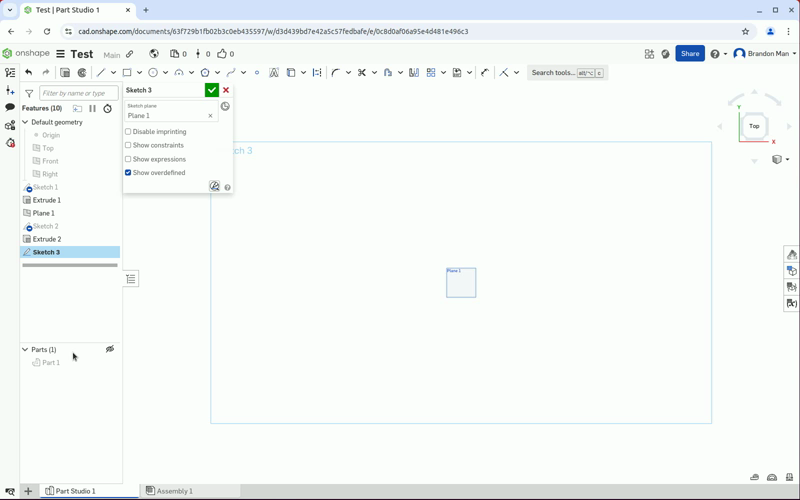
key(c)
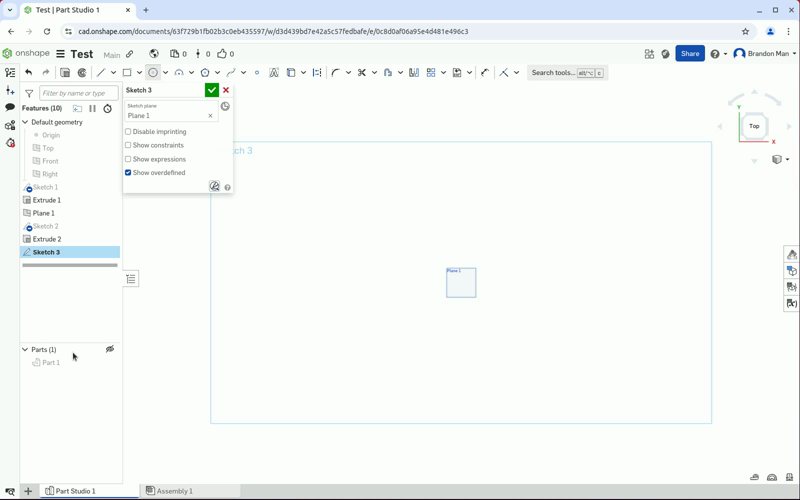
key_down(shift)
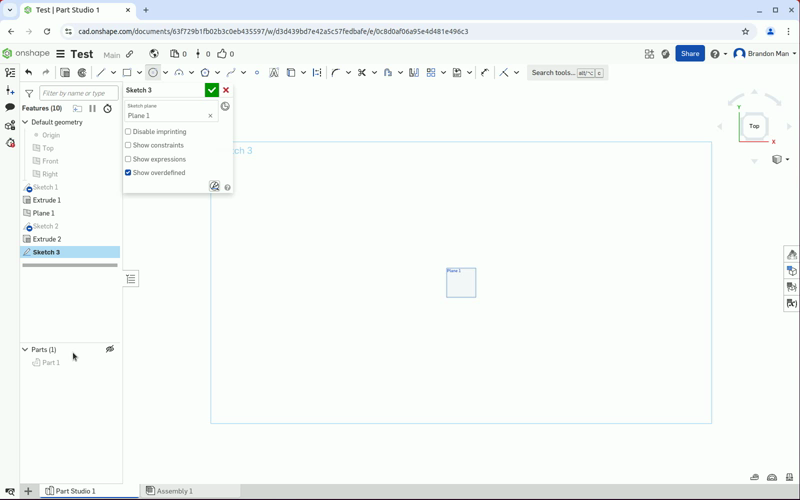
mouse_move(534, 365)
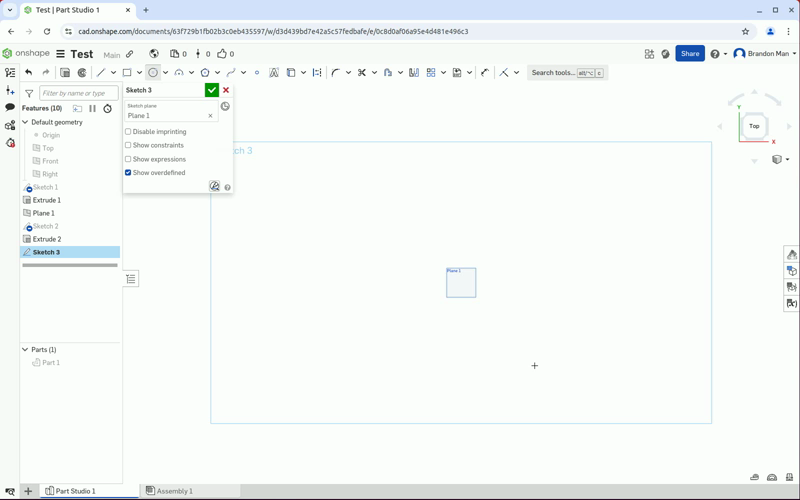
click(534, 365)
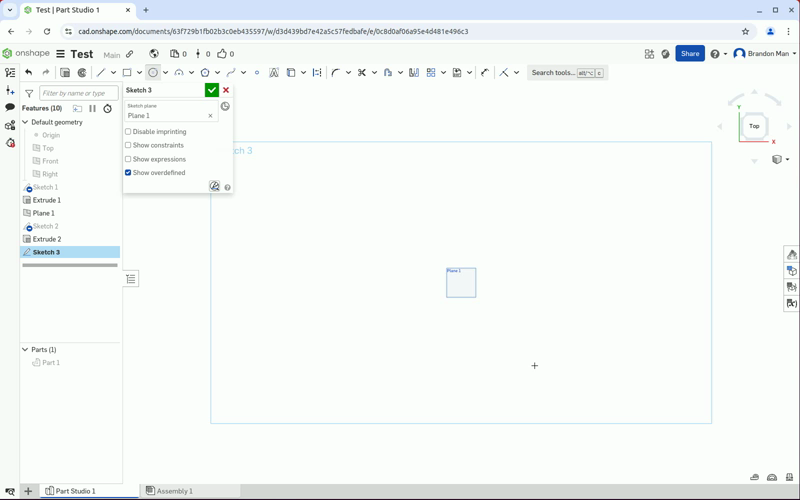
key_up(shift)
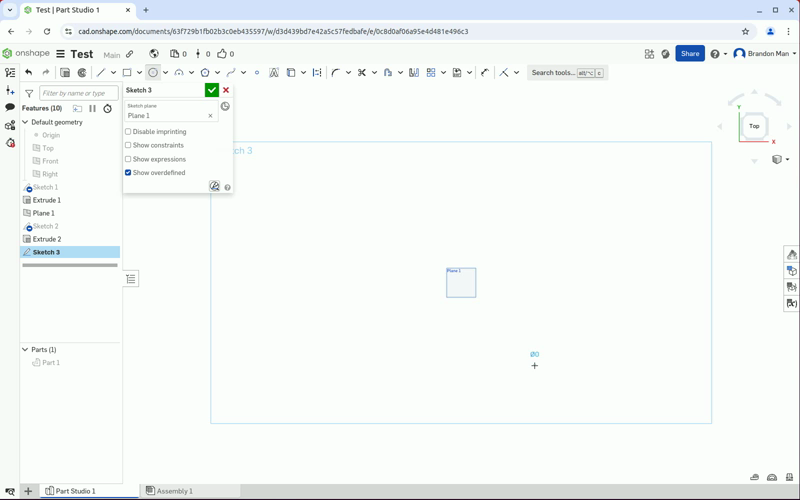
mouse_move(543, 365)
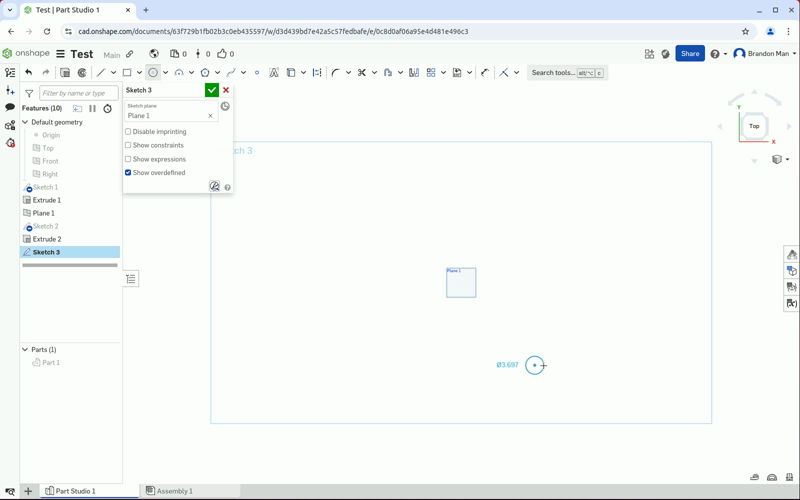
click(543, 365)
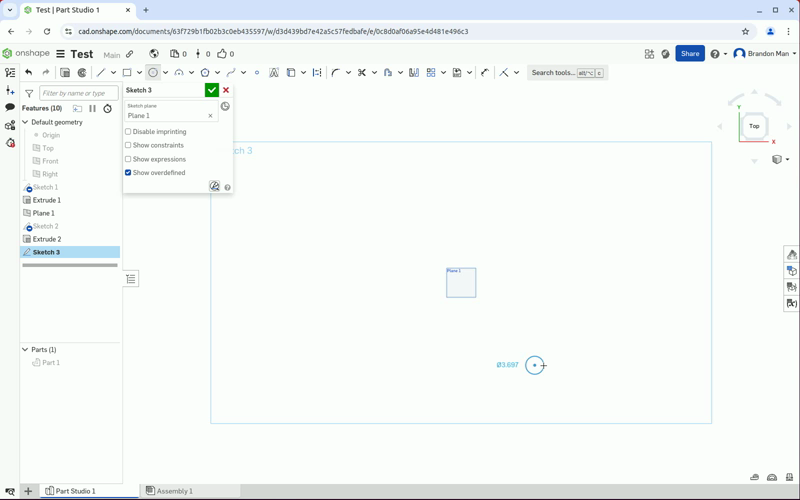
key(esc)
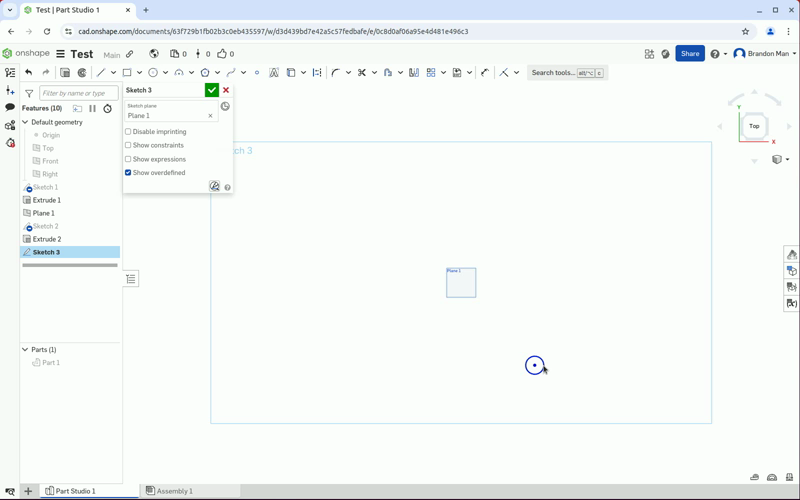
mouse_move(537, 359)
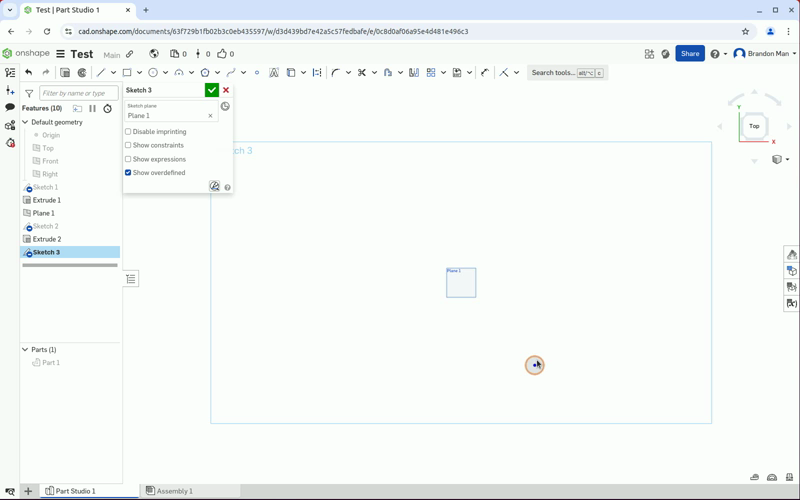
scroll(6)
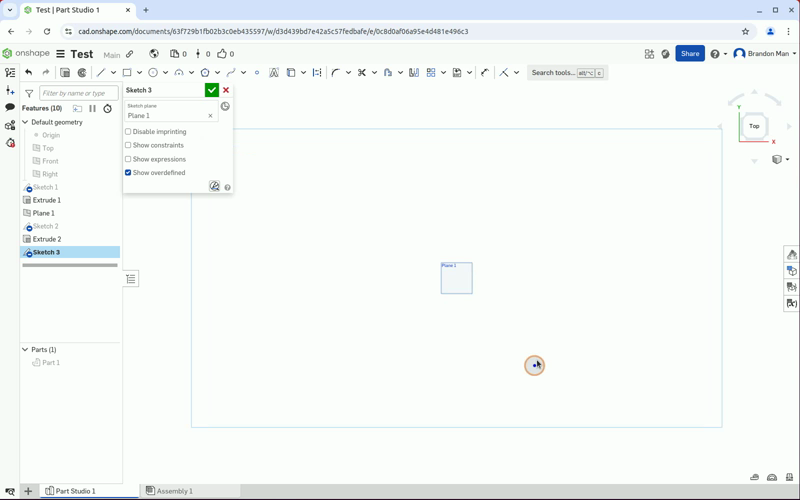
scroll(6)
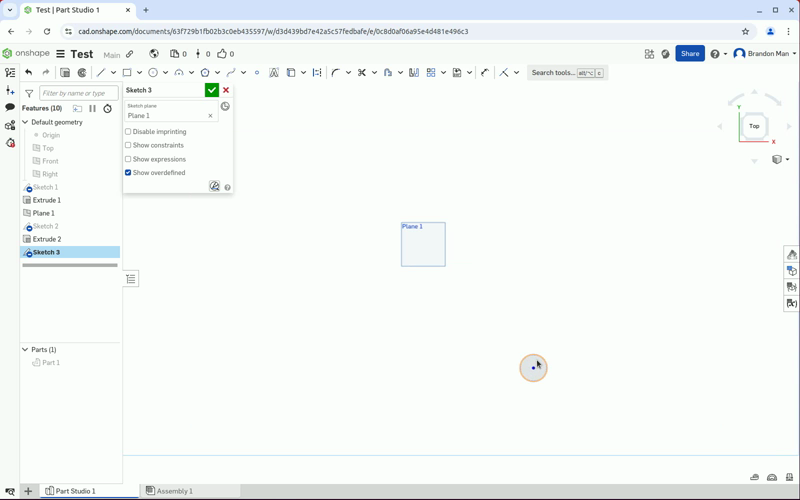
scroll(6)
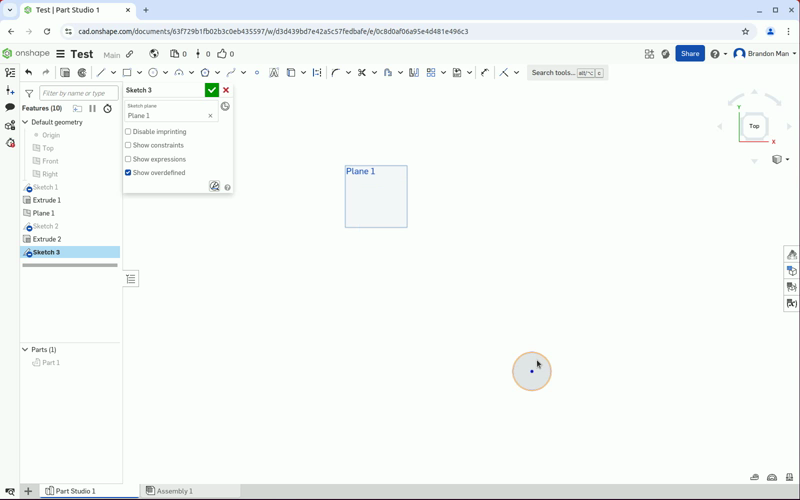
scroll(6)
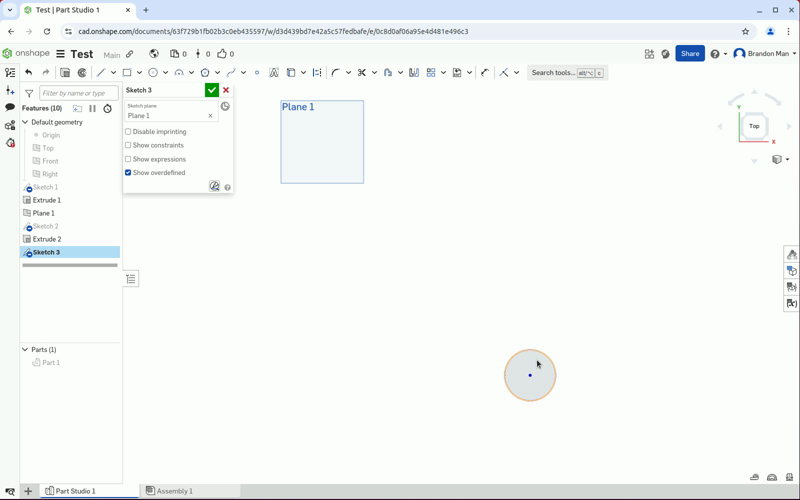
scroll(6)
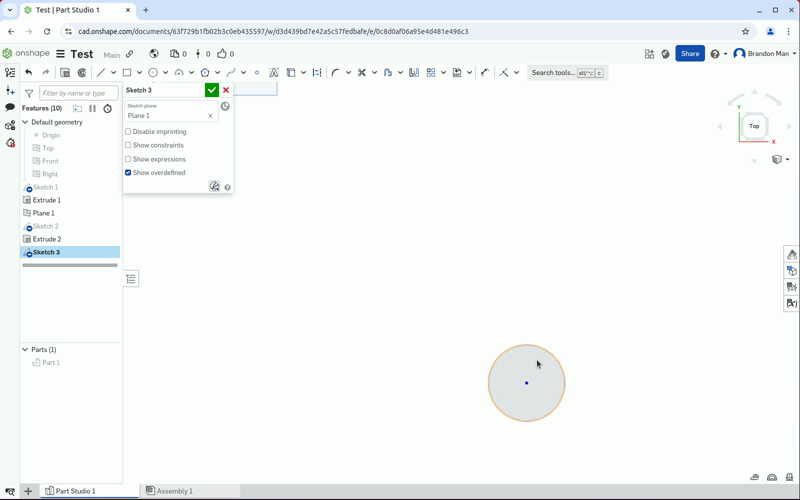
scroll(6)
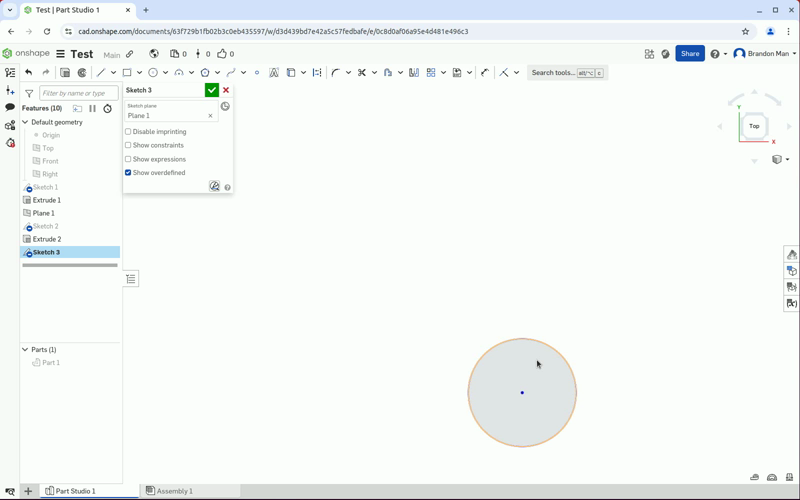
scroll(6)
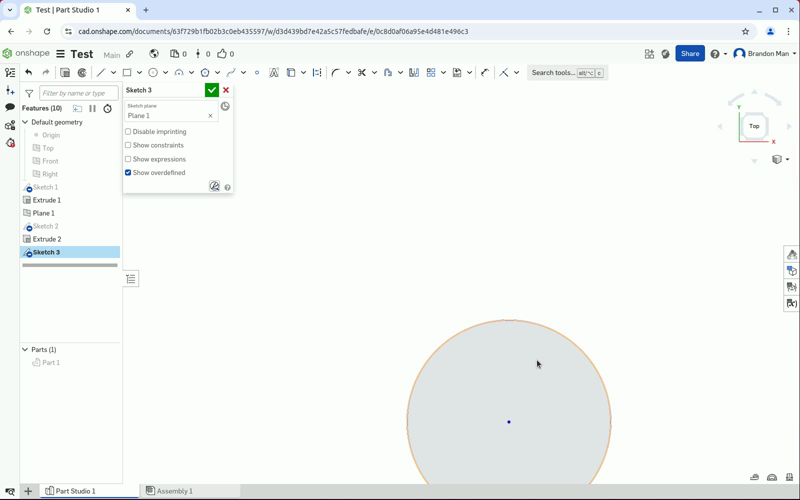
click(537, 359)
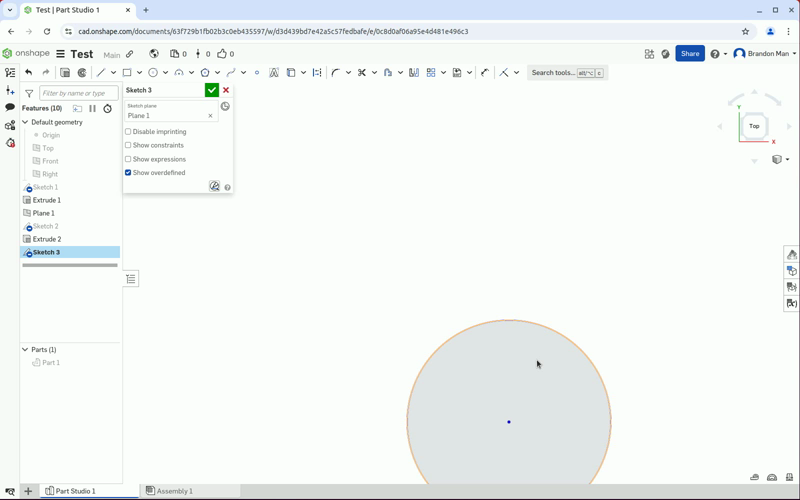
scroll(-6)
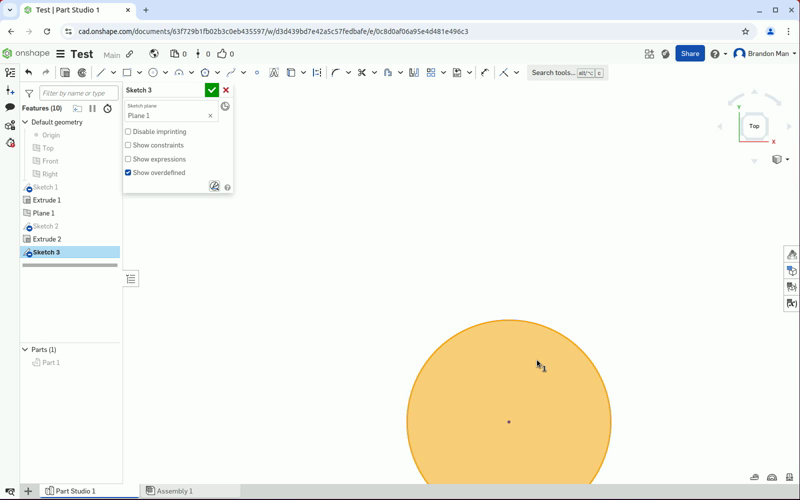
scroll(-6)
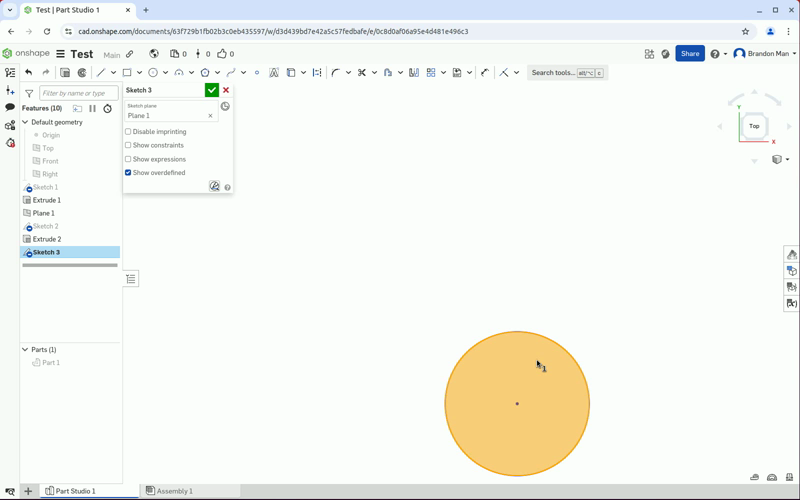
scroll(-6)
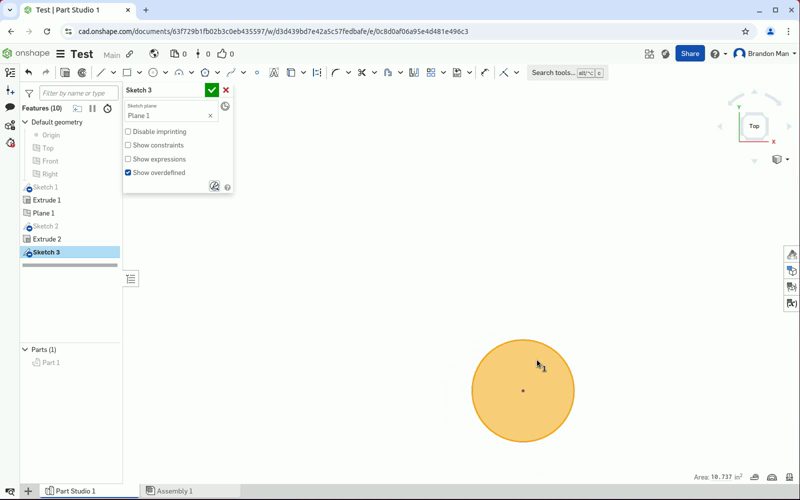
scroll(-6)
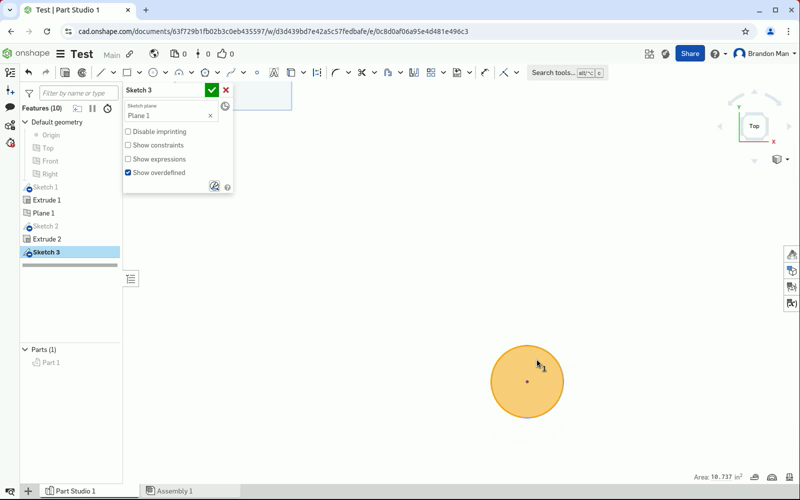
scroll(-6)
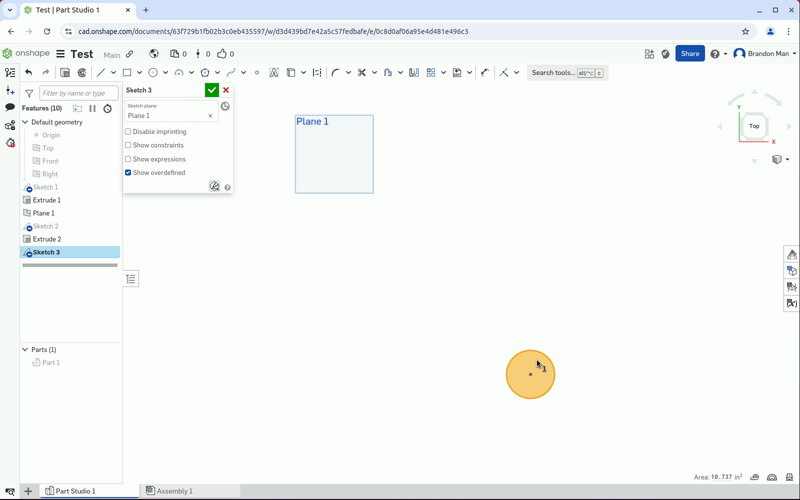
scroll(-6)
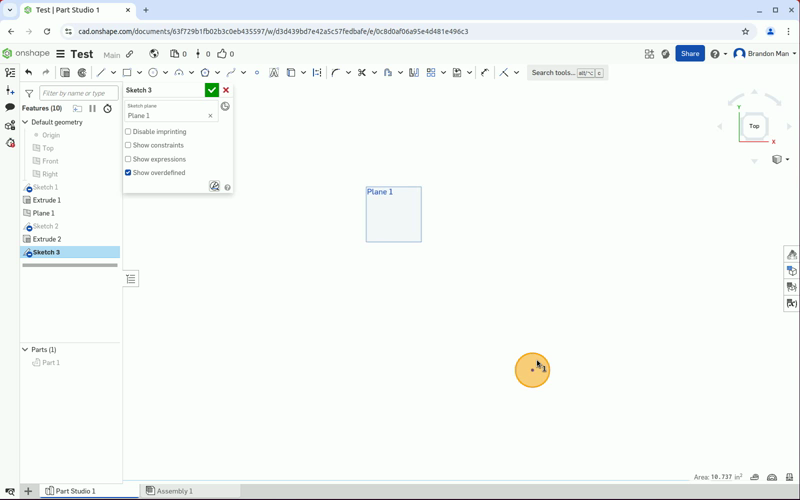
scroll(-6)
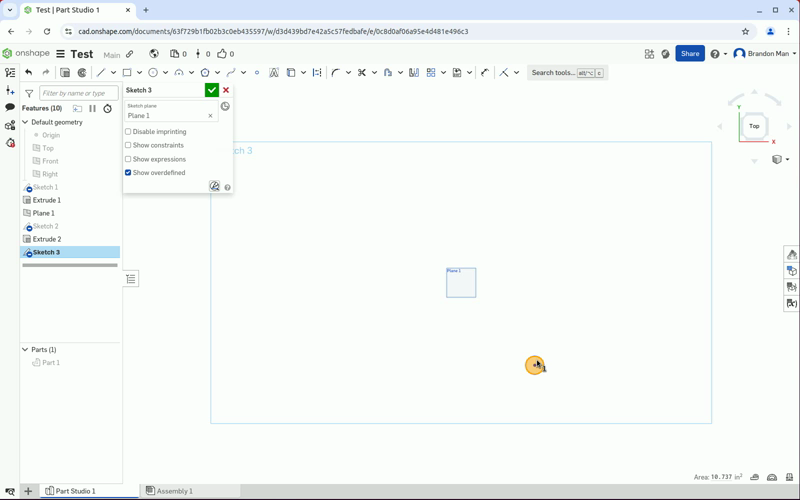
mouse_move(73, 352)
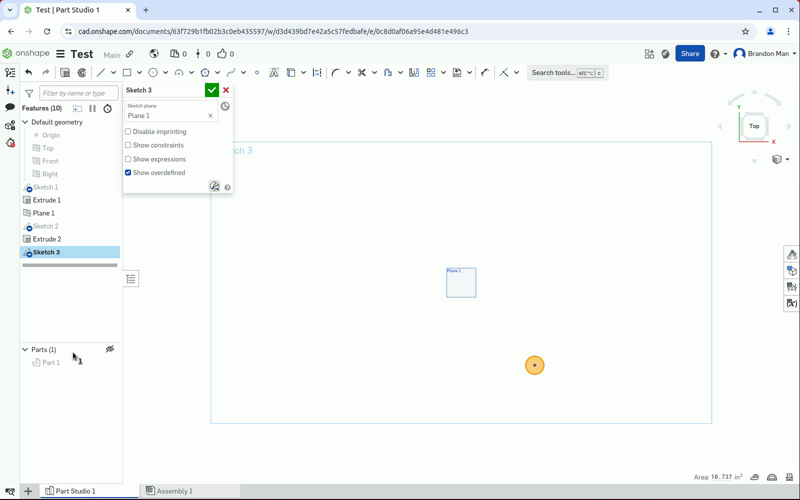
key(shift+y)
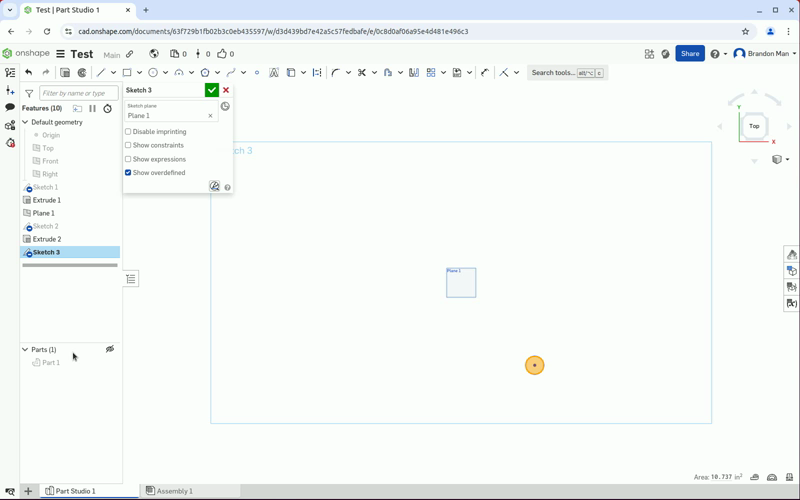
key(shift+e)
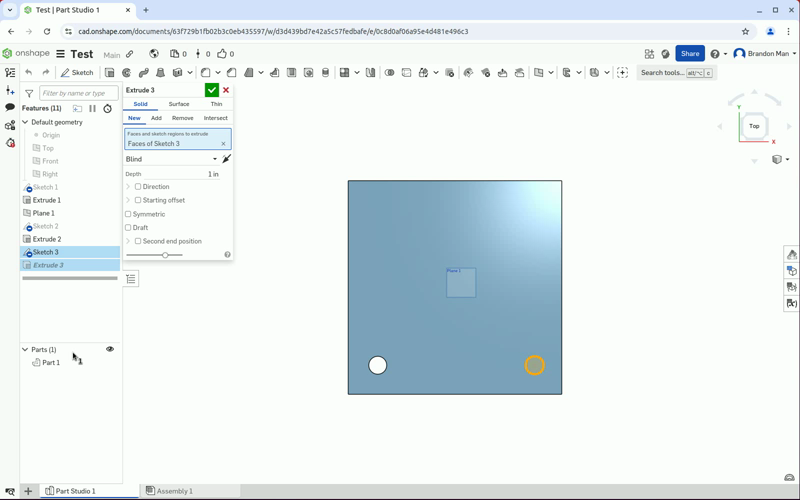
mouse_move(143, 106)
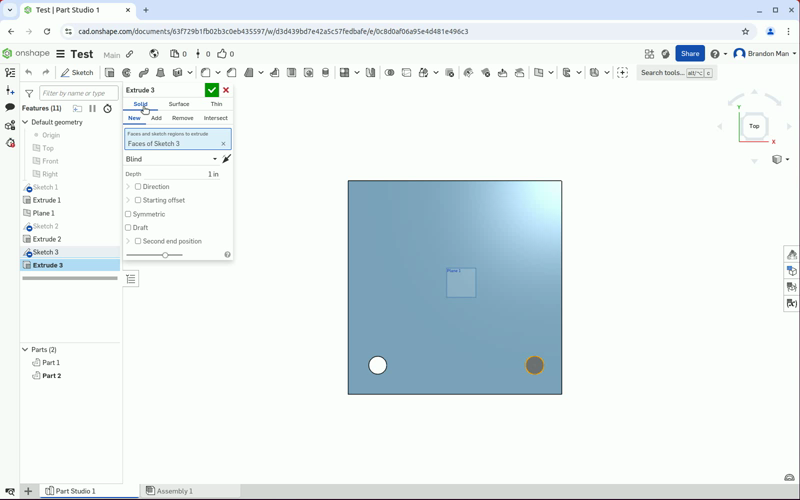
click(143, 106)
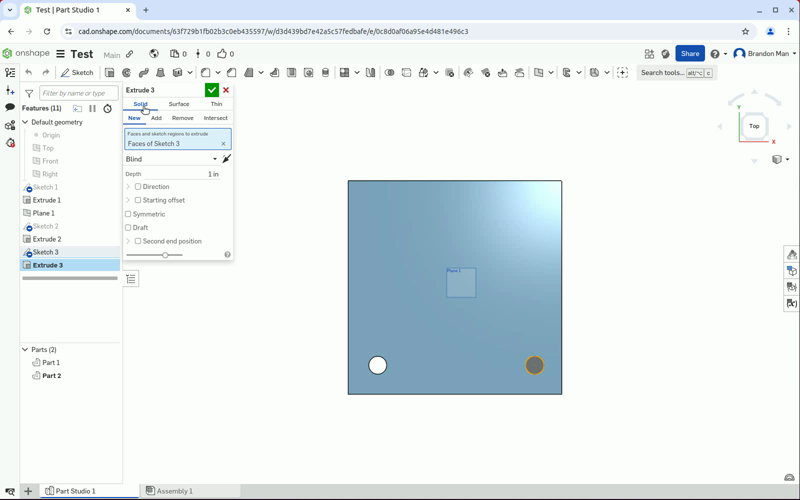
mouse_move(186, 120)
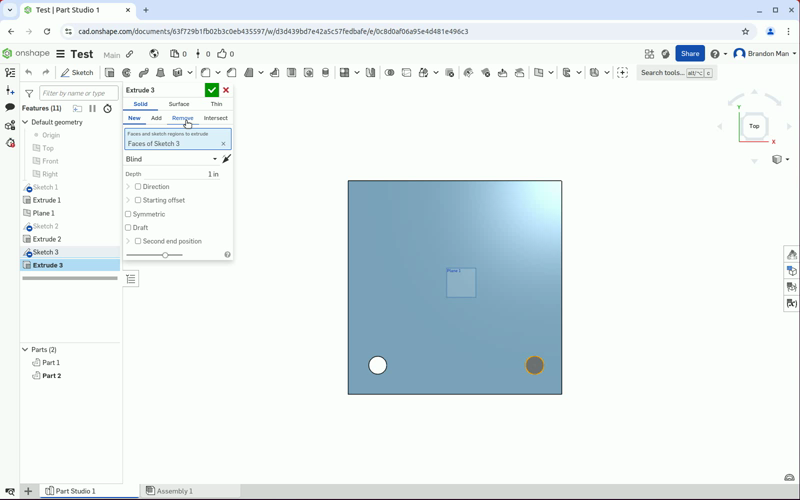
click(186, 120)
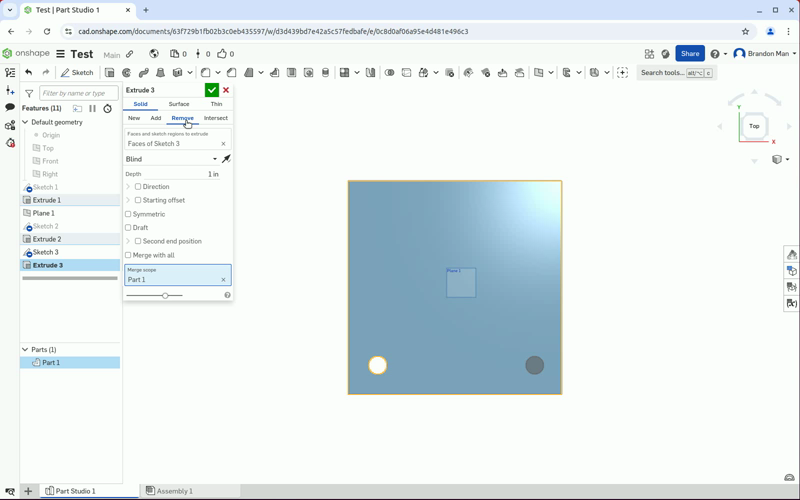
key(tab, 4)
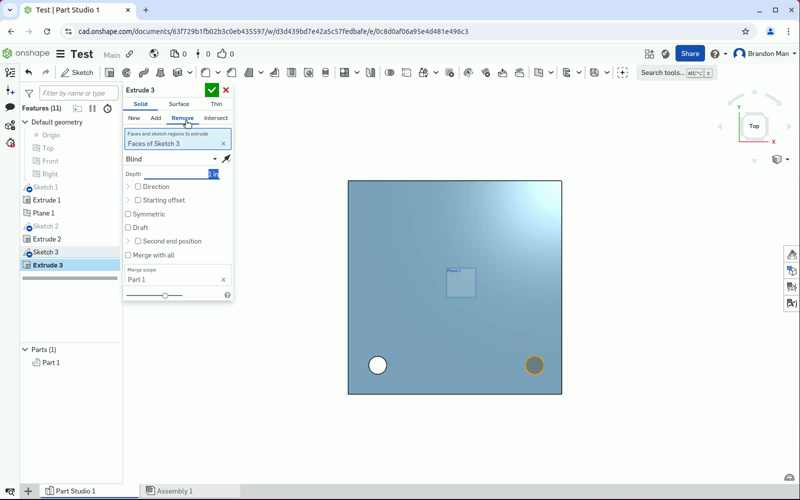
text(25.997)
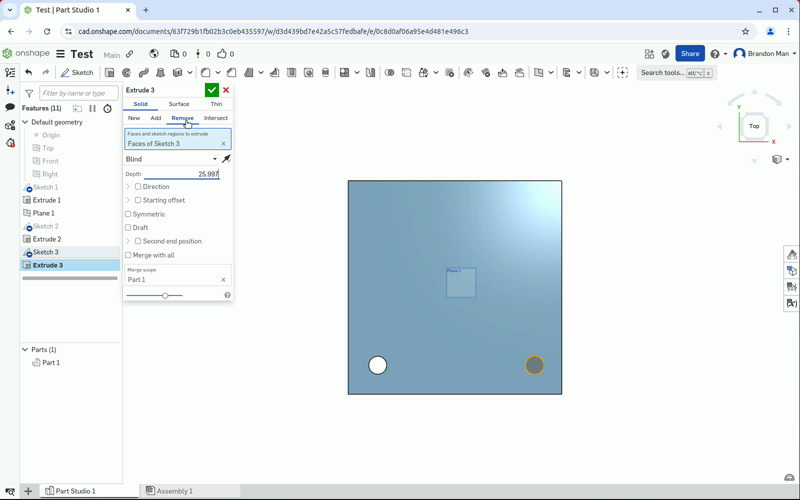
key(tab, 6)
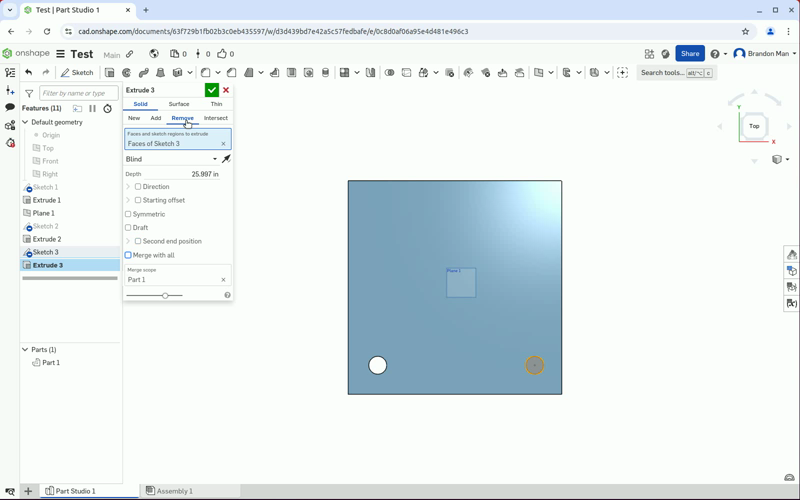
key(space)
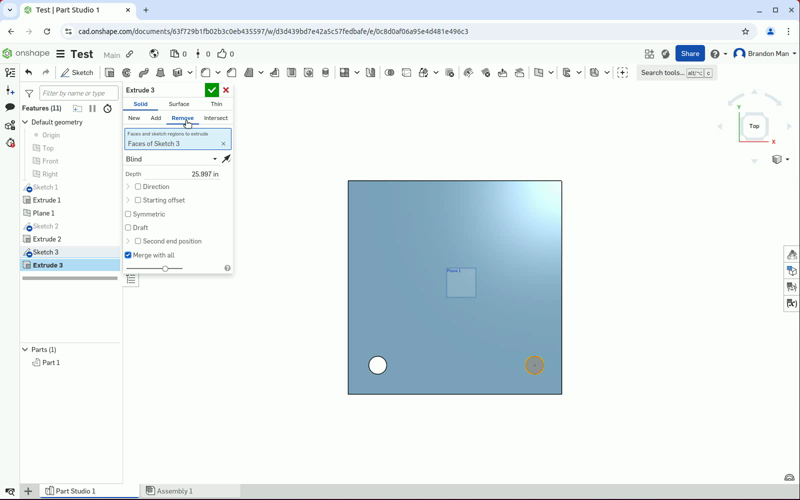
key(enter)
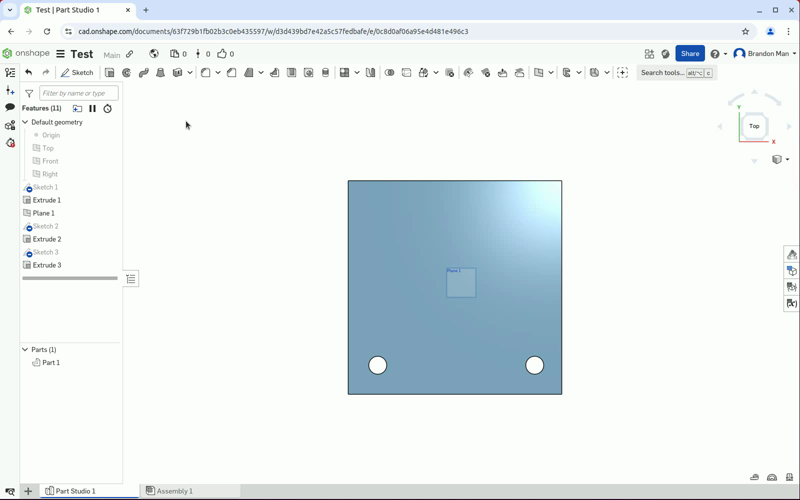
key(shift+h)
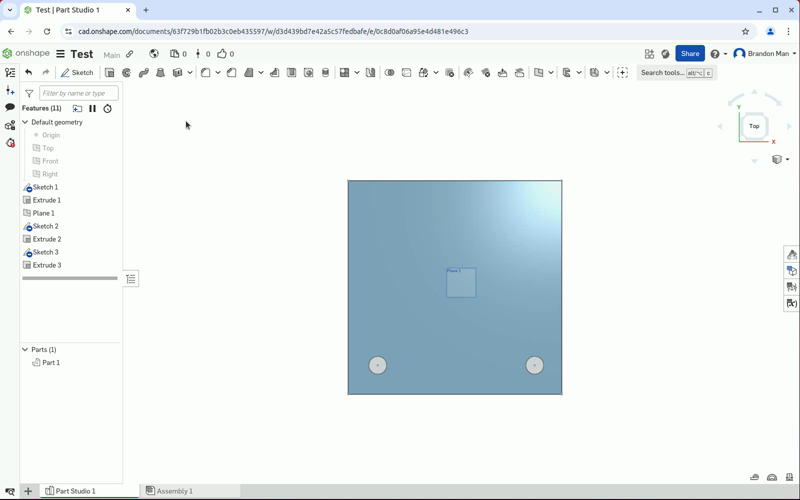
key(shift+h)
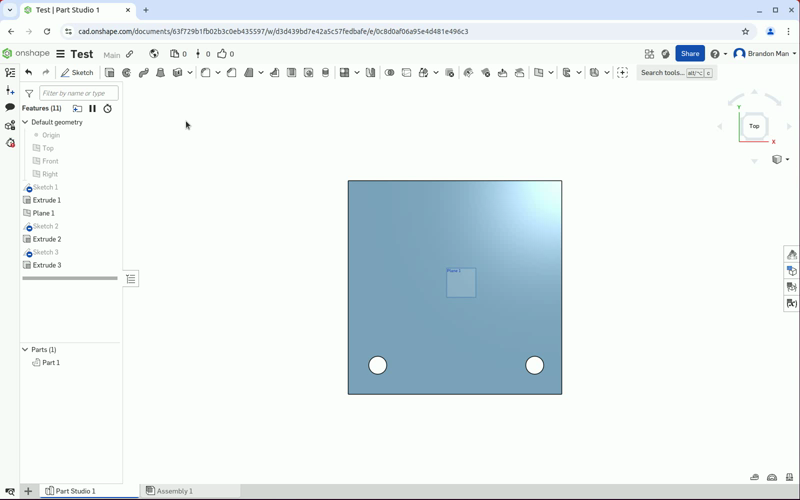
mouse_move(73, 189)
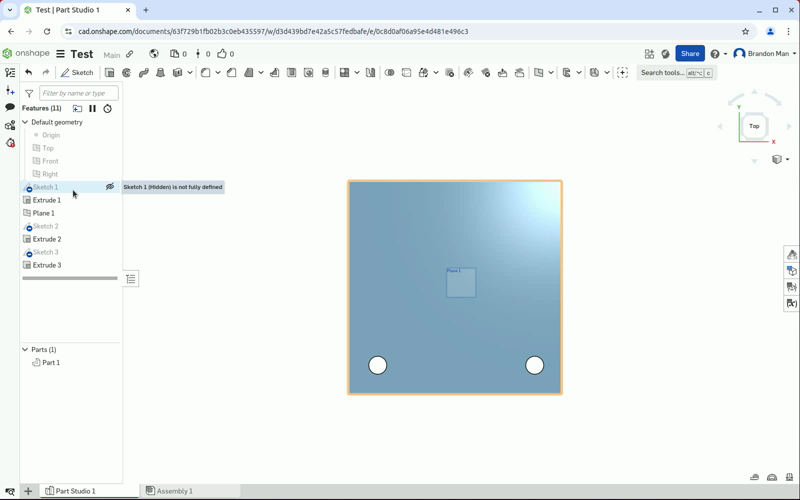
click(73, 189)
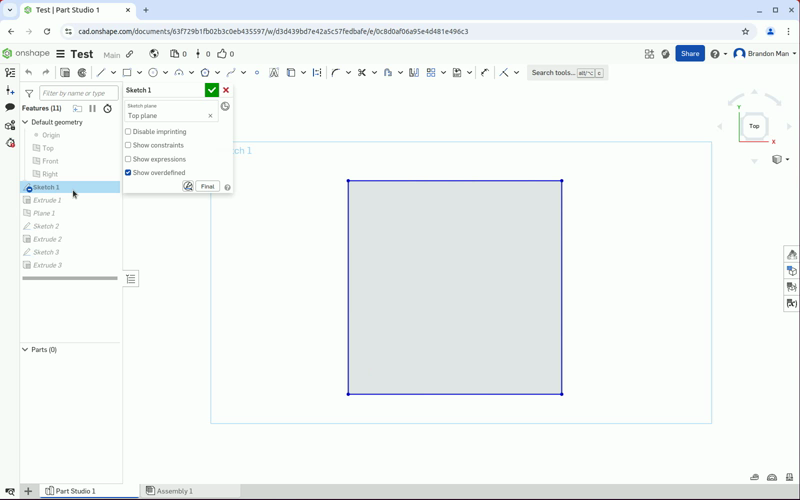
mouse_move(229, 92)
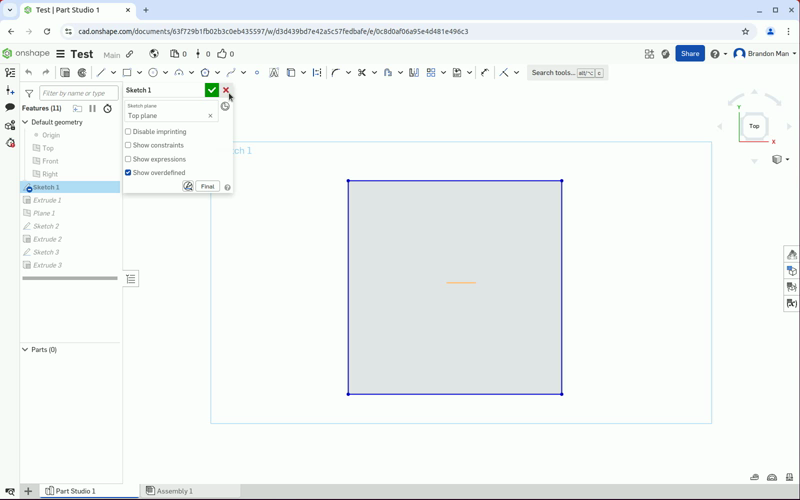
click(229, 92)
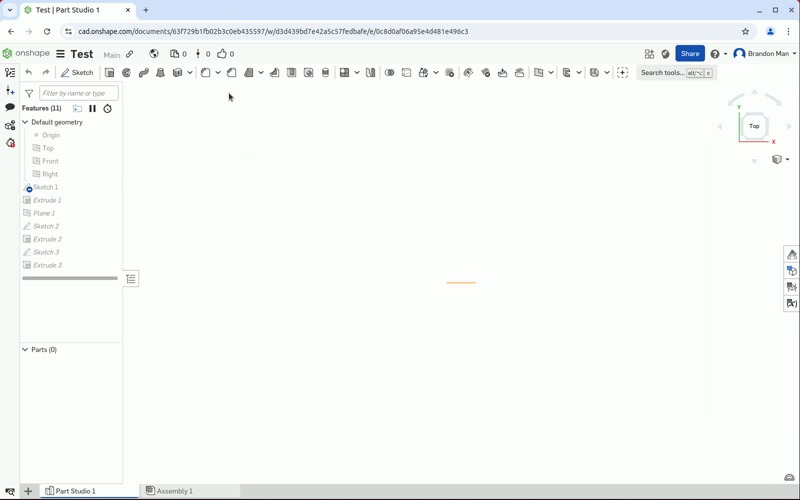
key(shift+s)
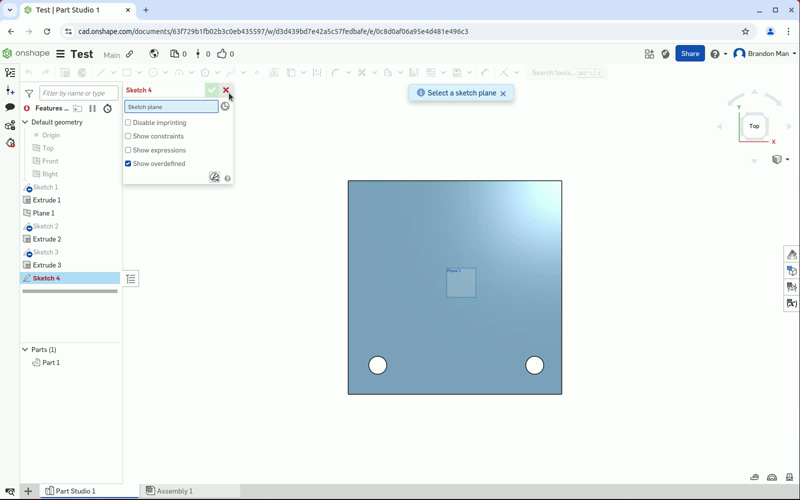
mouse_move(73, 215)
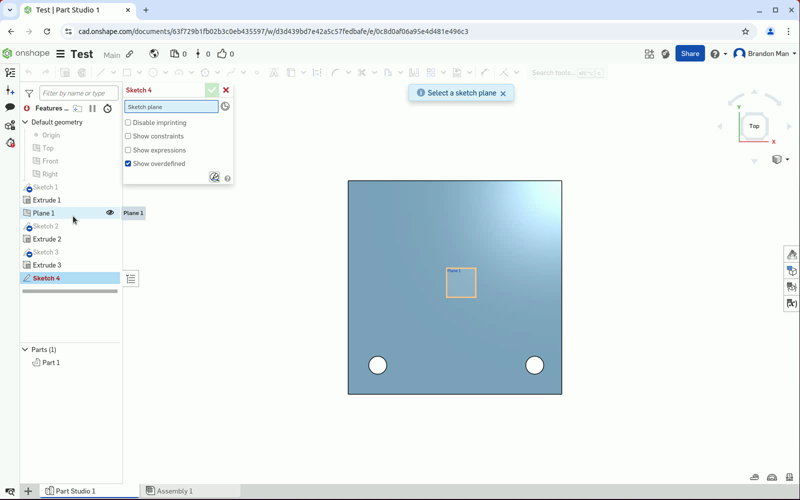
click(73, 215)
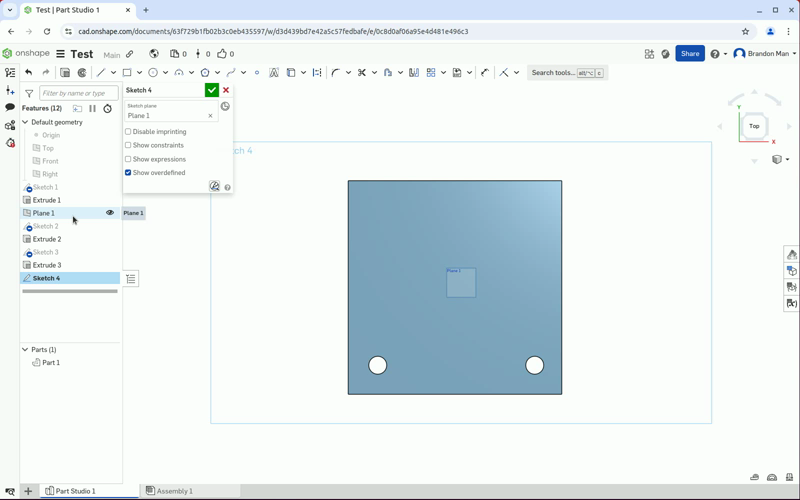
mouse_move(73, 352)
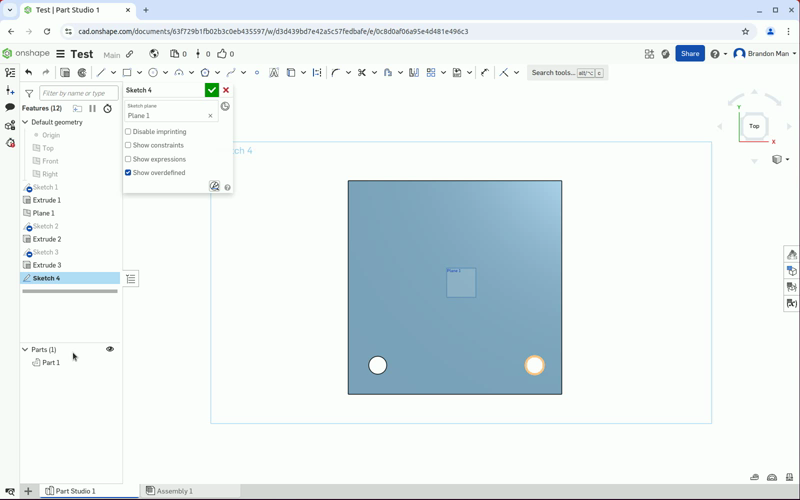
key(y)
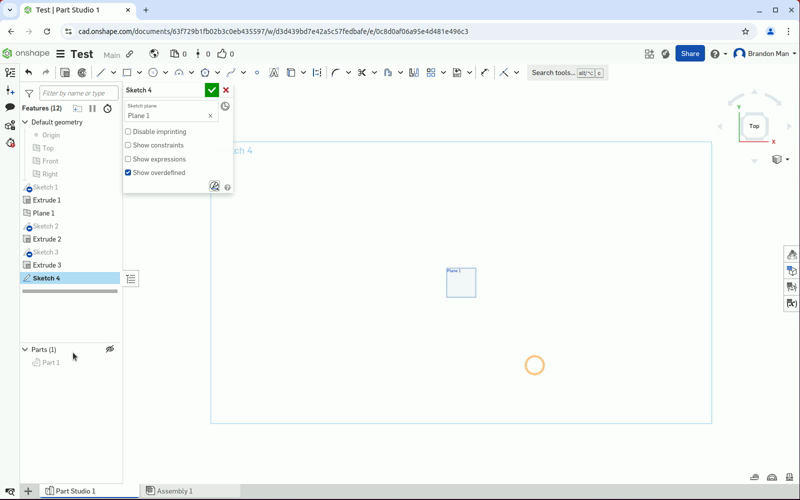
key(c)
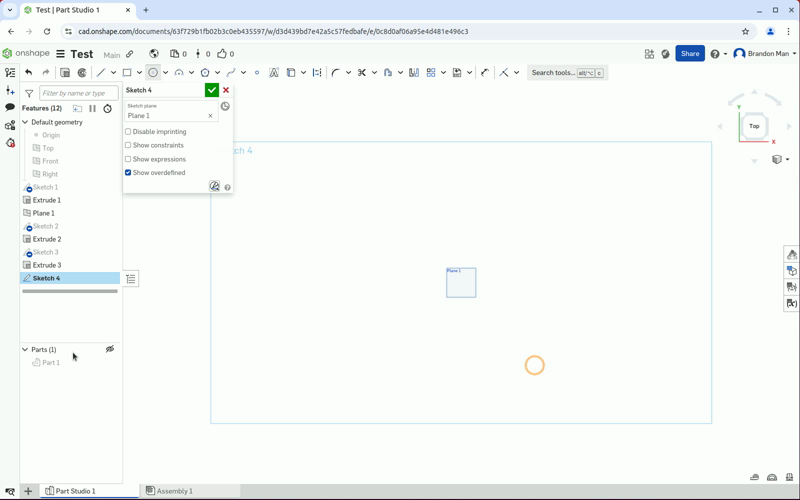
key_down(shift)
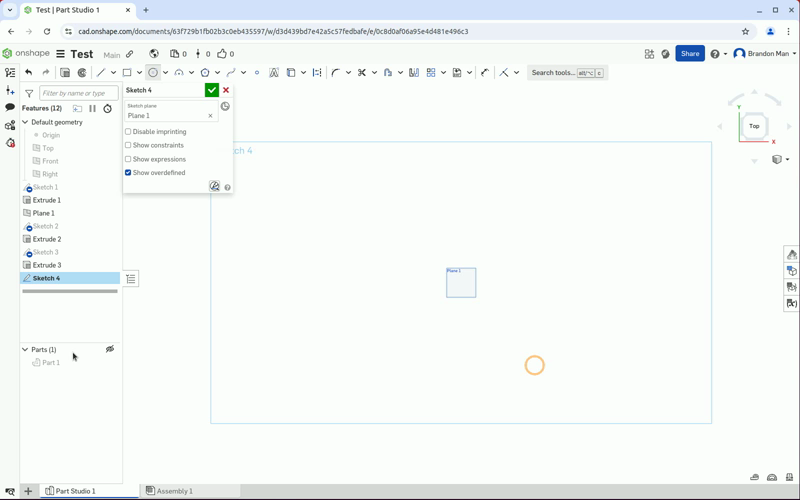
mouse_move(534, 207)
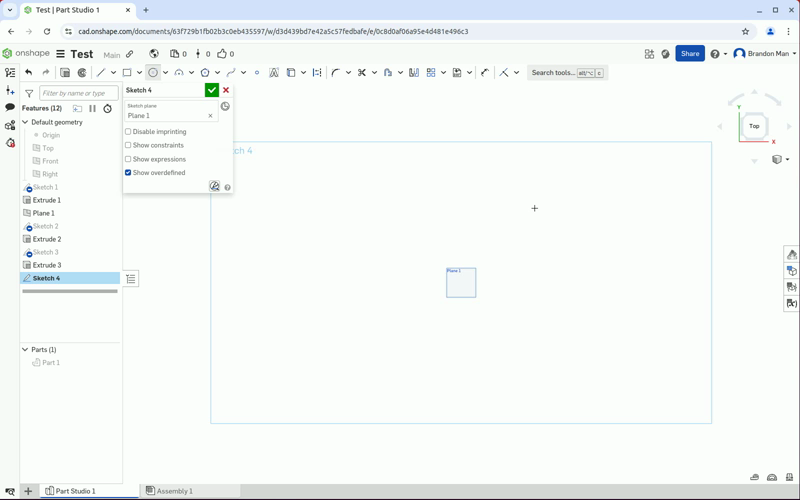
click(534, 207)
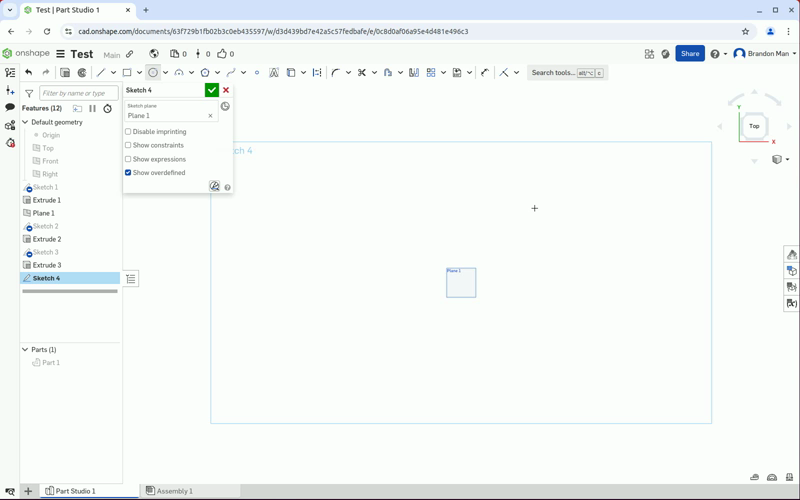
key_up(shift)
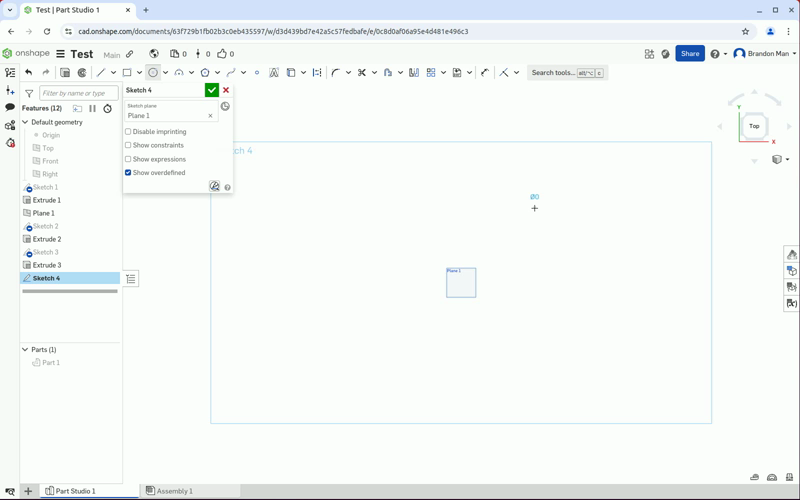
mouse_move(543, 207)
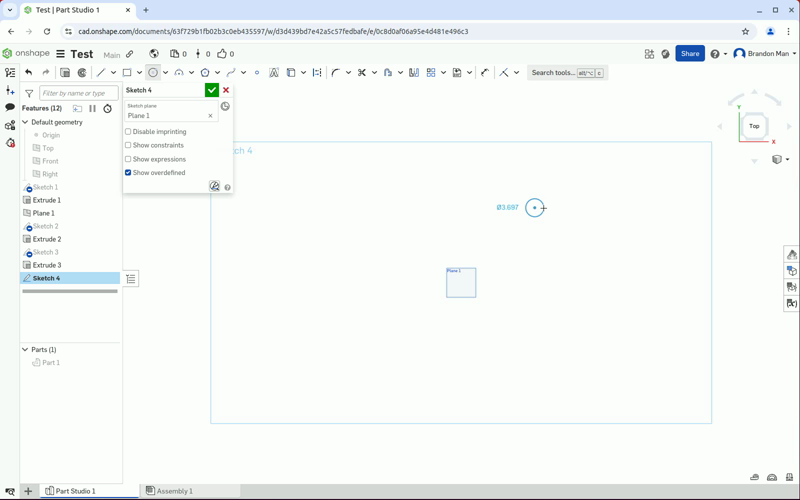
click(543, 207)
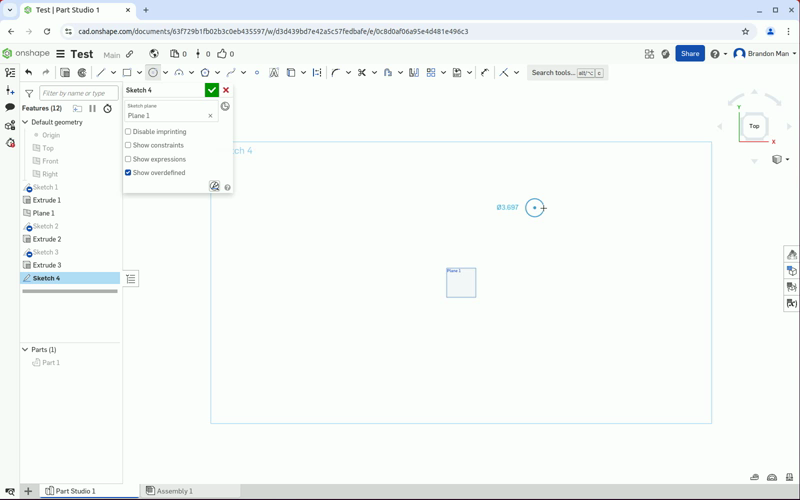
key(esc)
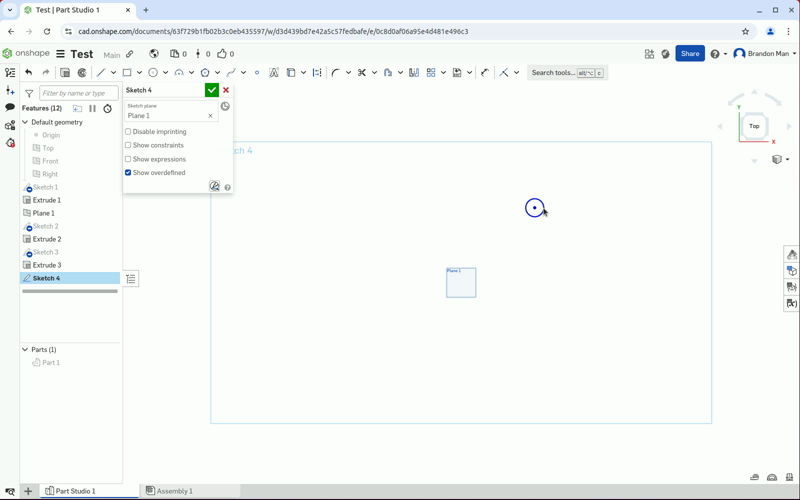
mouse_move(537, 199)
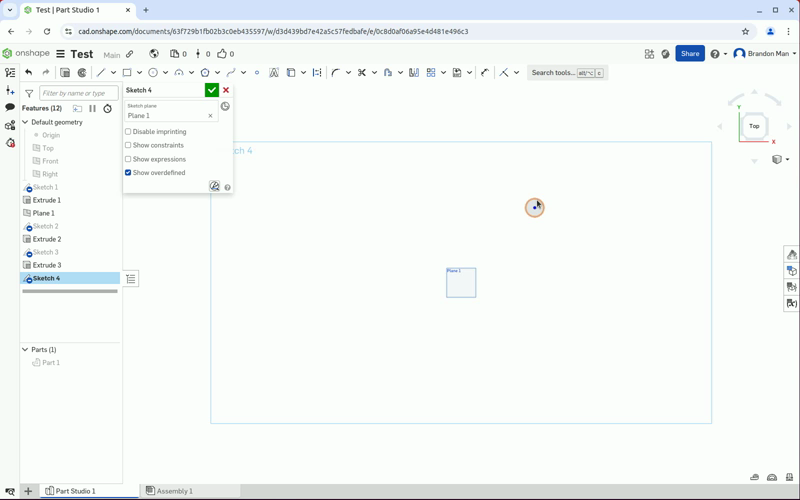
scroll(6)
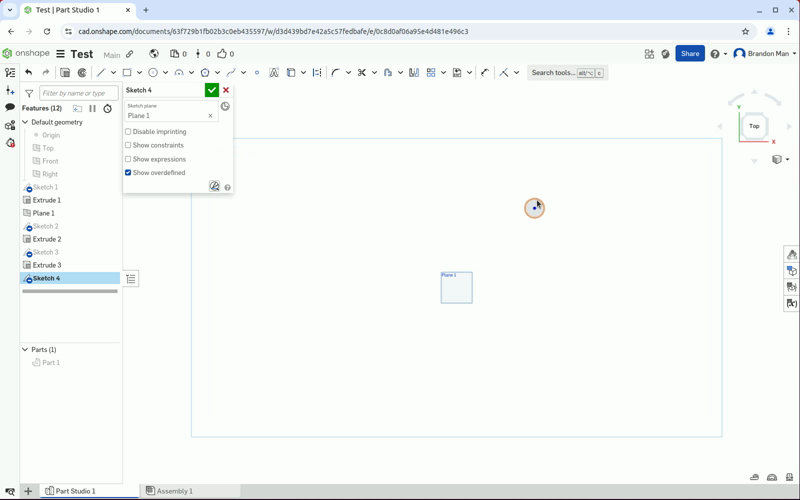
scroll(6)
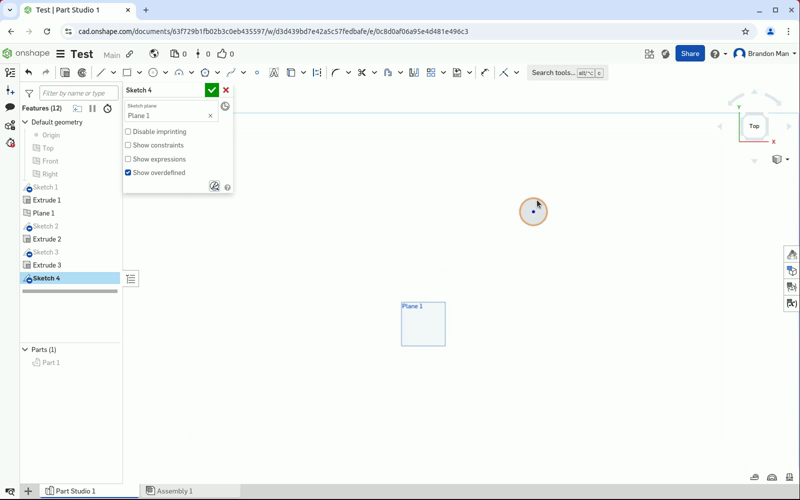
scroll(6)
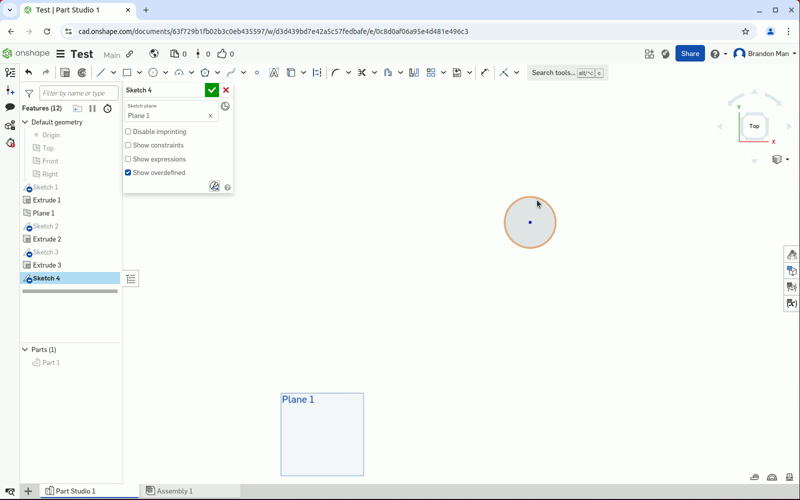
scroll(6)
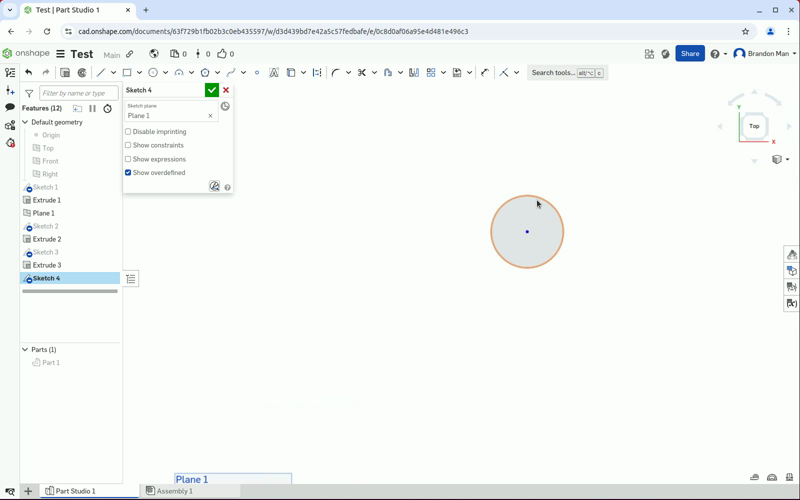
scroll(6)
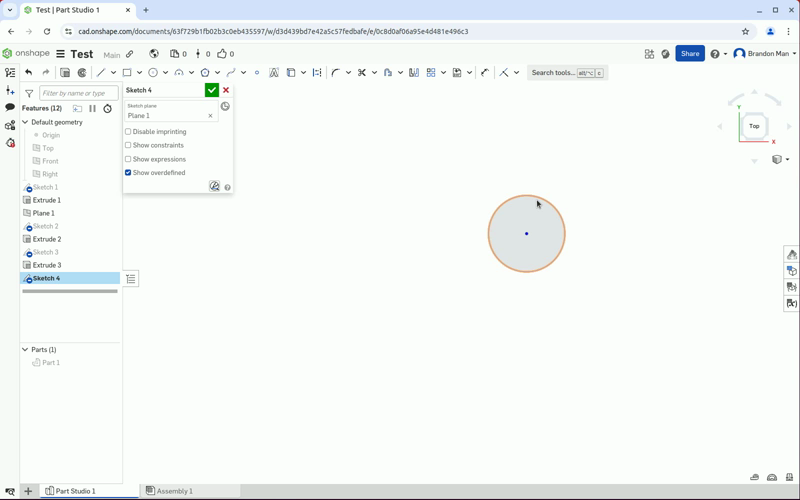
scroll(6)
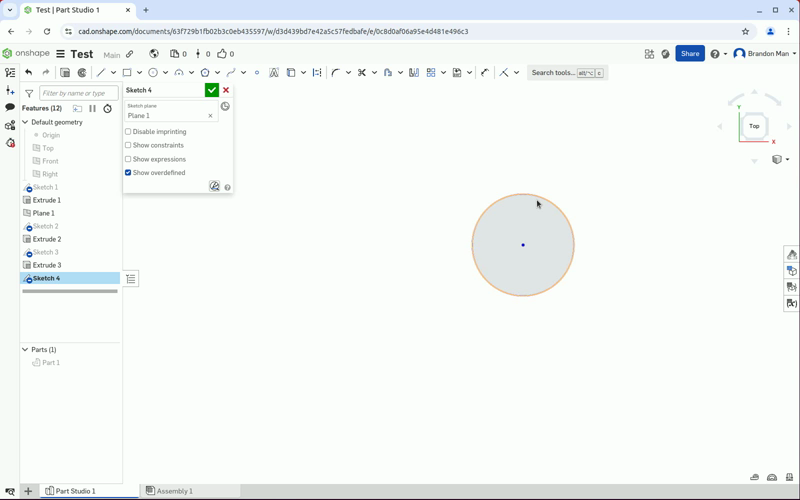
scroll(6)
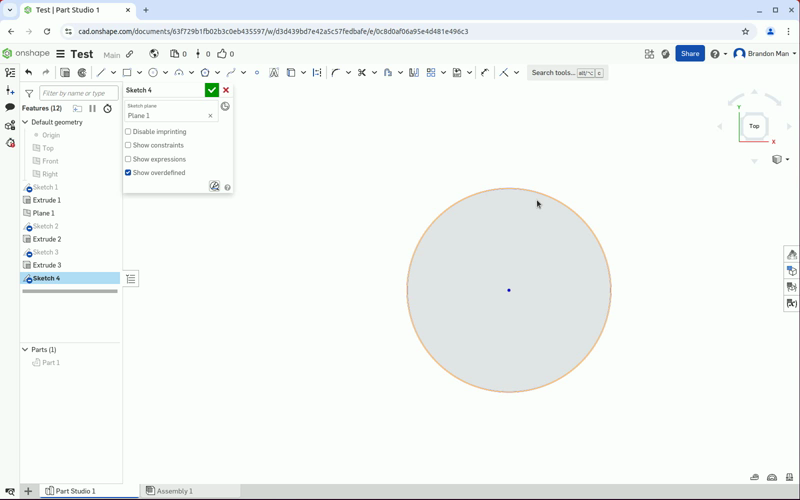
click(537, 199)
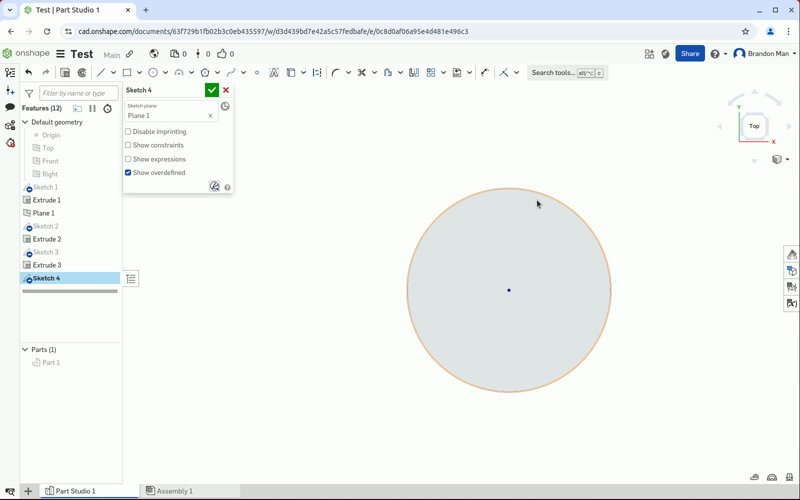
scroll(-6)
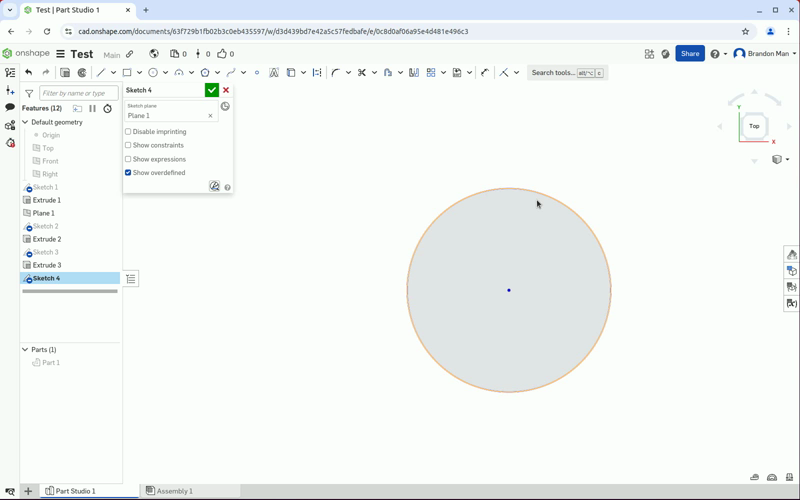
scroll(-6)
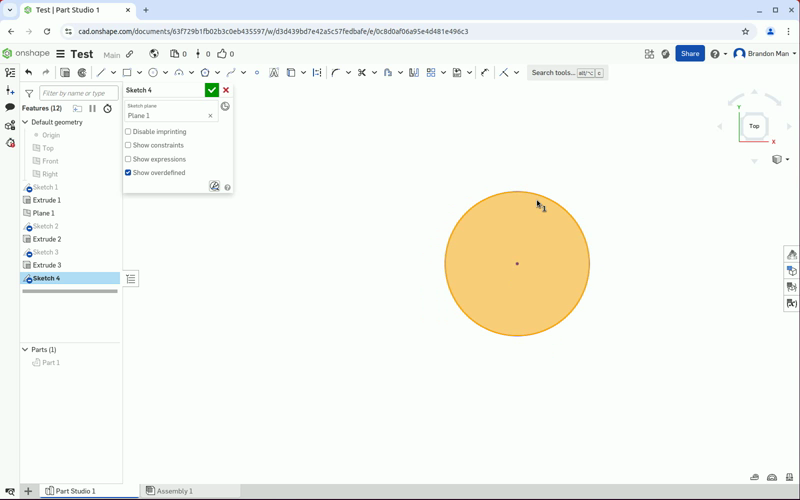
scroll(-6)
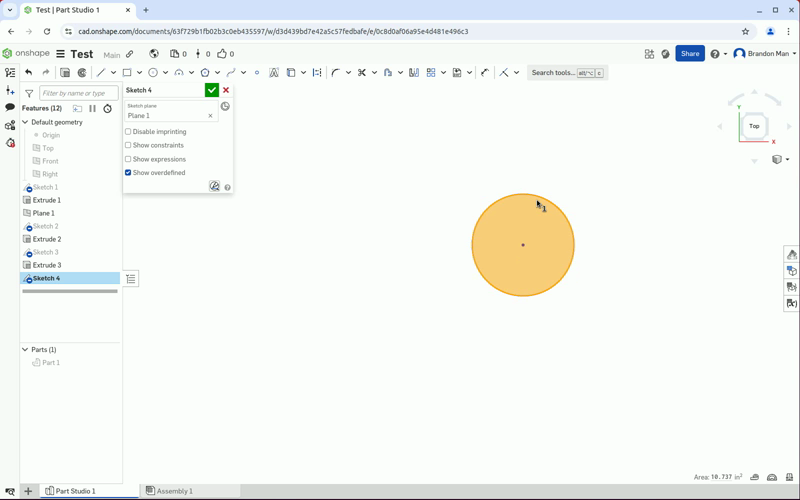
scroll(-6)
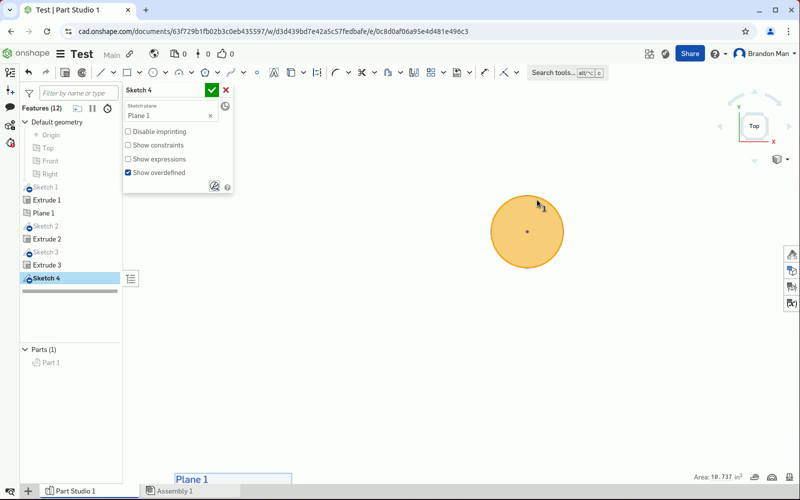
scroll(-6)
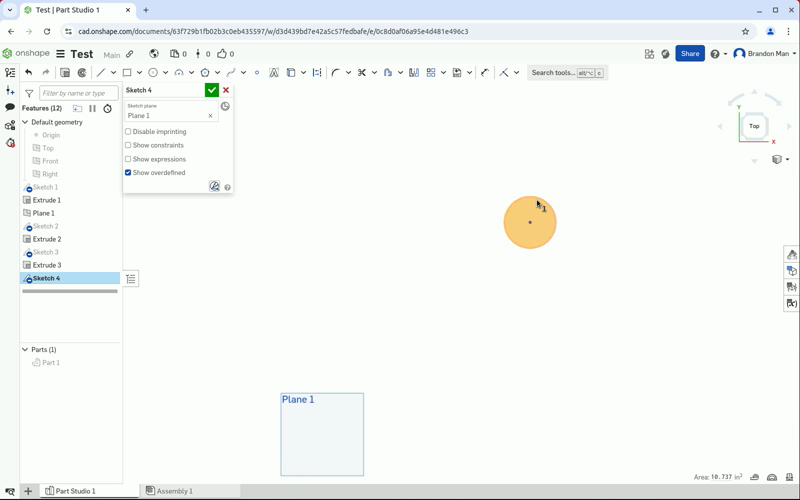
scroll(-6)
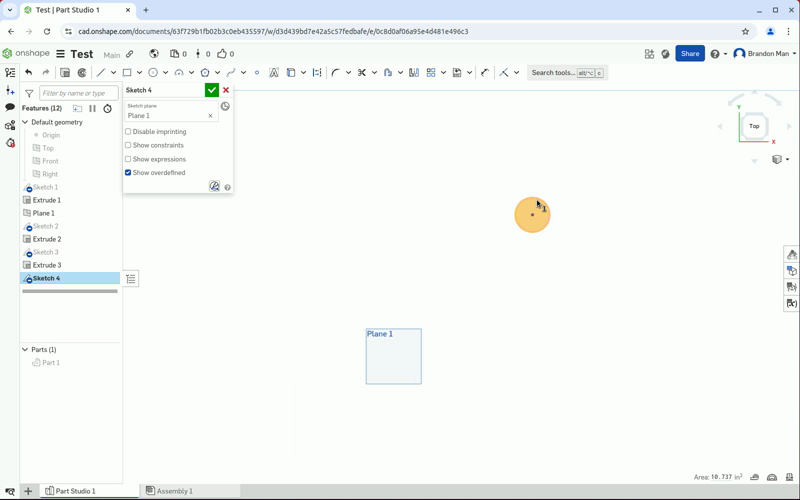
scroll(-6)
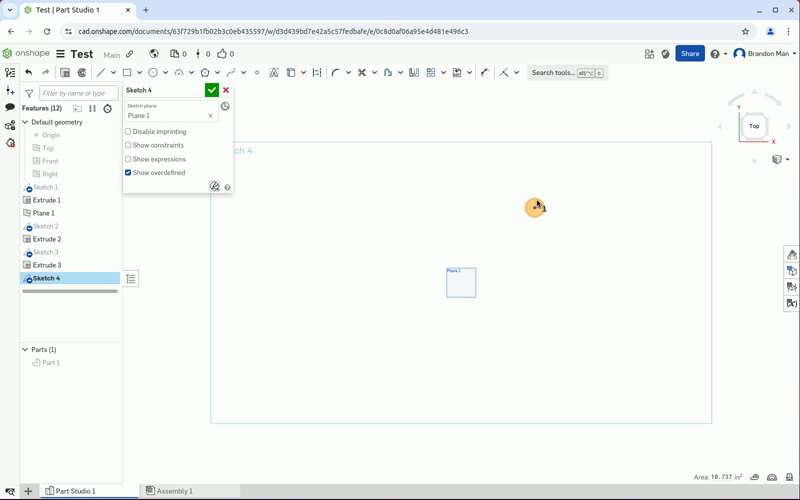
mouse_move(73, 352)
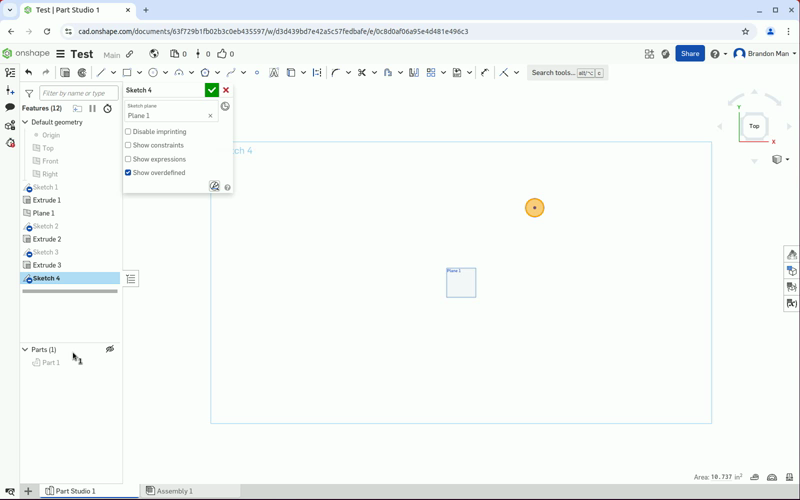
key(shift+y)
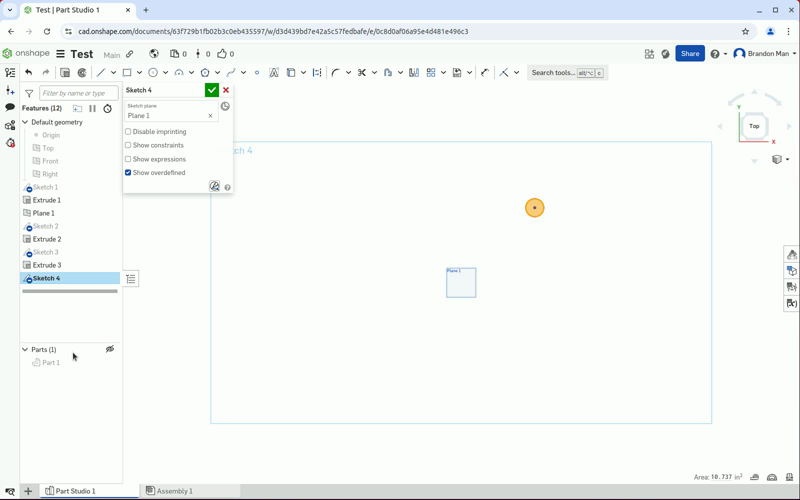
key(shift+e)
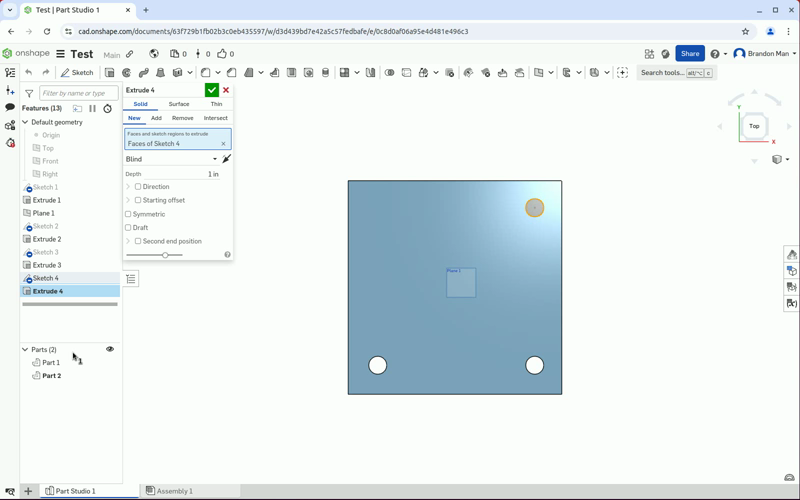
mouse_move(143, 106)
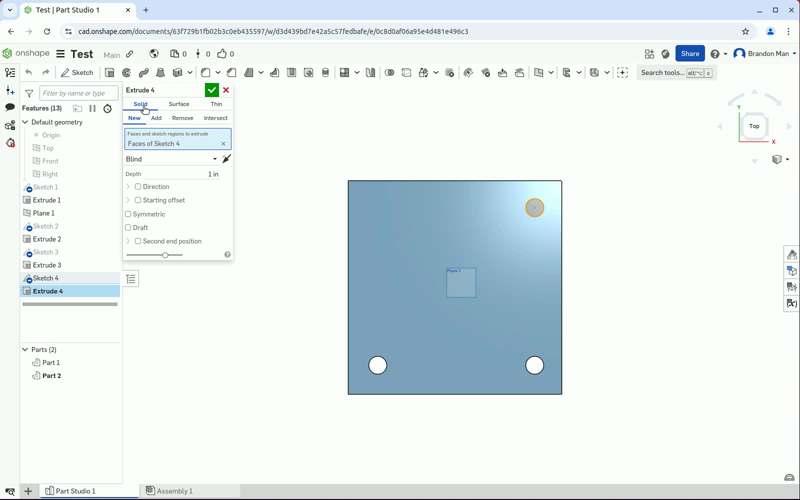
click(143, 106)
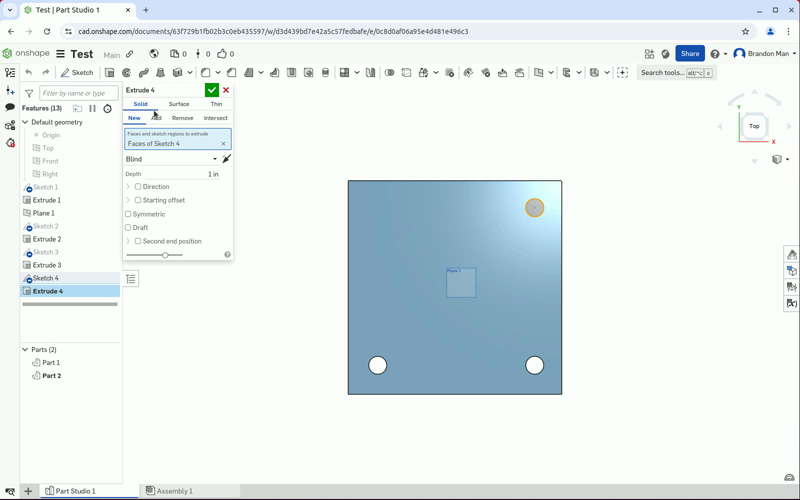
mouse_move(186, 120)
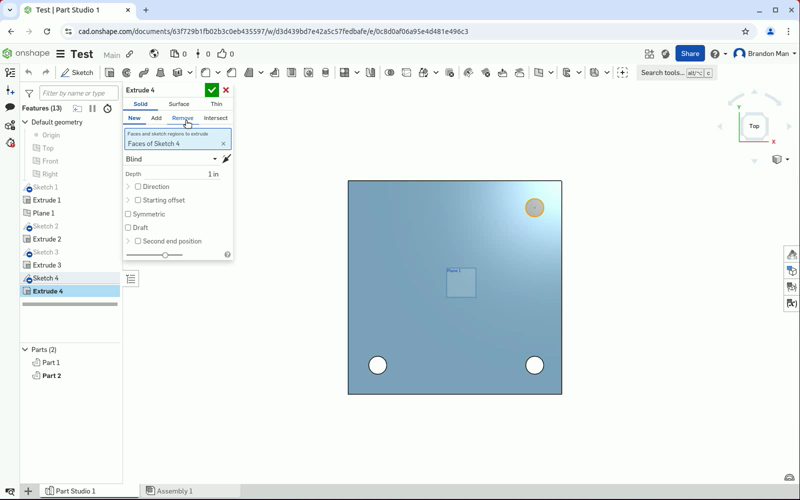
click(186, 120)
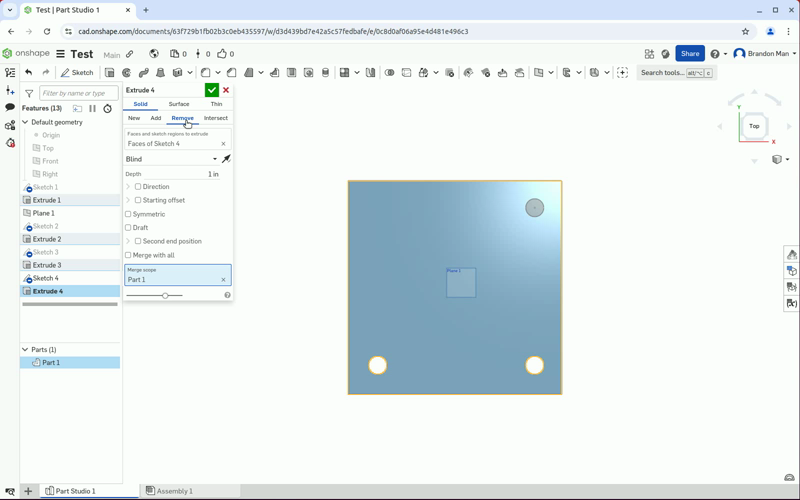
key(tab, 4)
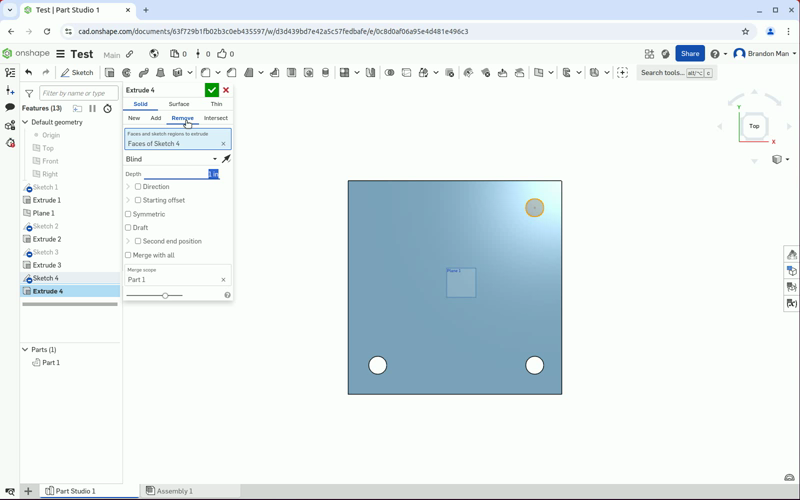
text(25.997)
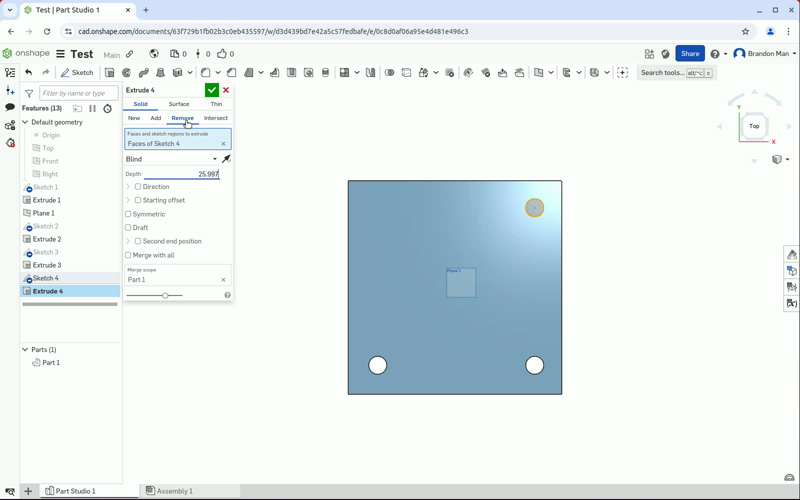
key(tab, 6)
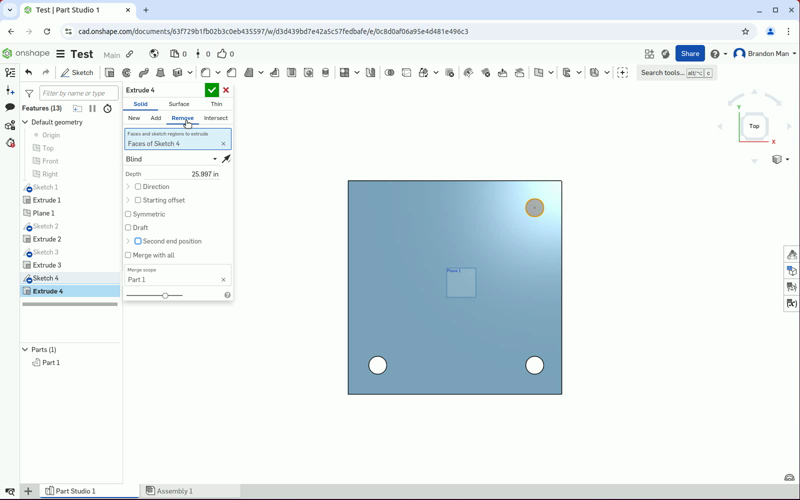
key(space)
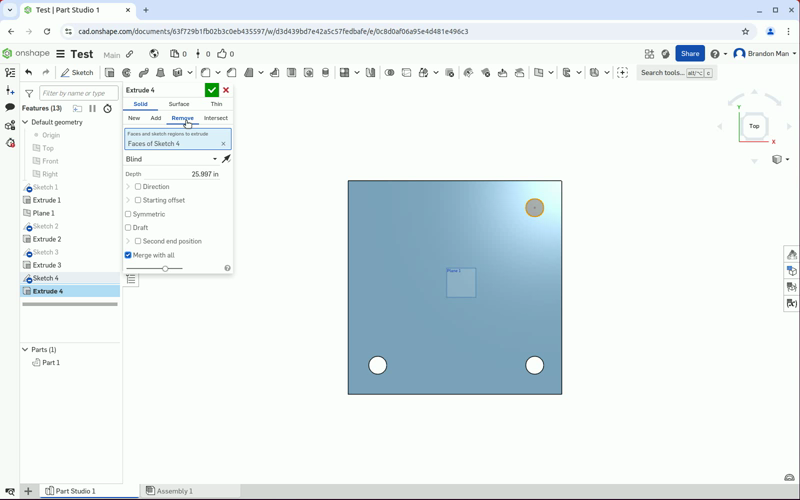
key(enter)
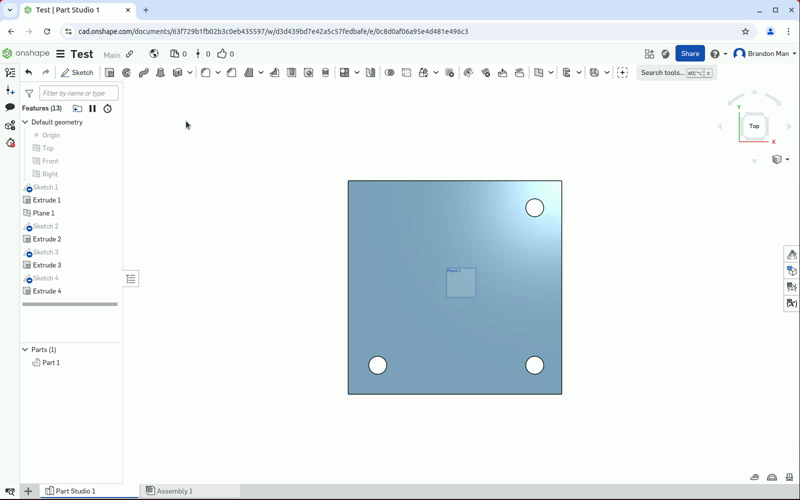
key(shift+h)
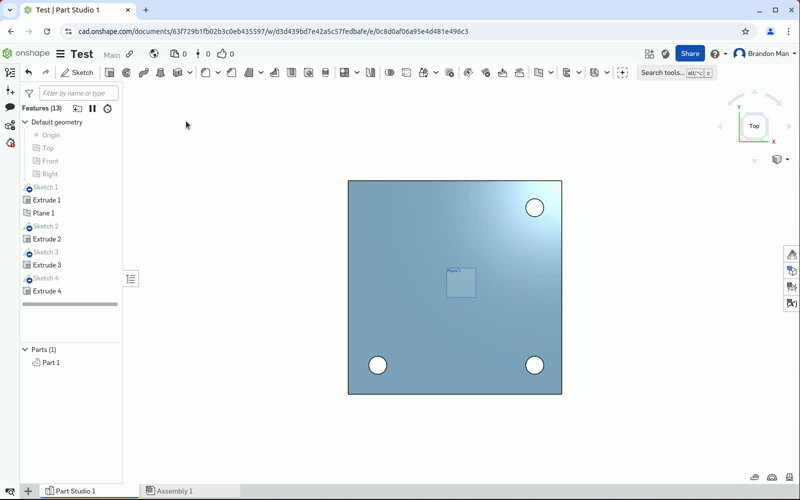
key(shift+h)
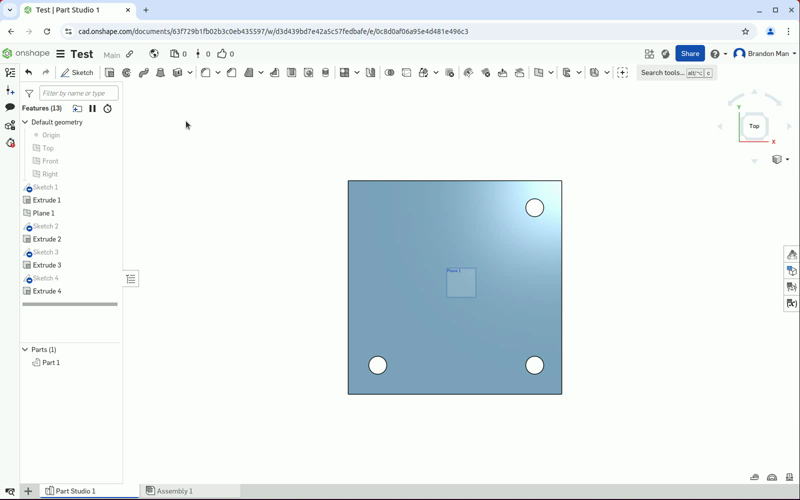
mouse_move(73, 189)
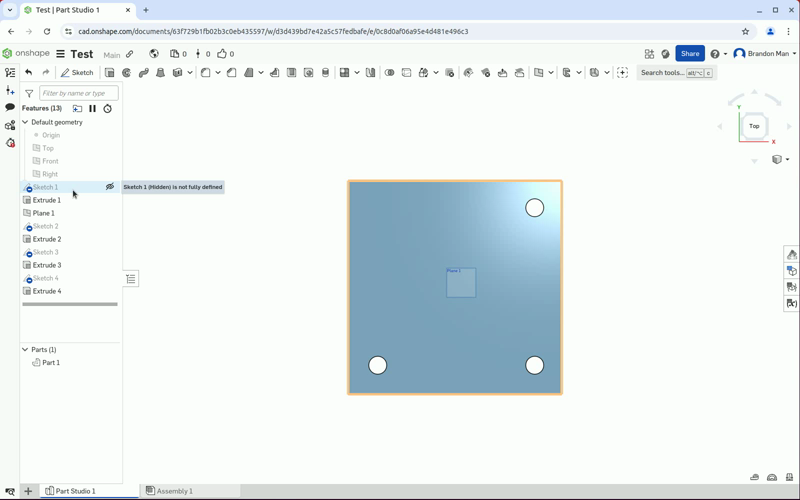
click(73, 189)
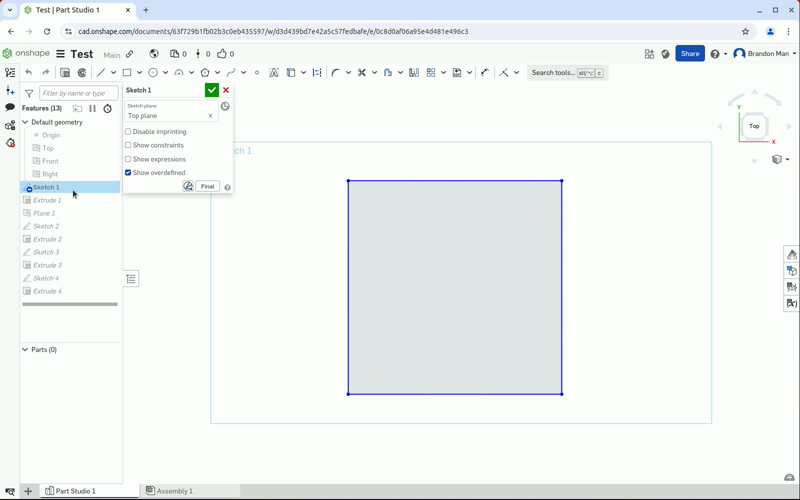
mouse_move(229, 92)
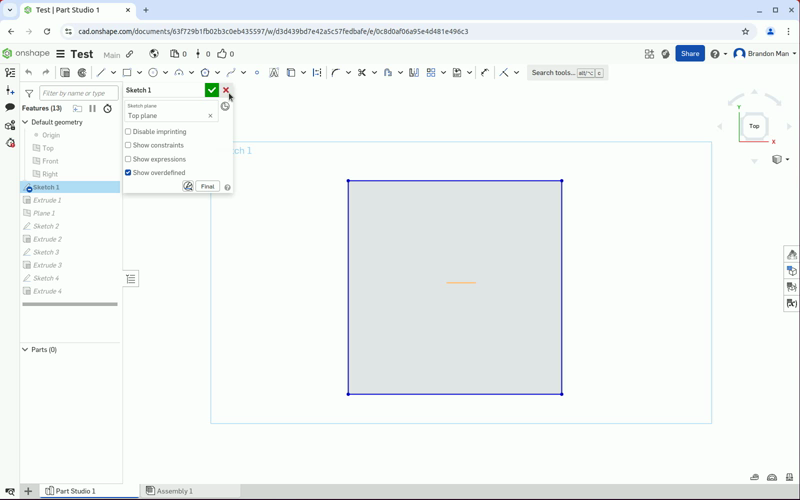
click(229, 92)
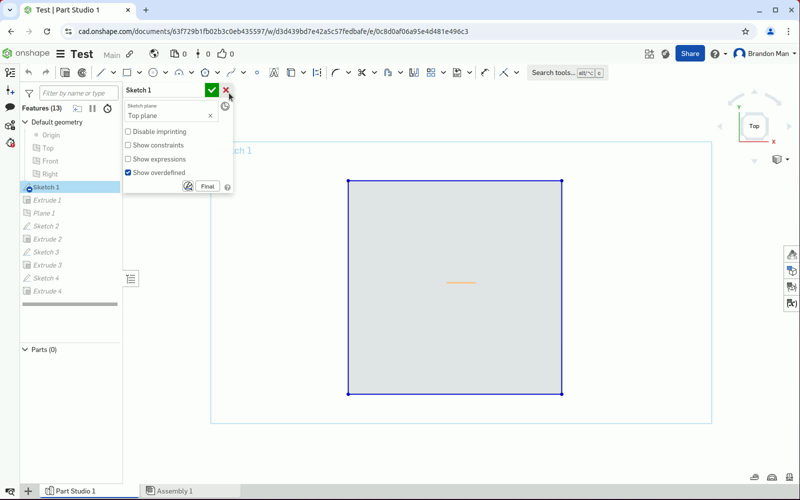
key(shift+s)
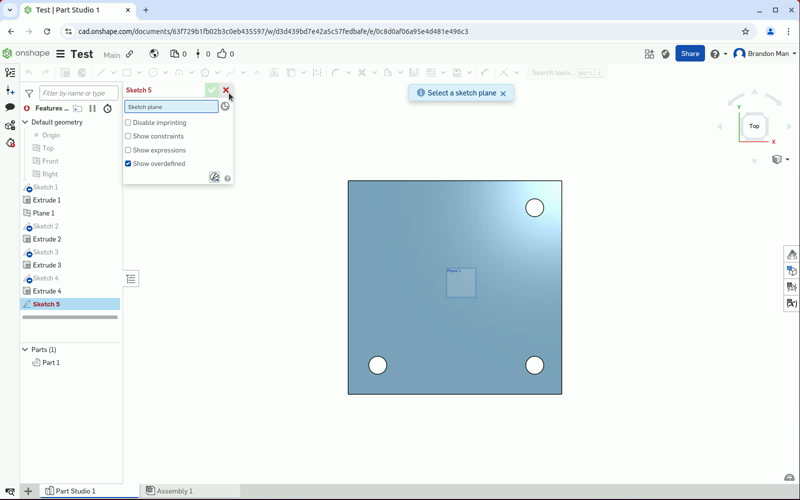
mouse_move(73, 215)
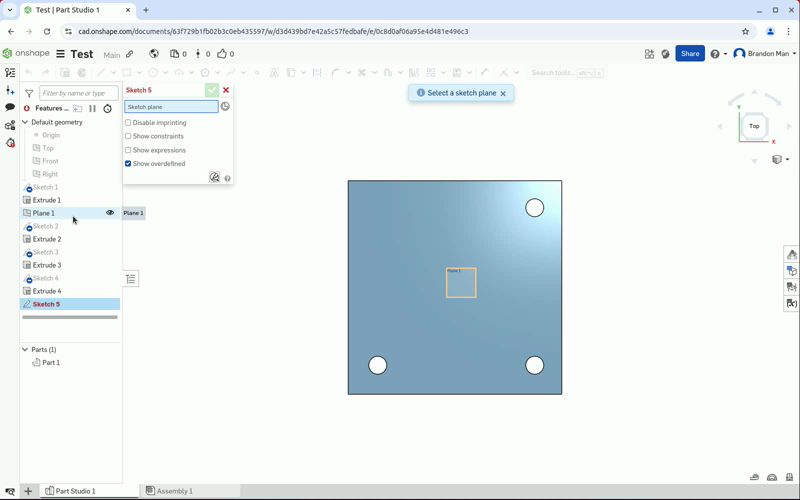
click(73, 215)
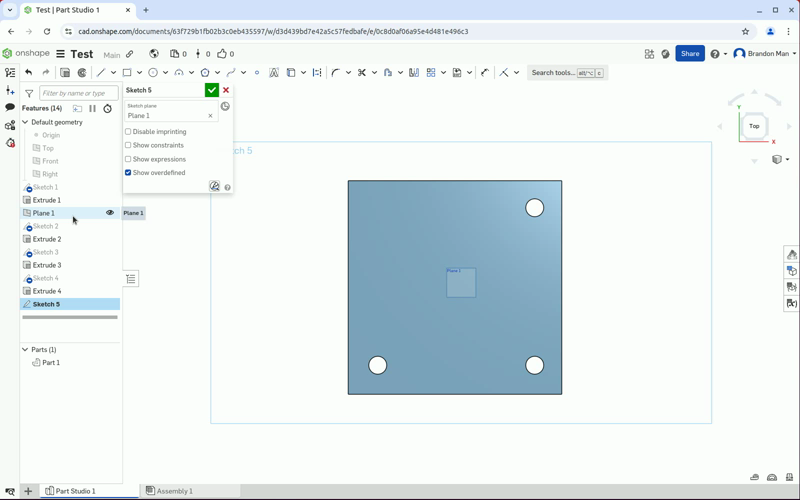
mouse_move(73, 352)
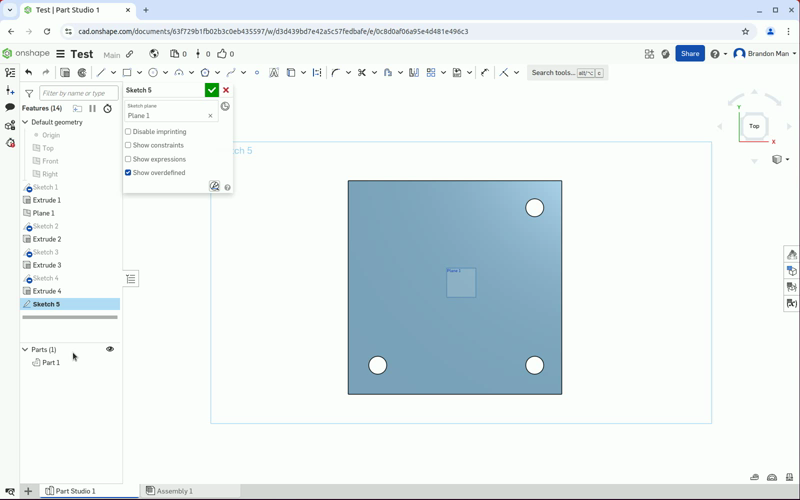
key(y)
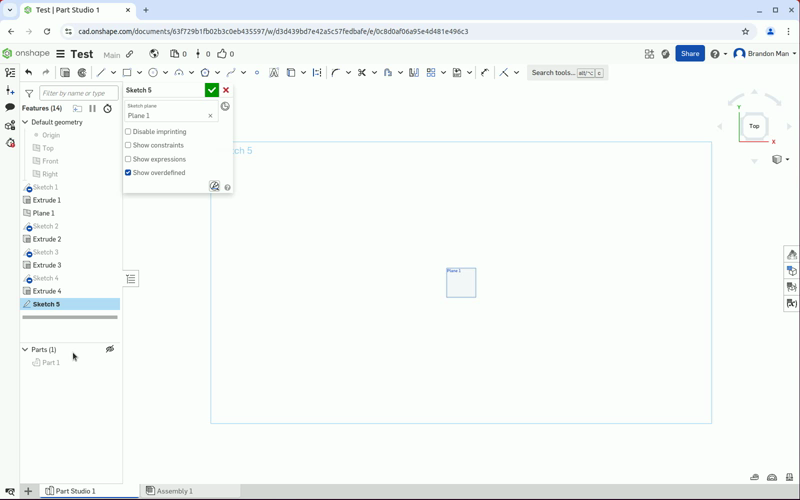
key(c)
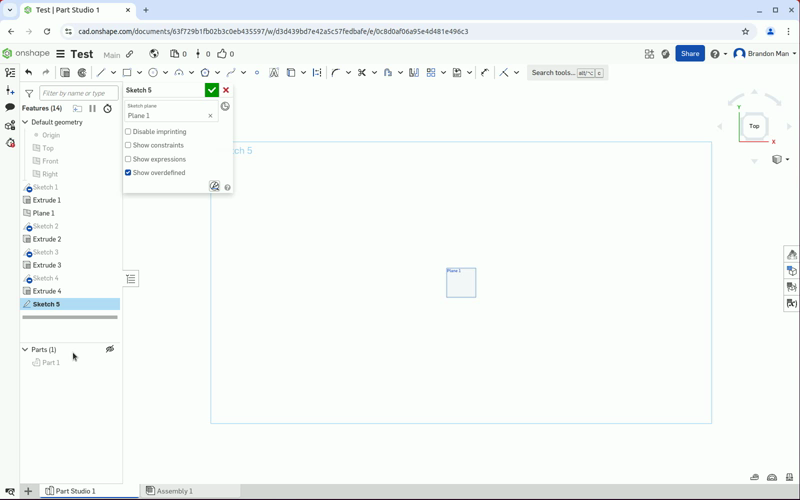
key_down(shift)
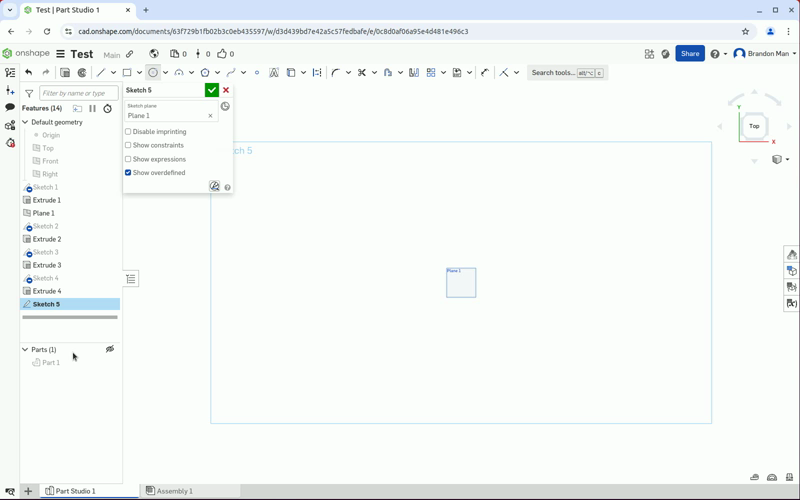
mouse_move(377, 207)
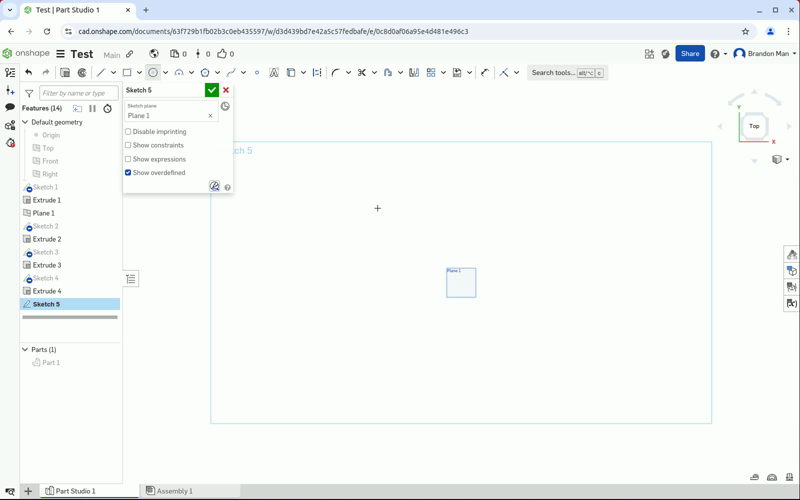
click(377, 207)
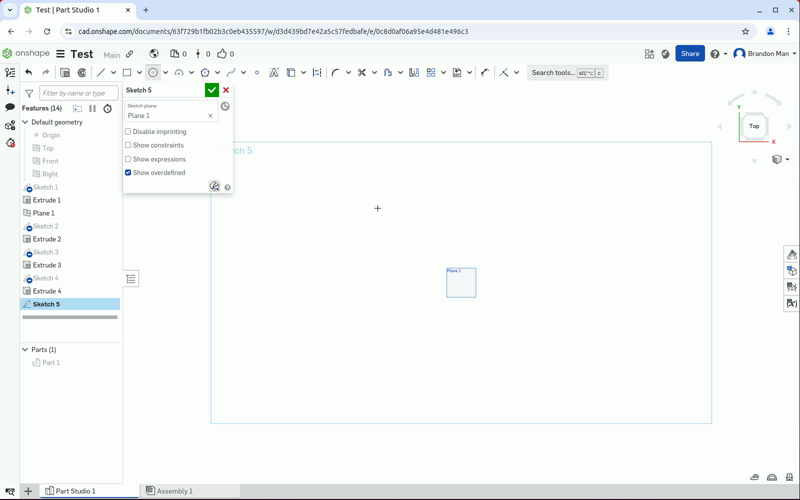
key_up(shift)
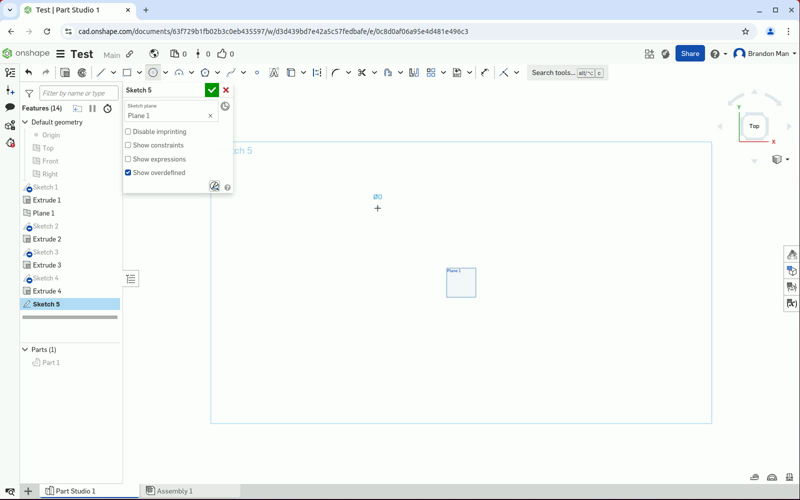
mouse_move(386, 207)
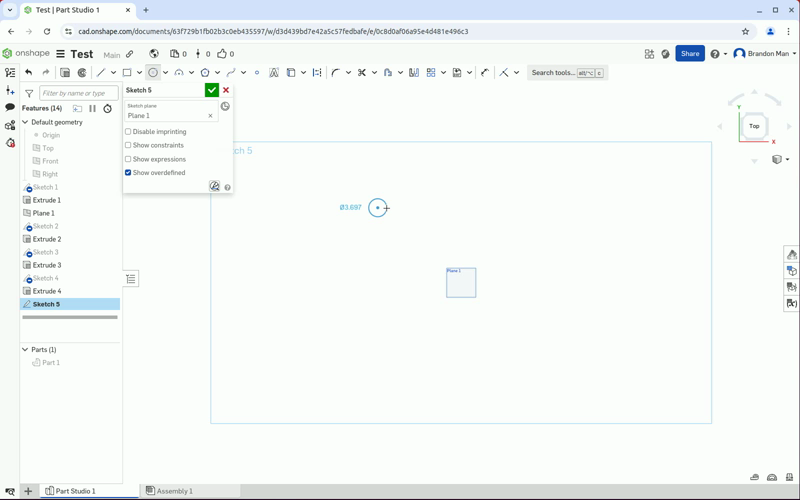
click(386, 207)
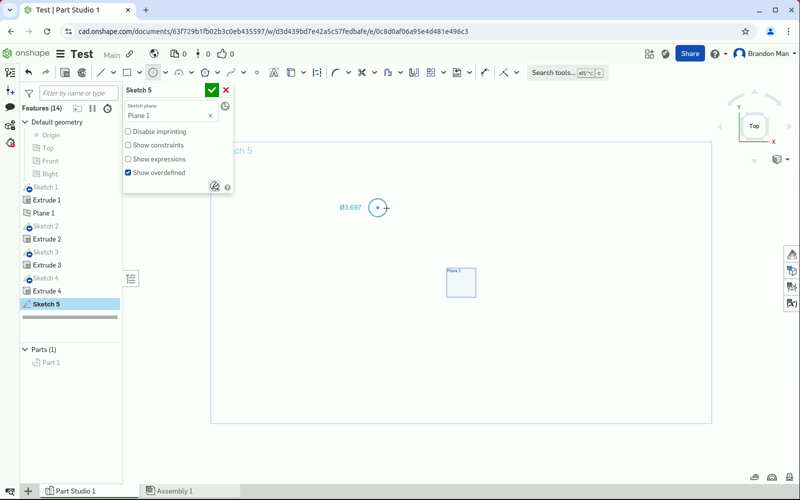
key(esc)
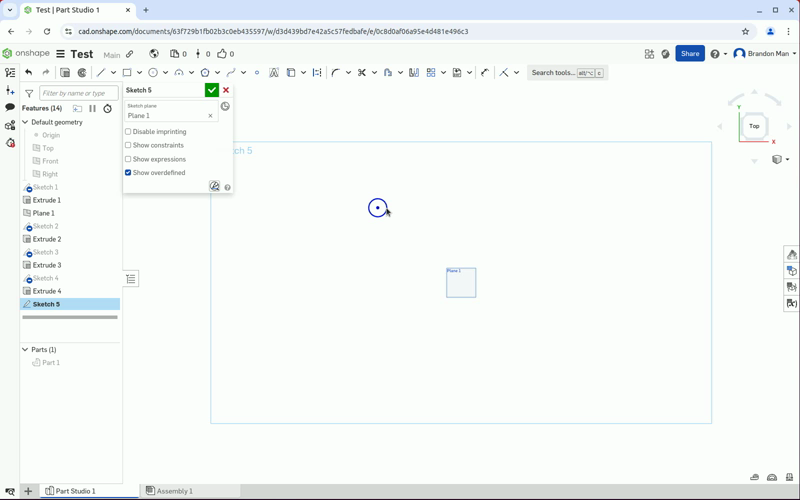
mouse_move(374, 211)
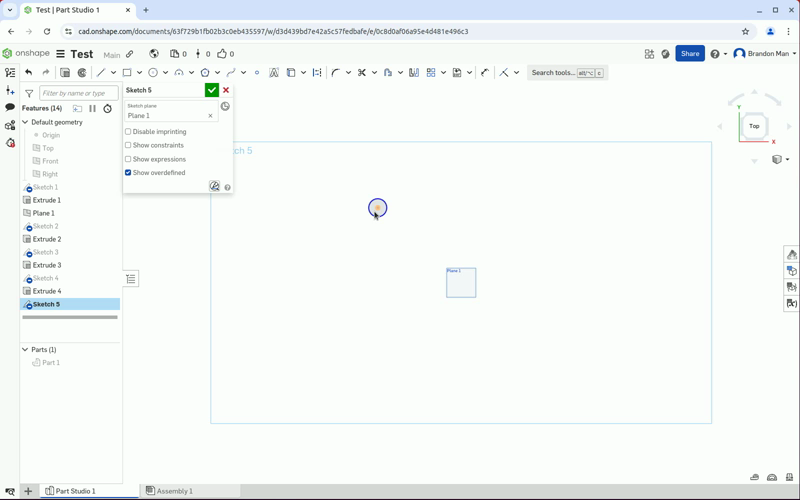
scroll(6)
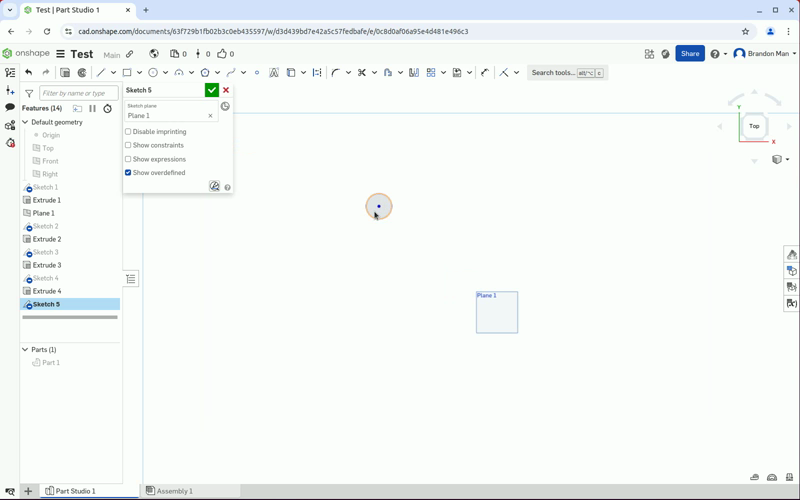
scroll(6)
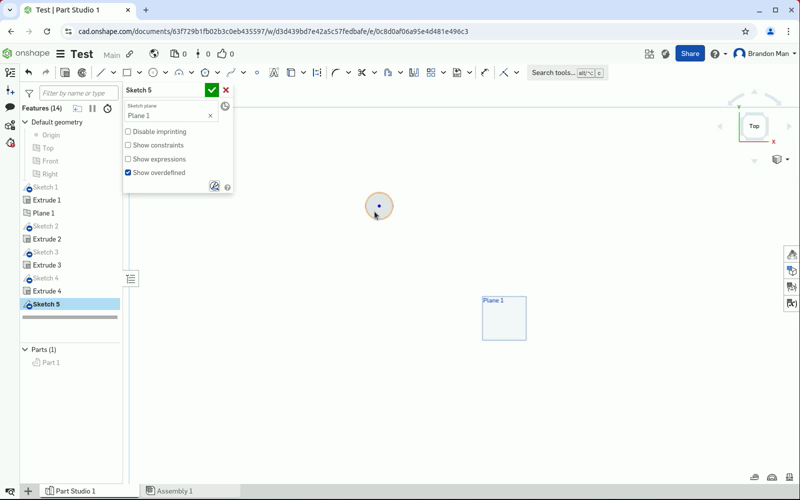
scroll(6)
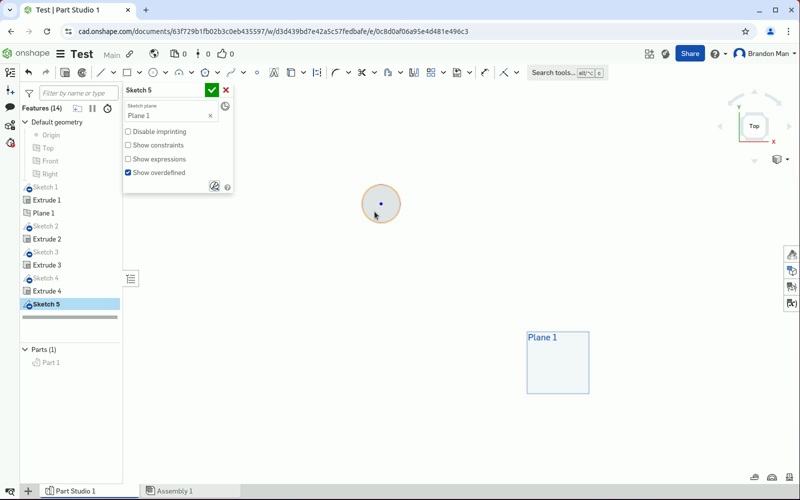
scroll(6)
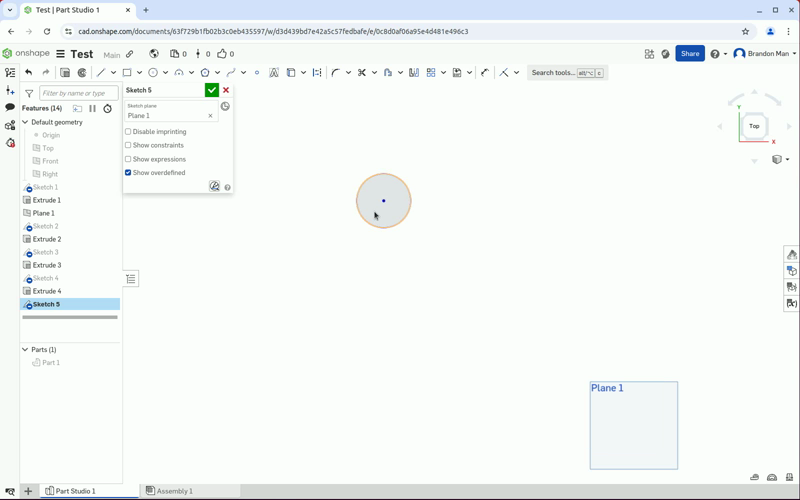
scroll(6)
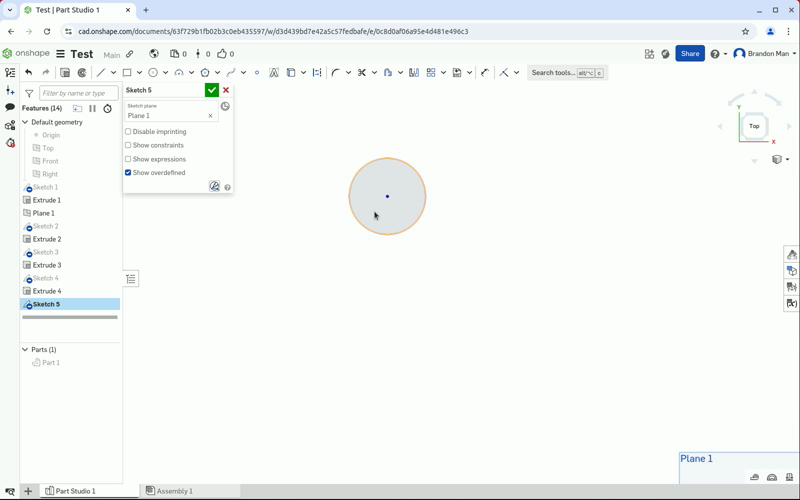
scroll(6)
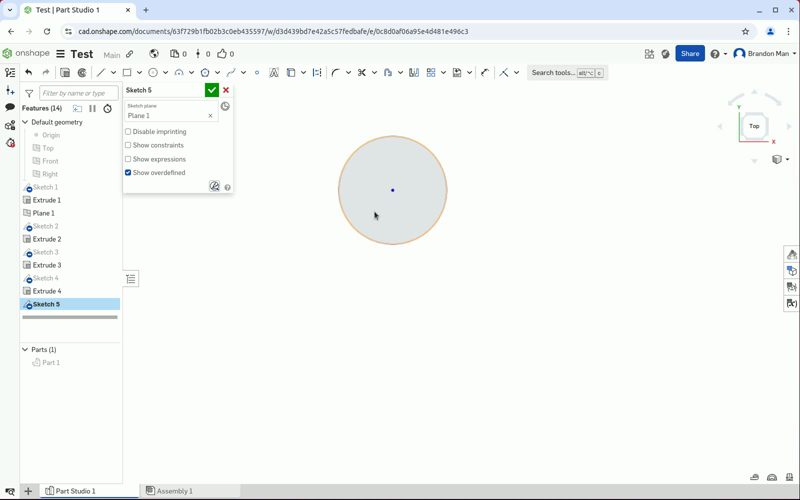
scroll(6)
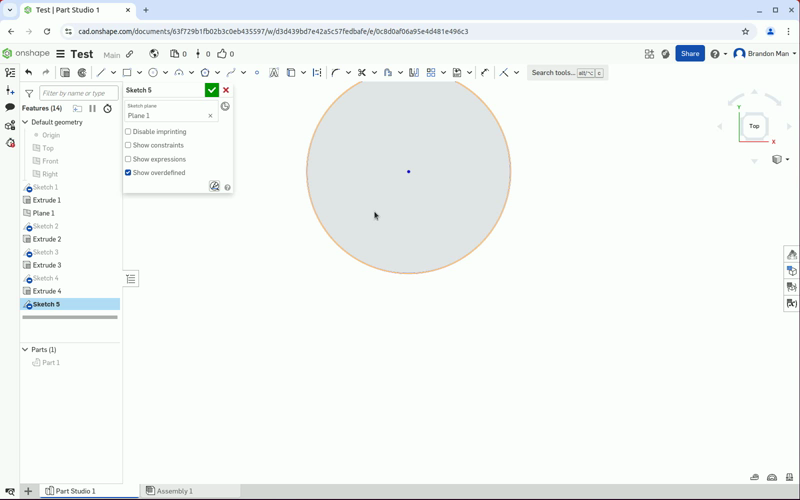
click(374, 211)
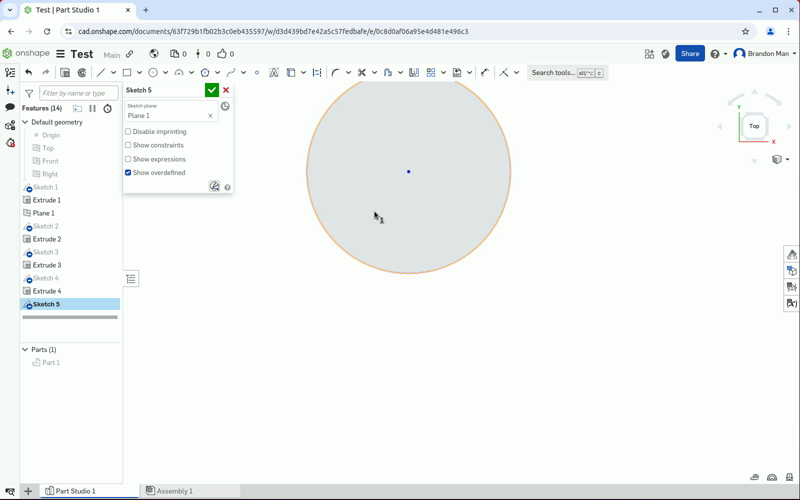
scroll(-6)
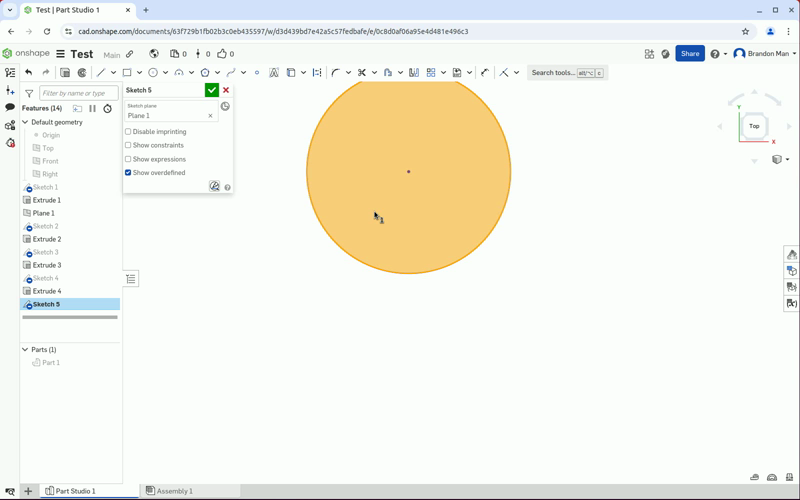
scroll(-6)
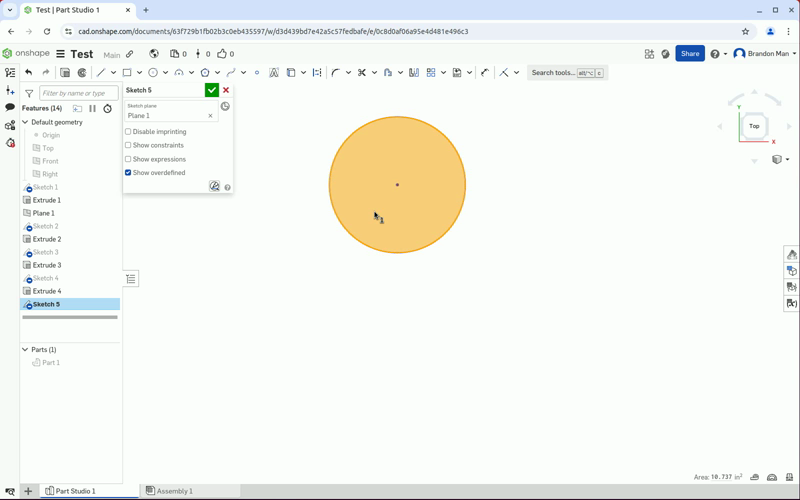
scroll(-6)
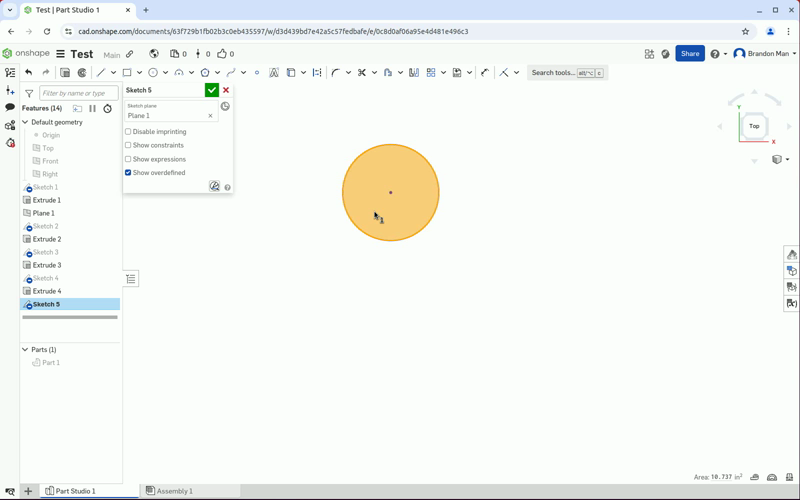
scroll(-6)
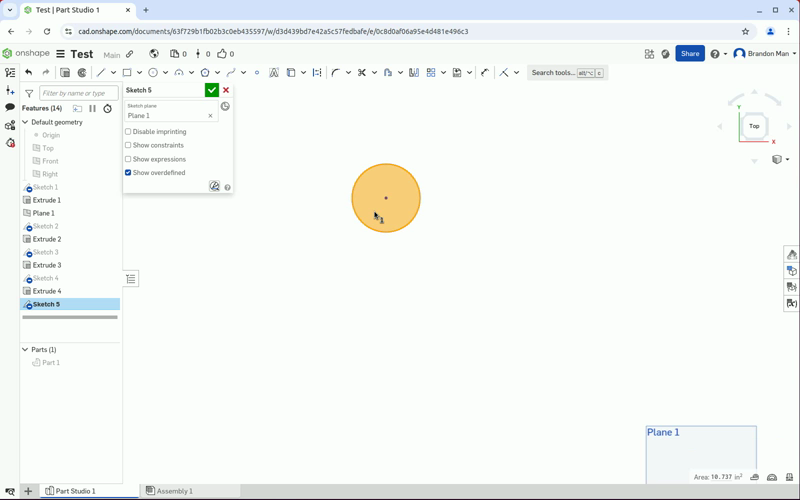
scroll(-6)
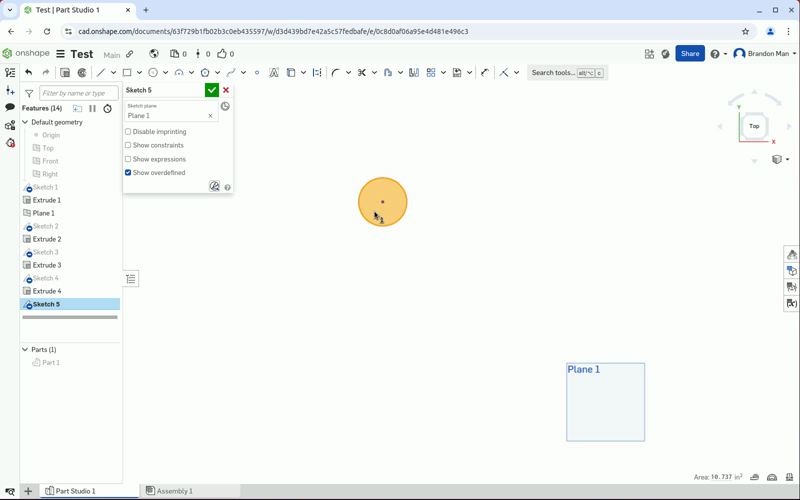
scroll(-6)
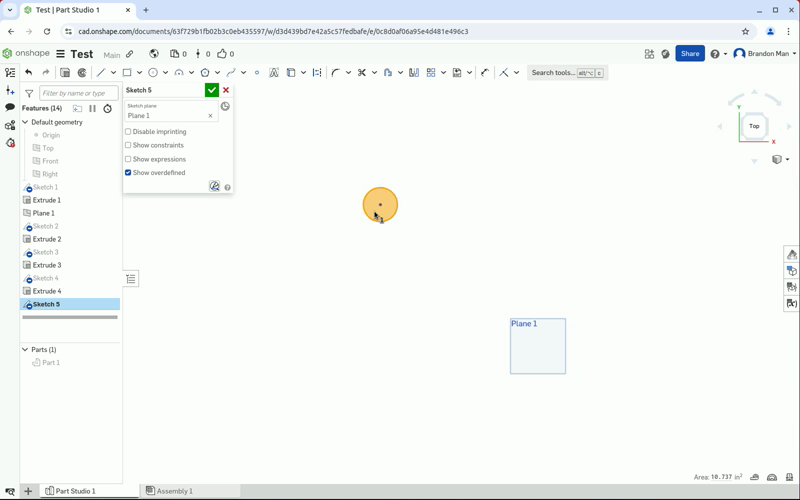
scroll(-6)
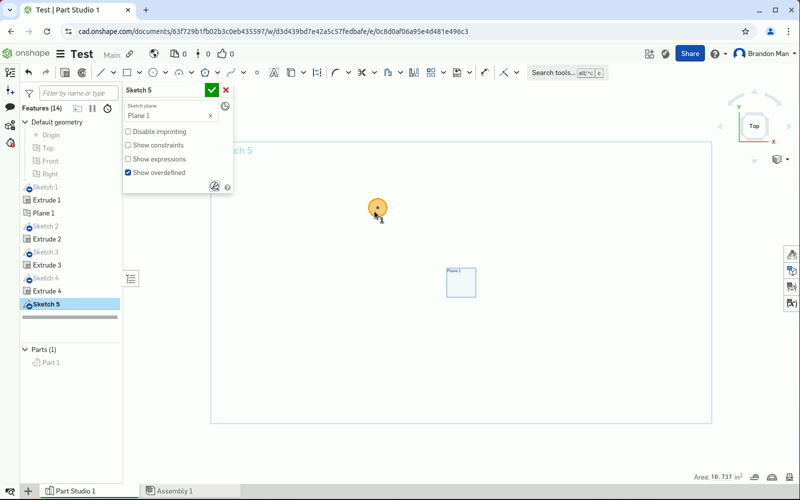
mouse_move(73, 352)
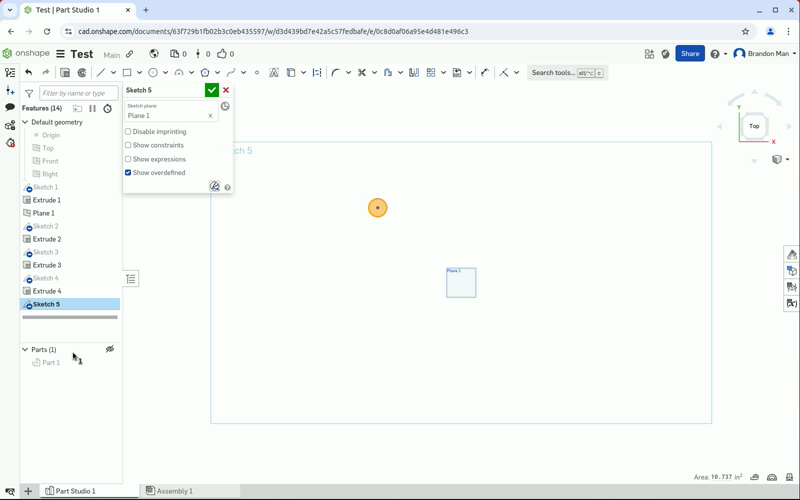
key(shift+y)
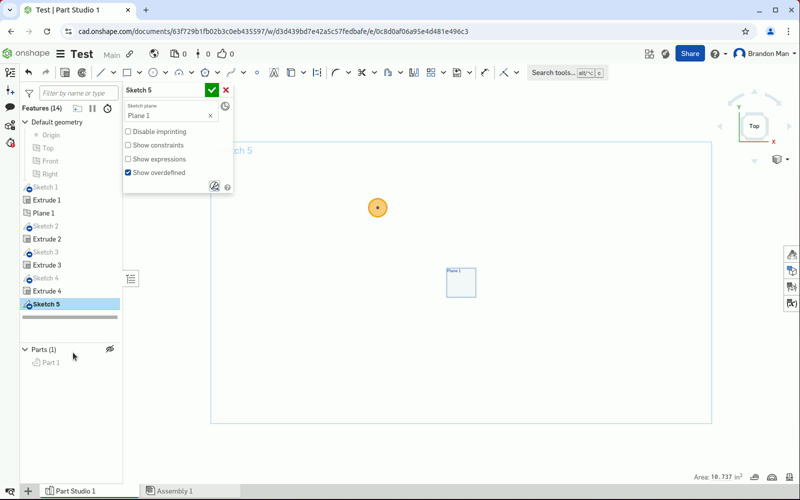
key(shift+e)
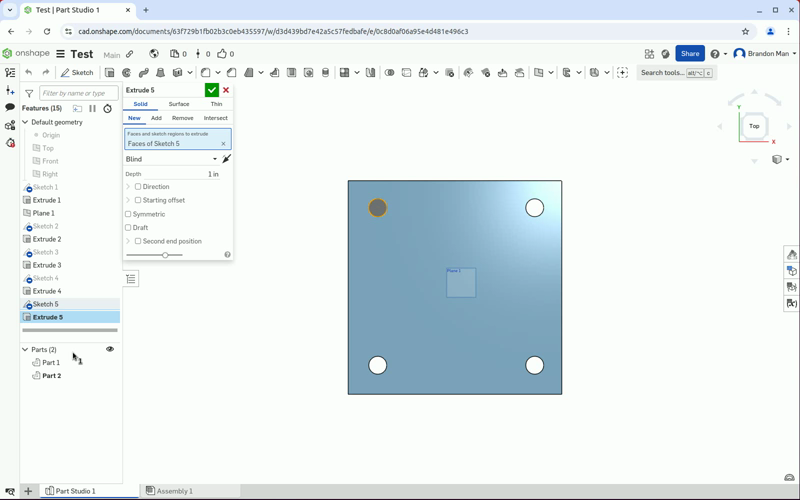
mouse_move(143, 106)
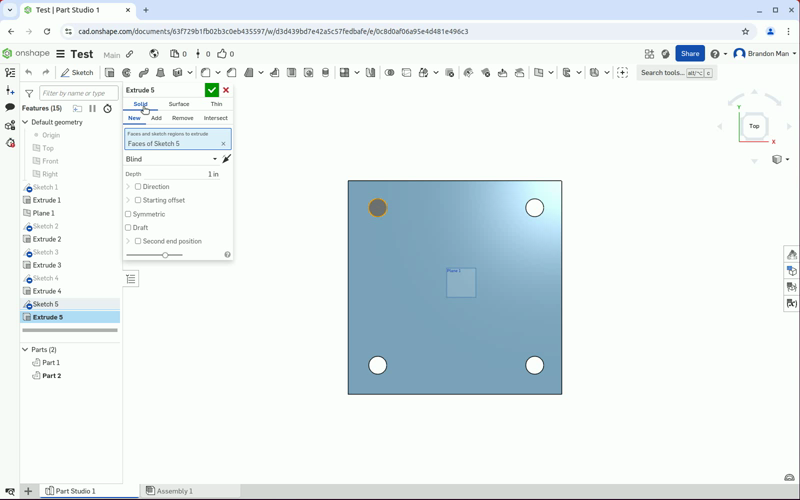
click(143, 106)
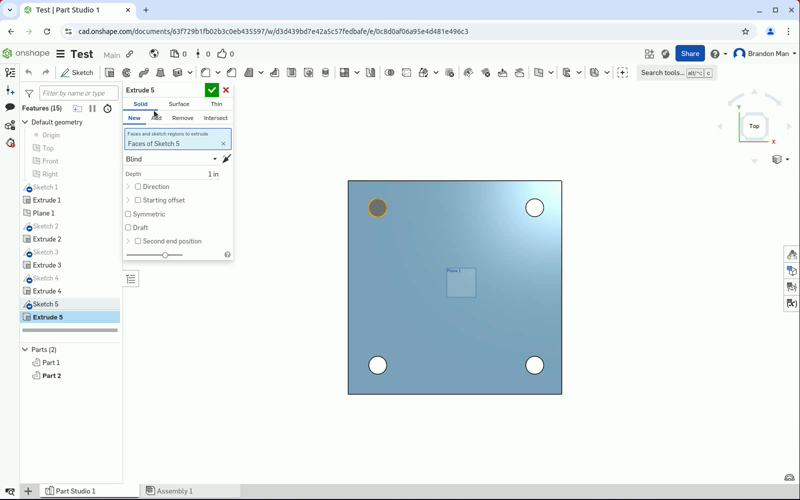
mouse_move(186, 120)
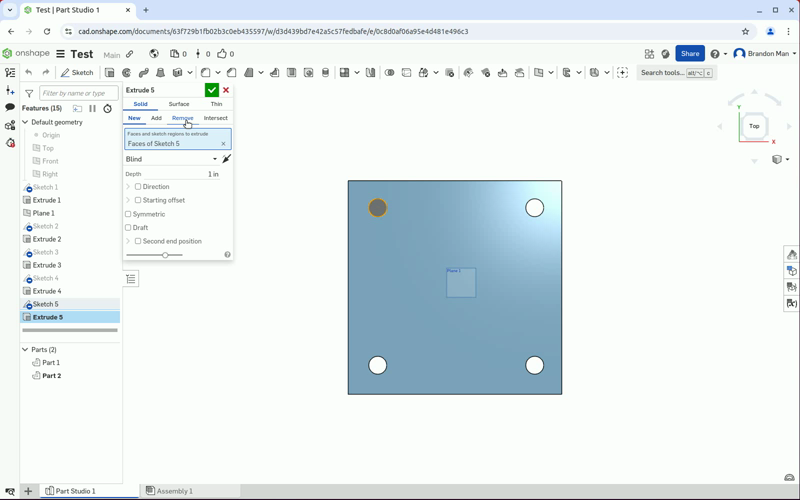
click(186, 120)
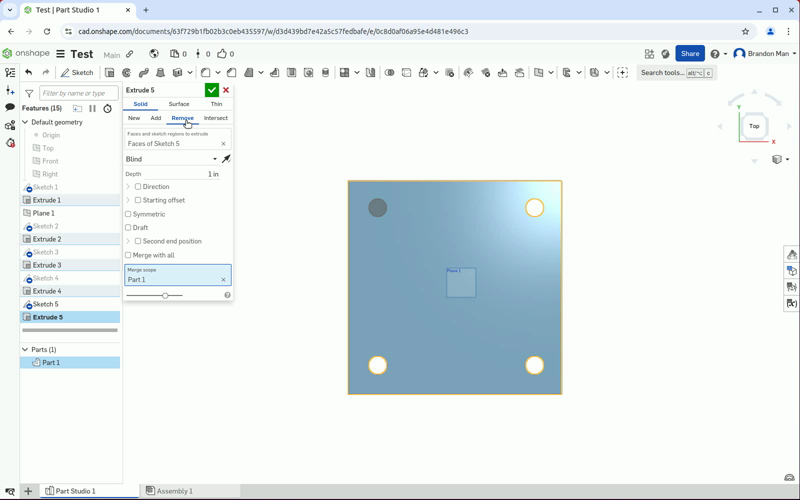
key(tab, 4)
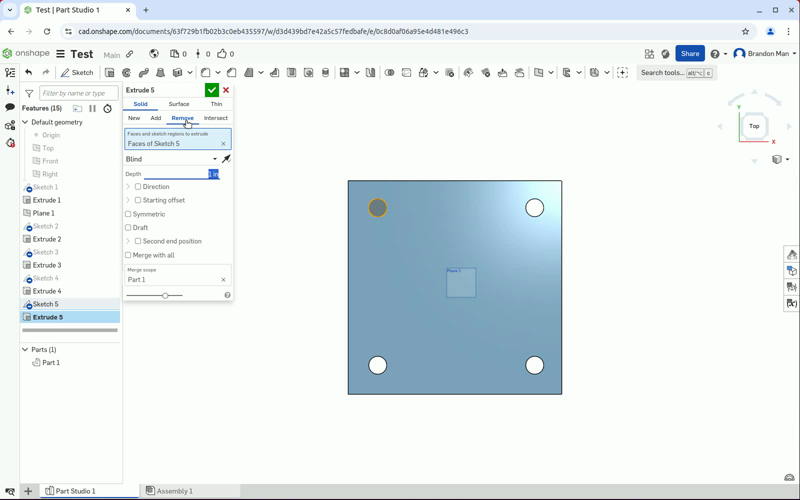
text(25.997)
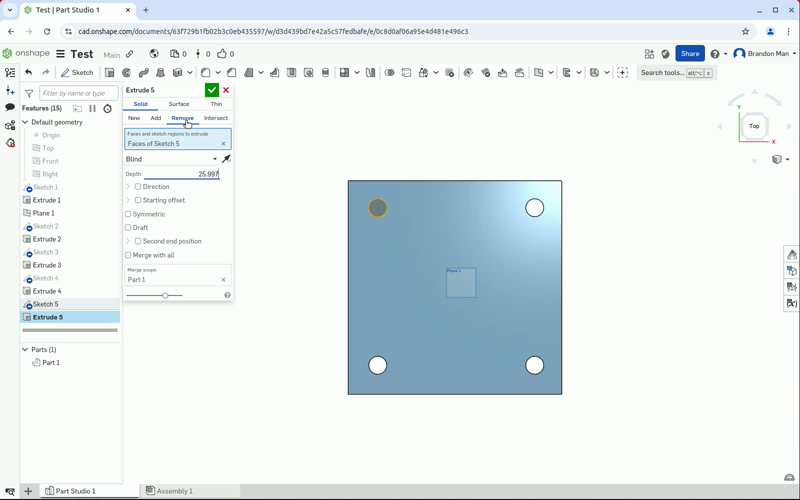
key(tab, 6)
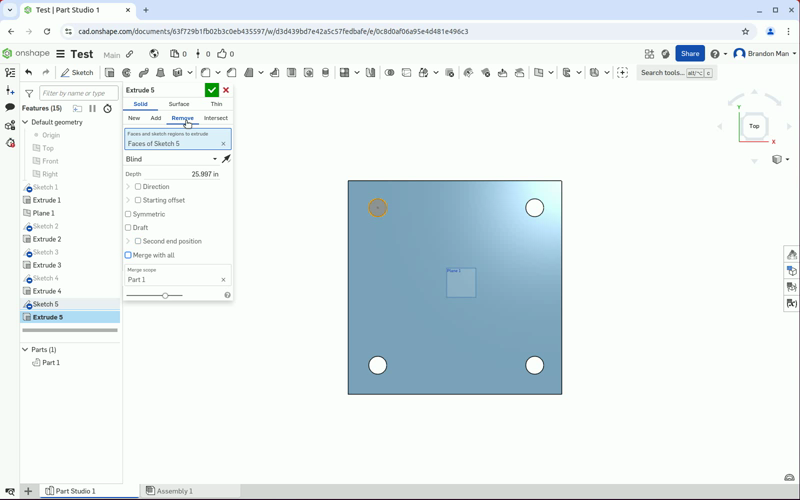
key(space)
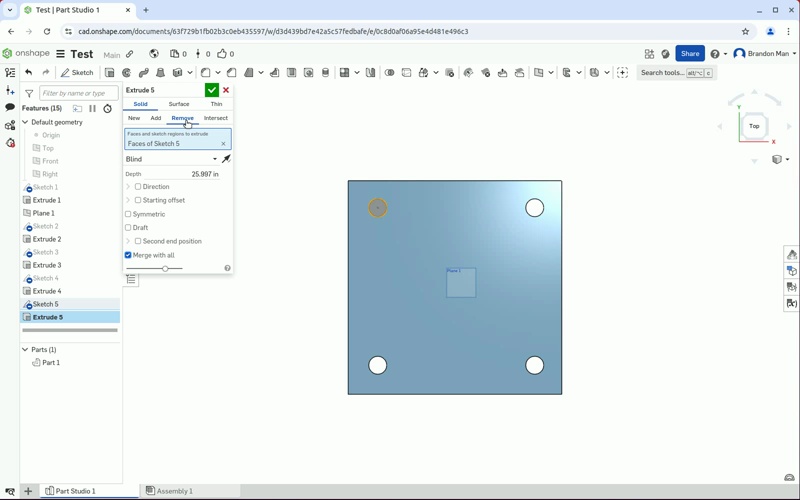
key(enter)
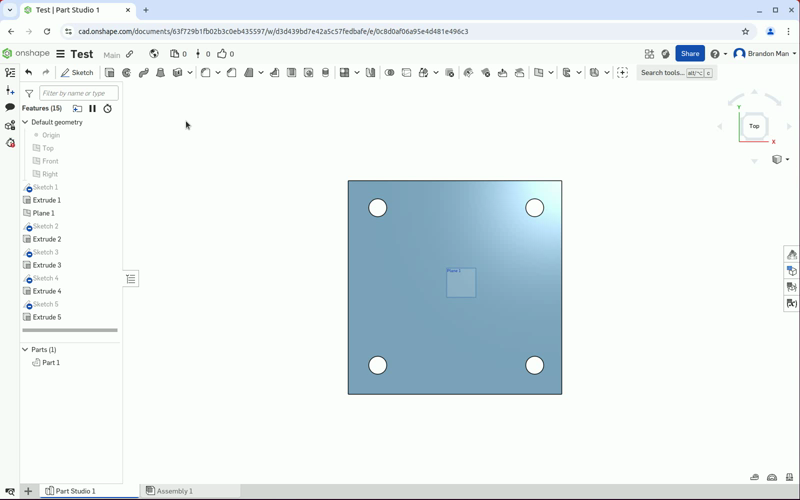
key(shift+h)
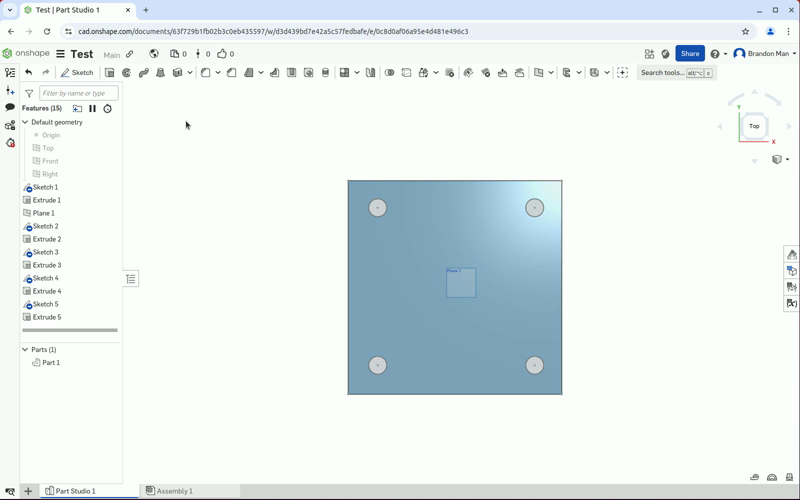
key(shift+h)
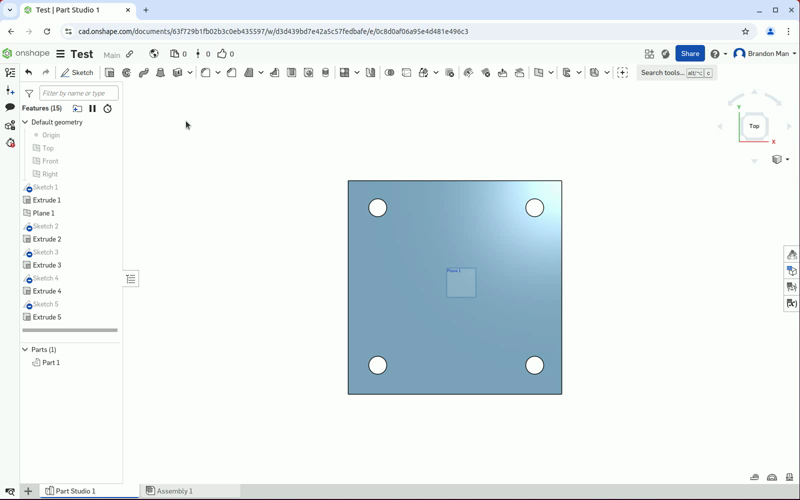
mouse_move(73, 189)
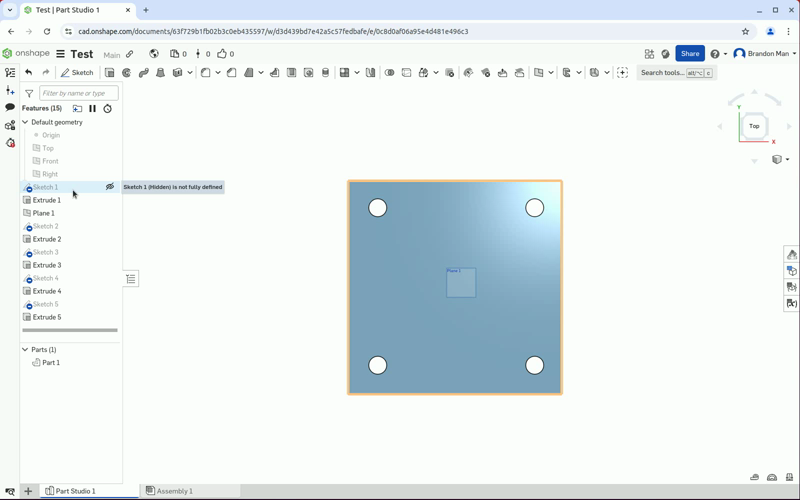
click(73, 189)
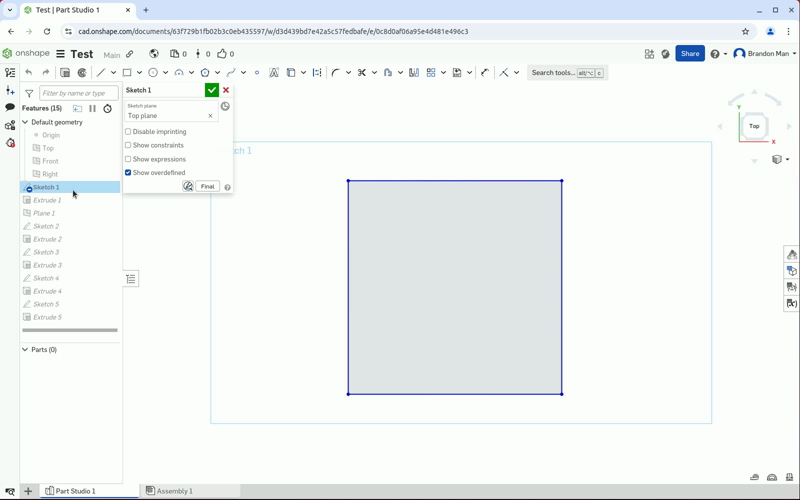
mouse_move(229, 92)
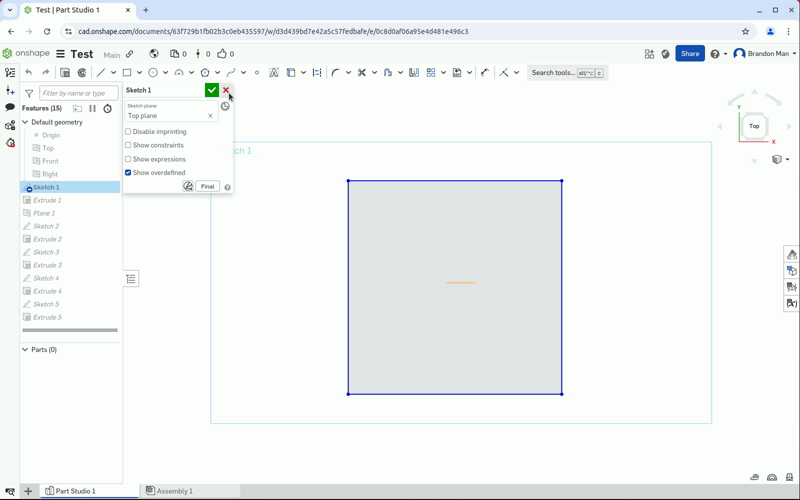
click(229, 92)
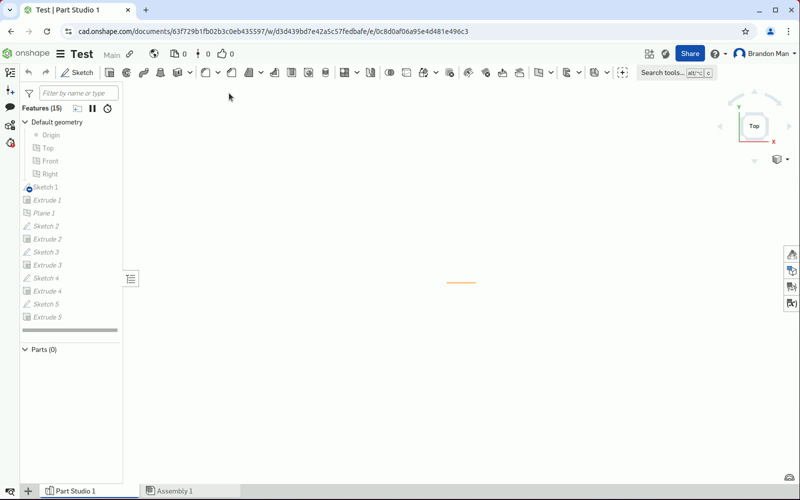
key(shift+s)
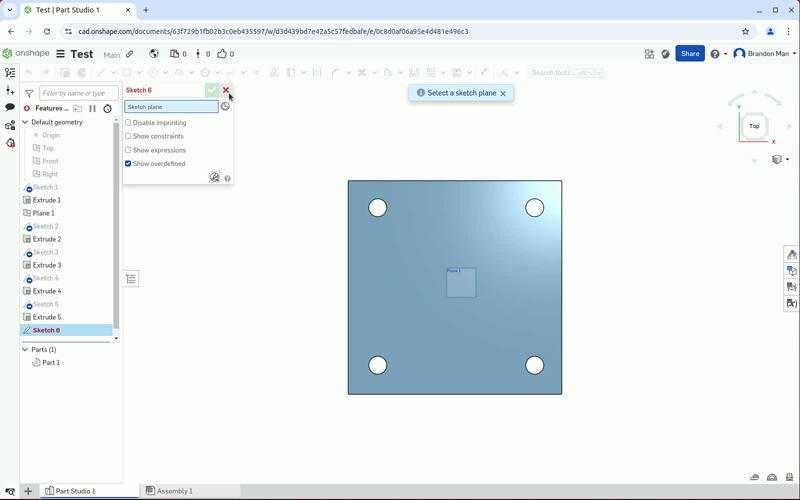
mouse_move(69, 215)
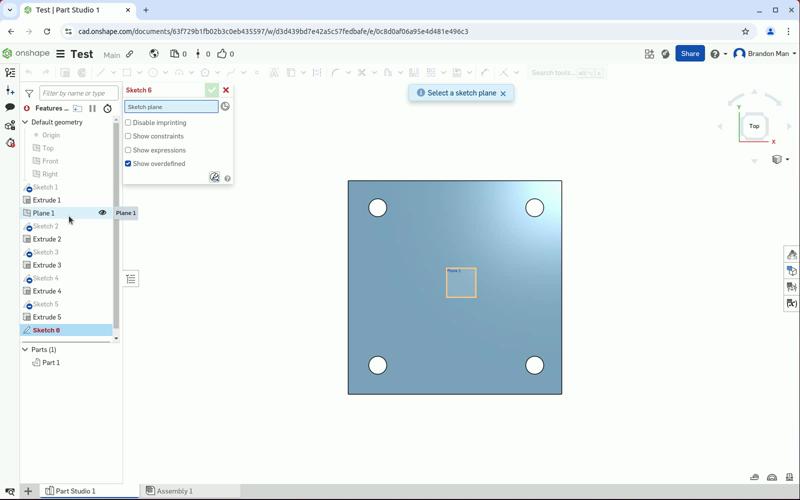
click(69, 215)
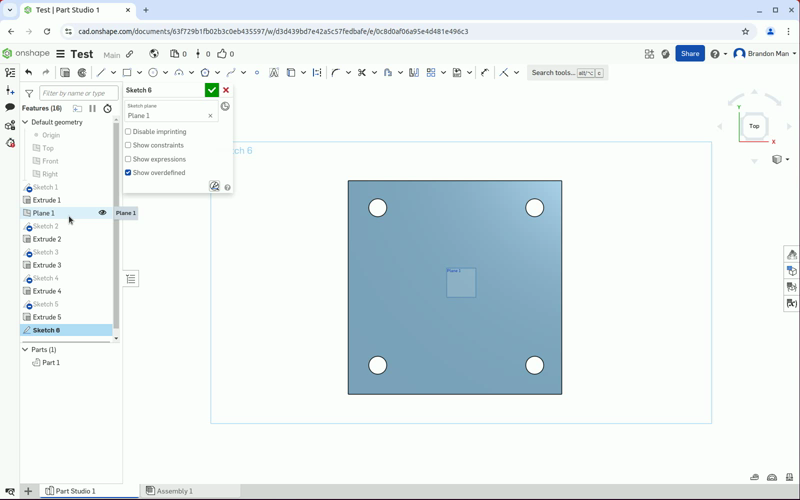
mouse_move(73, 352)
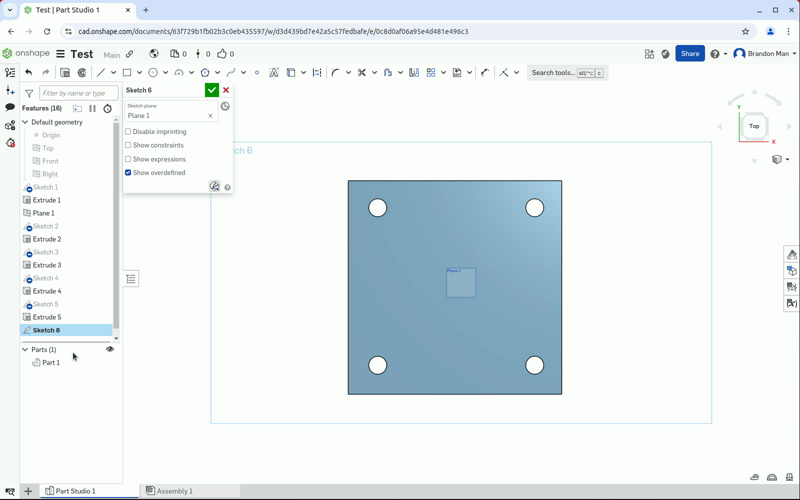
key(y)
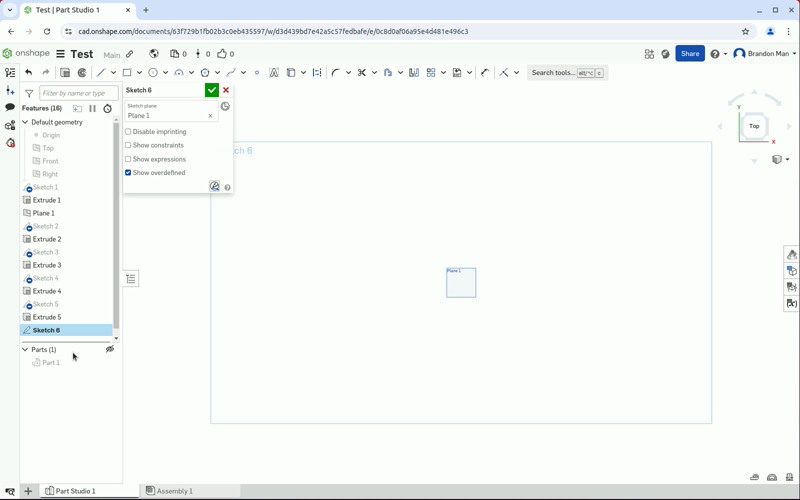
key(c)
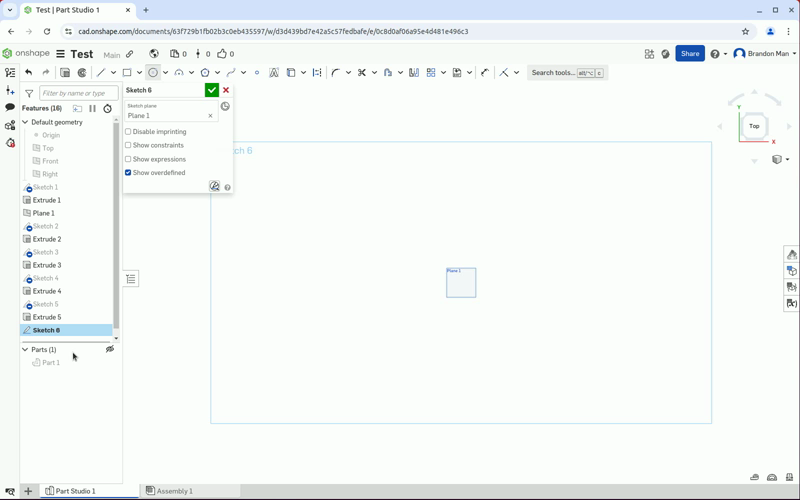
key_down(shift)
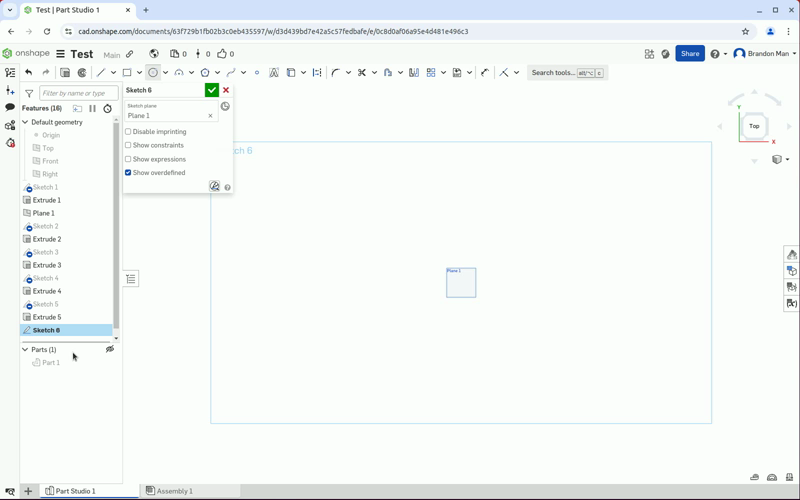
mouse_move(456, 286)
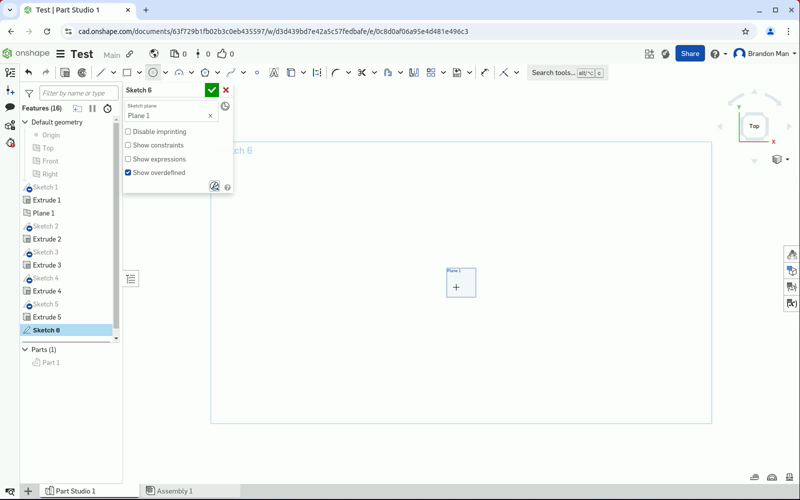
click(456, 286)
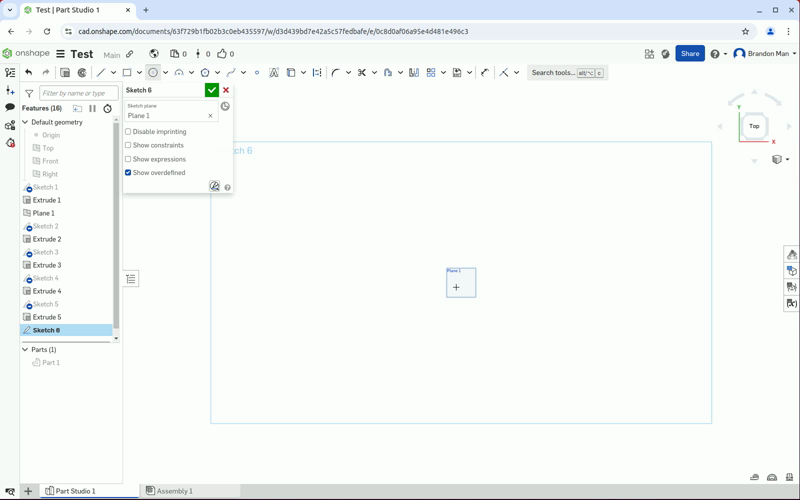
key_up(shift)
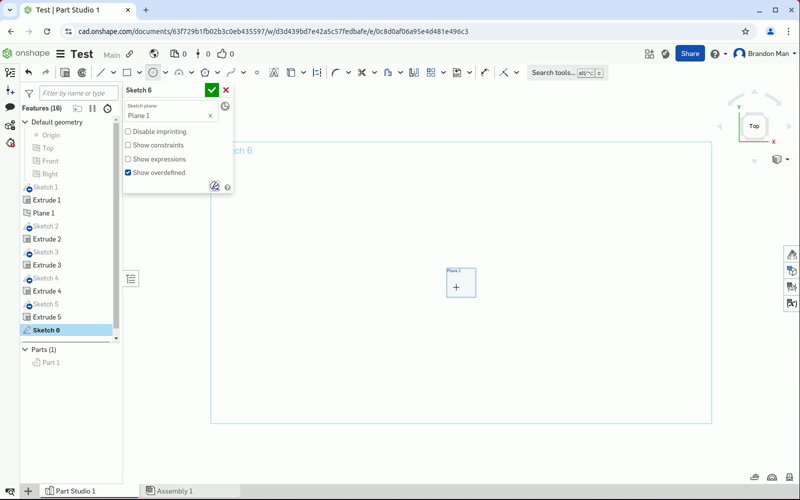
mouse_move(479, 286)
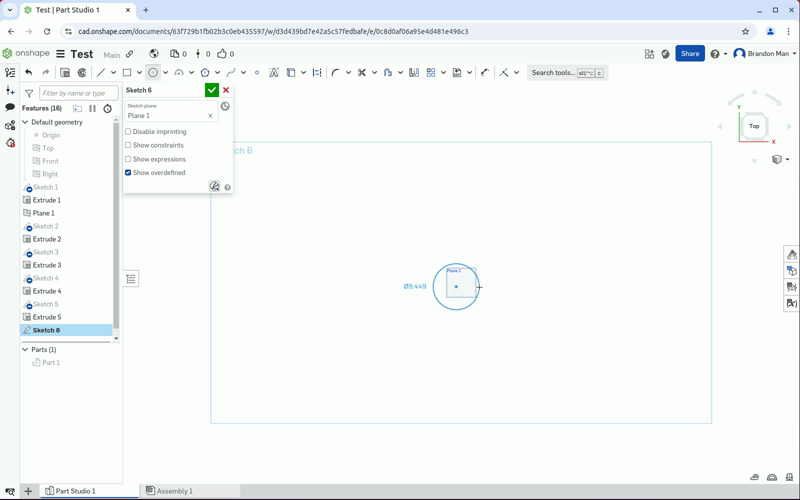
click(479, 286)
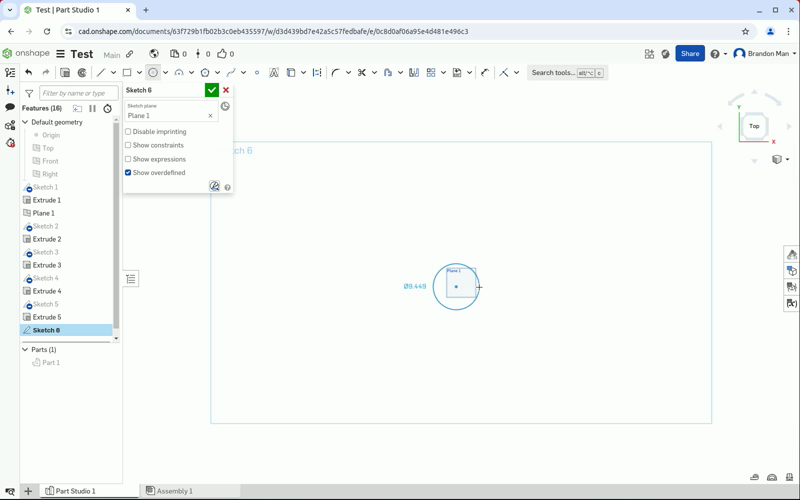
key(esc)
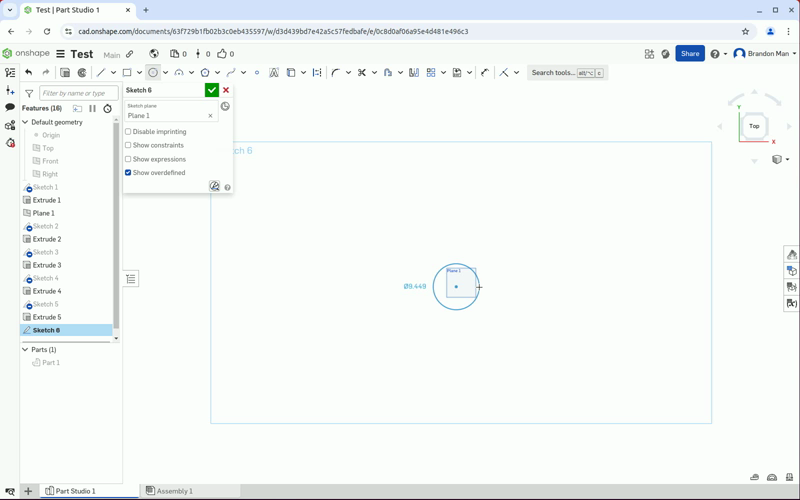
mouse_move(438, 272)
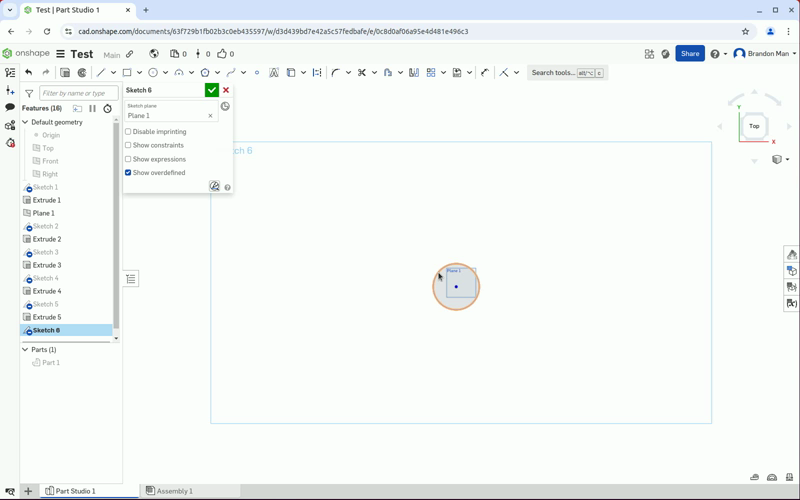
scroll(6)
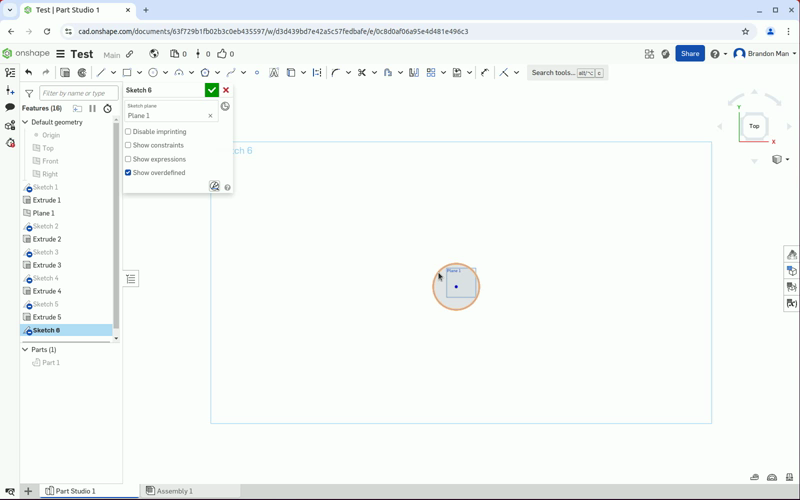
scroll(6)
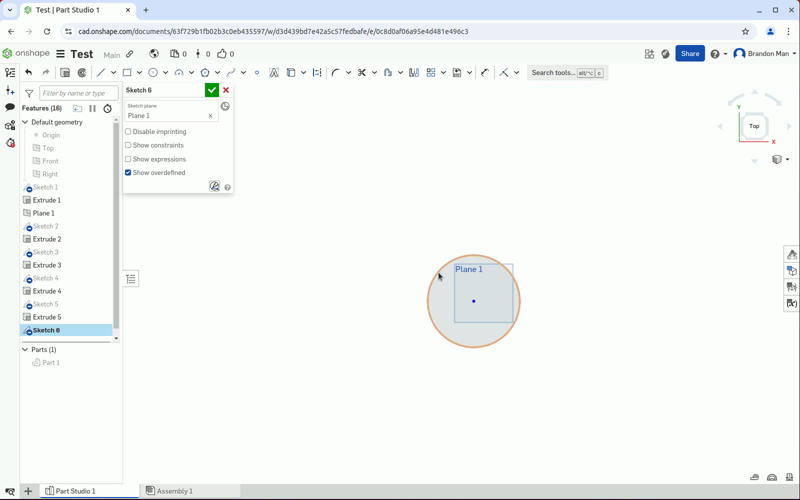
scroll(6)
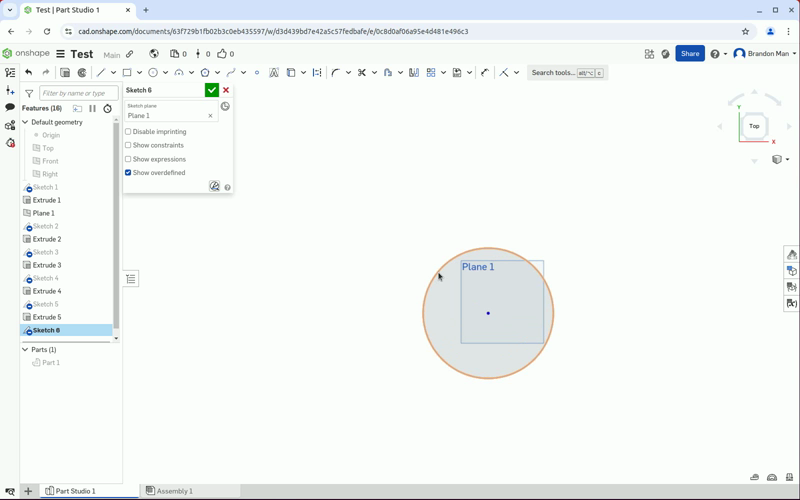
scroll(6)
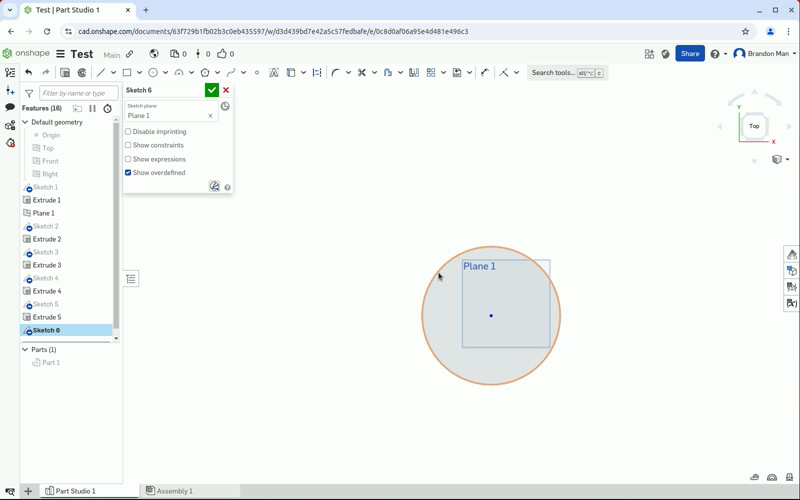
scroll(6)
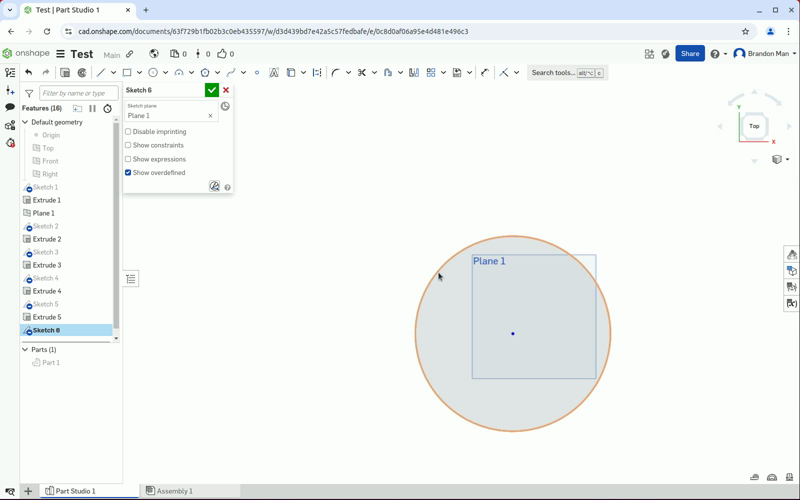
scroll(6)
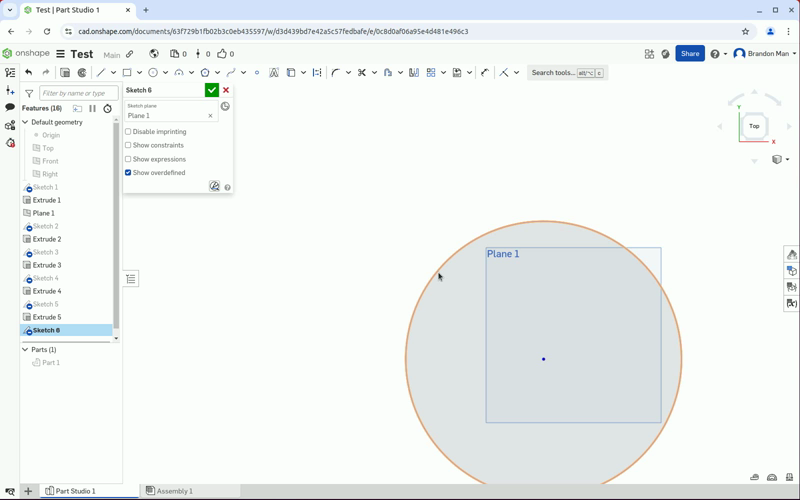
scroll(6)
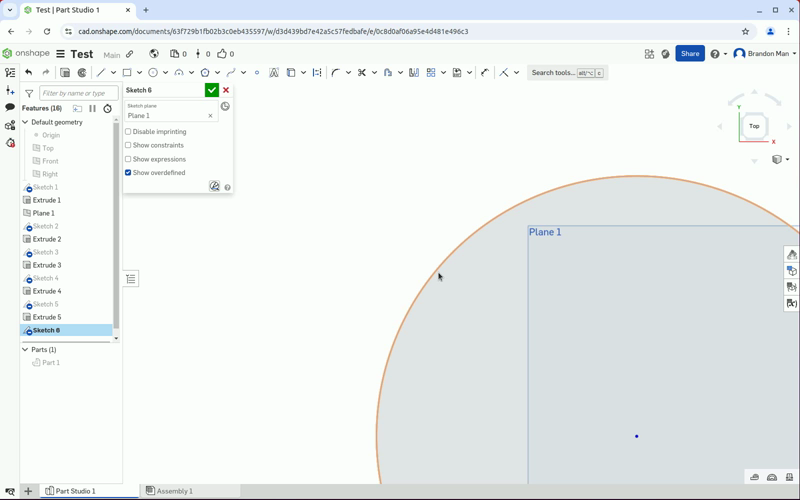
click(438, 272)
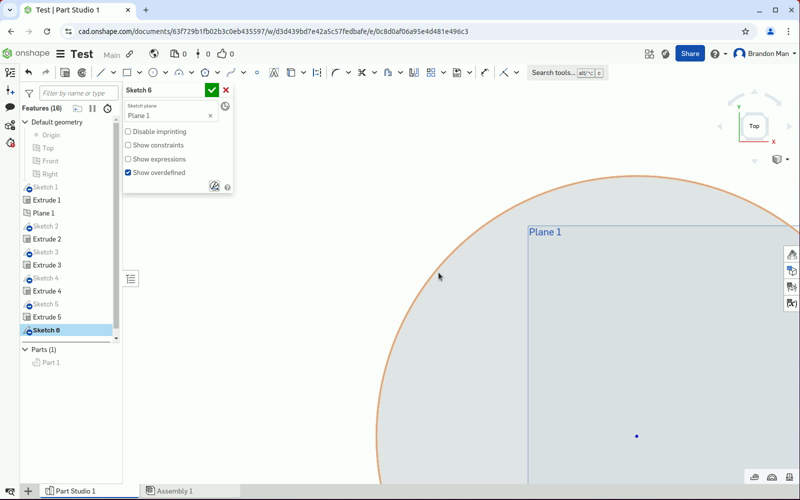
scroll(-6)
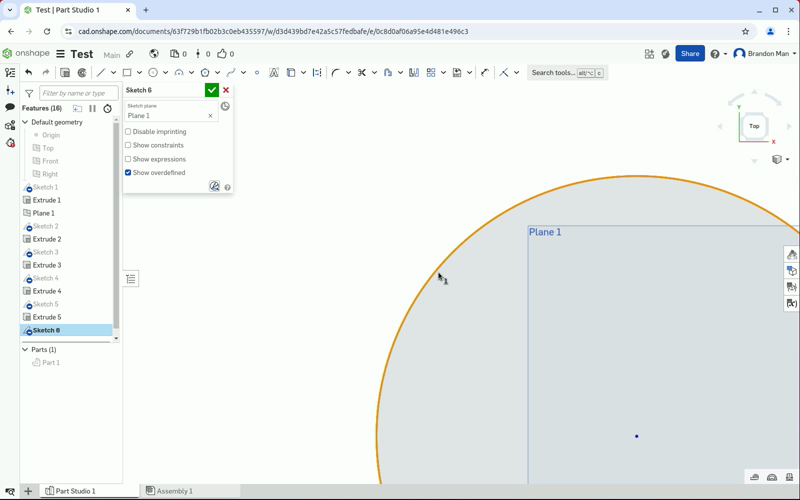
scroll(-6)
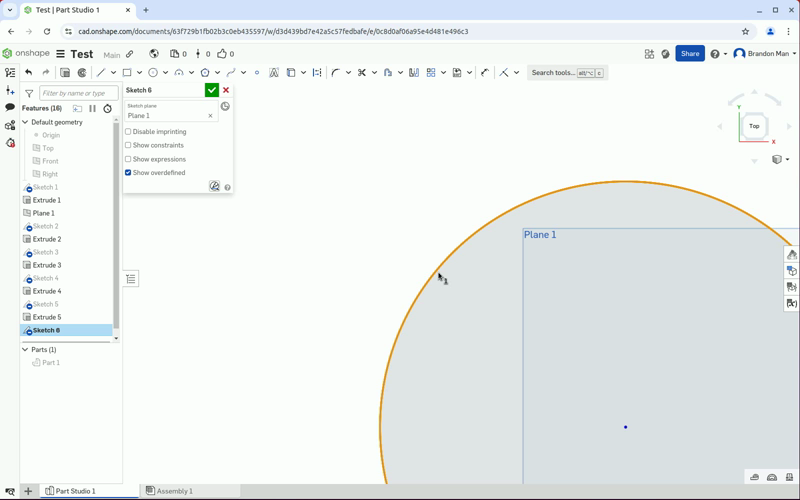
scroll(-6)
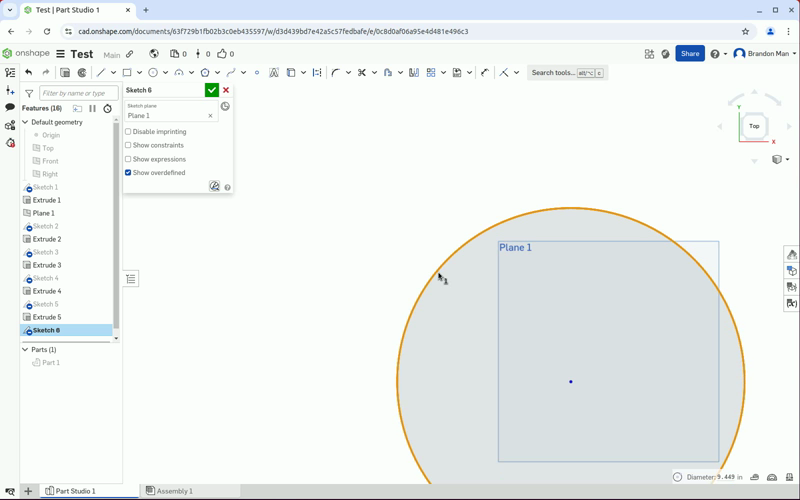
scroll(-6)
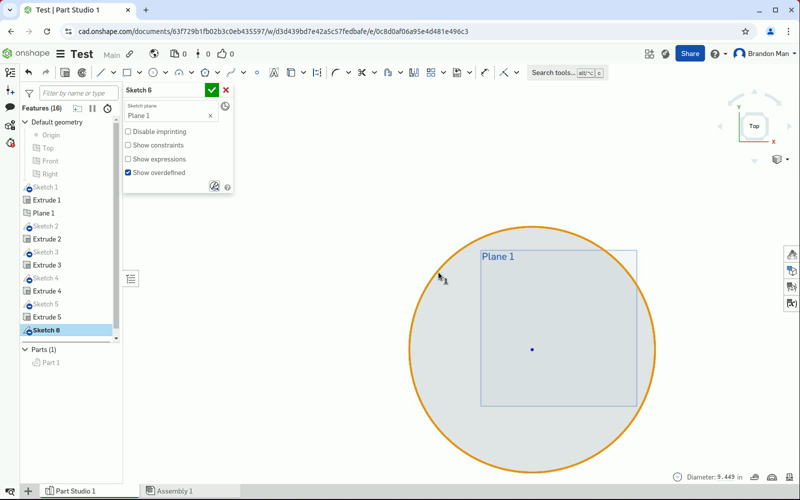
scroll(-6)
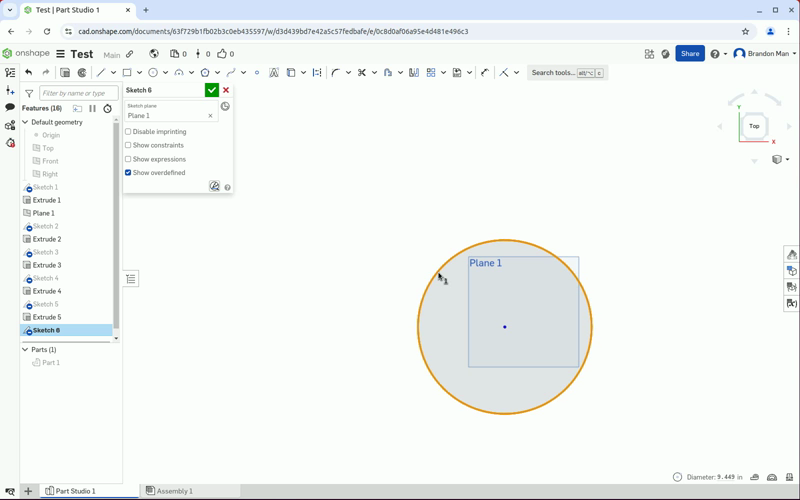
scroll(-6)
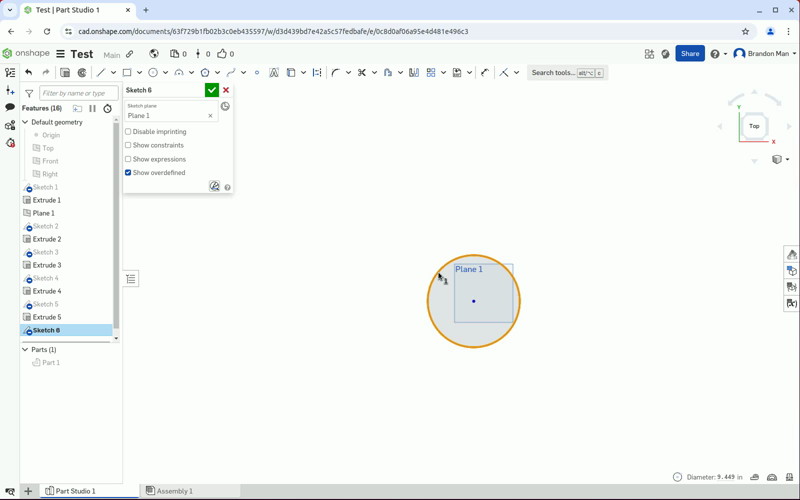
scroll(-6)
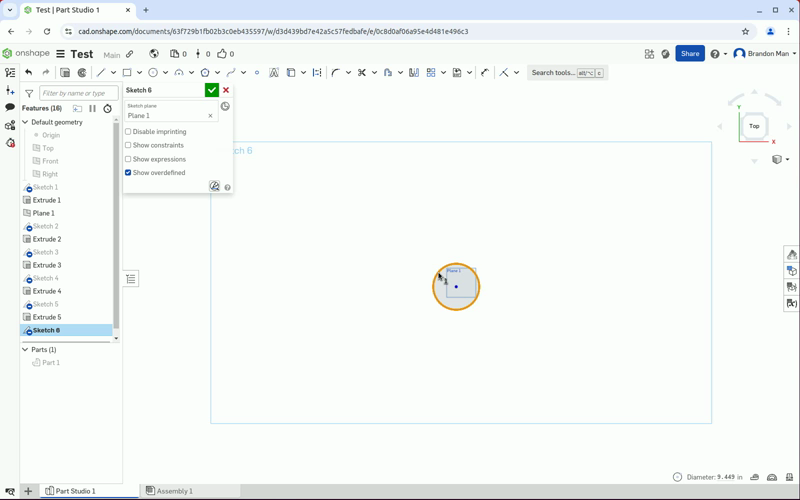
mouse_move(73, 352)
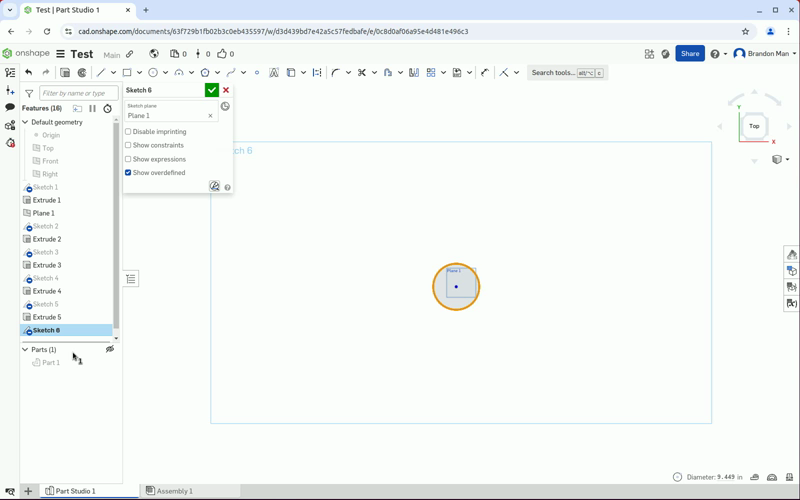
key(shift+y)
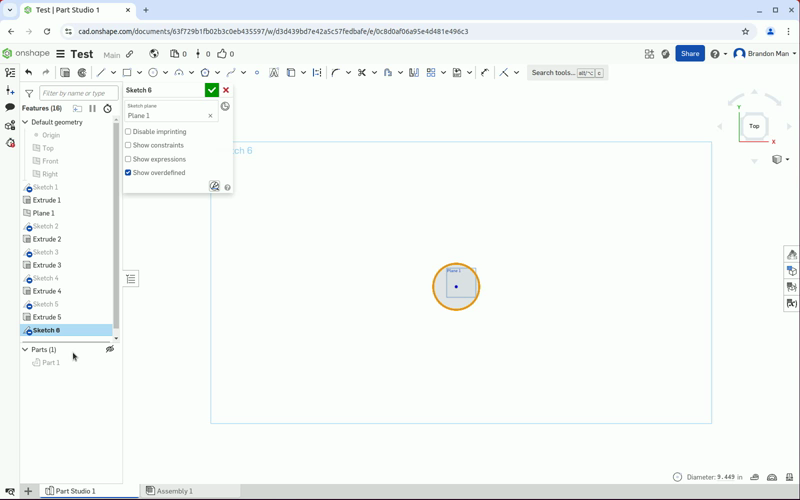
key(shift+e)
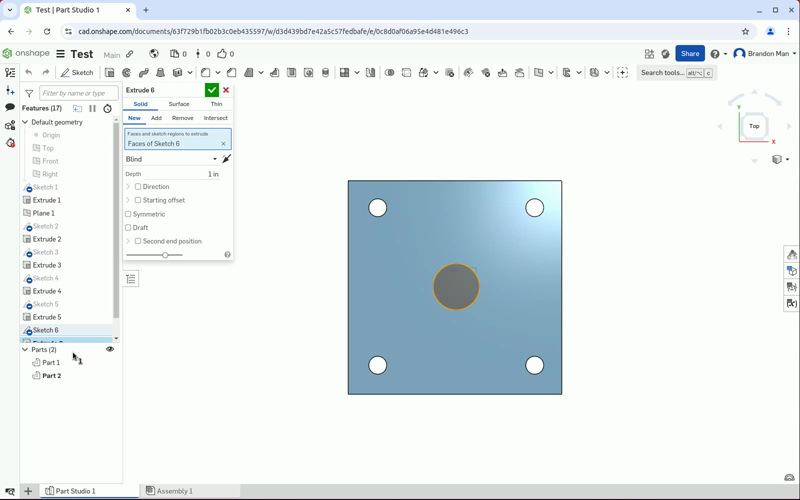
mouse_move(143, 106)
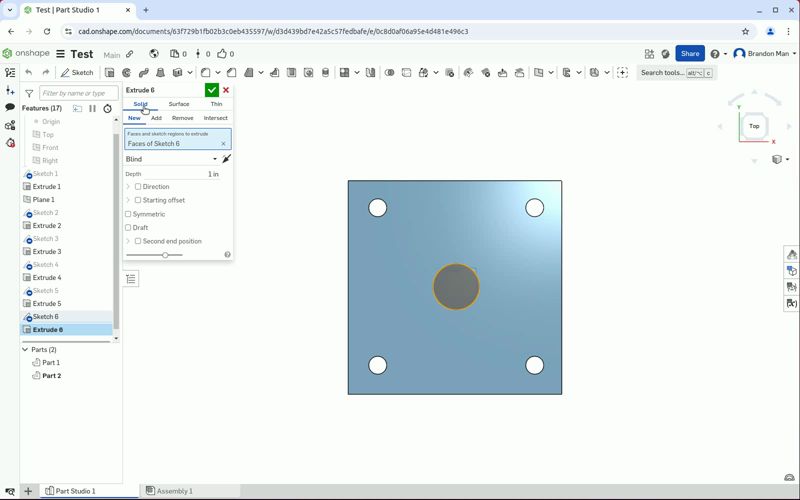
click(143, 106)
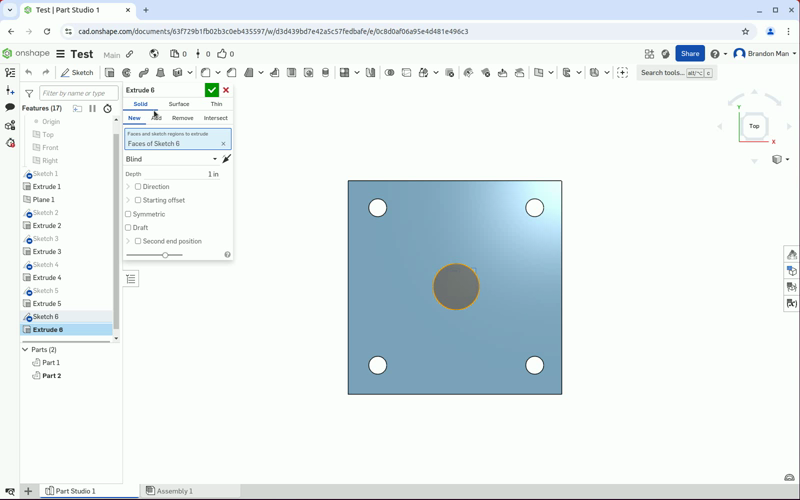
mouse_move(186, 120)
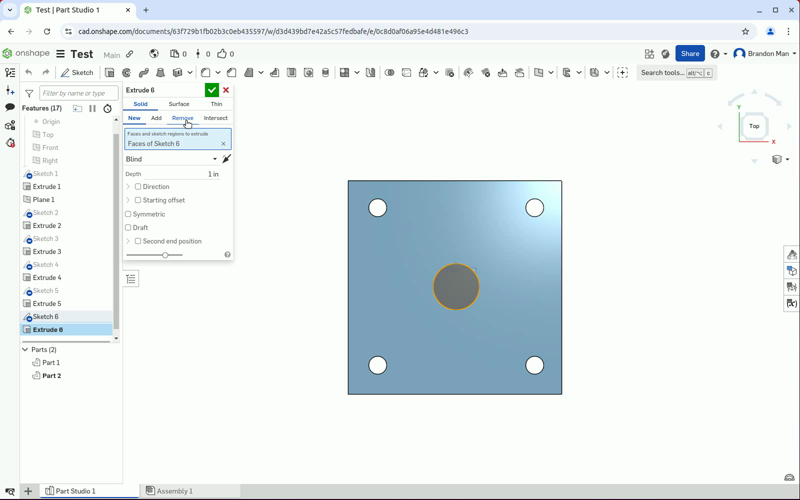
click(186, 120)
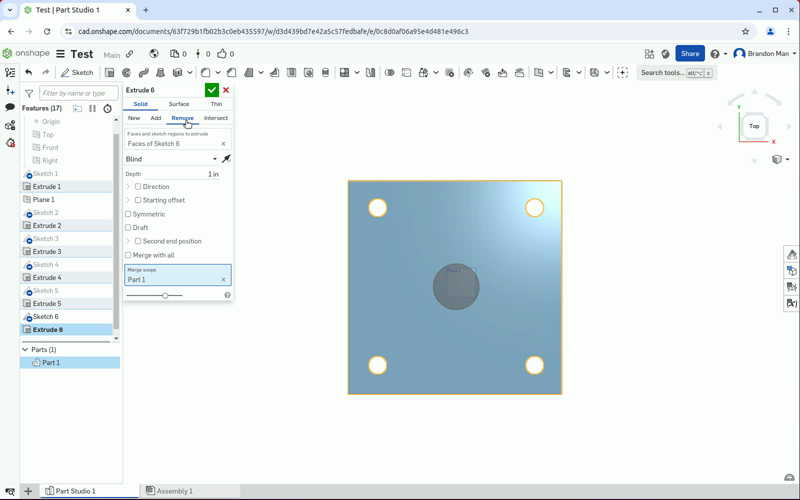
key(tab, 4)
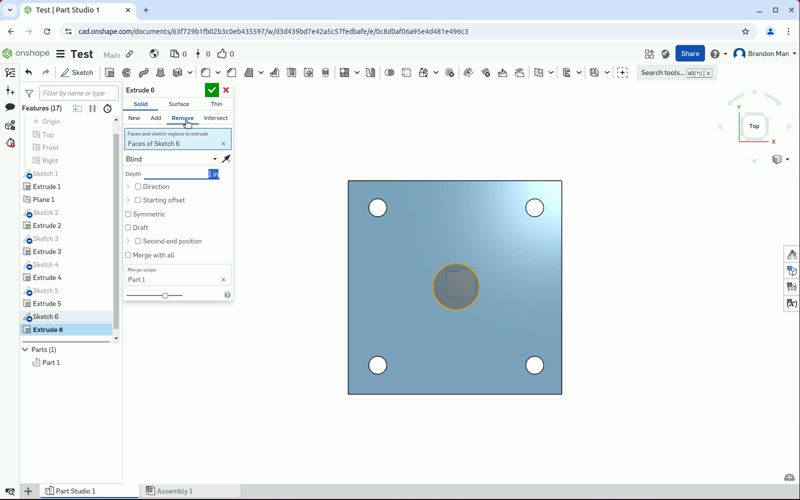
text(25.997)
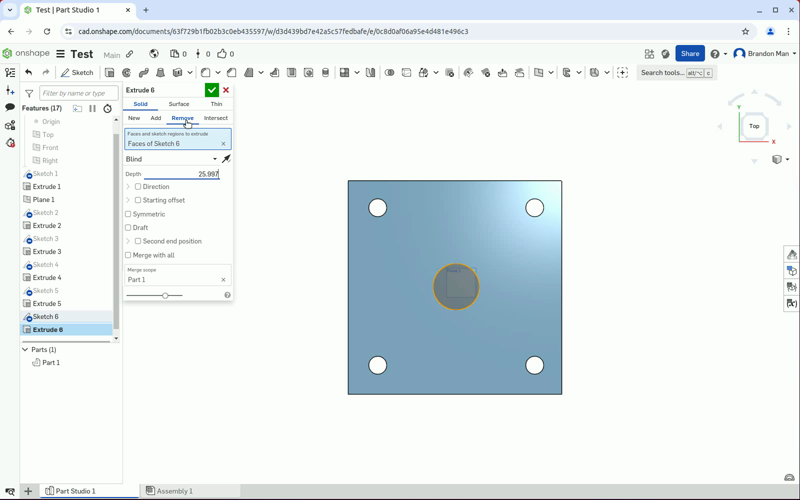
key(tab, 6)
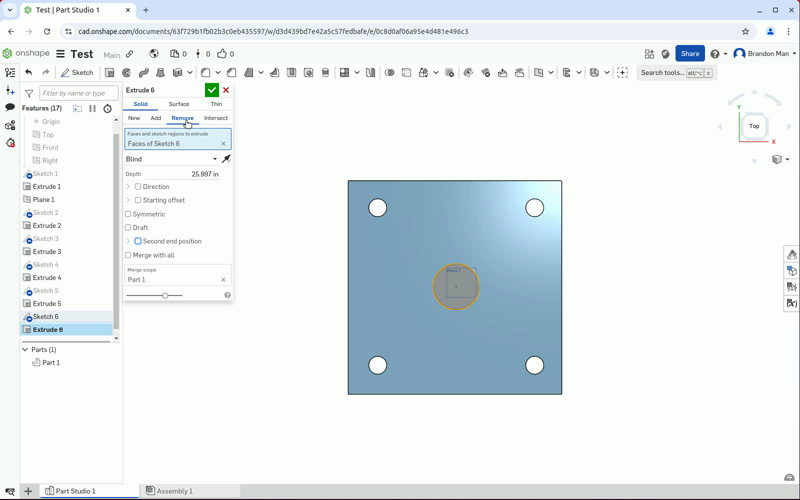
key(space)
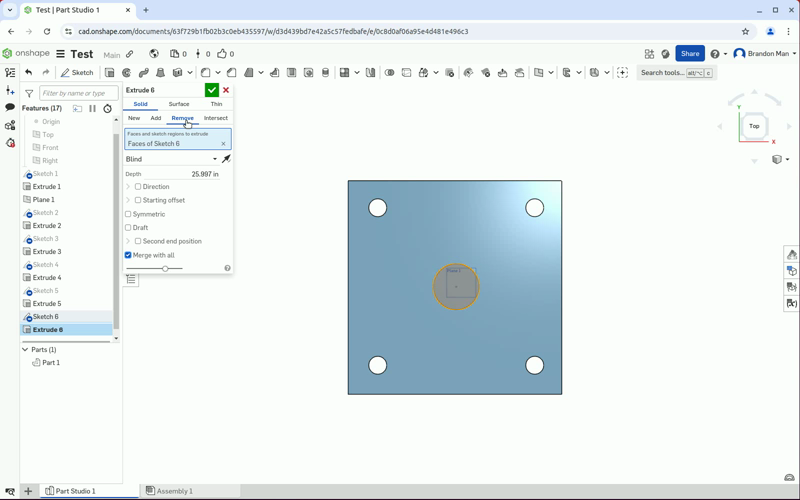
key(enter)
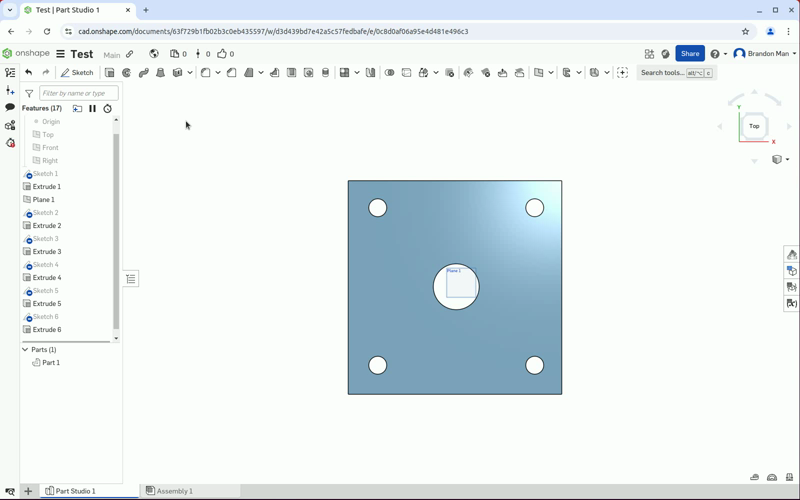
key(shift+h)
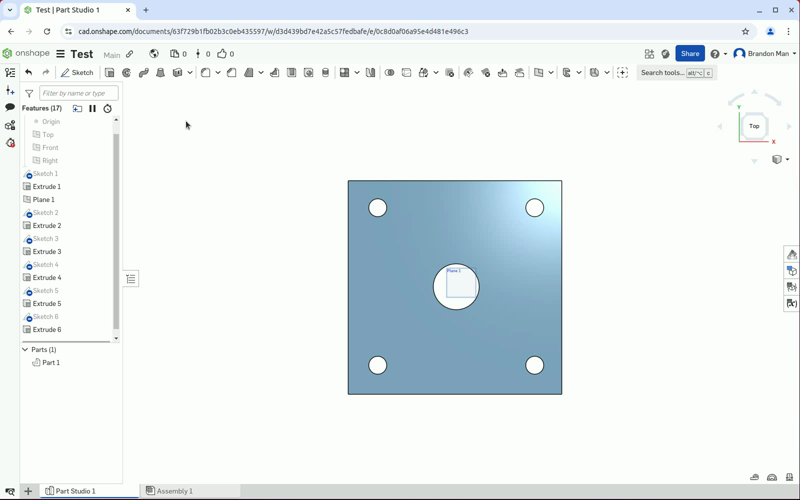
key(shift+h)
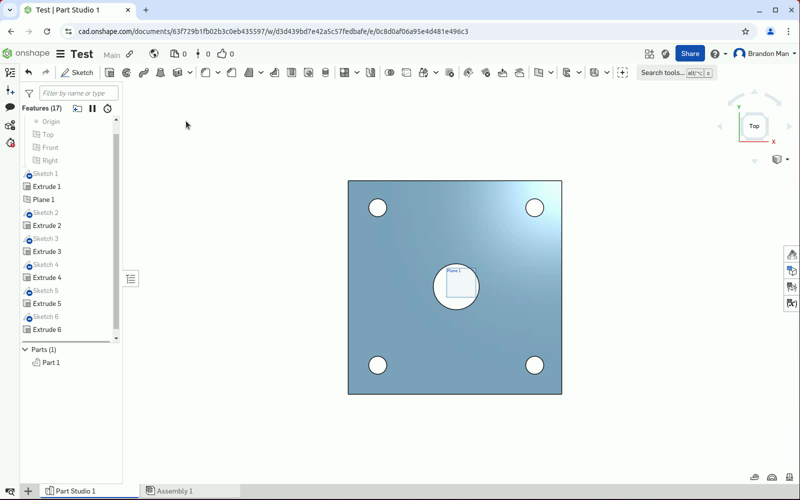
mouse_move(69, 176)
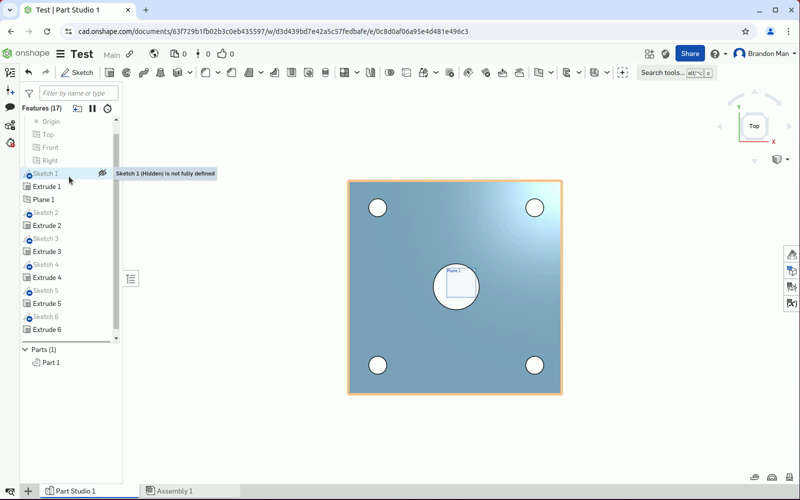
click(69, 176)
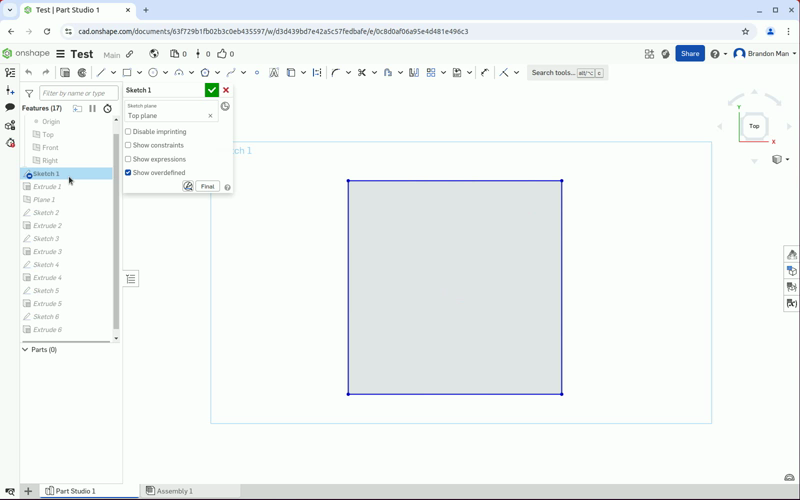
mouse_move(229, 92)
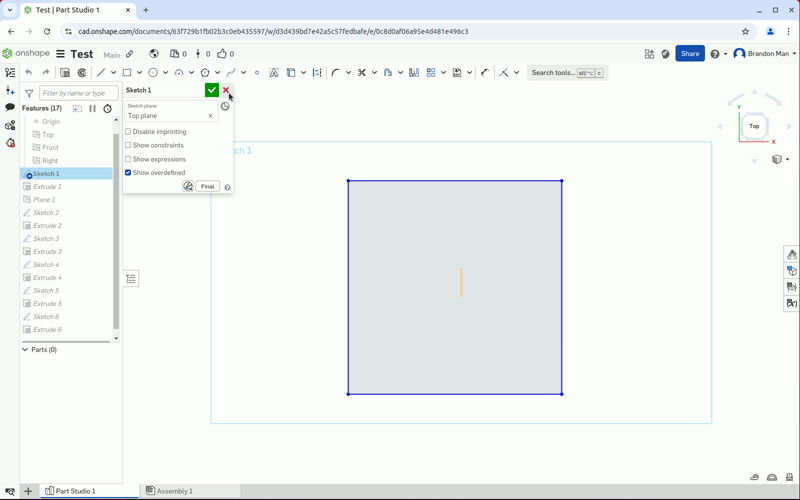
click(229, 92)
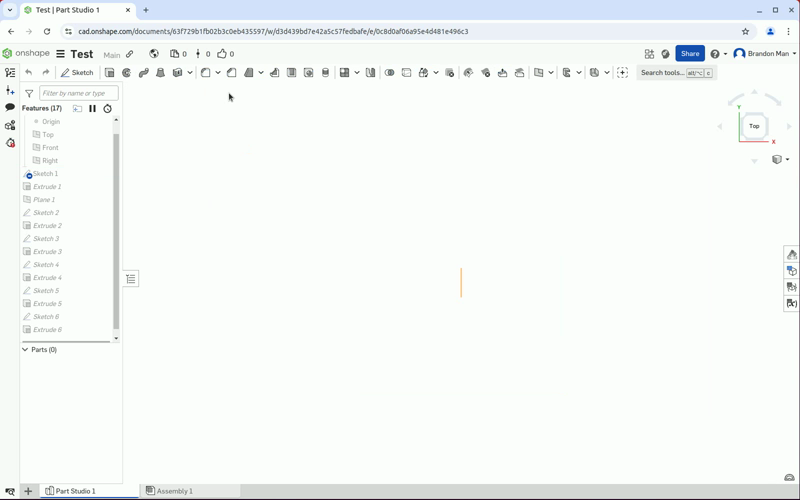
key(shift+s)
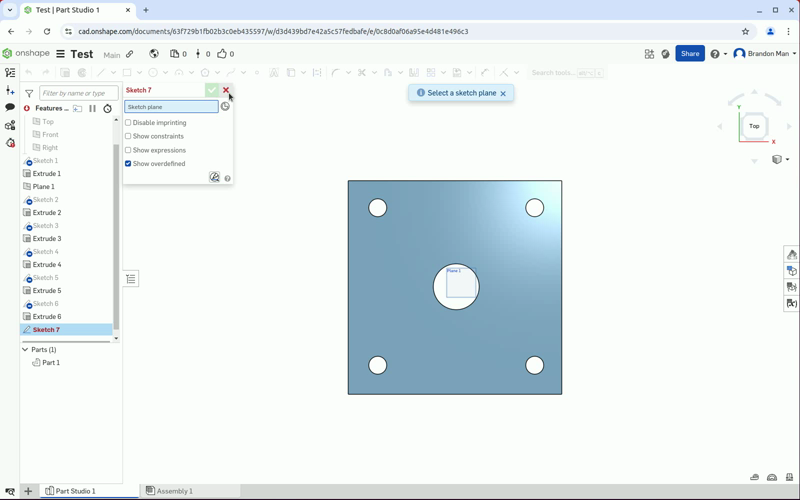
mouse_move(69, 189)
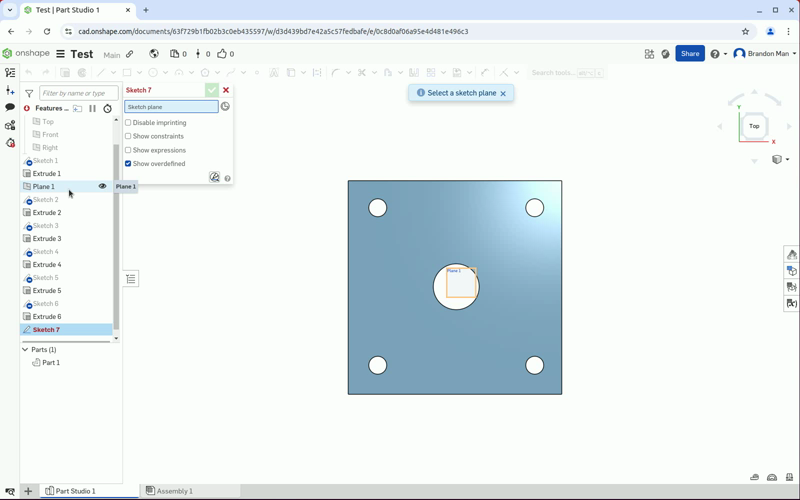
click(69, 189)
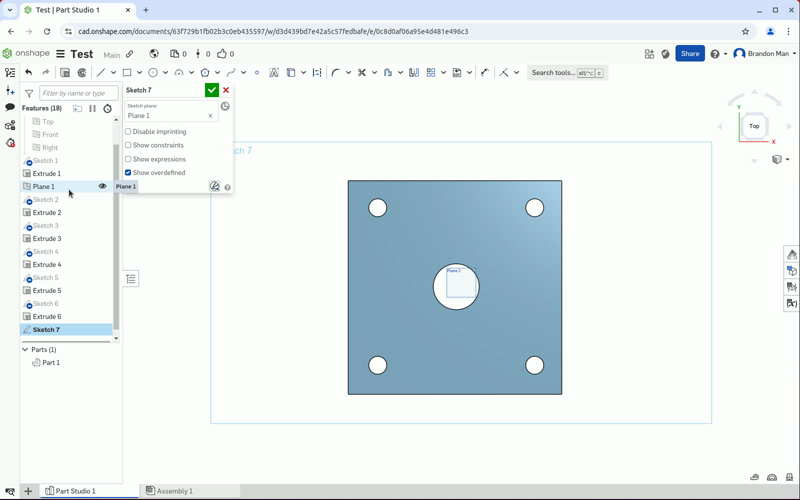
mouse_move(73, 352)
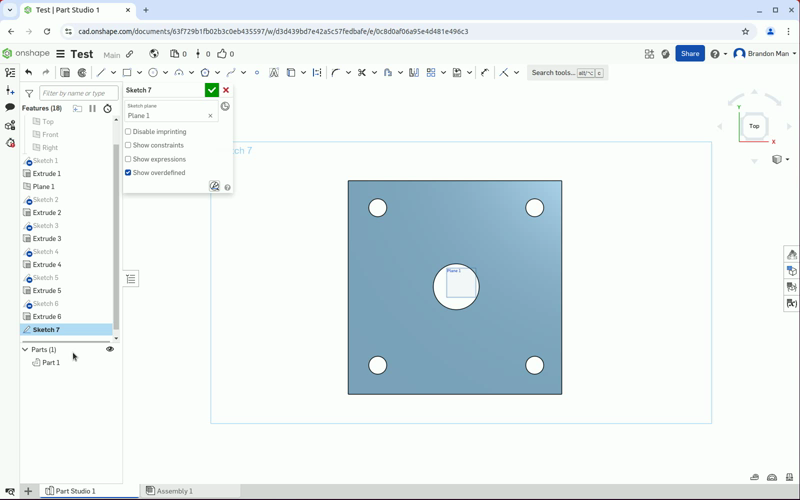
key(y)
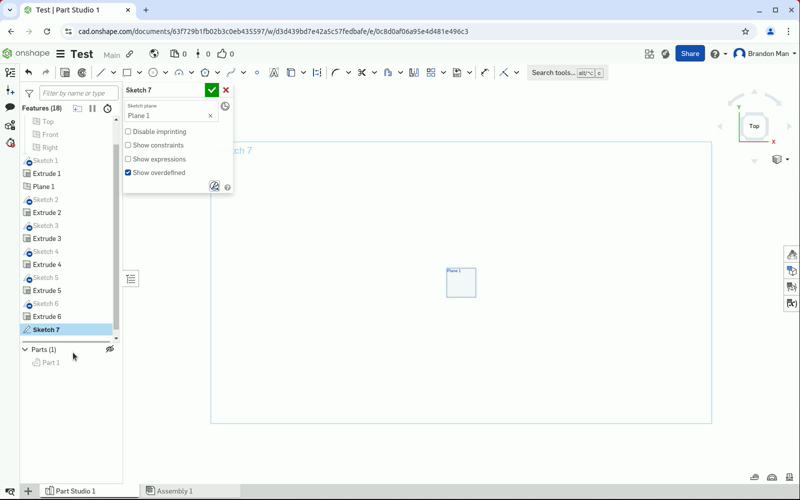
key(c)
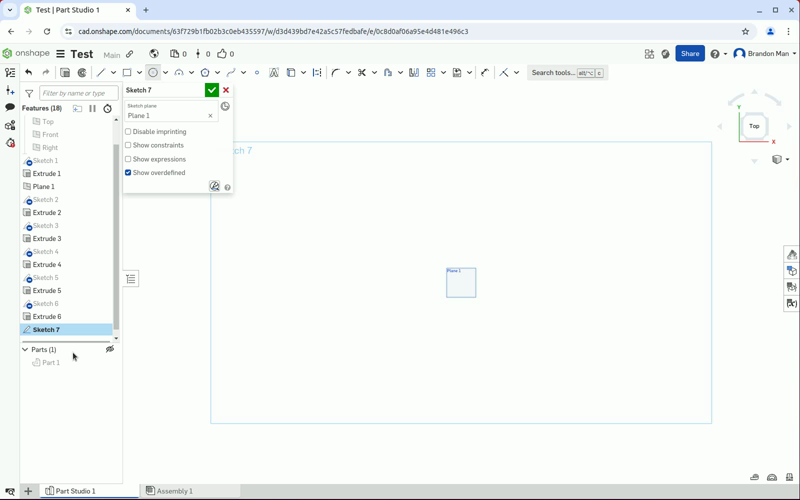
key_down(shift)
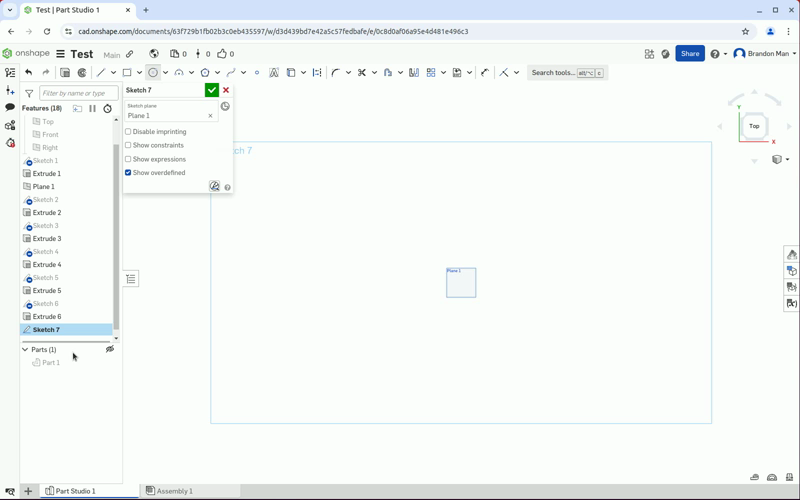
mouse_move(423, 305)
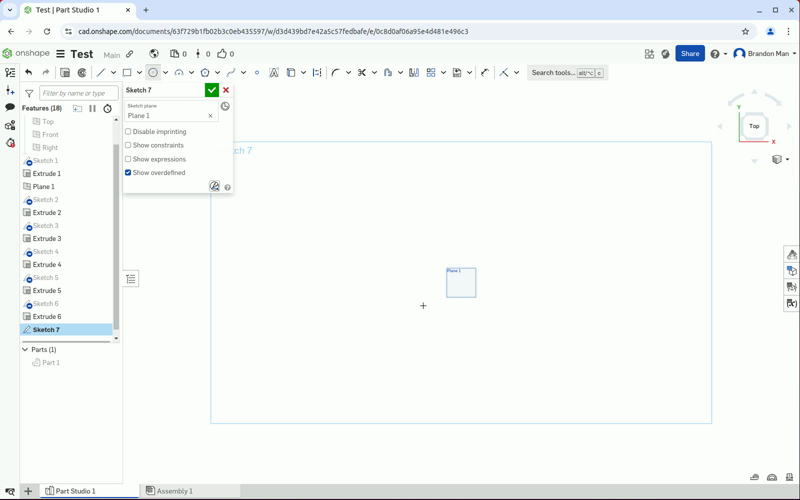
click(423, 305)
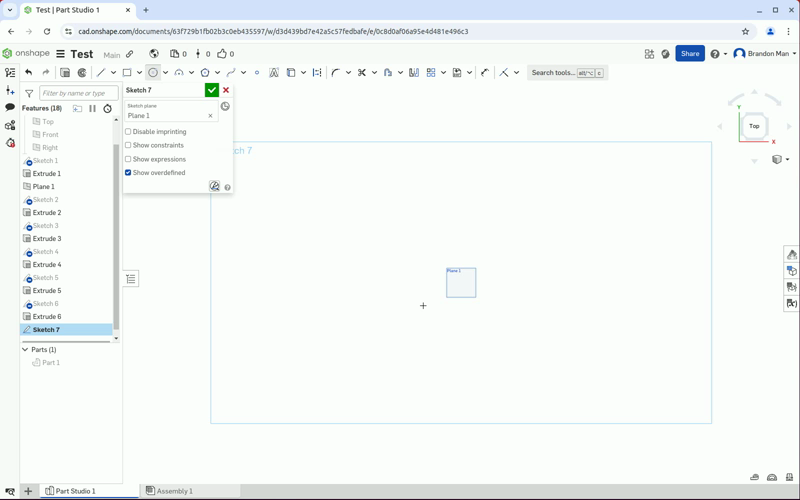
key_up(shift)
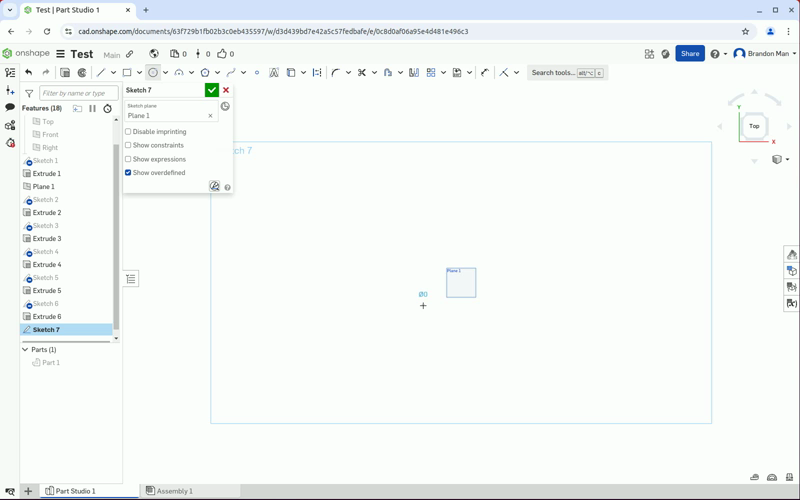
mouse_move(429, 305)
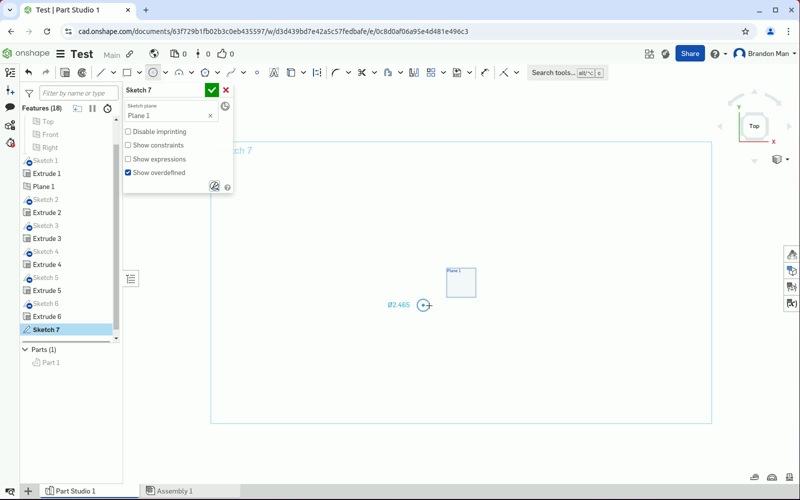
click(429, 305)
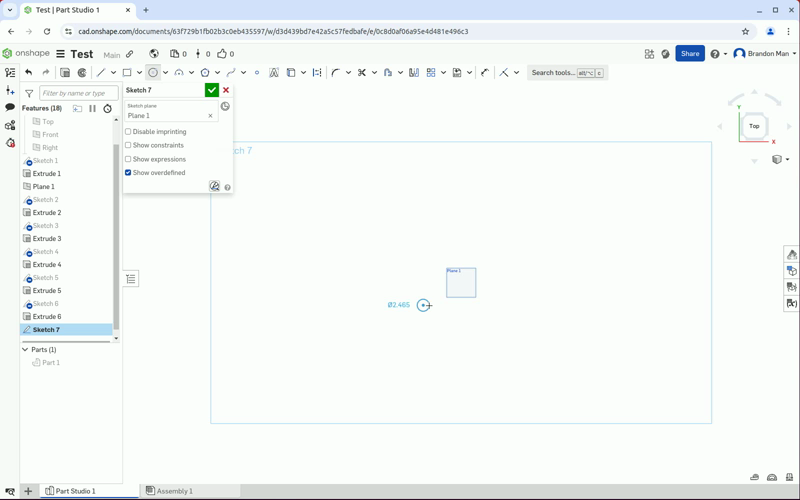
key(esc)
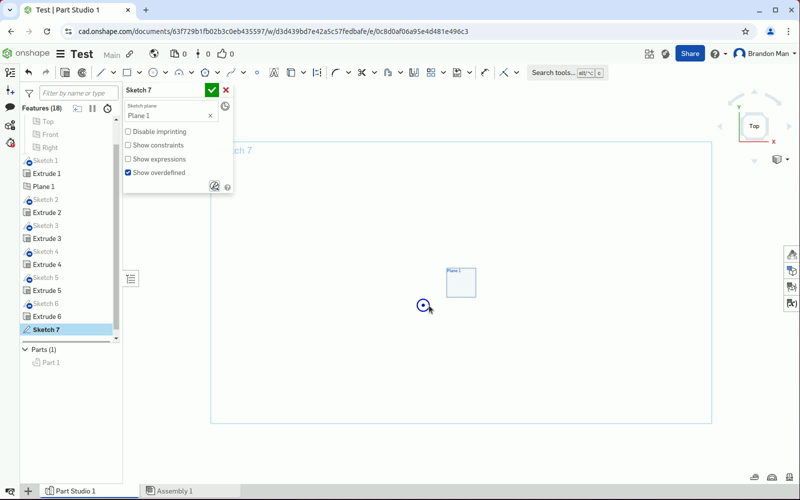
mouse_move(423, 300)
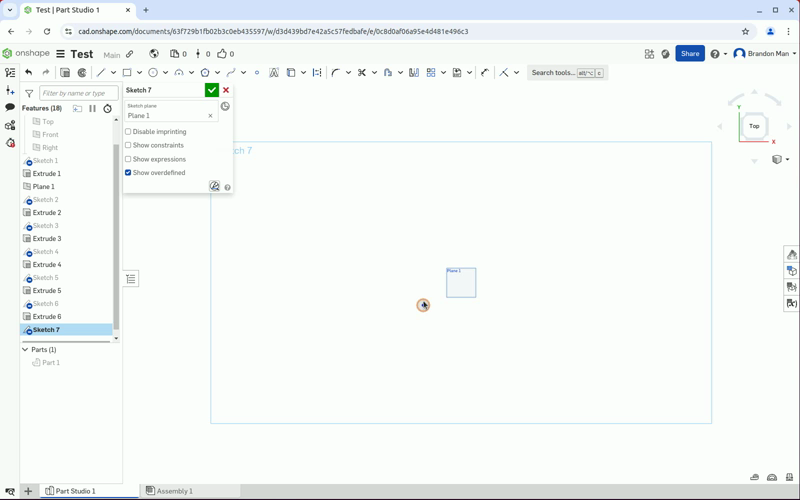
scroll(6)
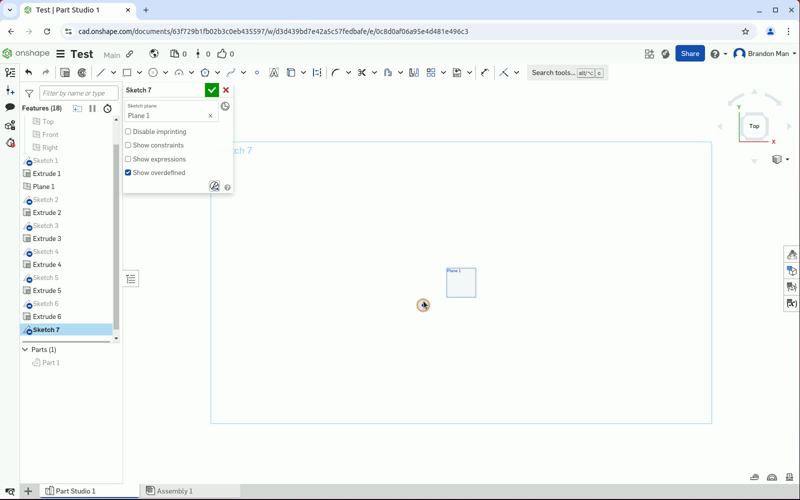
scroll(6)
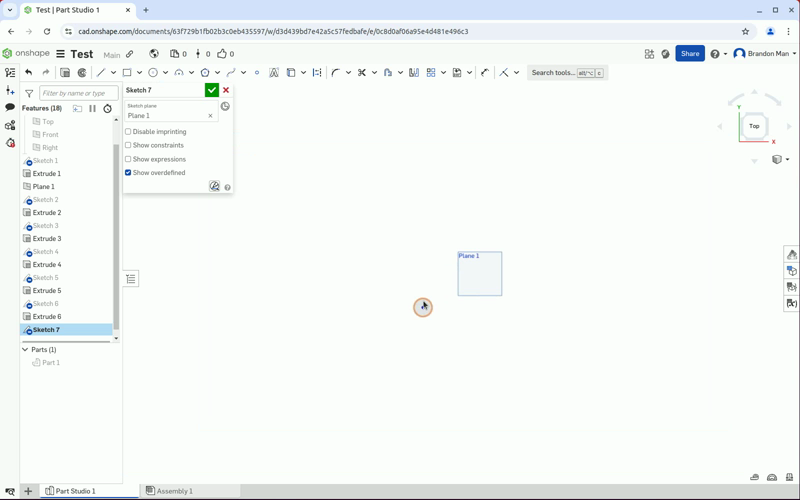
scroll(6)
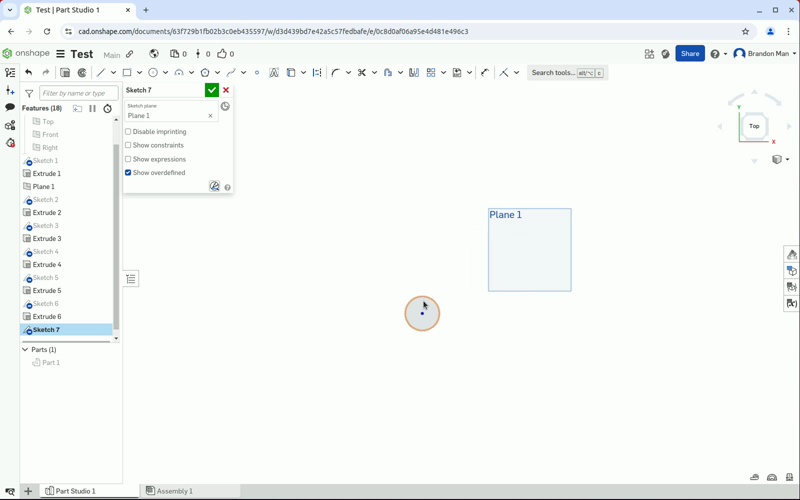
scroll(6)
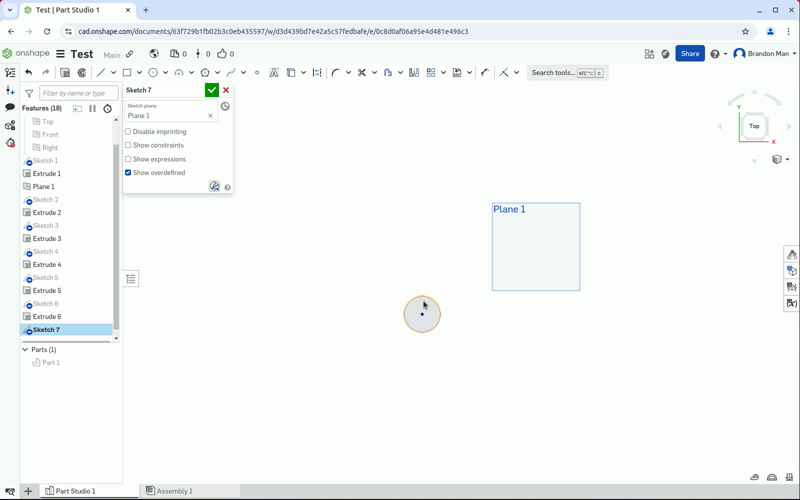
scroll(6)
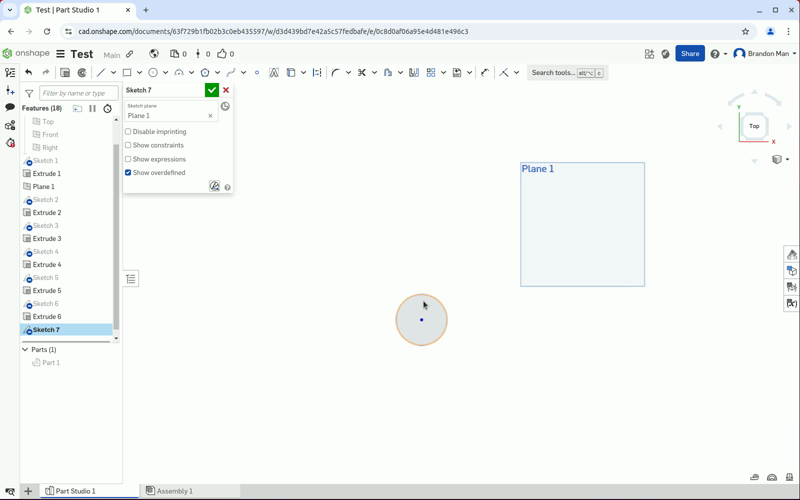
scroll(6)
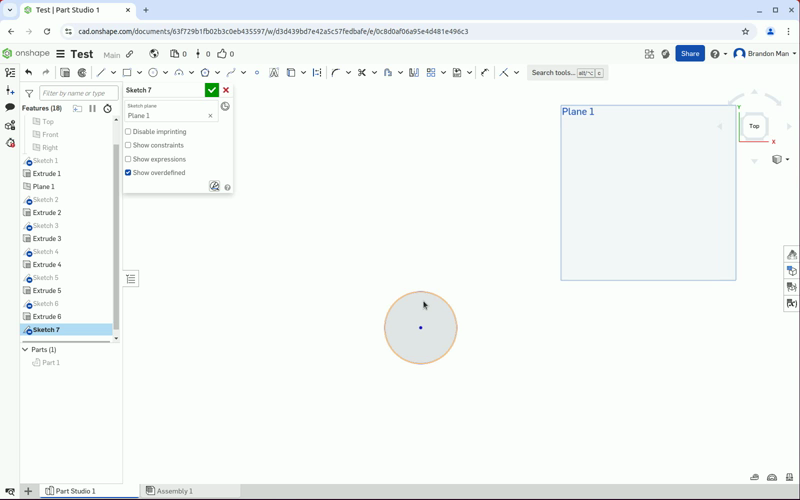
scroll(6)
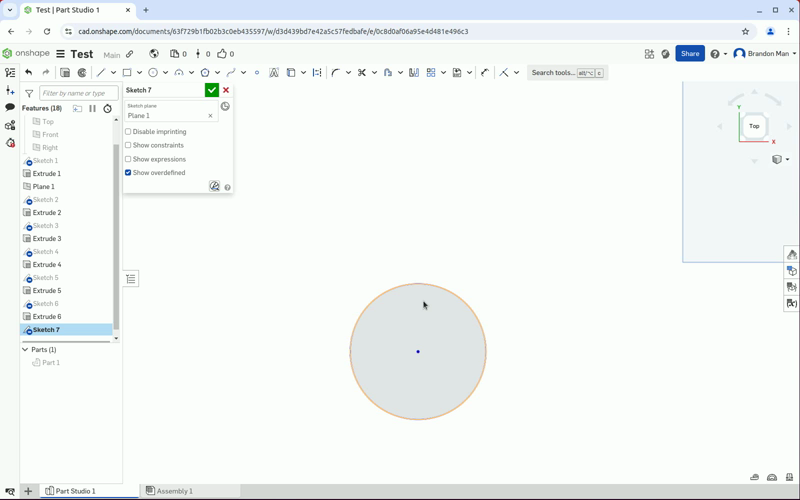
click(423, 300)
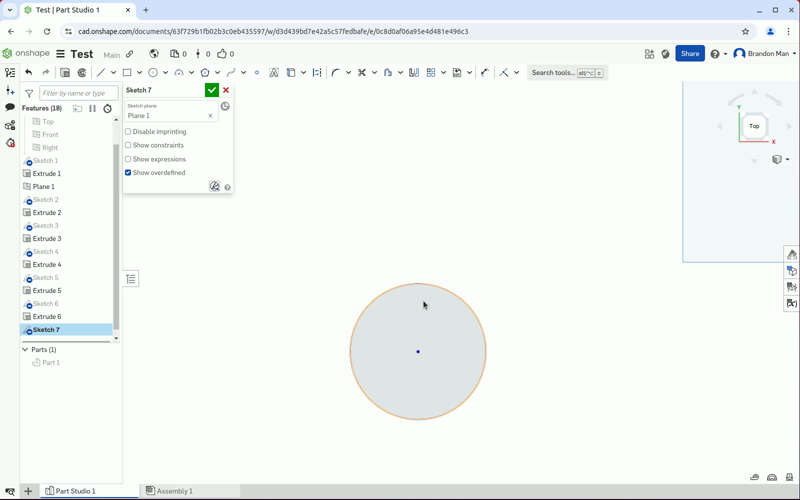
scroll(-6)
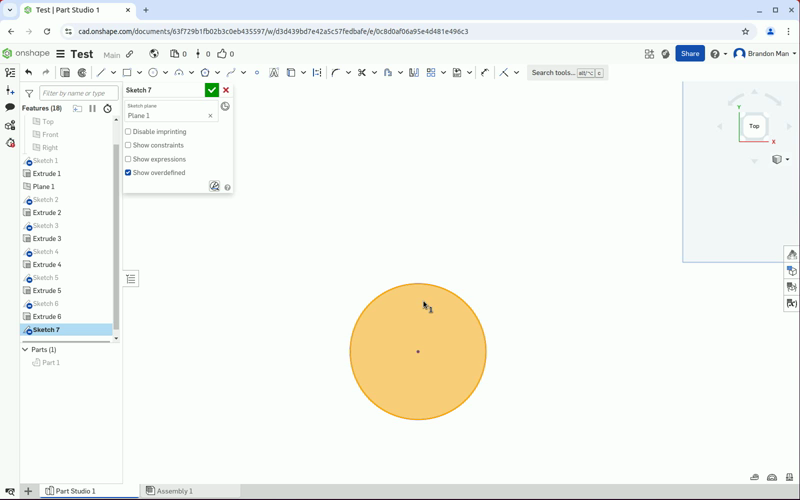
scroll(-6)
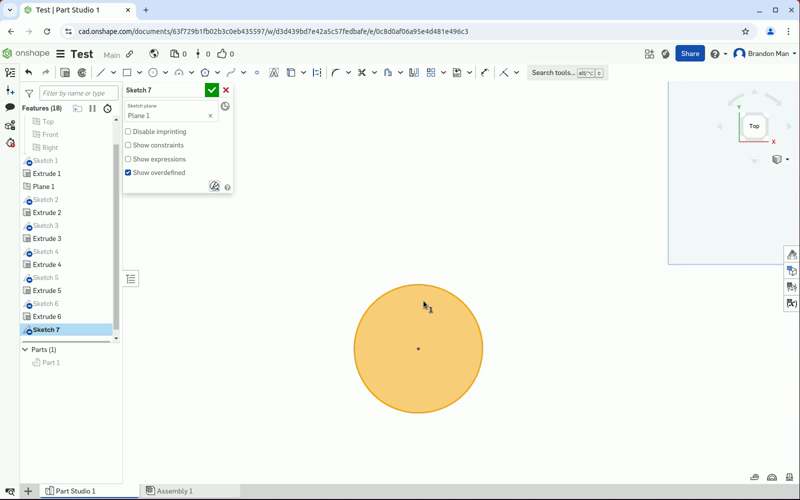
scroll(-6)
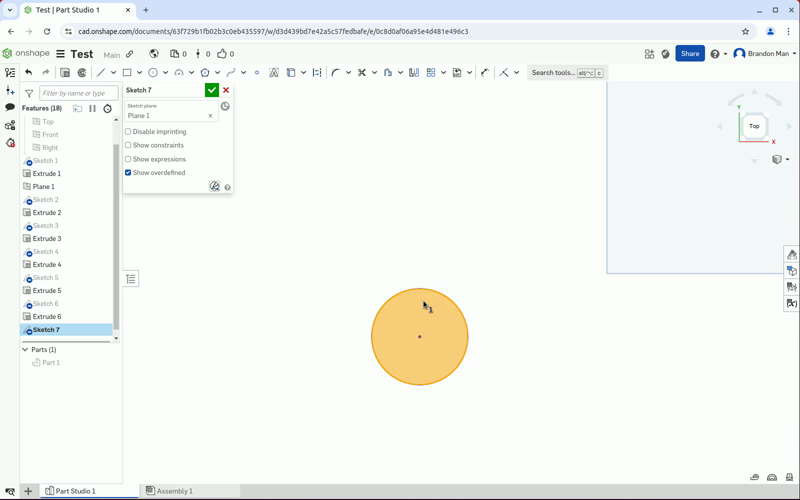
scroll(-6)
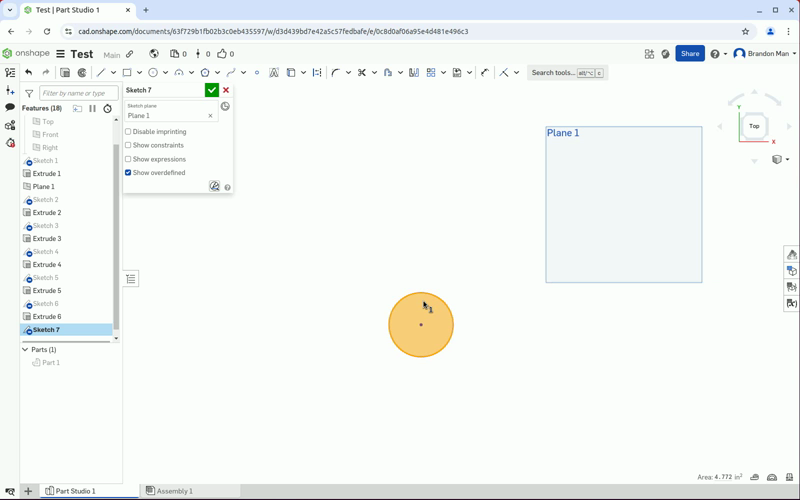
scroll(-6)
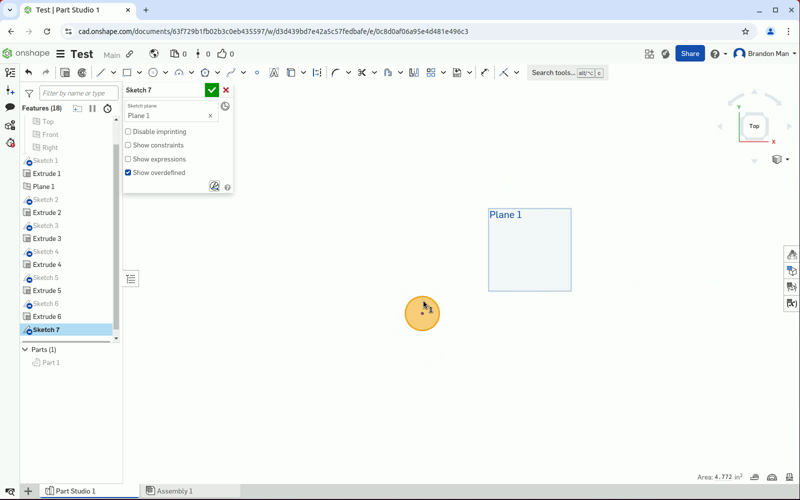
scroll(-6)
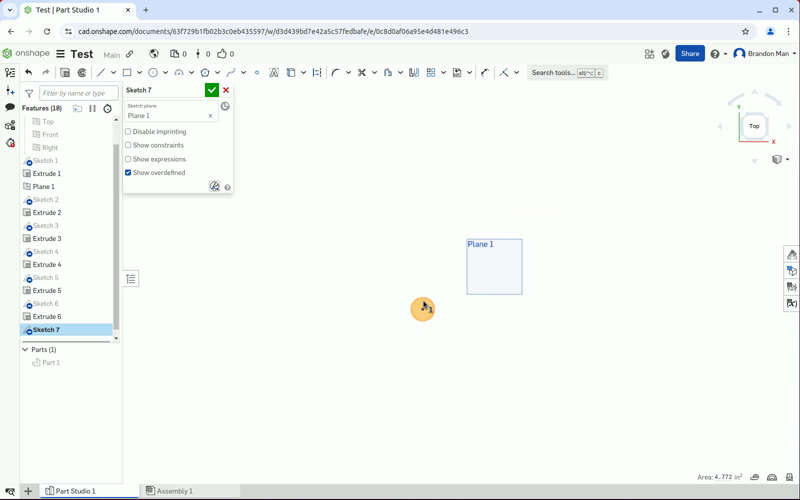
scroll(-6)
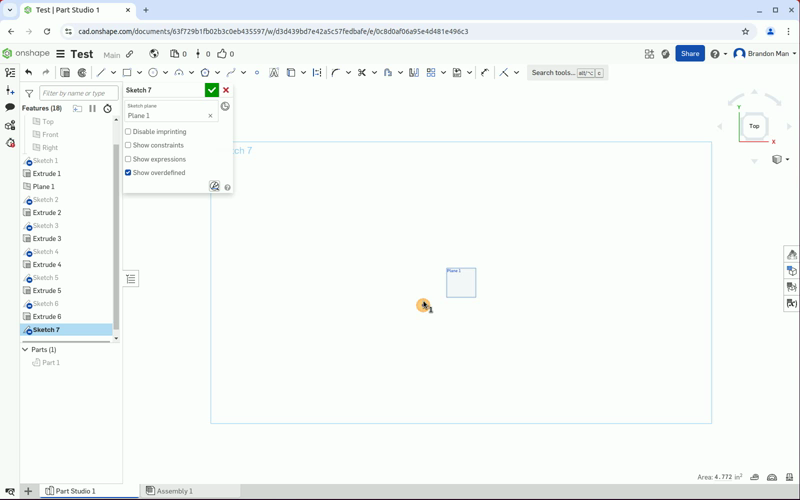
mouse_move(73, 352)
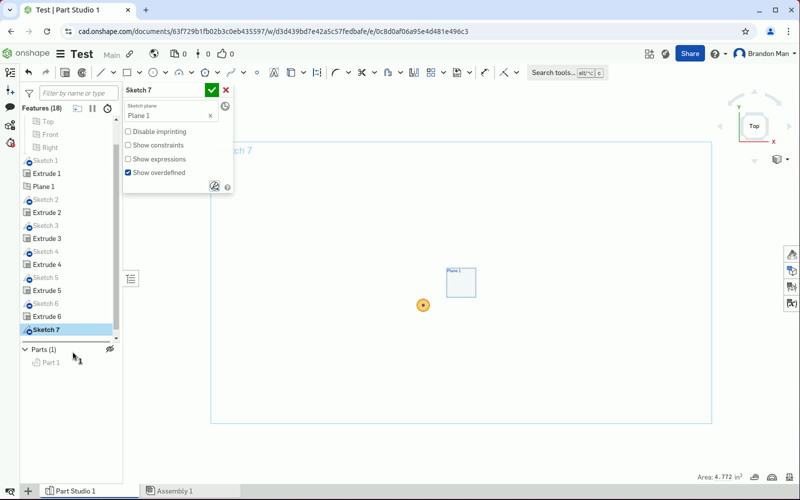
key(shift+y)
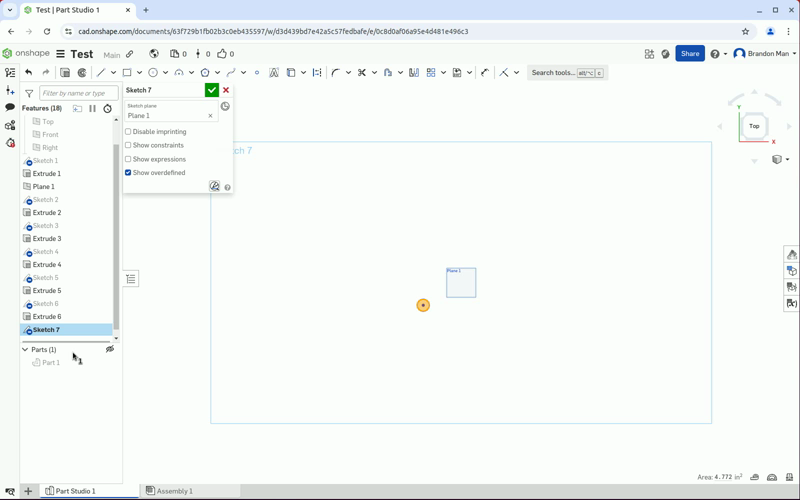
key(shift+e)
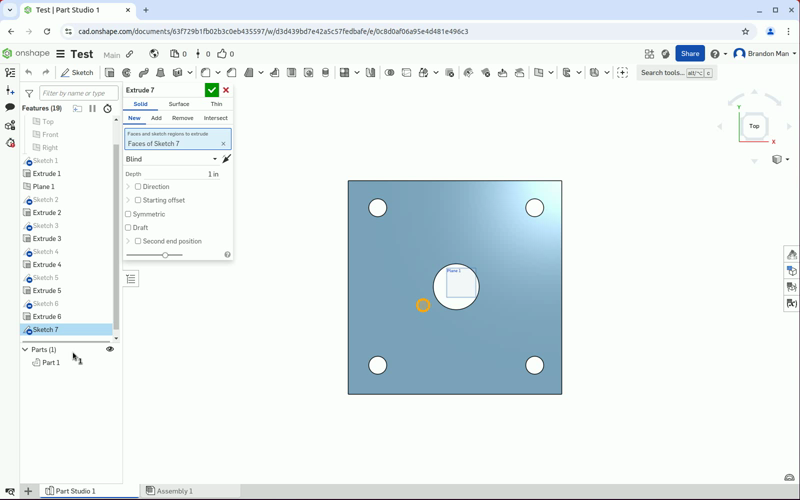
mouse_move(143, 106)
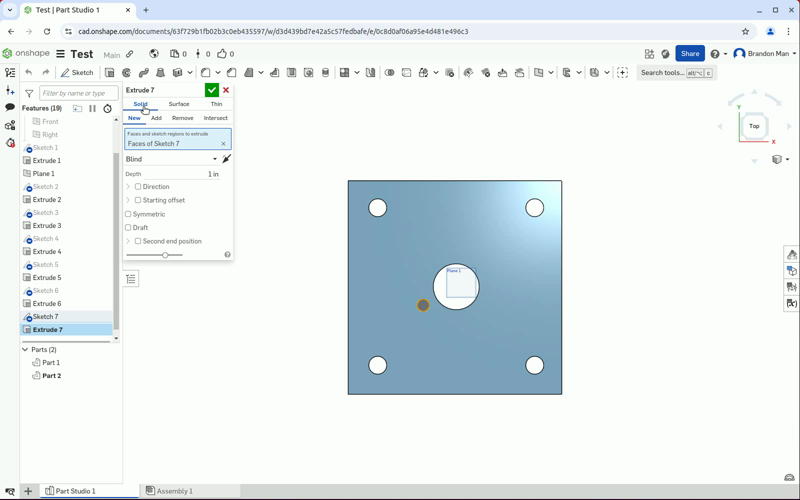
click(143, 106)
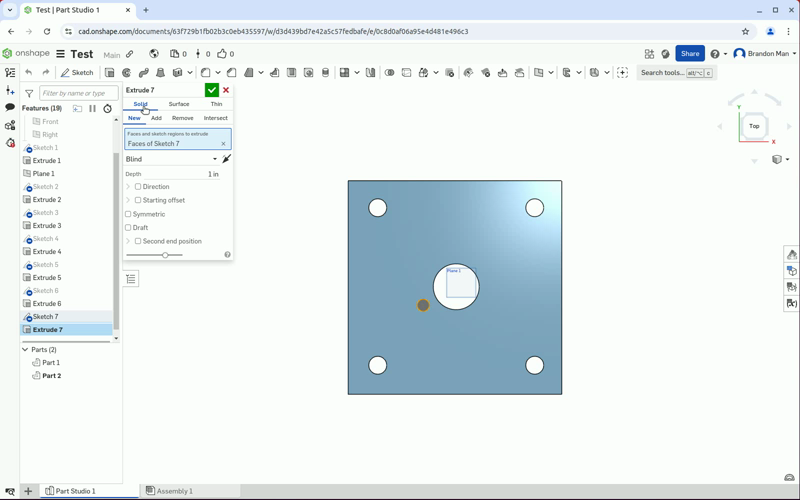
mouse_move(186, 120)
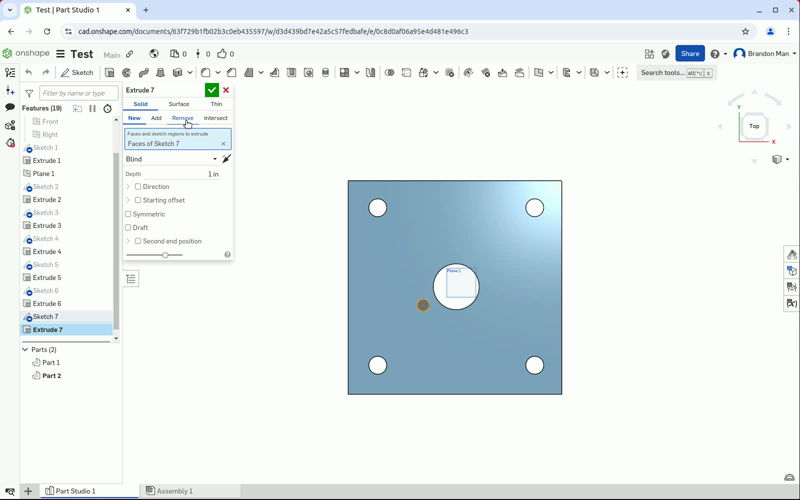
click(186, 120)
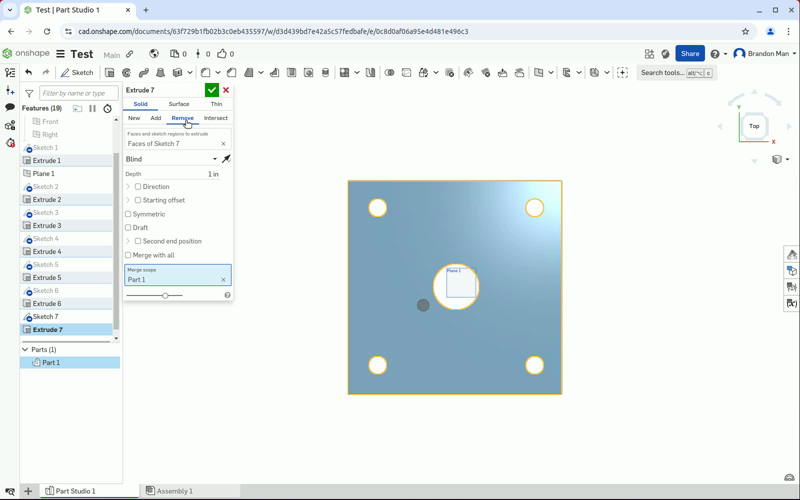
key(tab, 4)
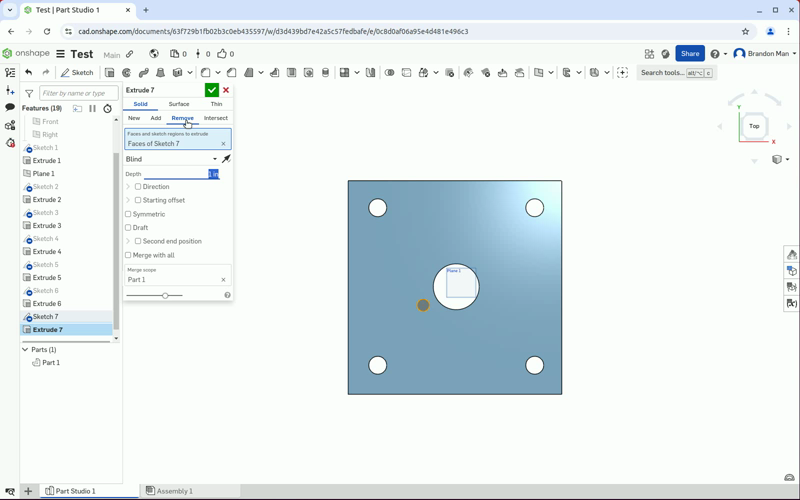
text(25.997)
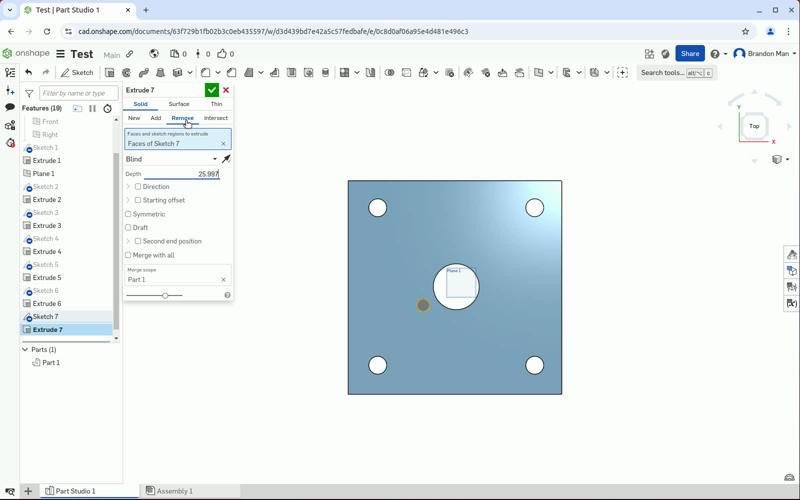
key(tab, 6)
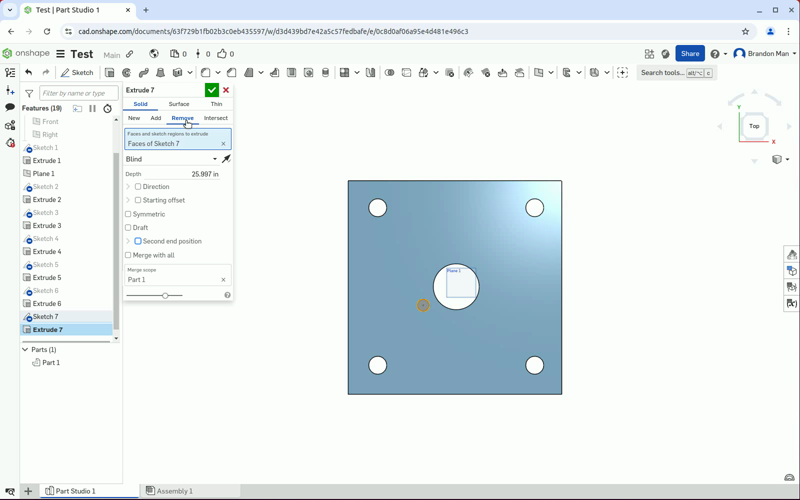
key(space)
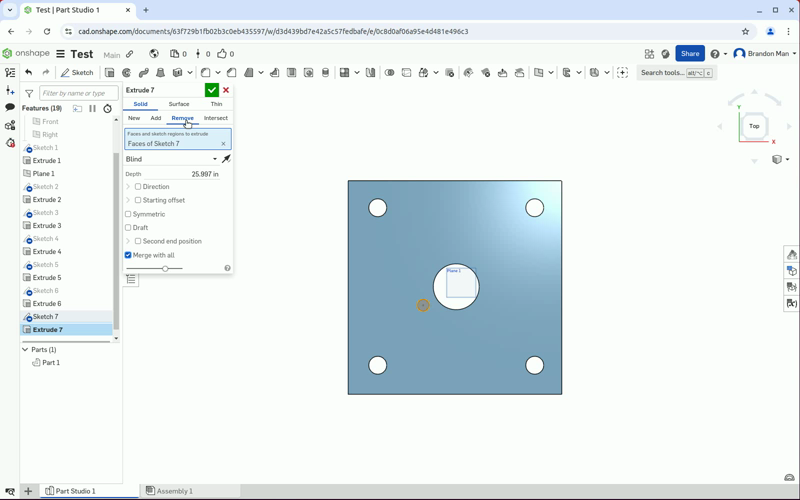
key(enter)
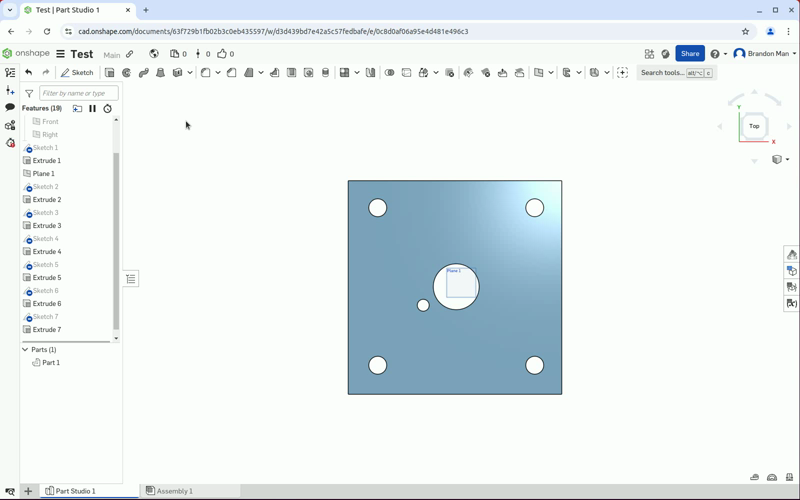
key(shift+h)
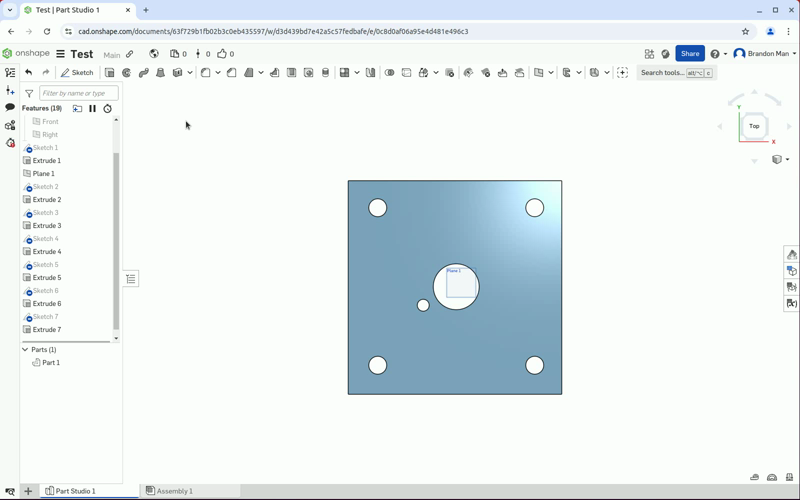
key(shift+h)
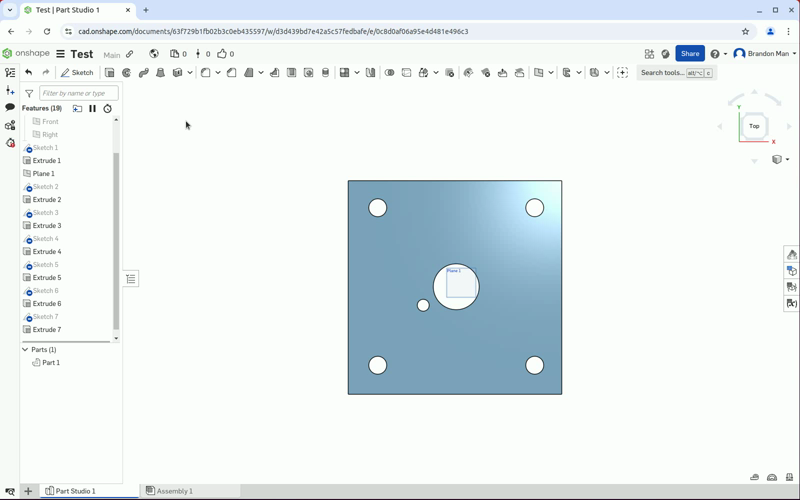
mouse_move(69, 150)
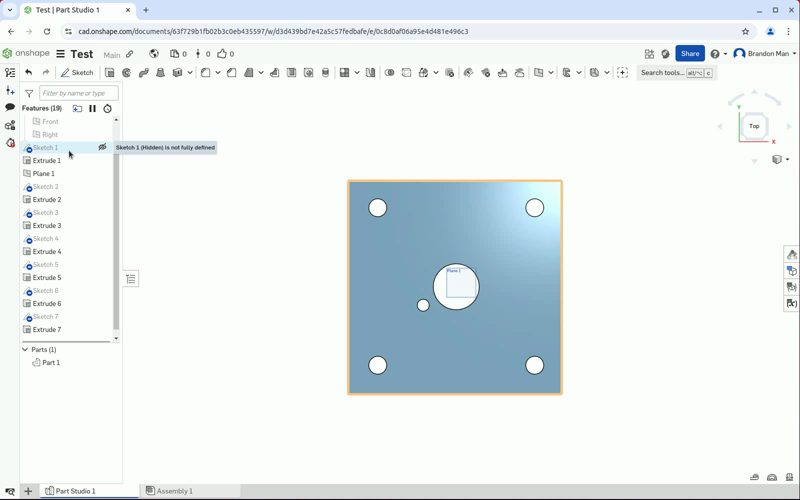
click(69, 150)
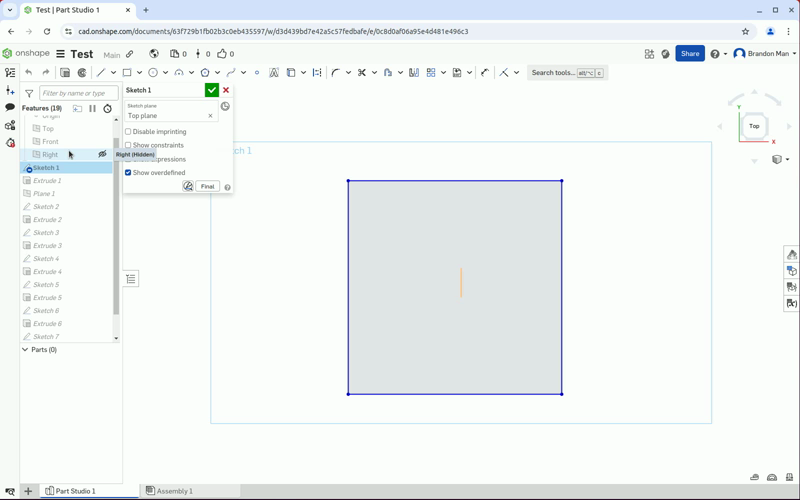
mouse_move(229, 92)
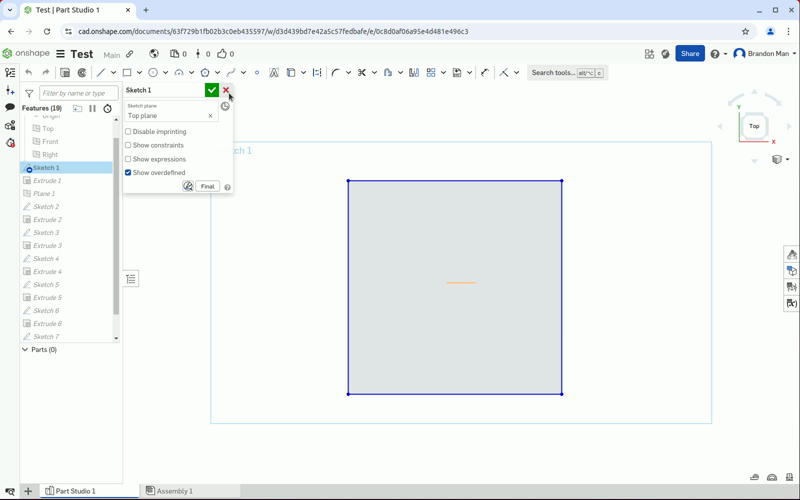
click(229, 92)
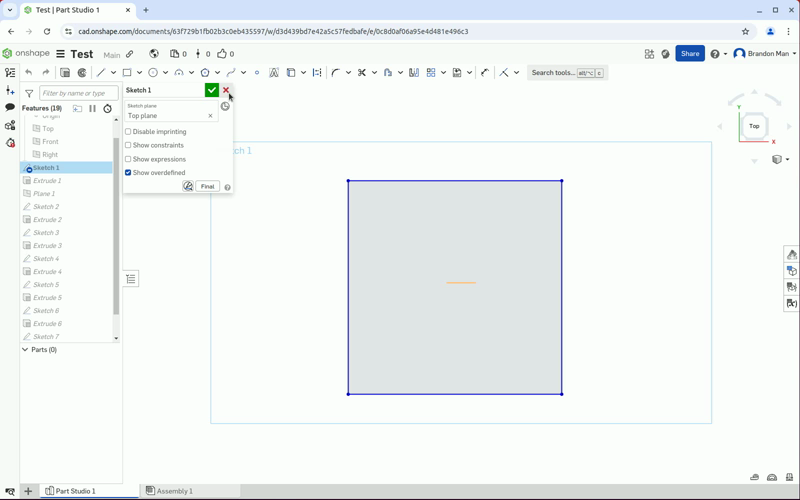
key(shift+s)
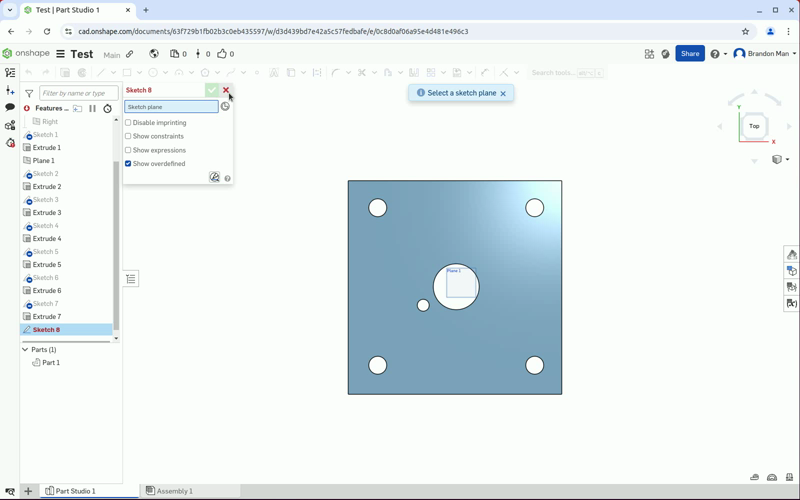
mouse_move(69, 163)
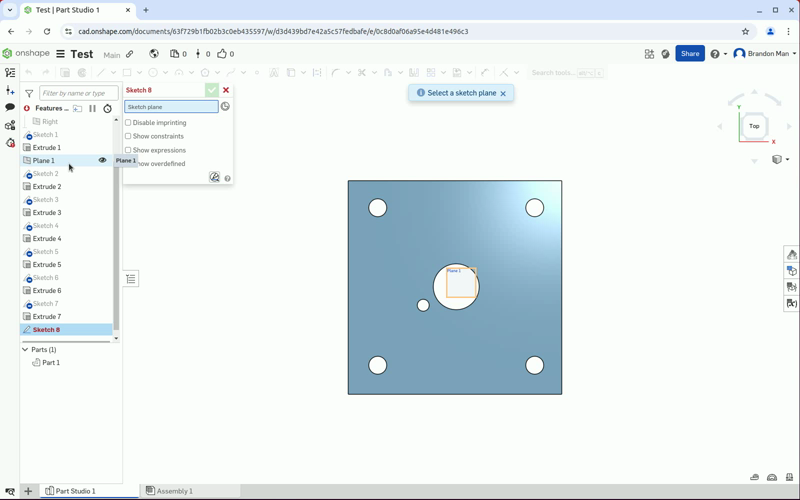
click(69, 163)
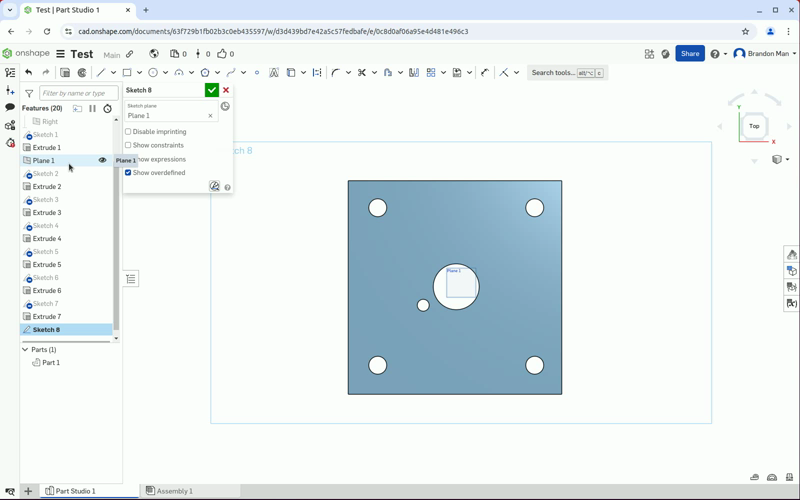
mouse_move(73, 352)
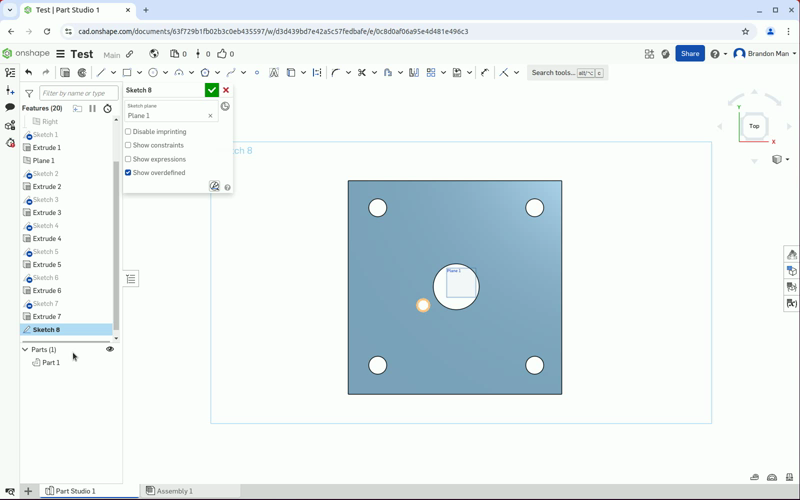
key(y)
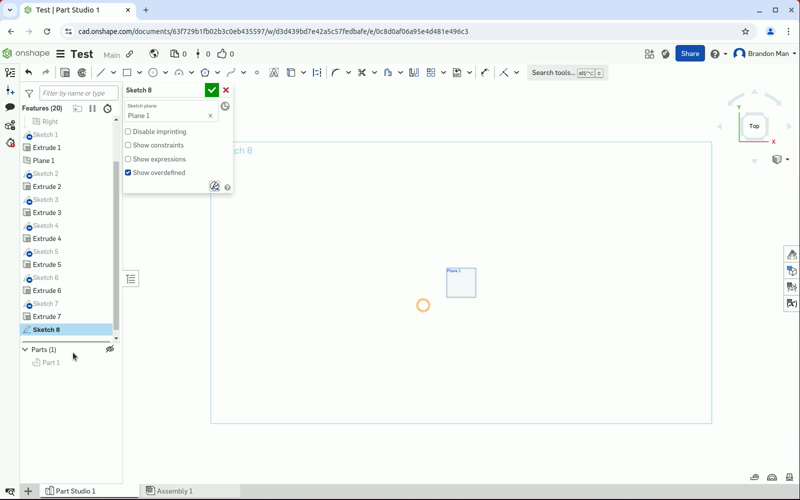
key(c)
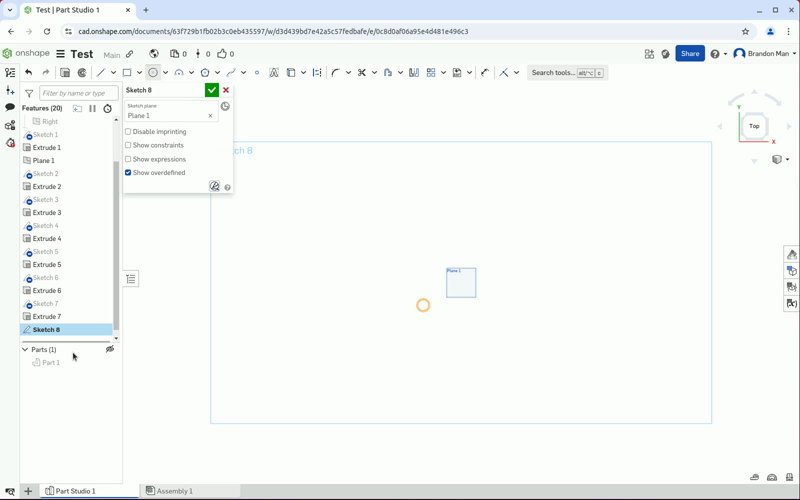
key_down(shift)
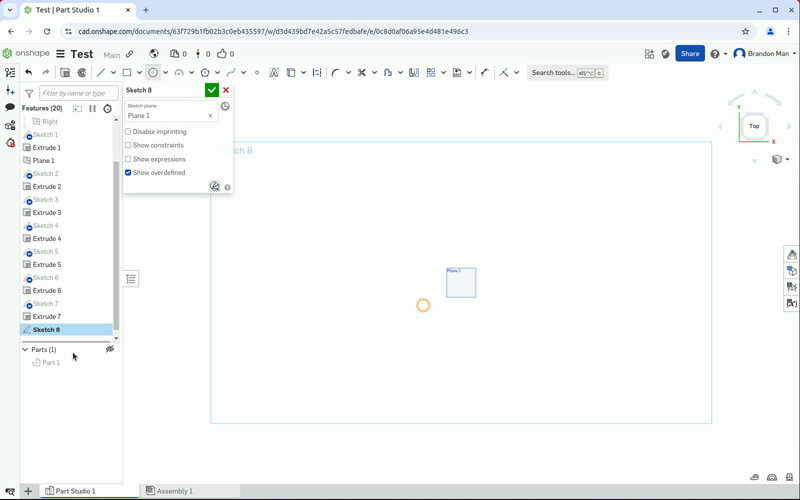
mouse_move(489, 267)
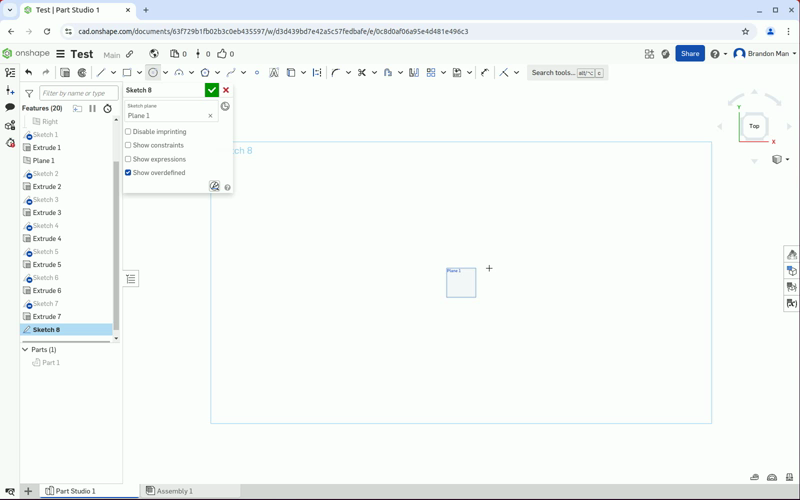
click(489, 267)
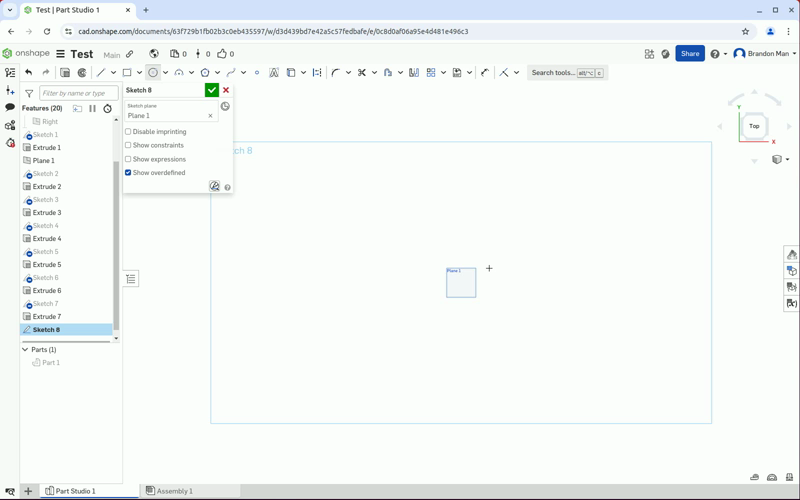
key_up(shift)
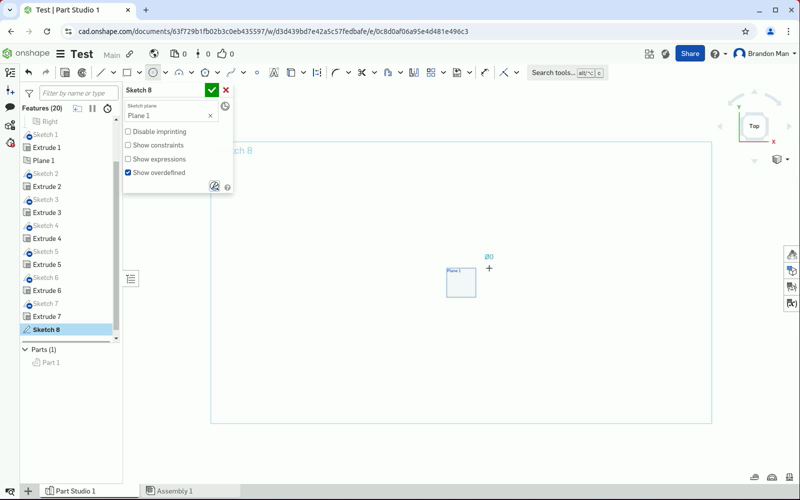
mouse_move(495, 267)
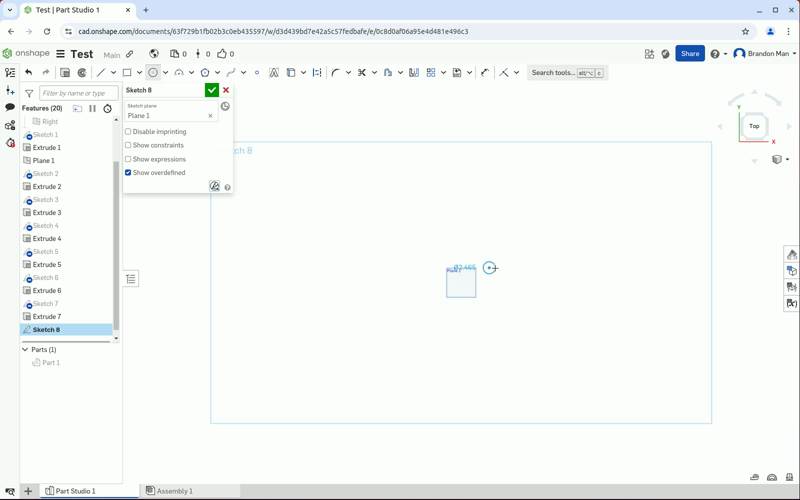
click(495, 267)
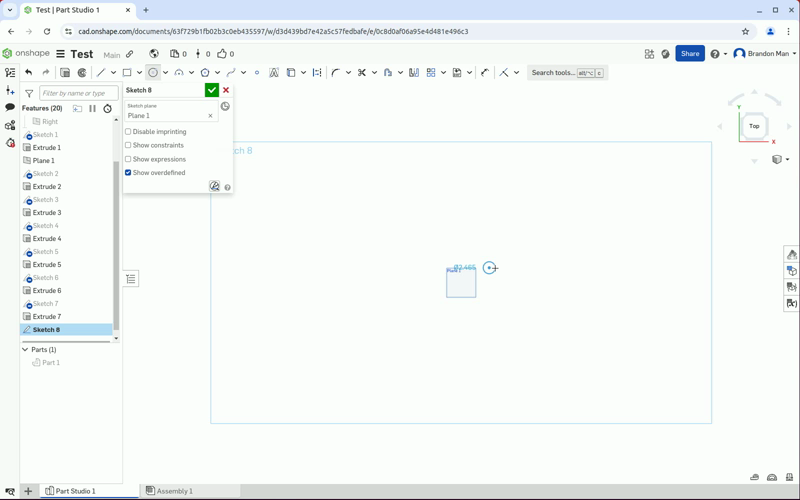
key(esc)
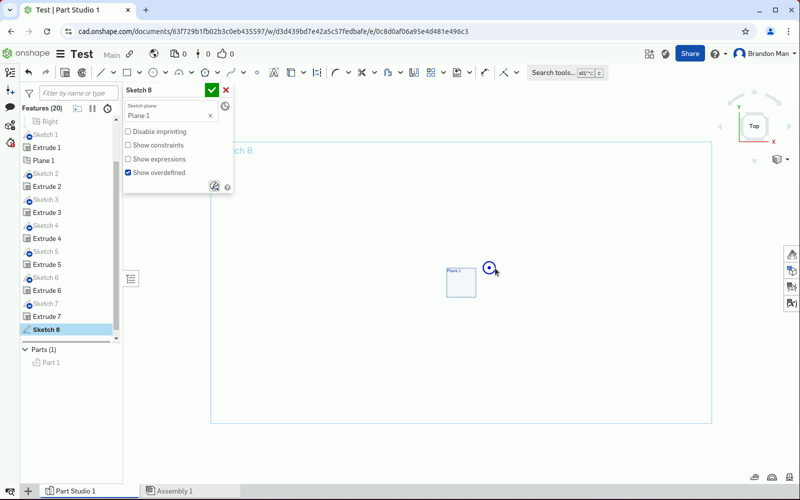
mouse_move(488, 264)
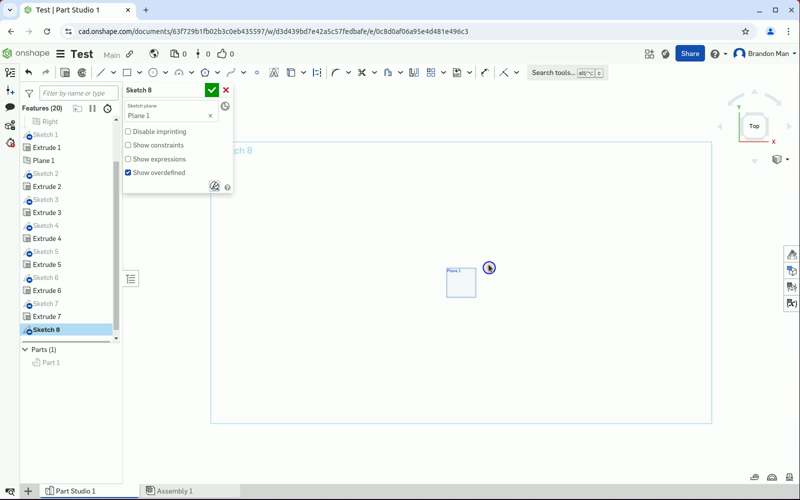
scroll(6)
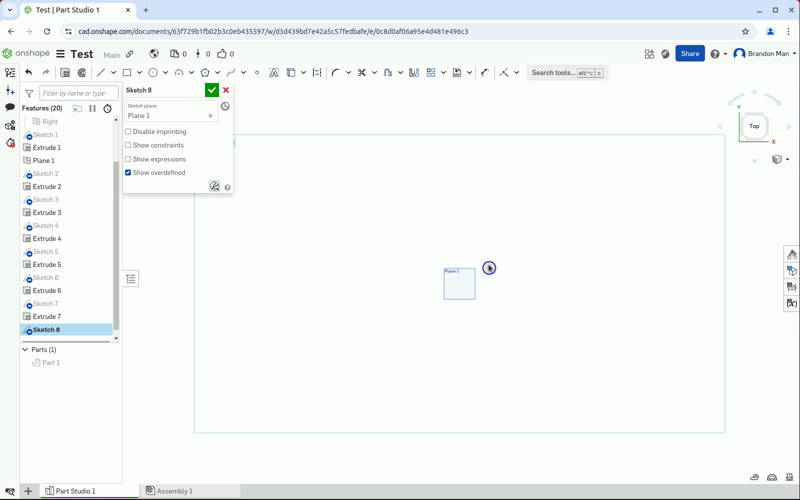
scroll(6)
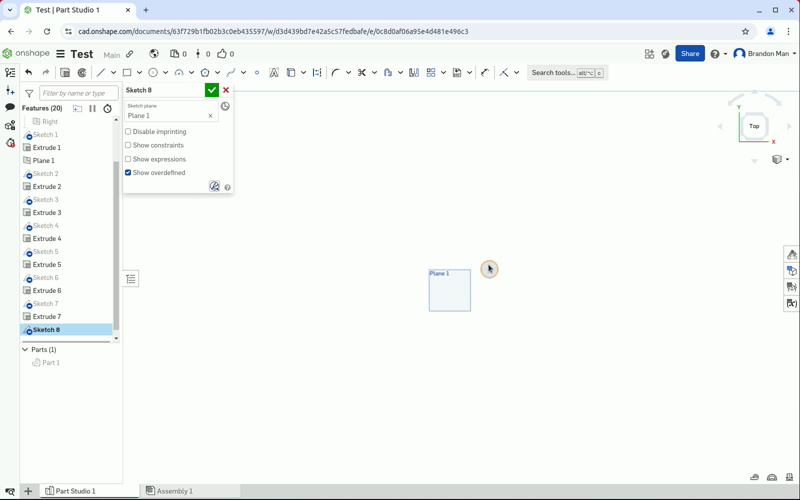
scroll(6)
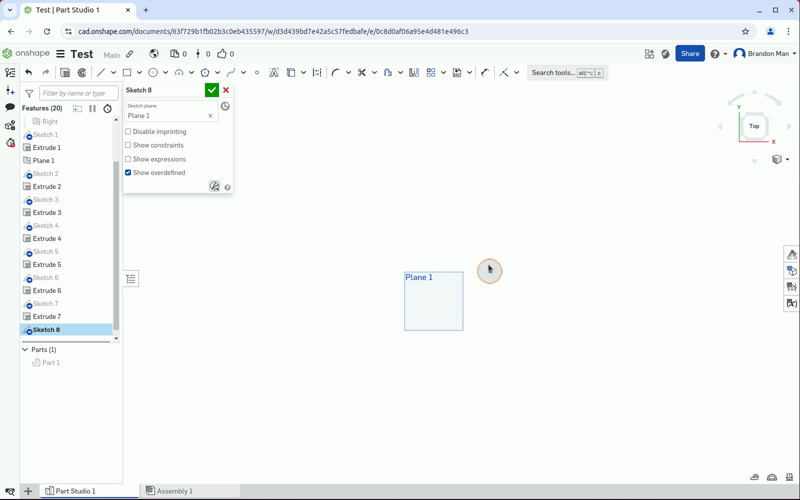
scroll(6)
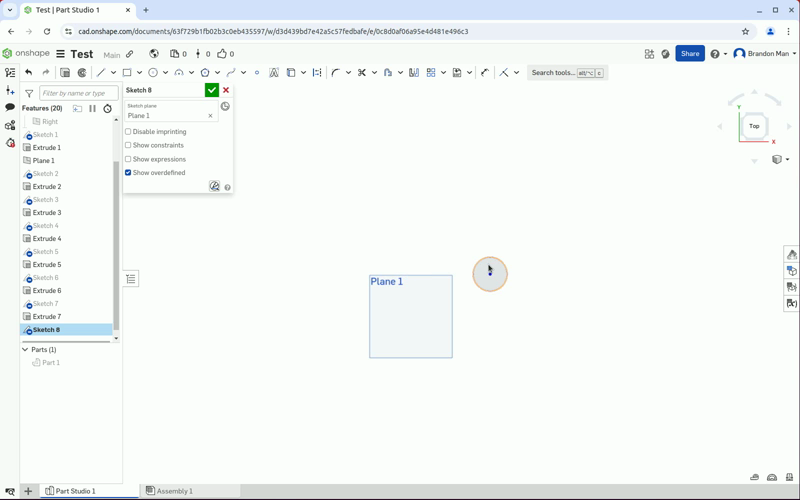
scroll(6)
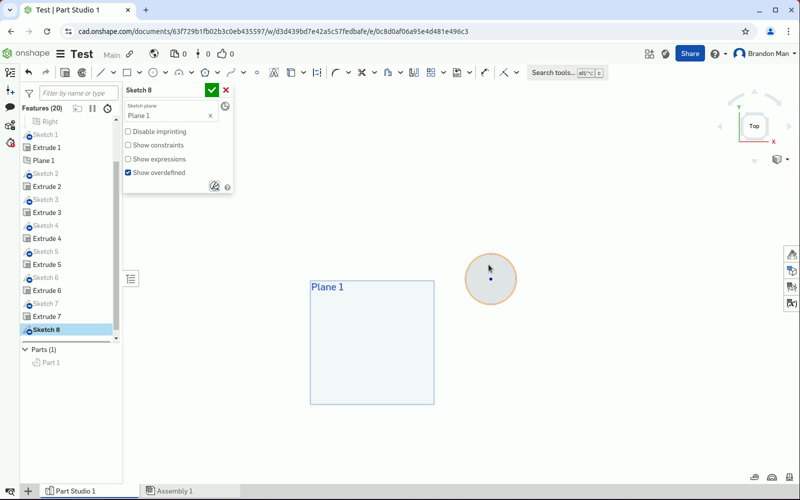
scroll(6)
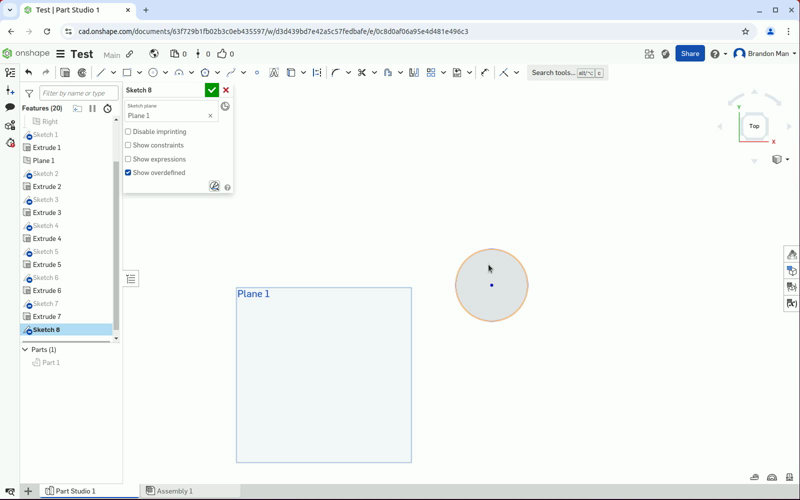
scroll(6)
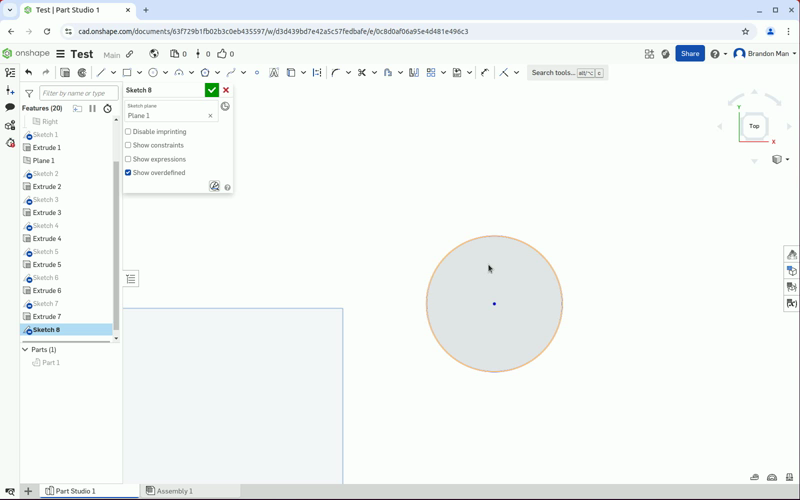
click(488, 264)
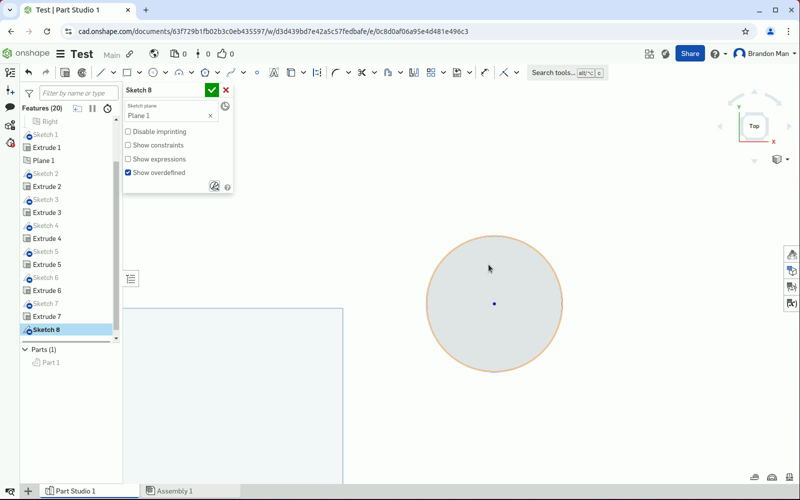
scroll(-6)
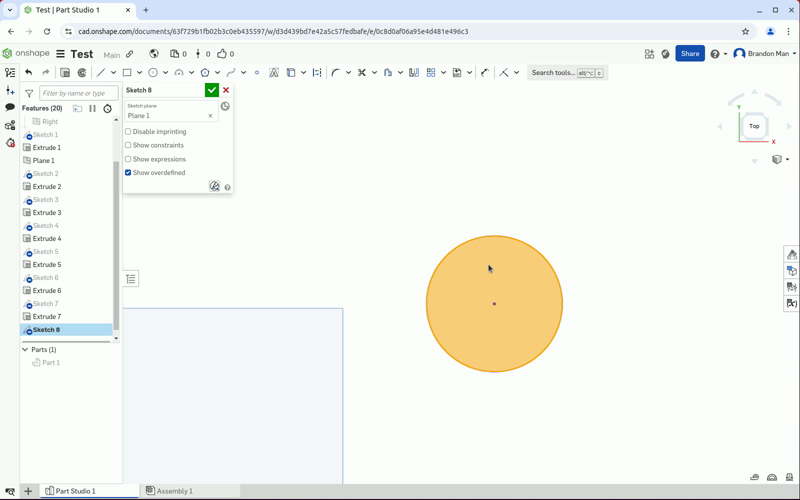
scroll(-6)
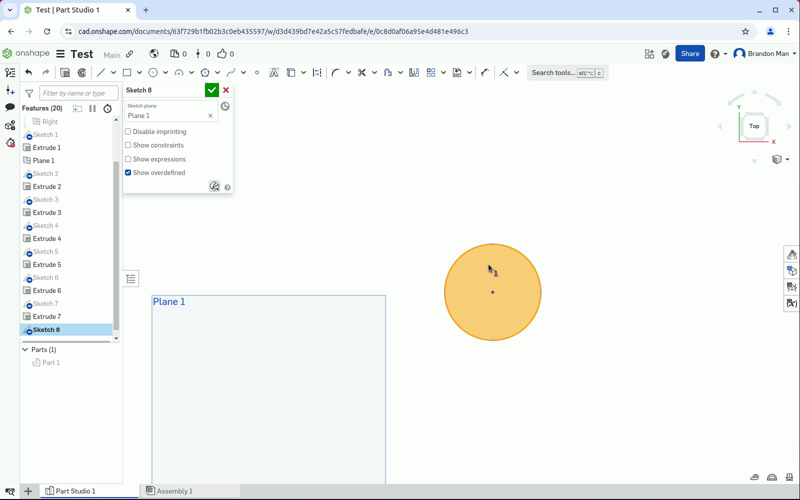
scroll(-6)
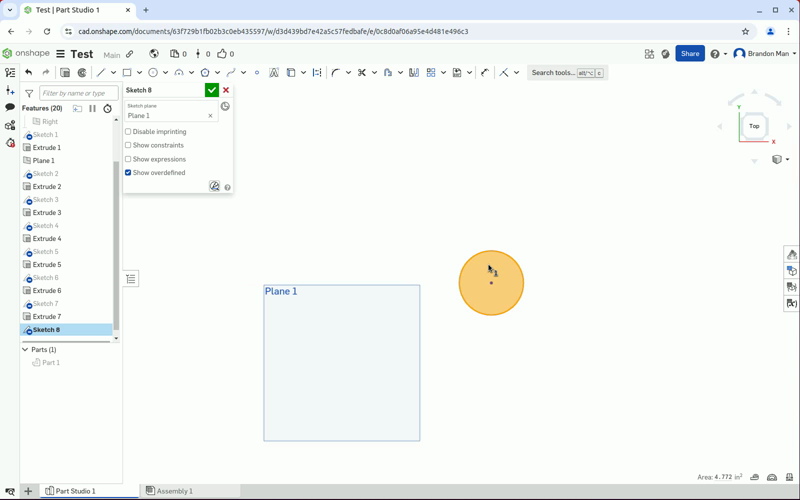
scroll(-6)
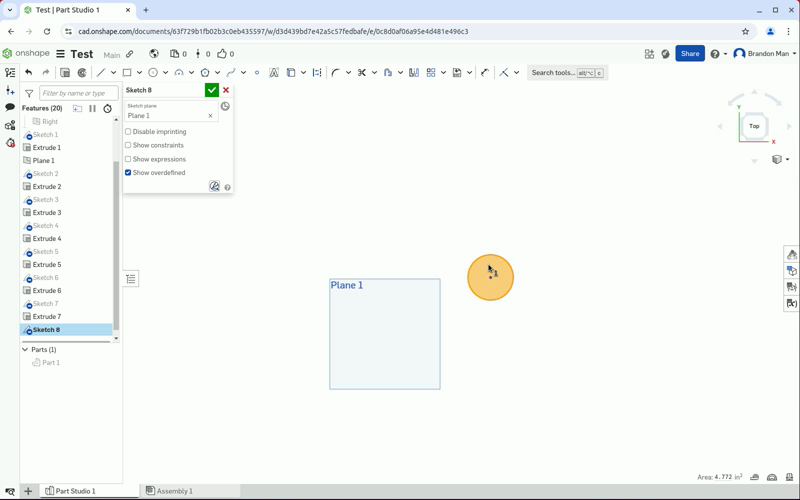
scroll(-6)
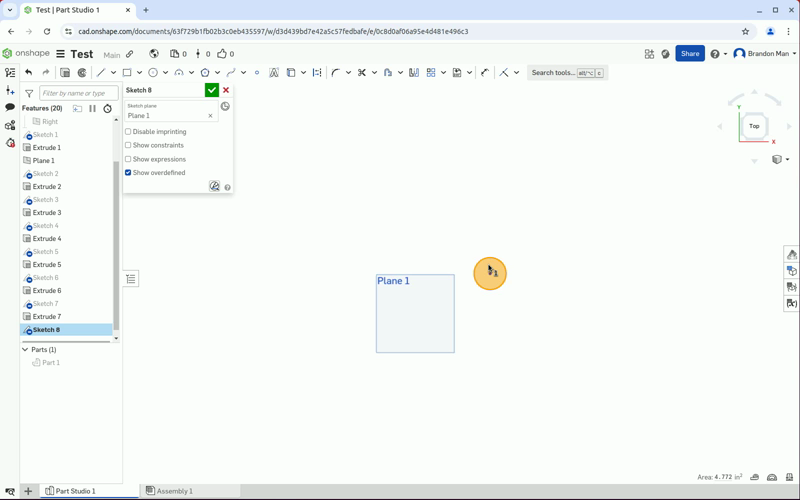
scroll(-6)
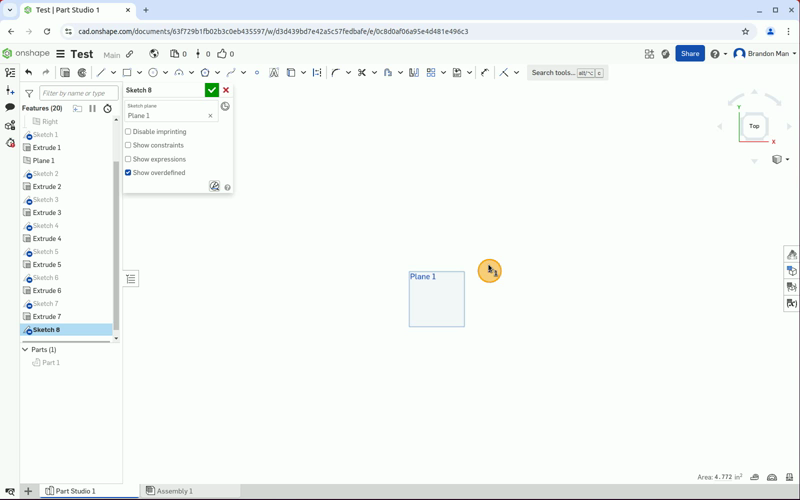
scroll(-6)
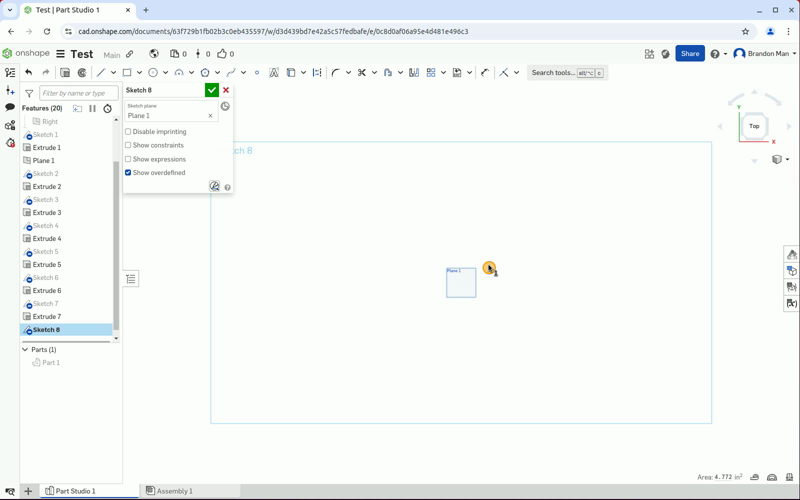
mouse_move(73, 352)
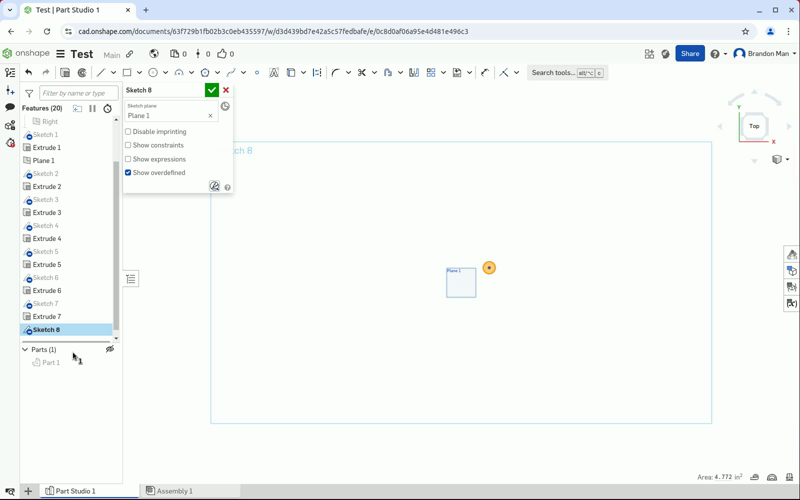
key(shift+y)
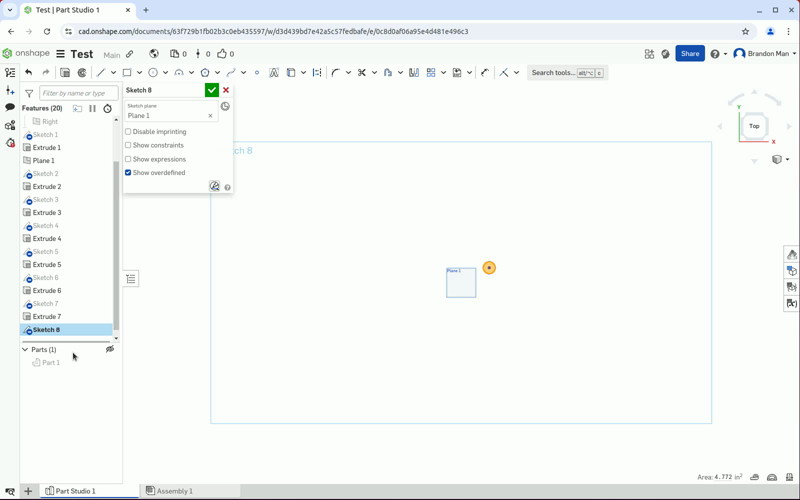
key(shift+e)
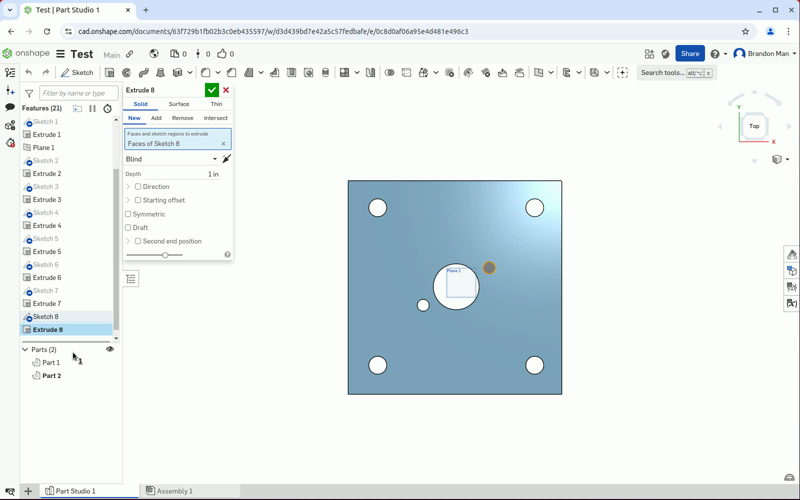
mouse_move(143, 106)
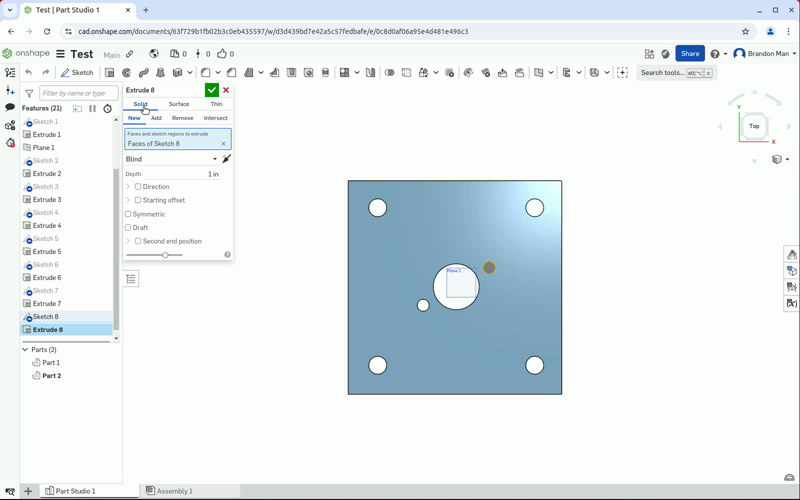
click(143, 106)
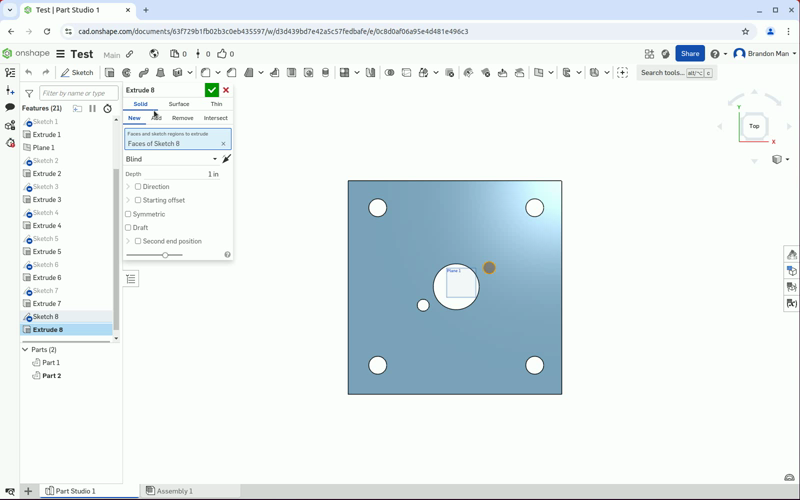
mouse_move(186, 120)
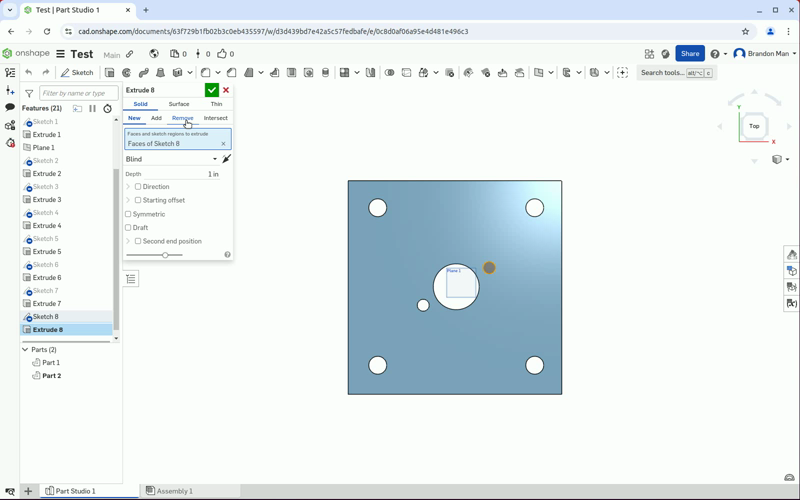
click(186, 120)
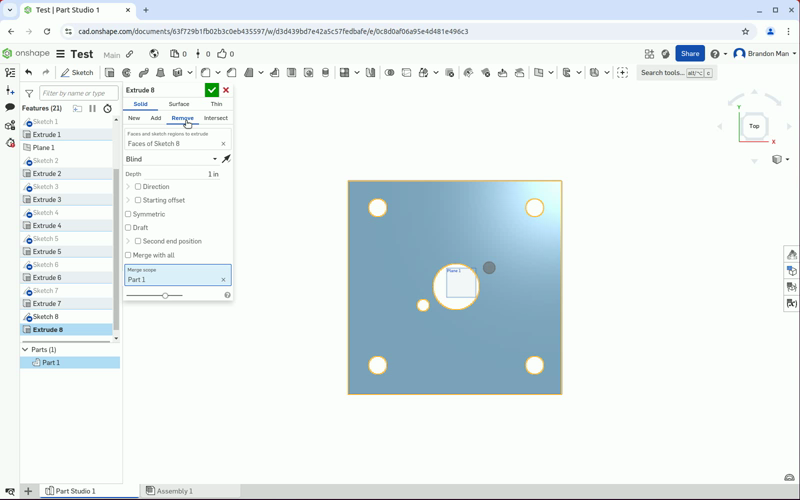
key(tab, 4)
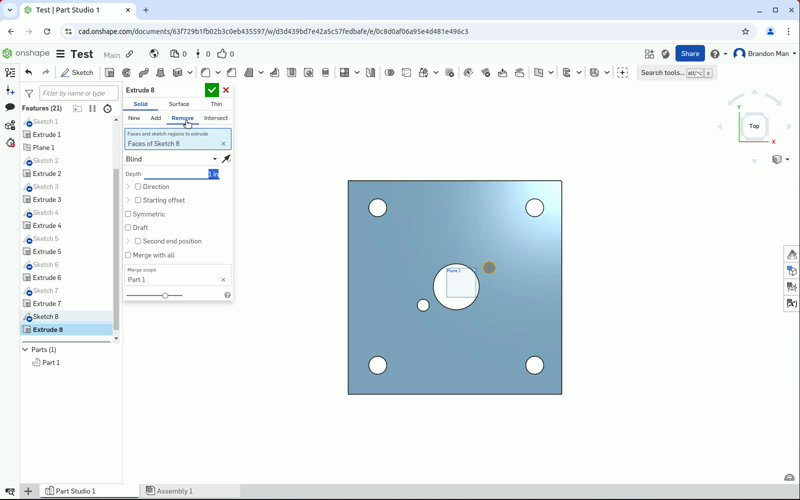
text(25.997)
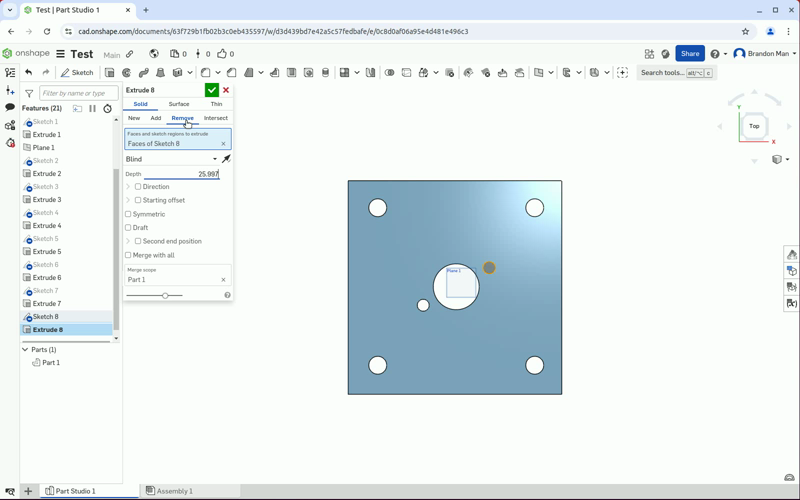
key(tab, 6)
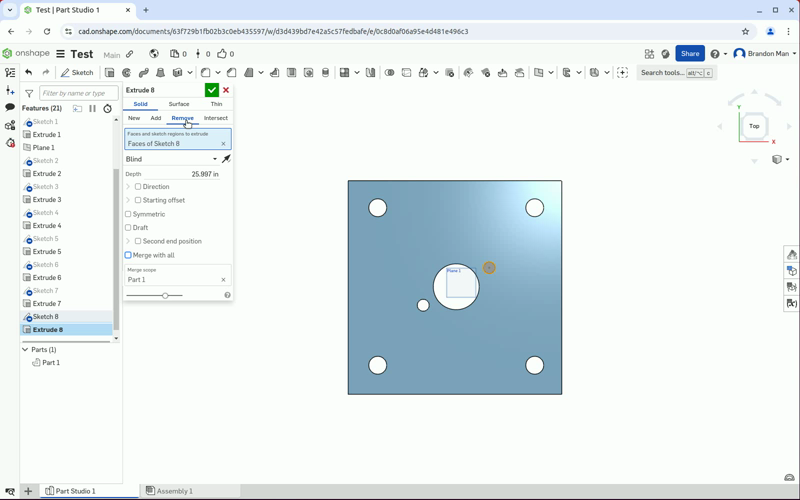
key(space)
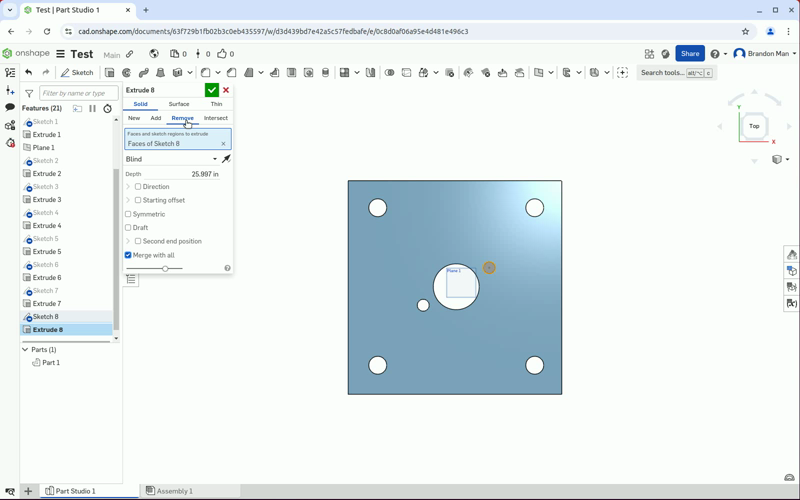
key(enter)
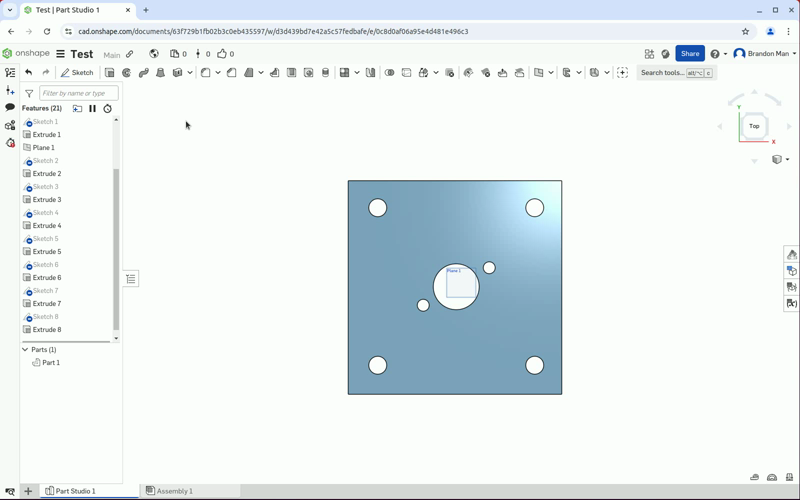
key(shift+h)
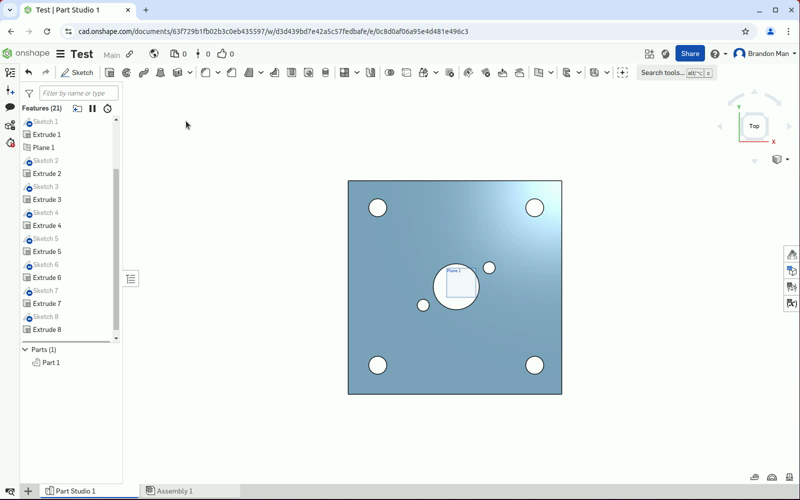
key(shift+h)
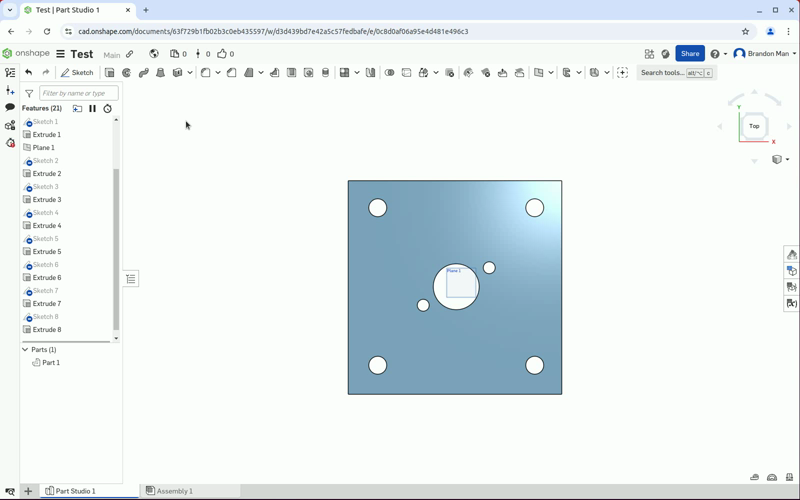
key(shift+7)
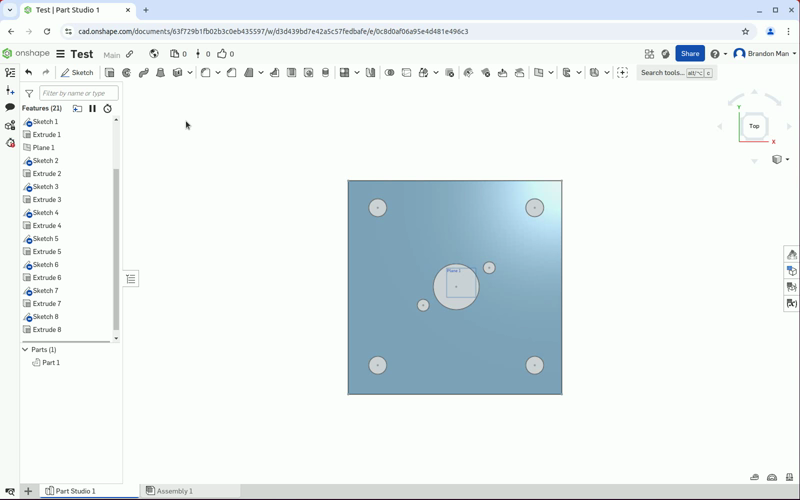
key(up, 3)
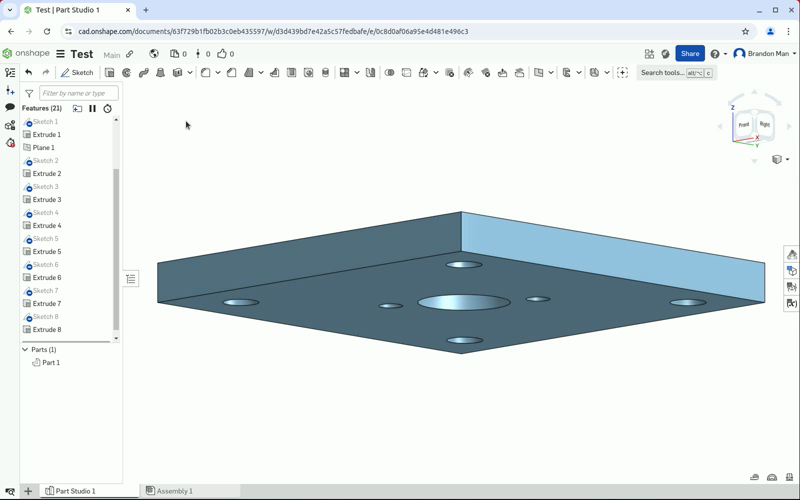
key(left, 3)
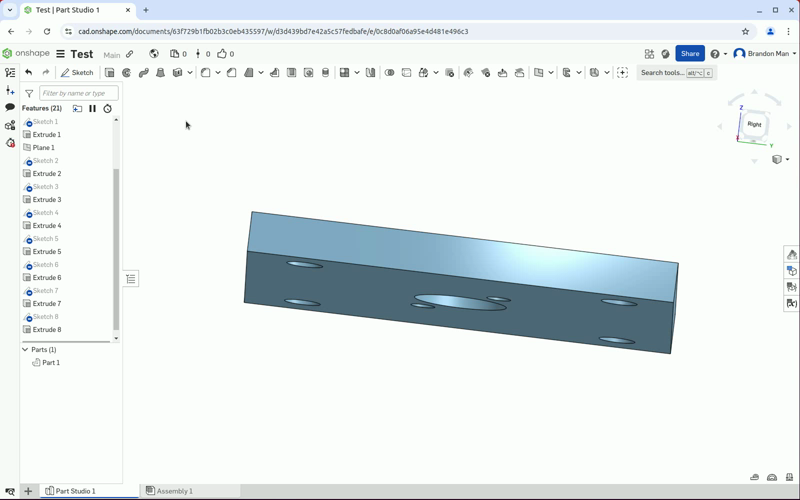
key(right, 3)
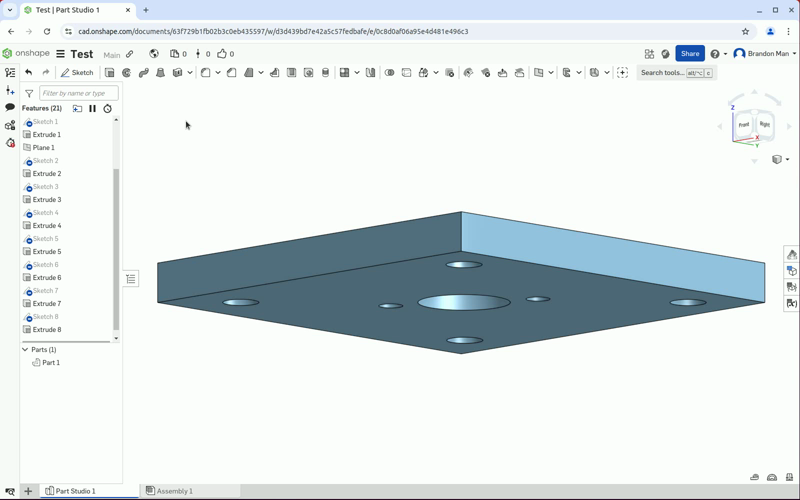
key(down, 3)
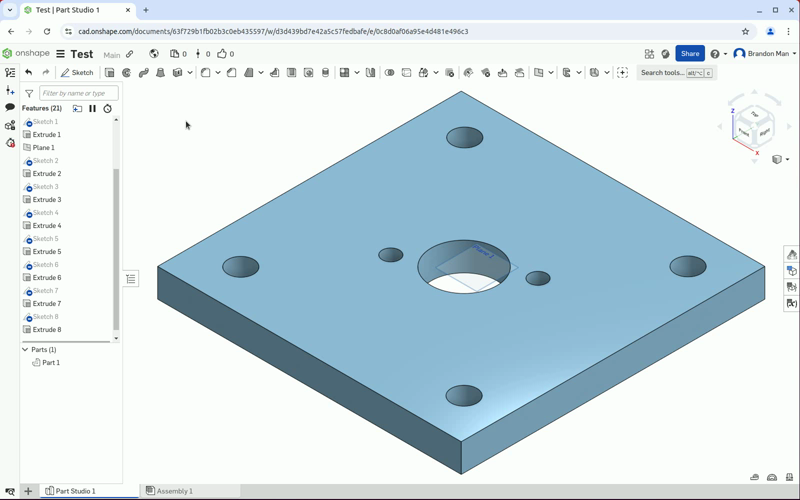
mouse_move(69, 124)
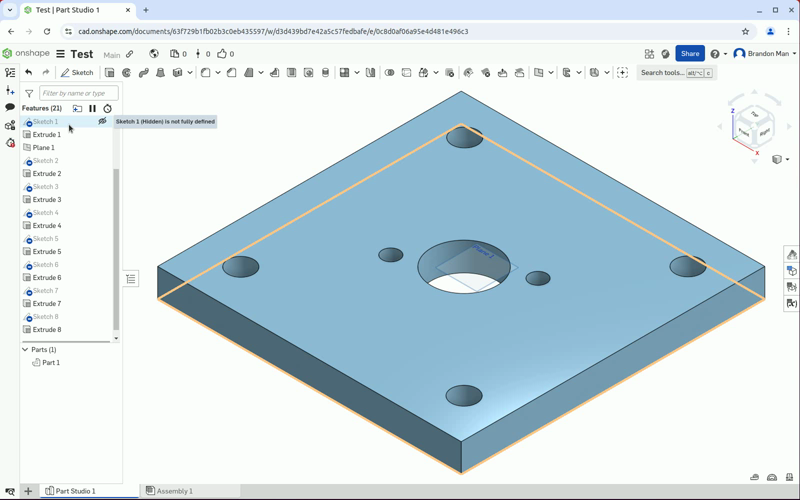
click(69, 124)